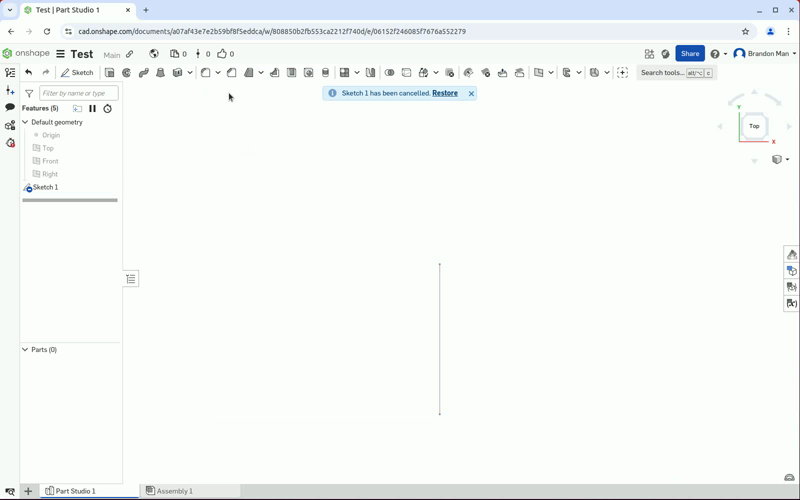
key(shift+h)
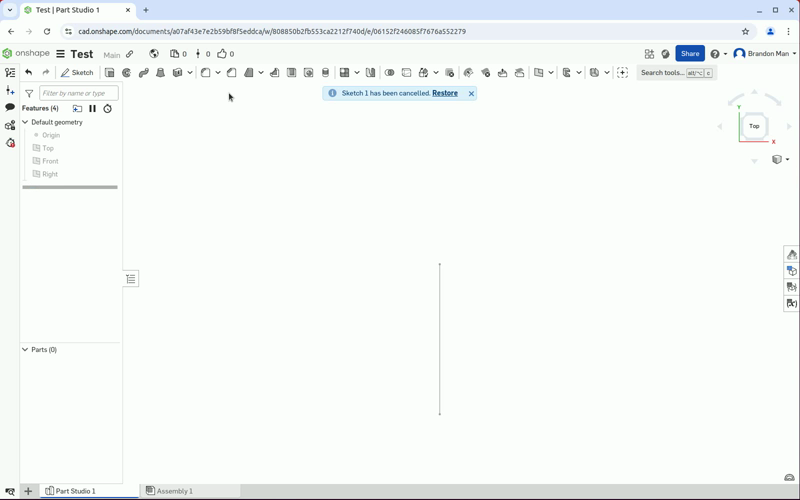
mouse_move(73, 352)
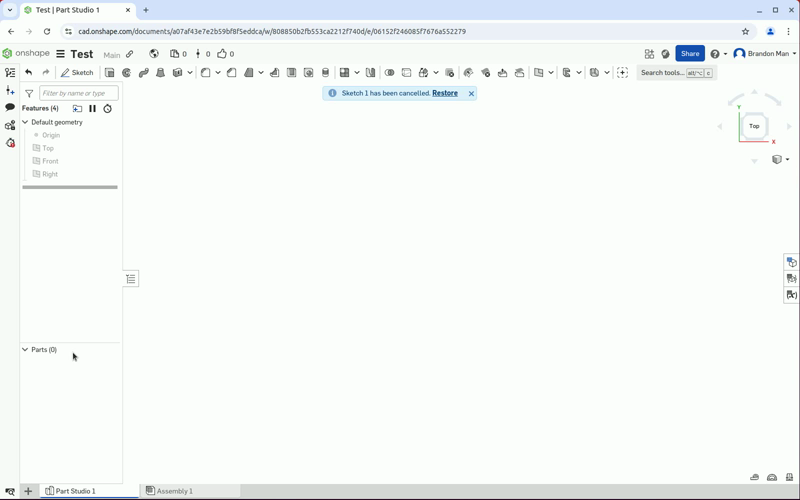
key(y)
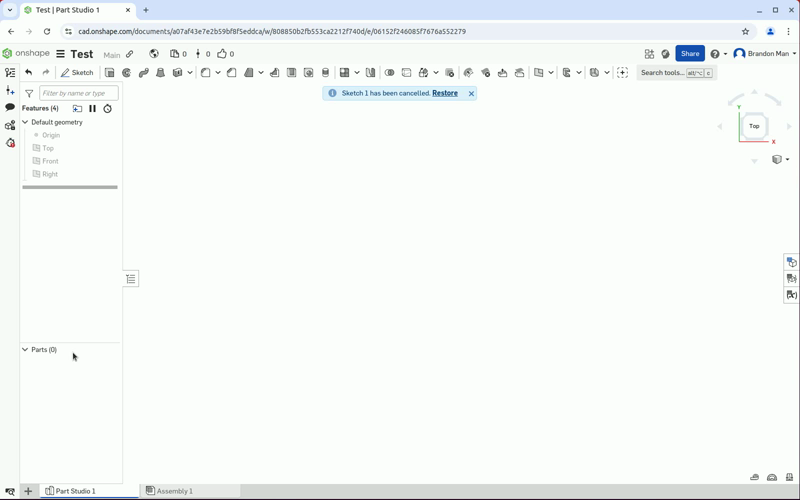
key(shift+p)
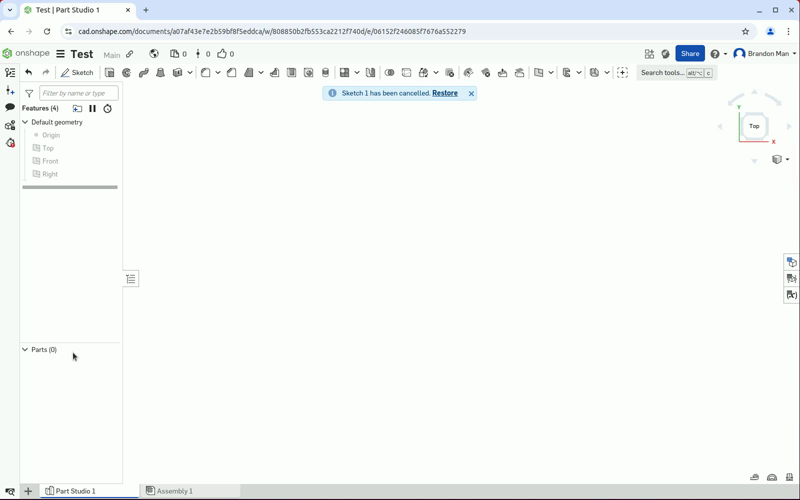
key(space)
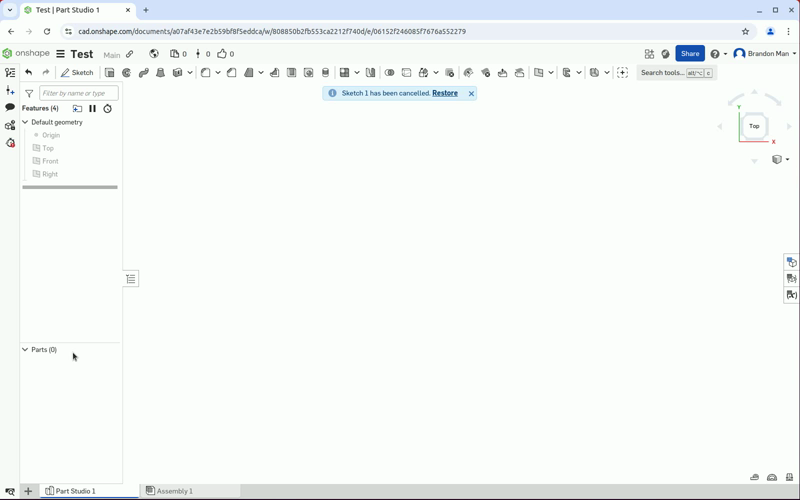
key_down(shift)
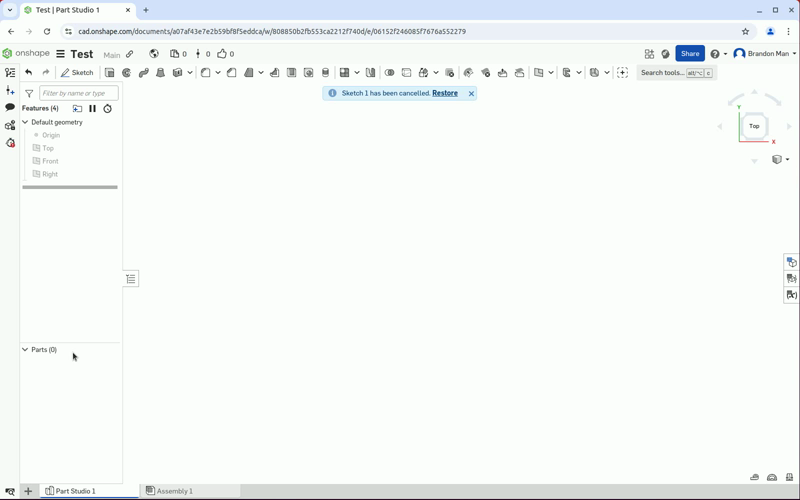
key(up)
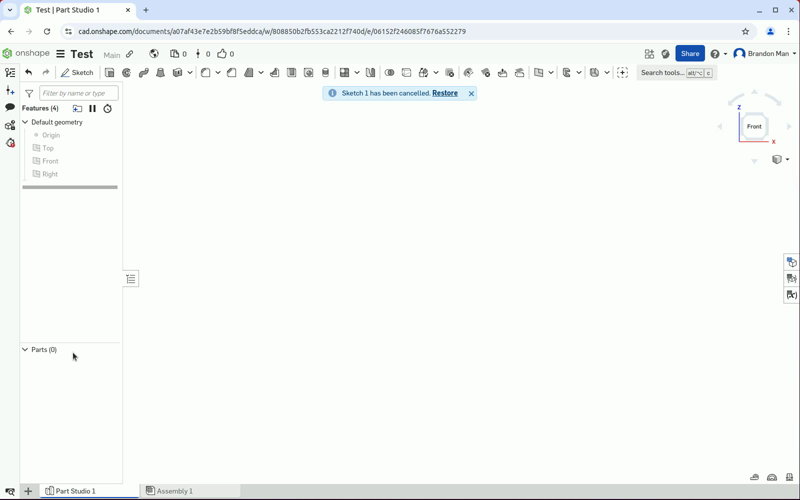
key_up(shift)
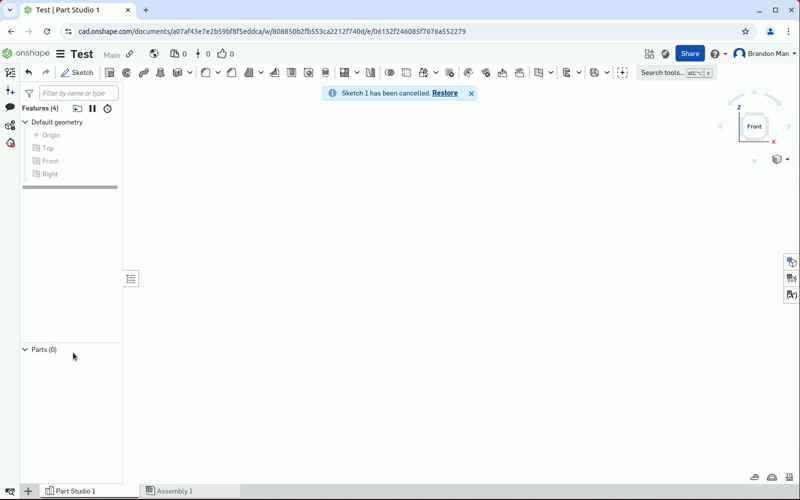
mouse_move(73, 352)
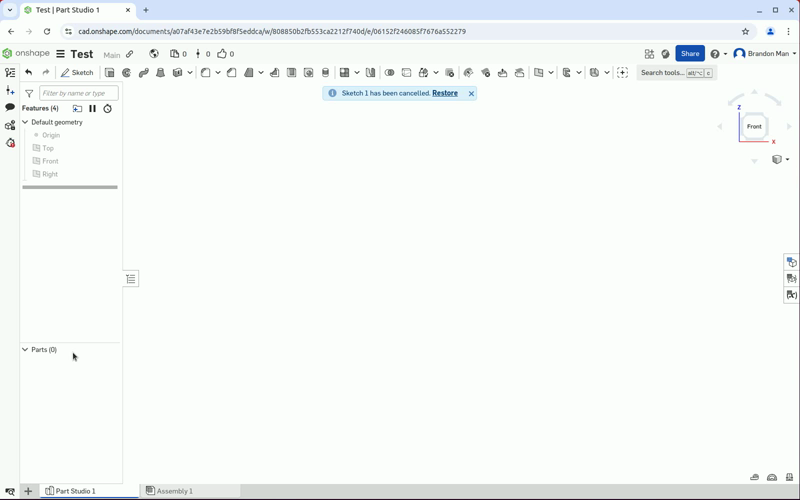
key(shift+y)
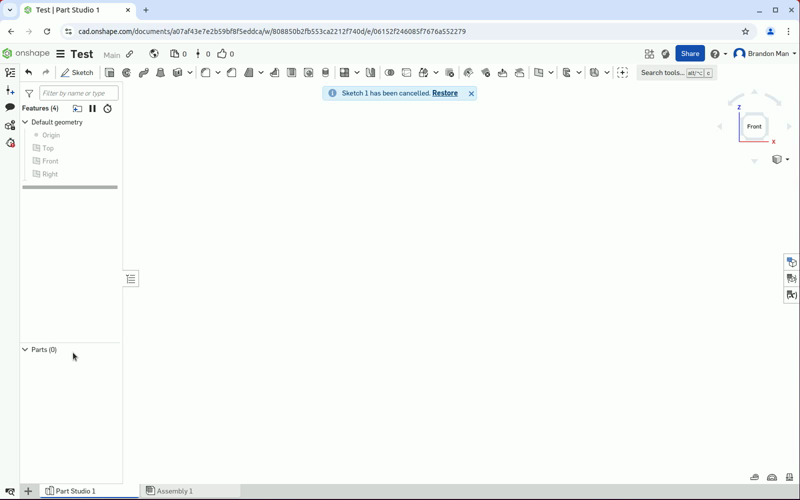
key(shift+s)
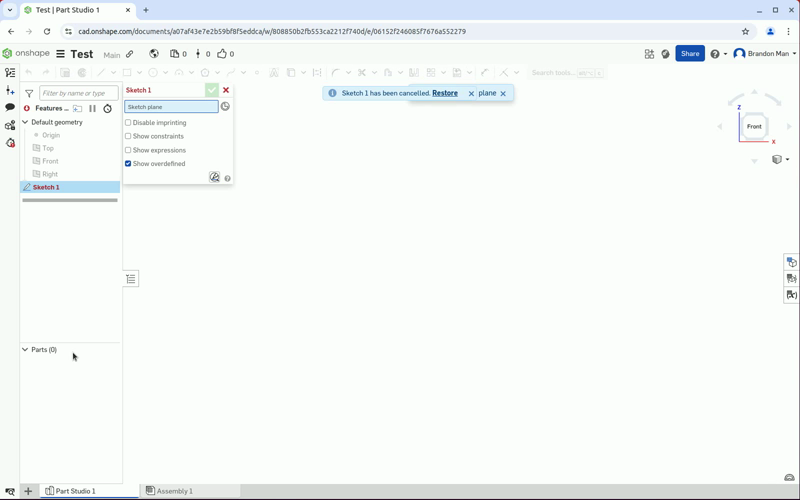
mouse_move(73, 163)
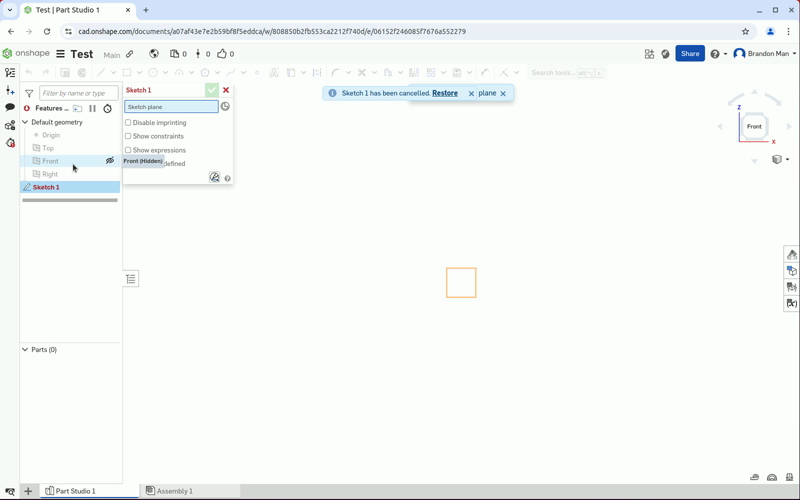
click(73, 163)
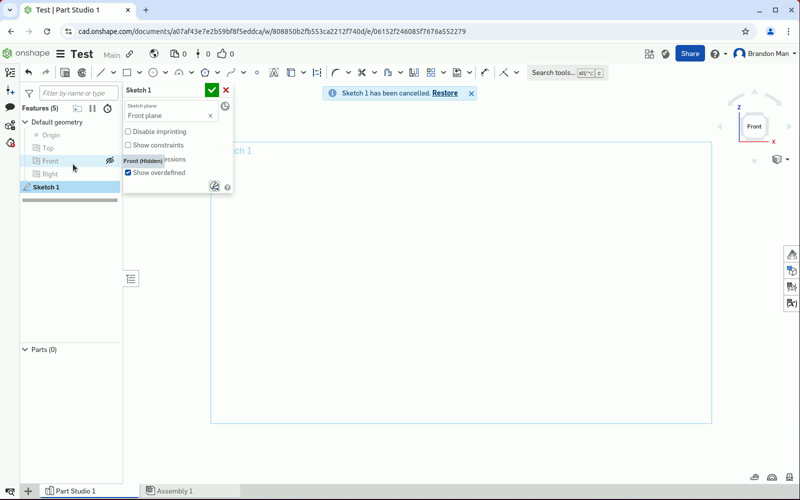
mouse_move(73, 352)
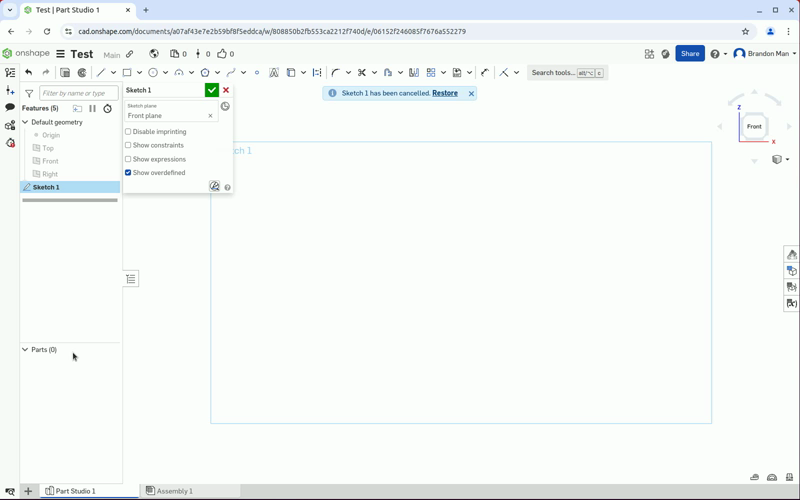
key(y)
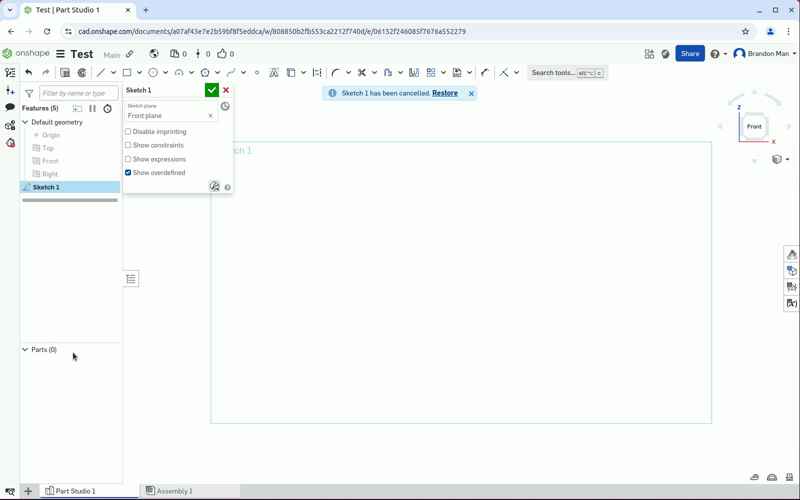
key(l)
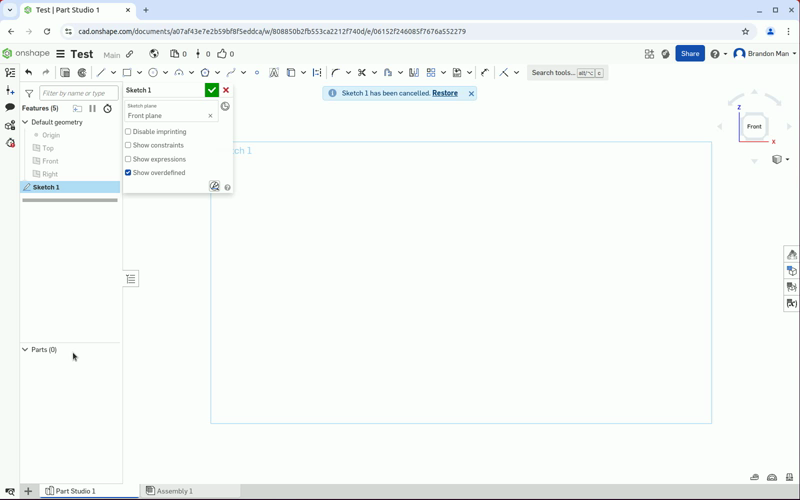
key_down(shift)
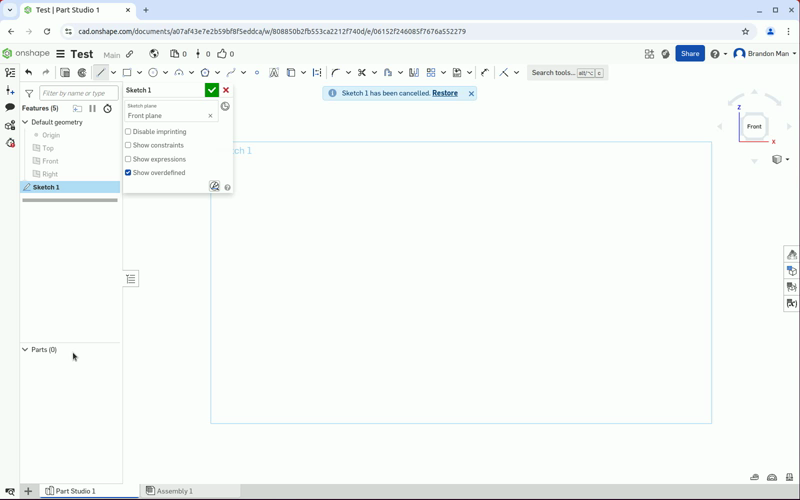
mouse_move(457, 391)
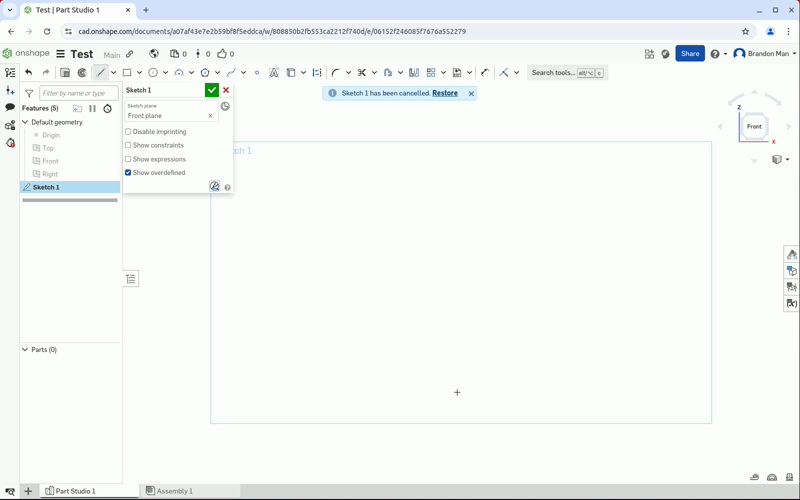
click(457, 391)
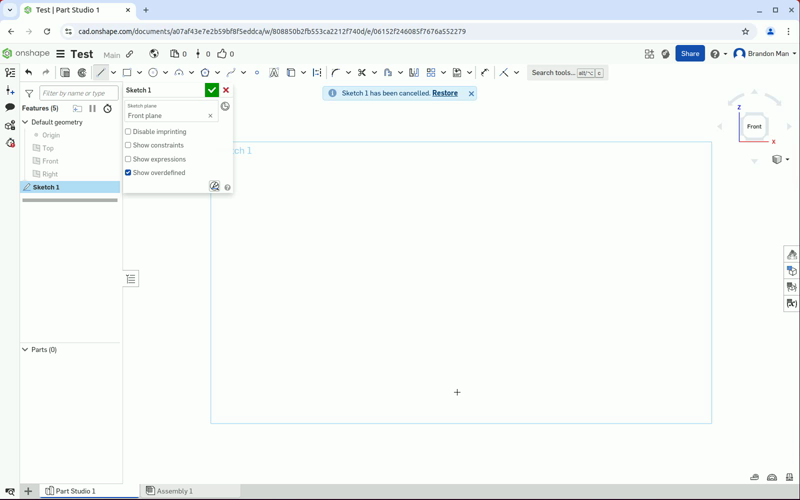
key_up(shift)
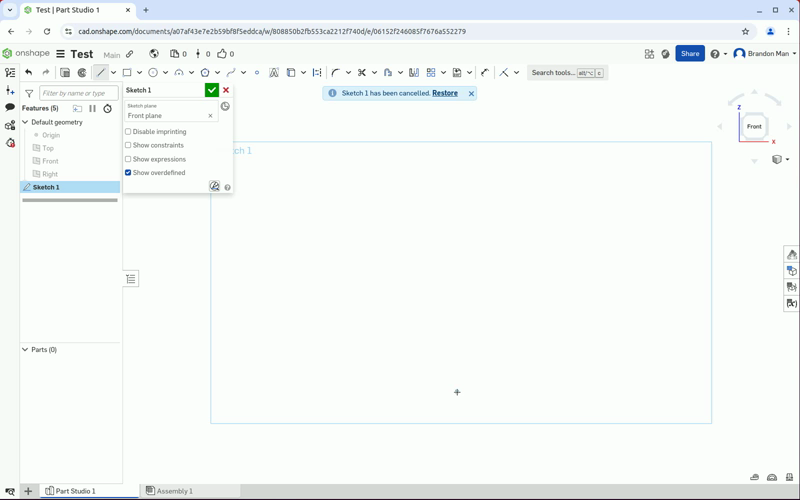
key_down(shift)
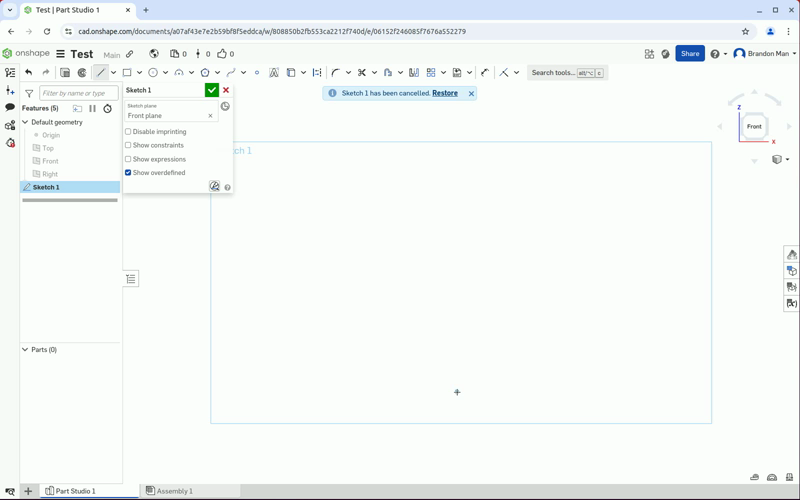
mouse_move(487, 391)
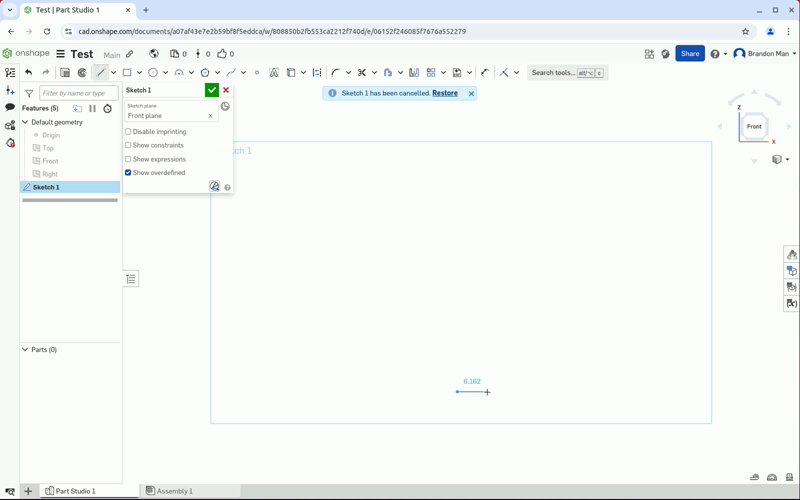
mouse_move(460, 395)
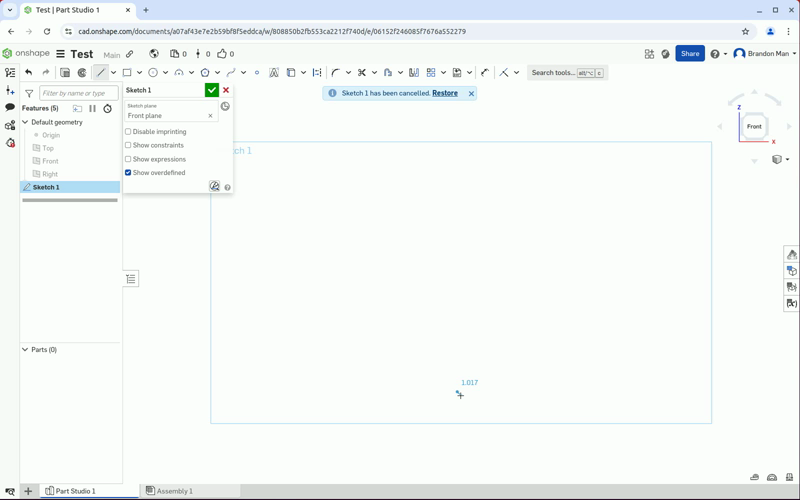
scroll(6)
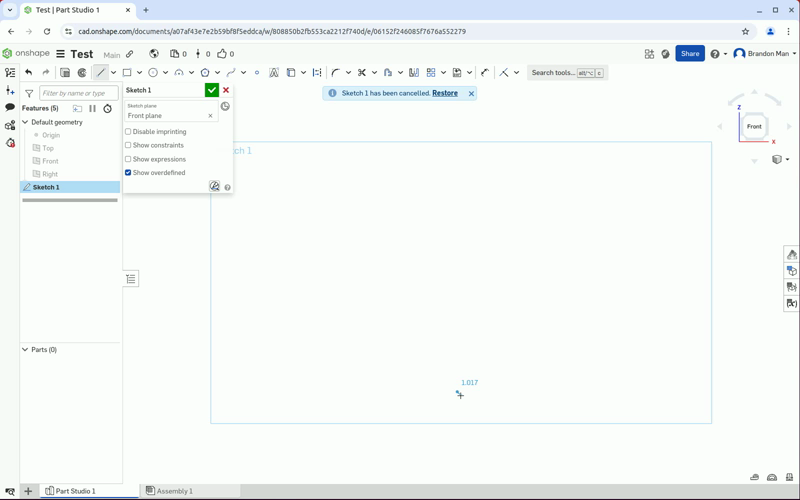
scroll(6)
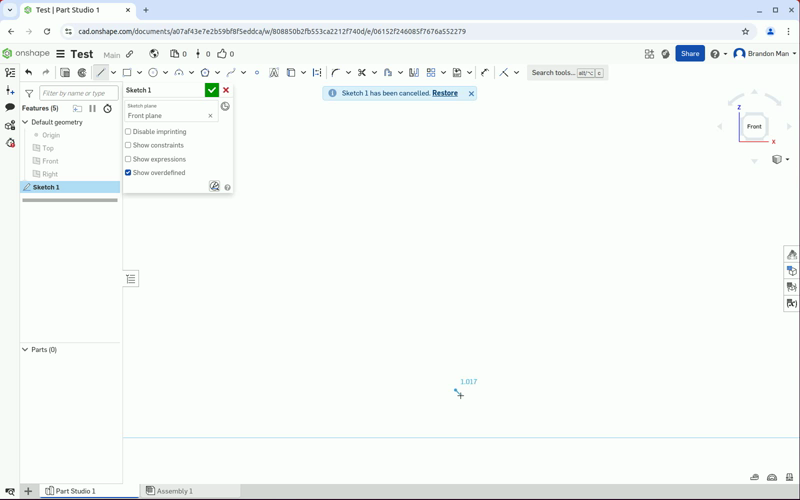
scroll(6)
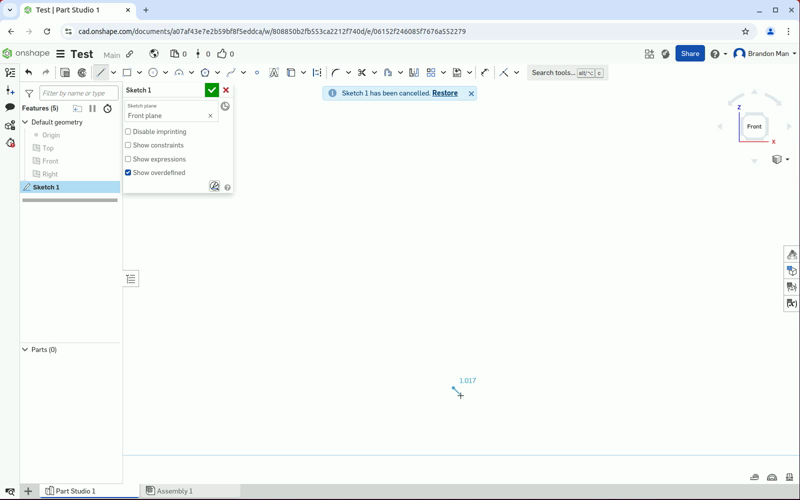
scroll(6)
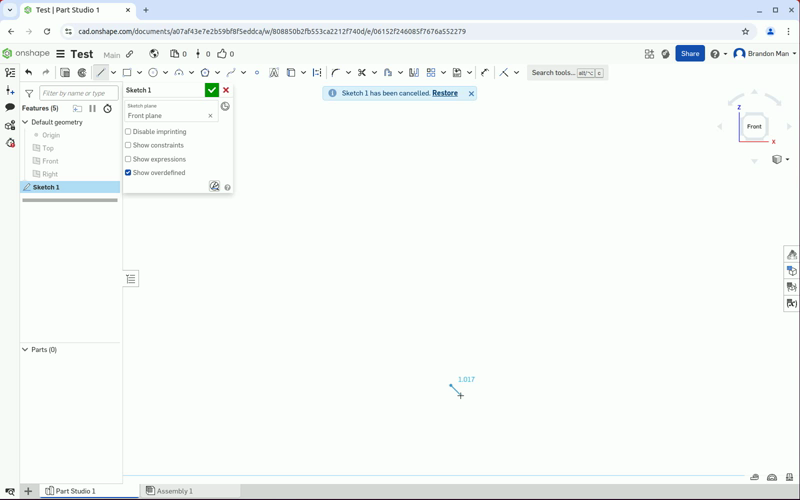
scroll(6)
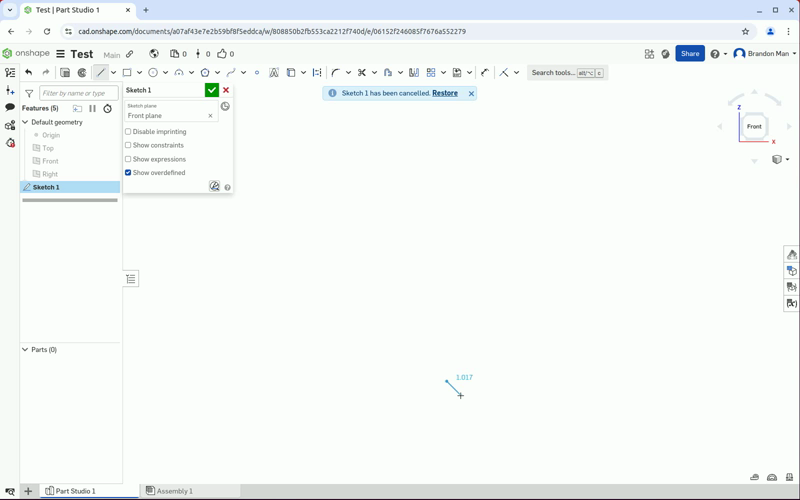
scroll(6)
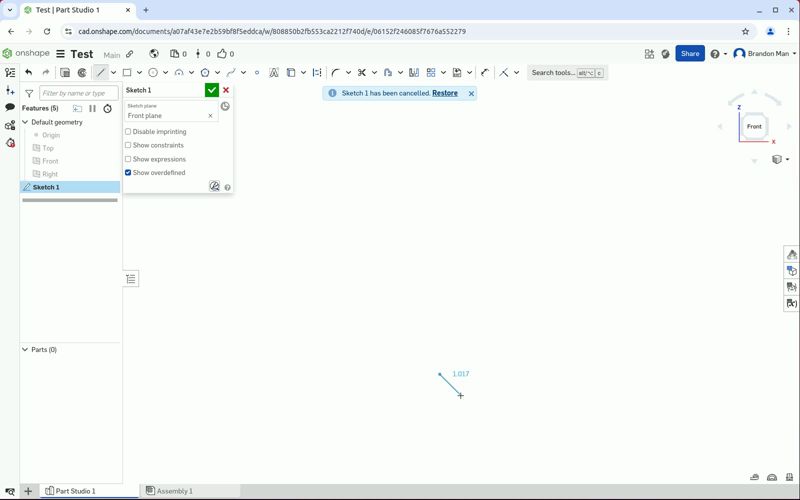
scroll(6)
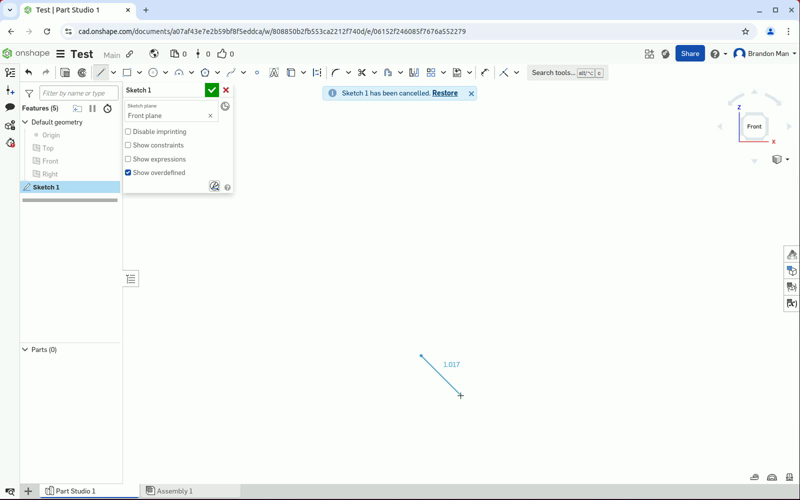
click(460, 395)
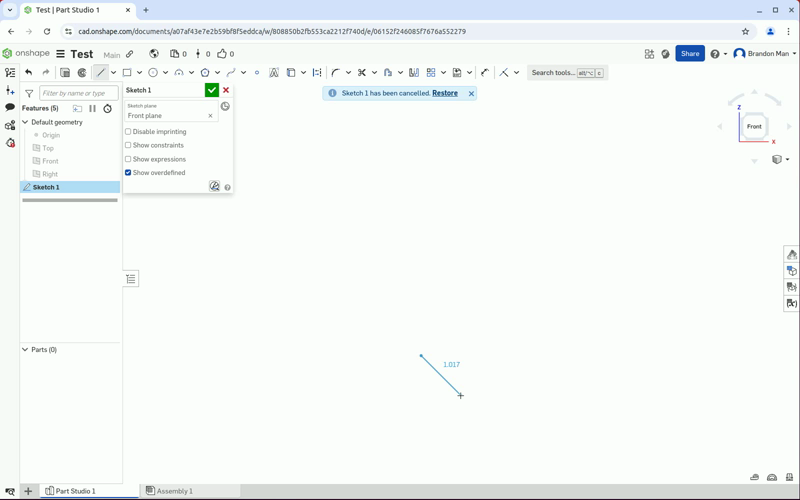
scroll(-6)
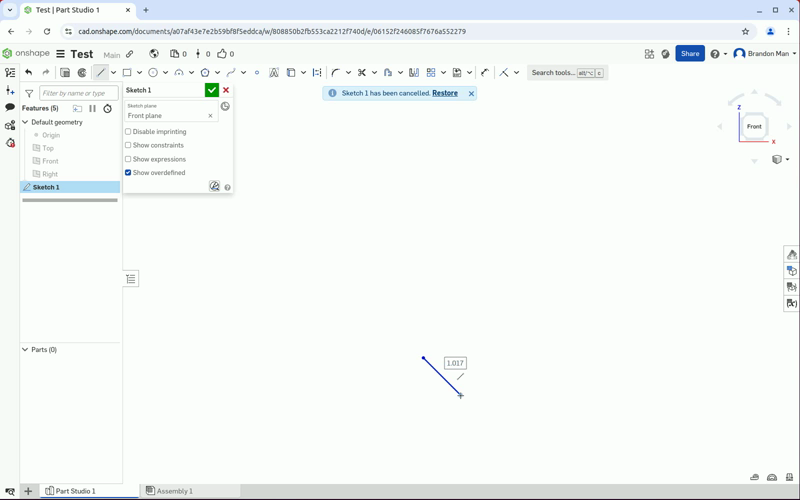
scroll(-6)
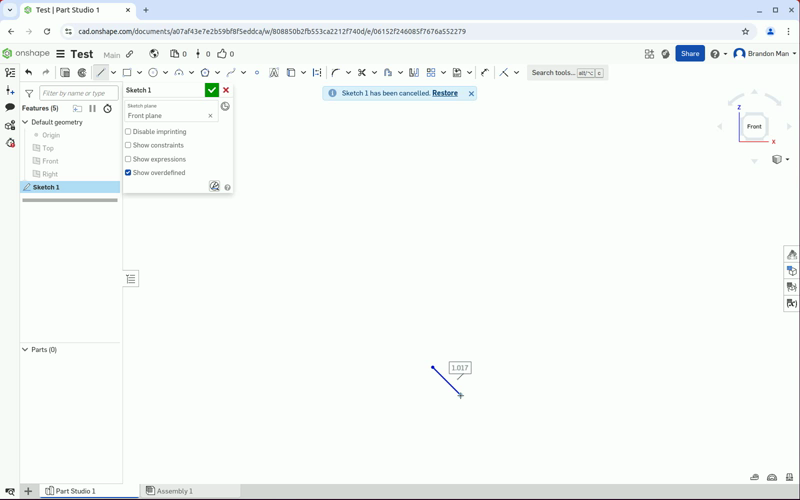
scroll(-6)
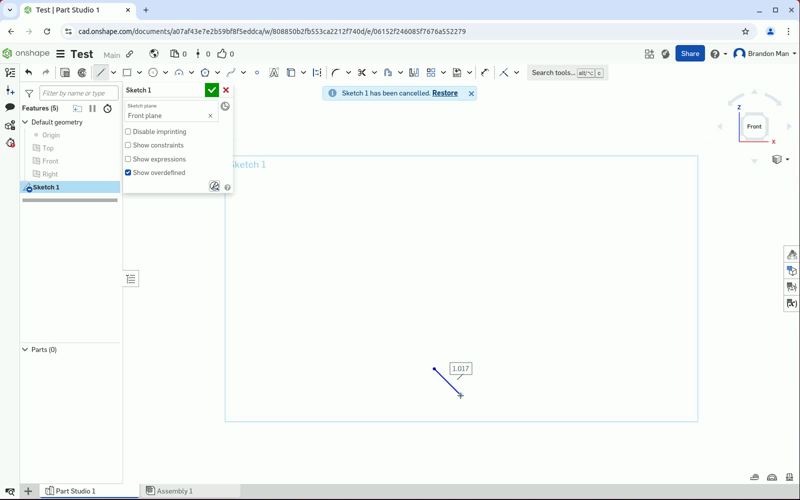
scroll(-6)
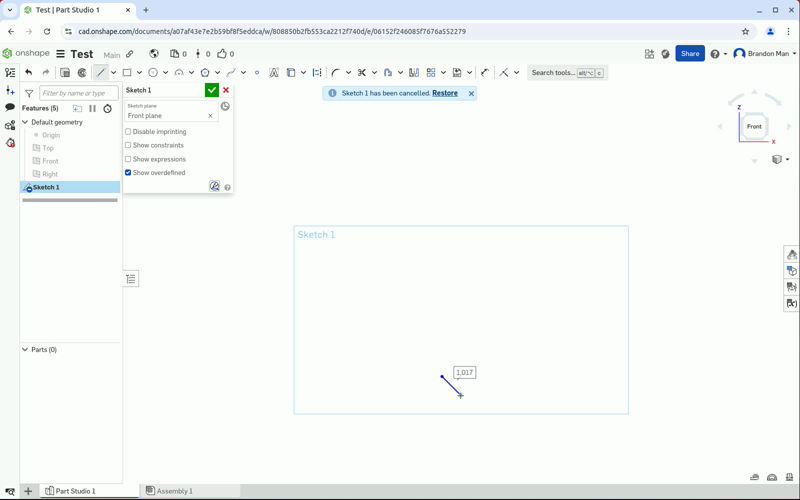
scroll(-6)
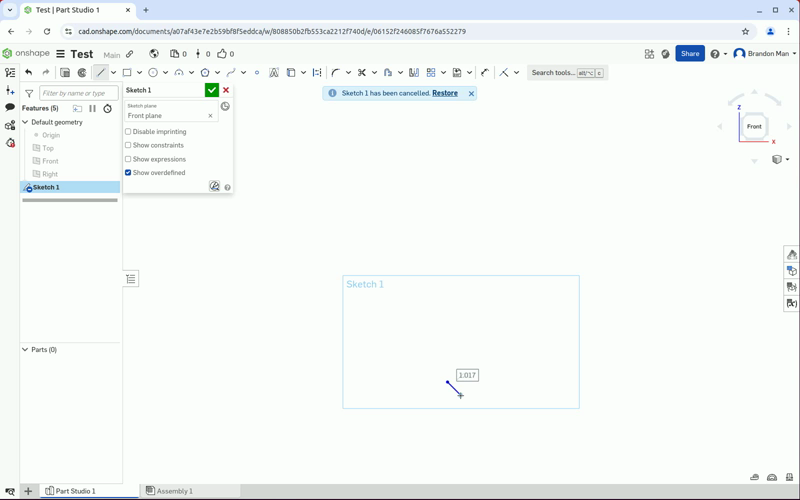
scroll(-6)
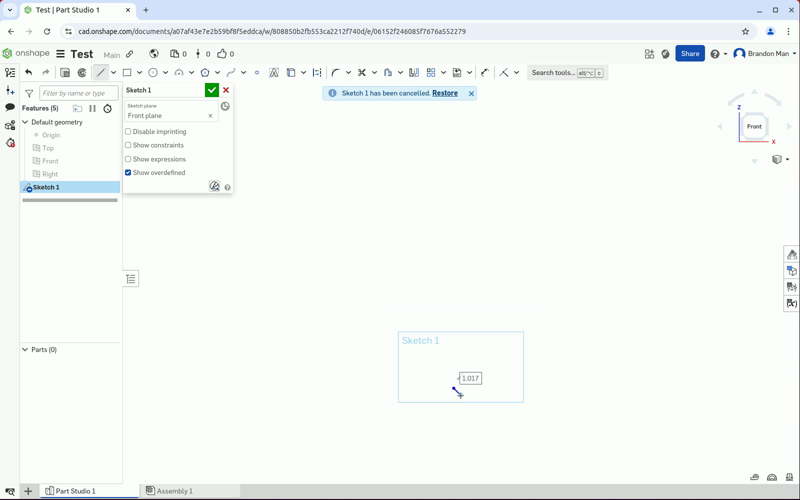
scroll(-6)
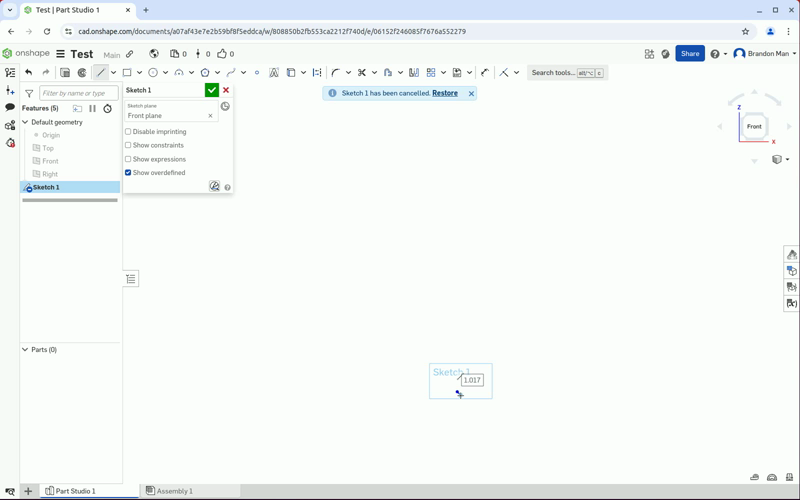
key_up(shift)
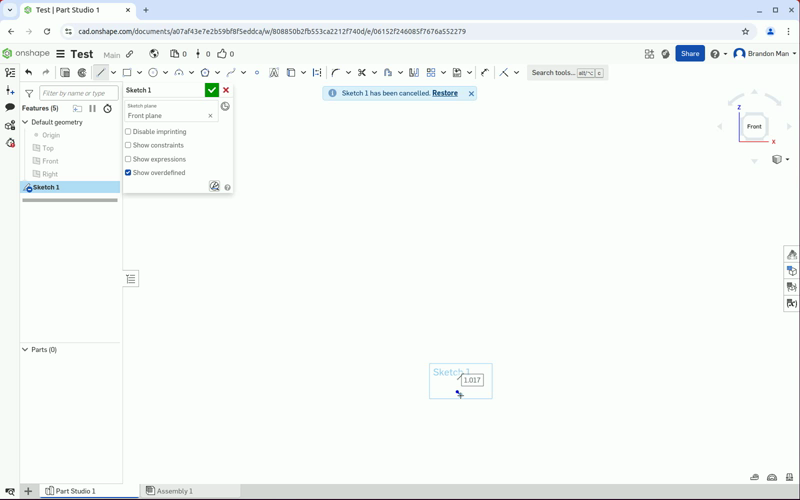
key_down(shift)
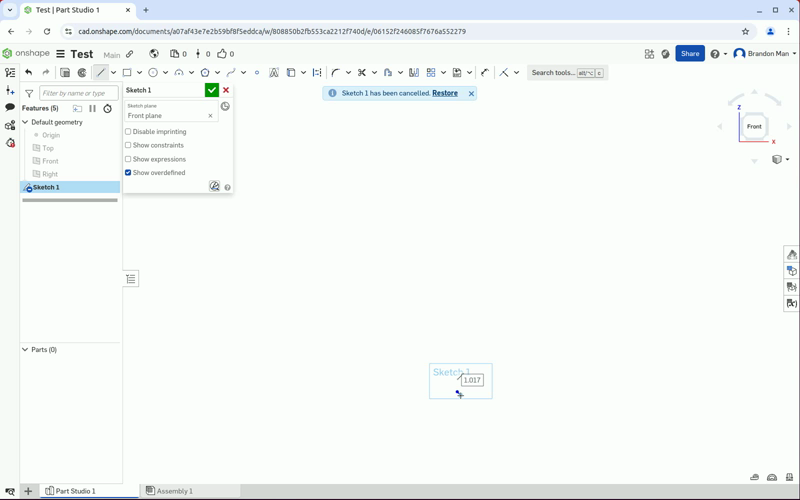
mouse_move(460, 282)
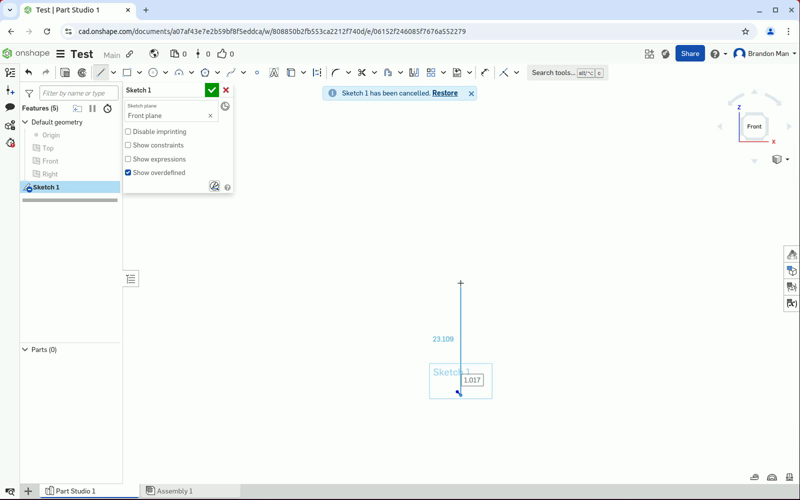
click(460, 282)
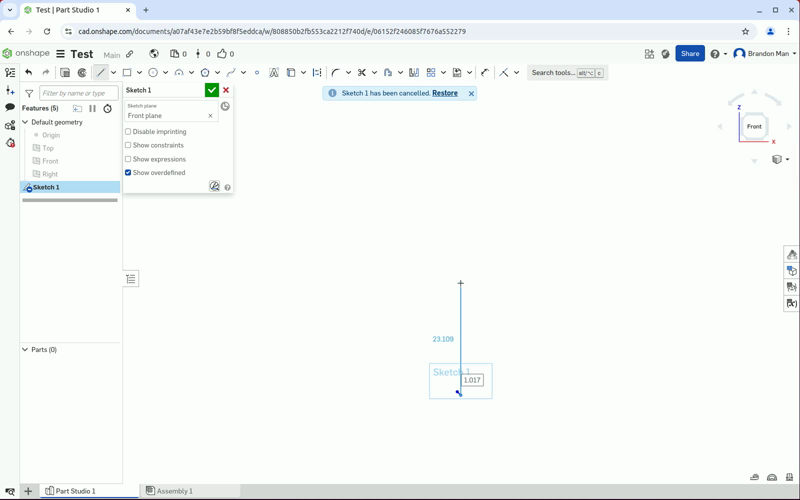
key_up(shift)
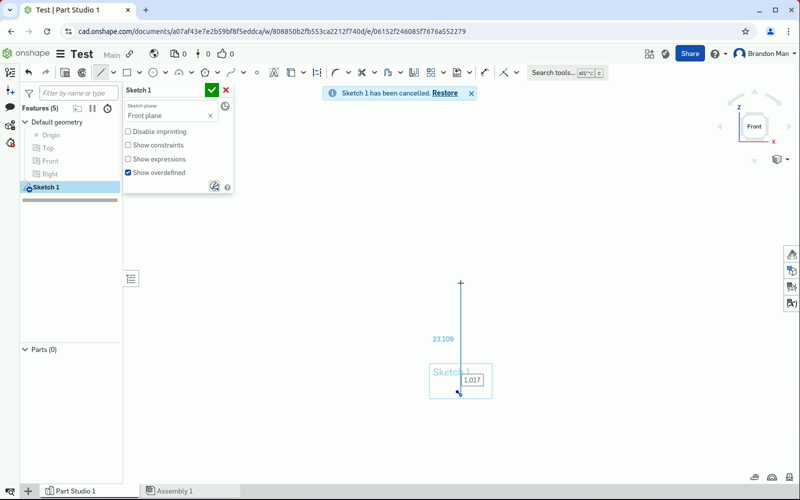
key_down(shift)
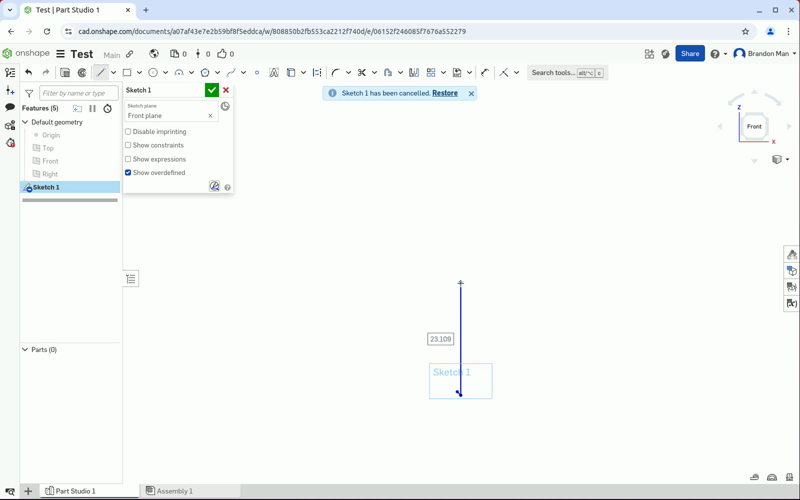
mouse_move(490, 282)
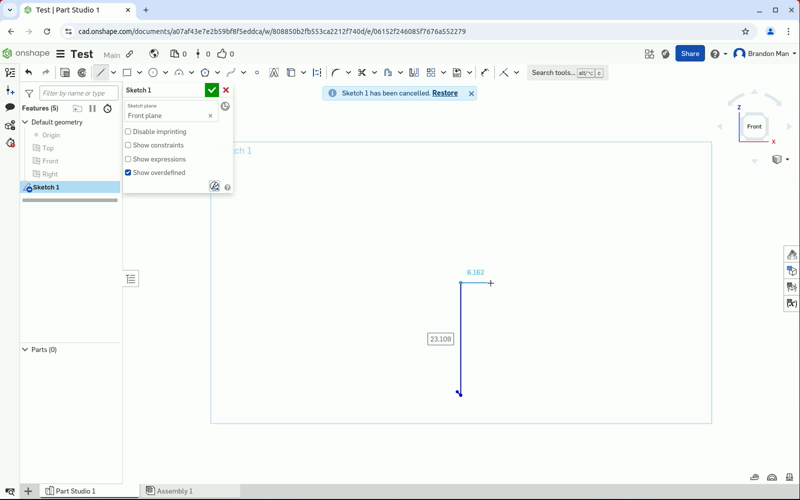
mouse_move(457, 286)
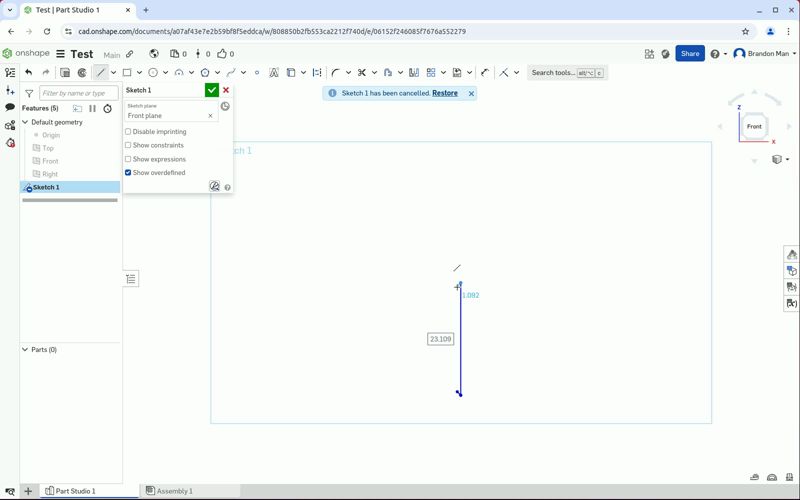
scroll(6)
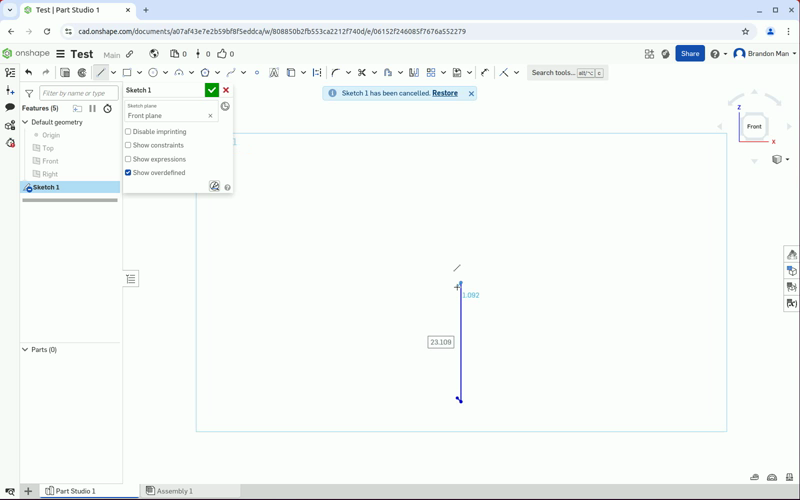
scroll(6)
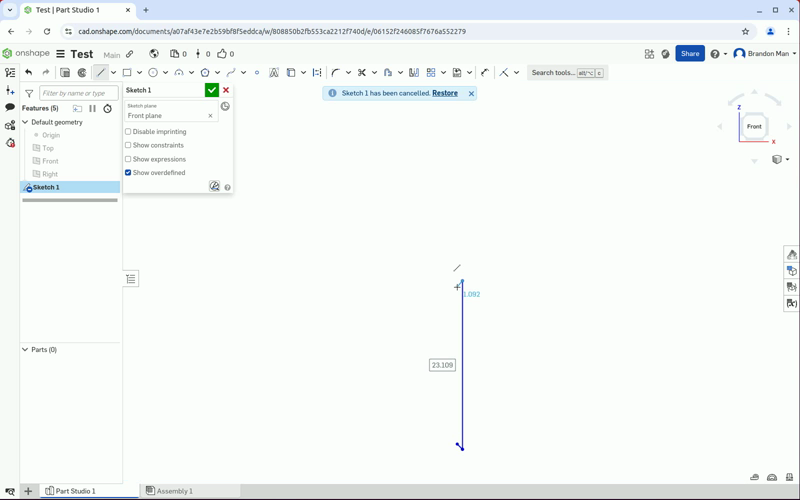
scroll(6)
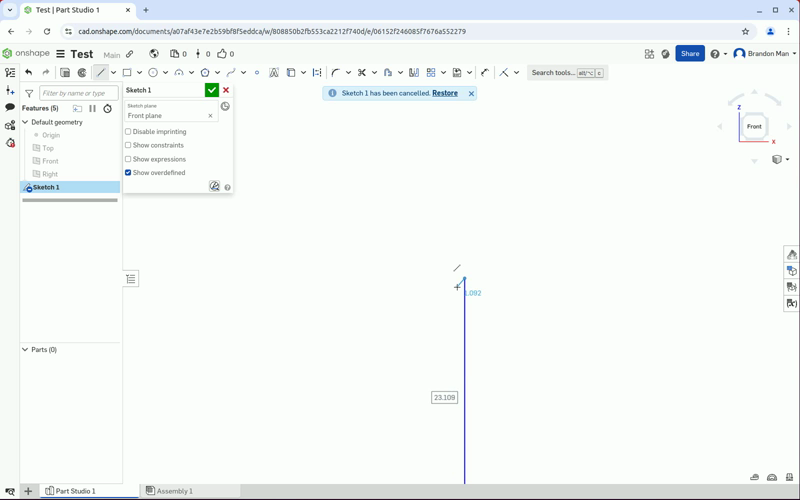
scroll(6)
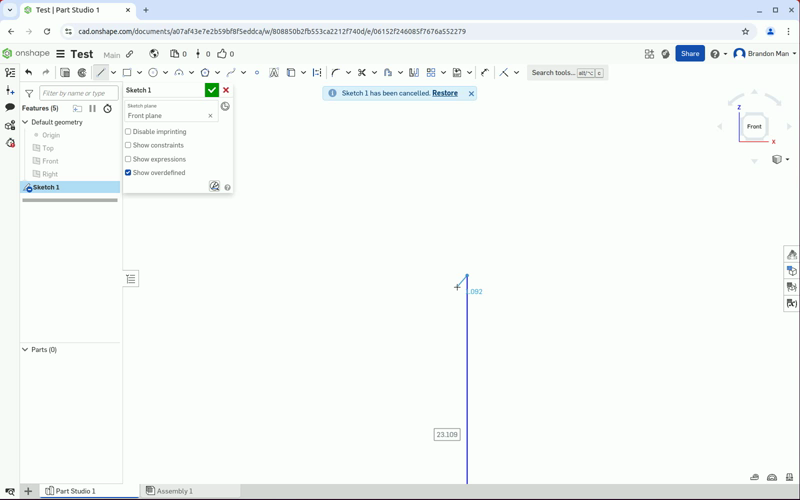
scroll(6)
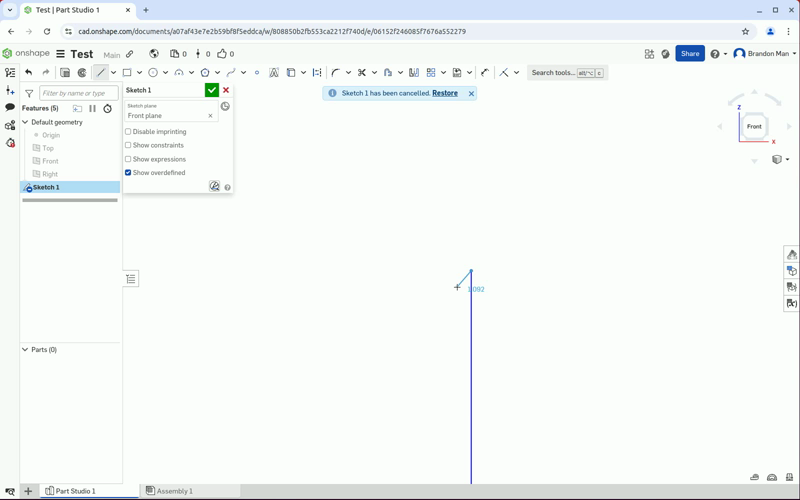
scroll(6)
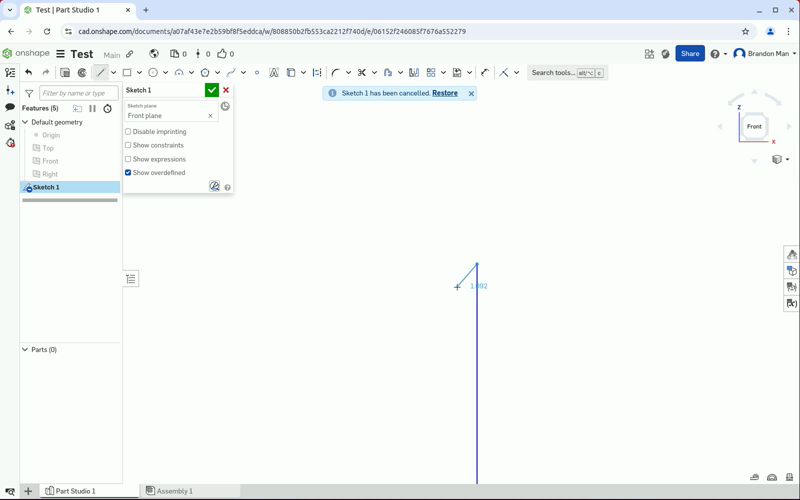
scroll(6)
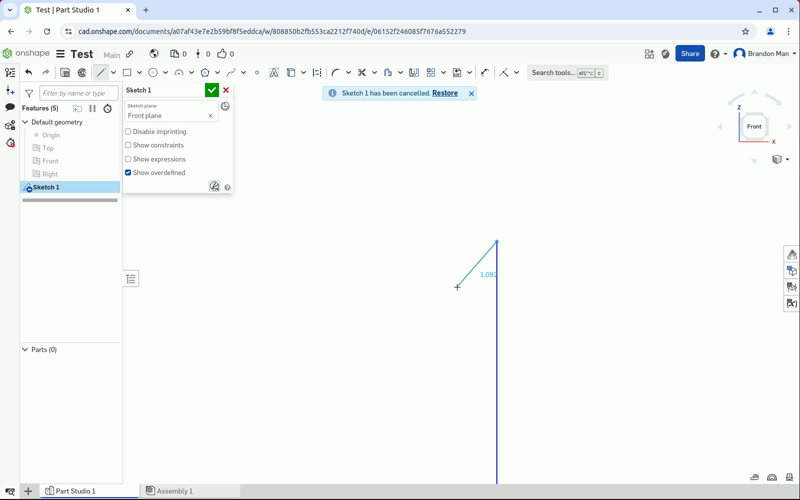
click(457, 286)
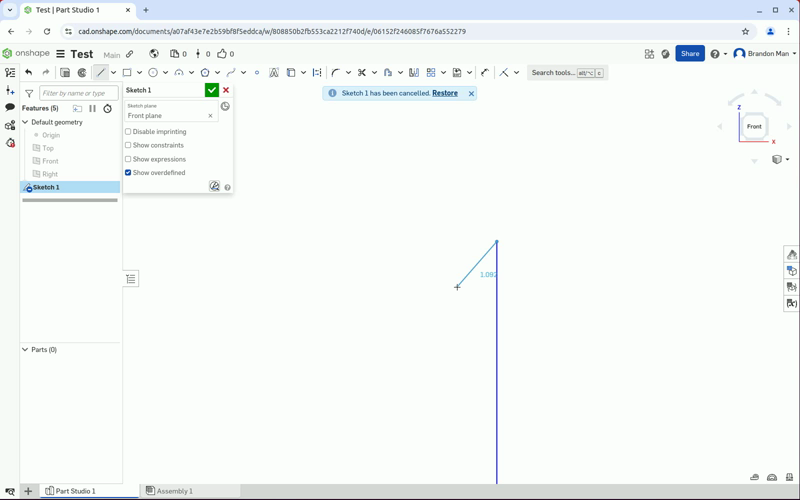
scroll(-6)
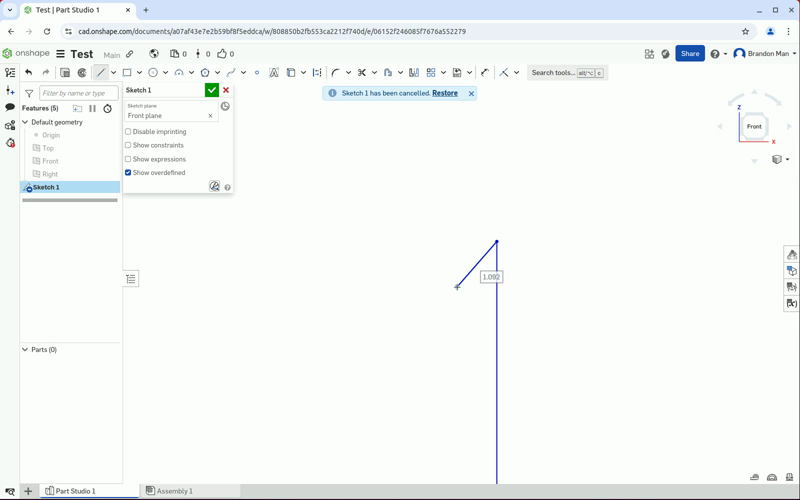
scroll(-6)
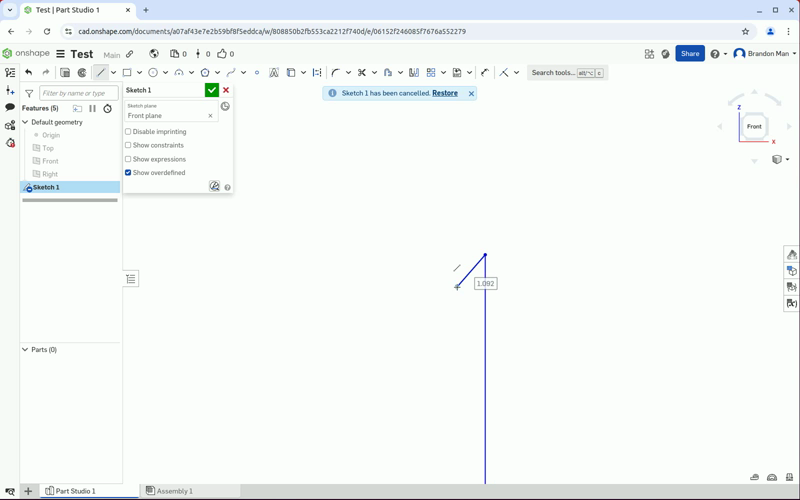
scroll(-6)
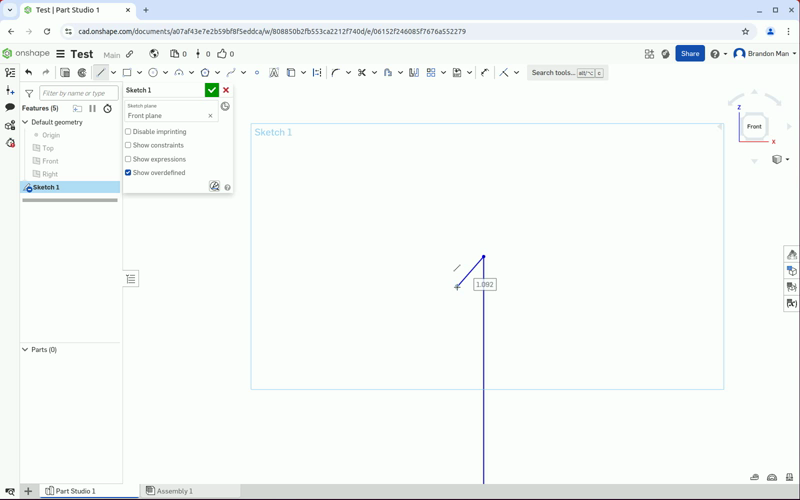
scroll(-6)
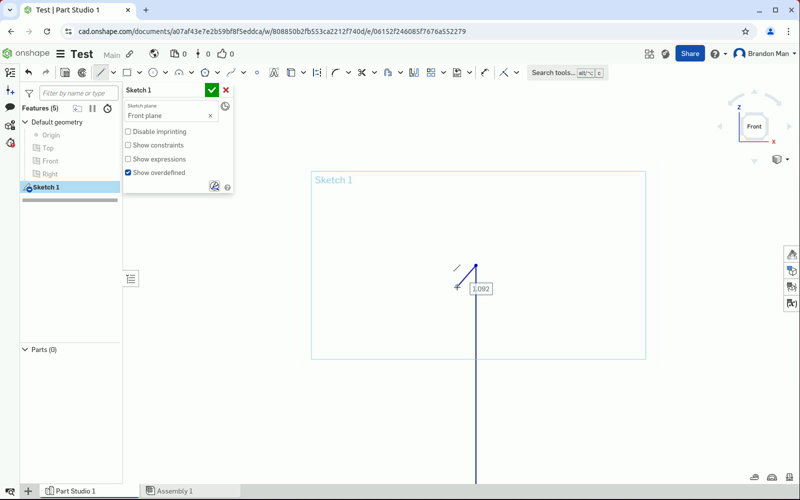
scroll(-6)
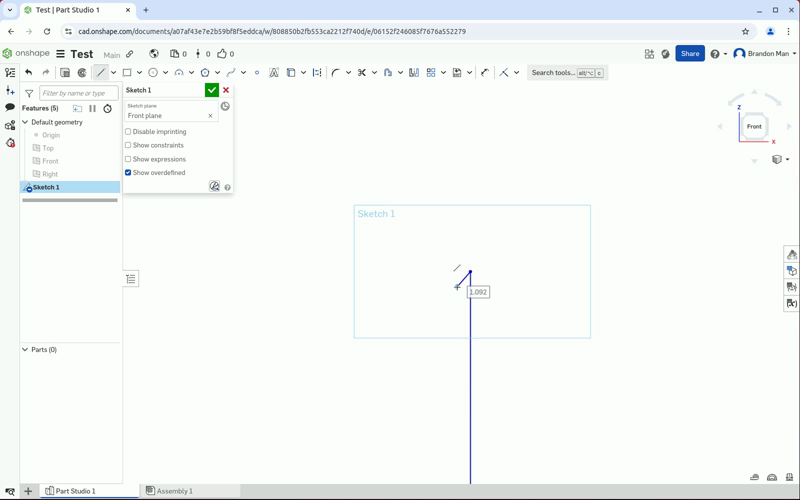
scroll(-6)
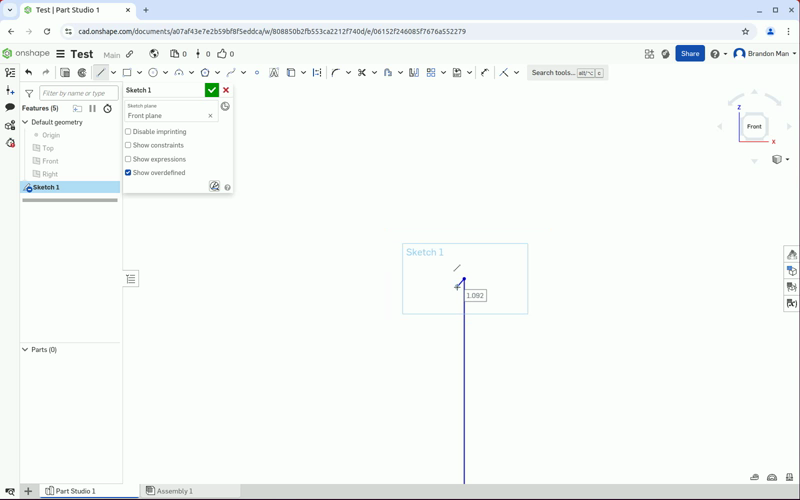
scroll(-6)
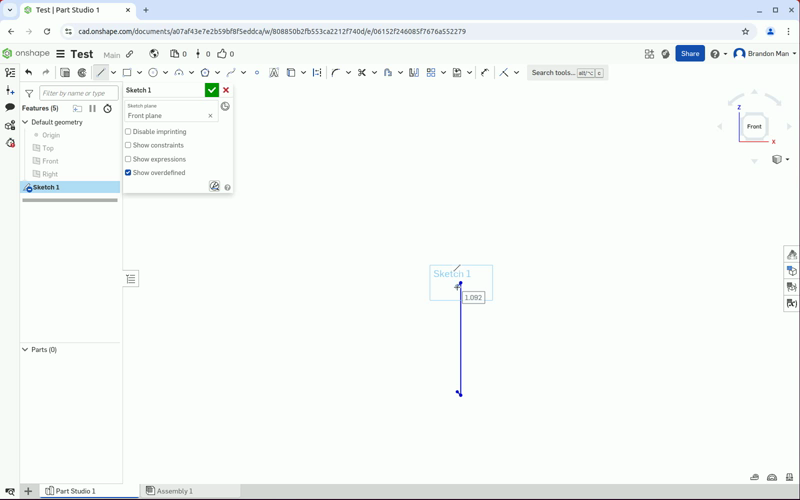
key_up(shift)
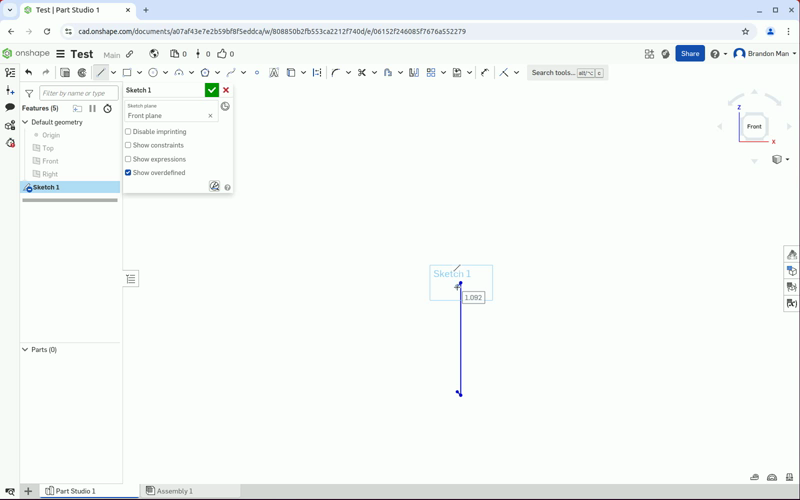
key_down(shift)
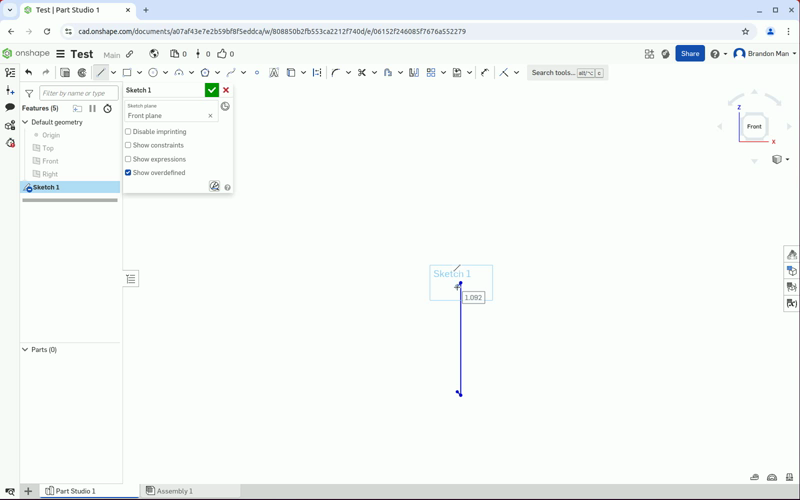
mouse_move(457, 391)
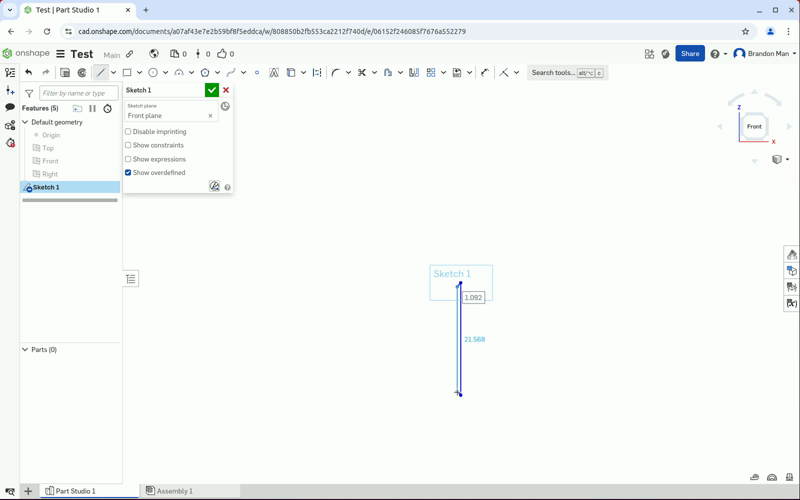
key_up(shift)
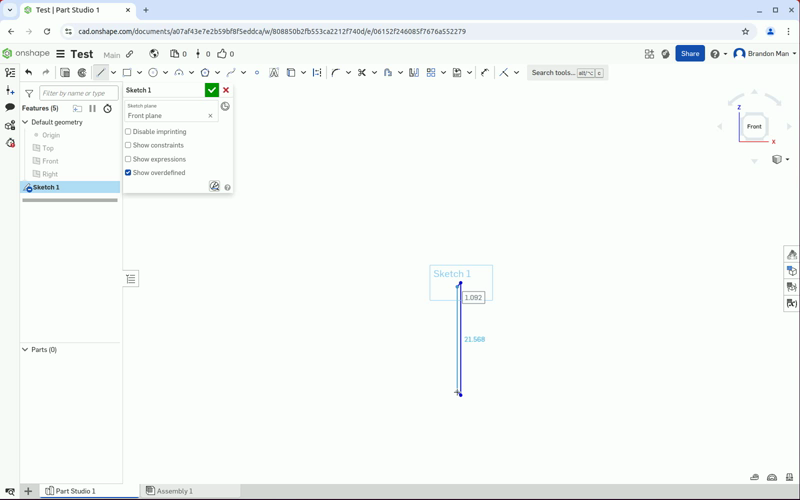
click(457, 391)
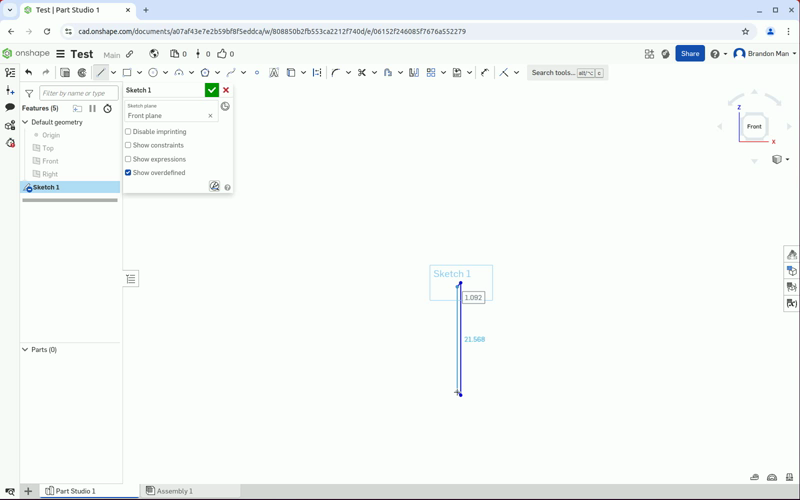
key(esc)
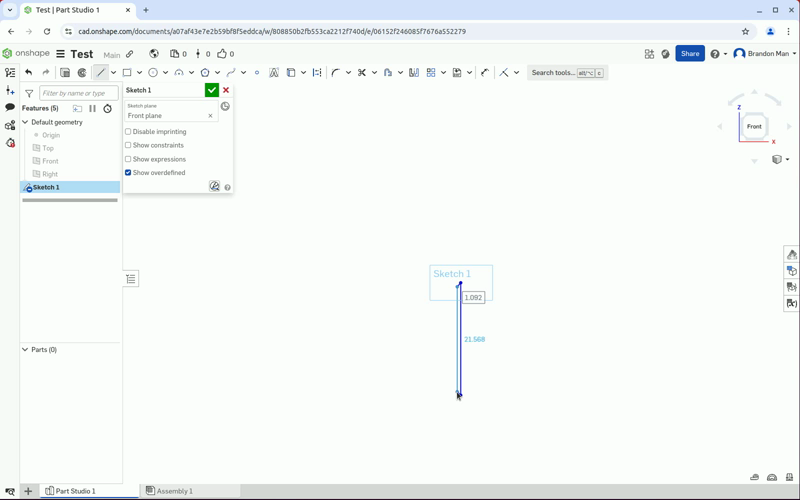
mouse_move(459, 375)
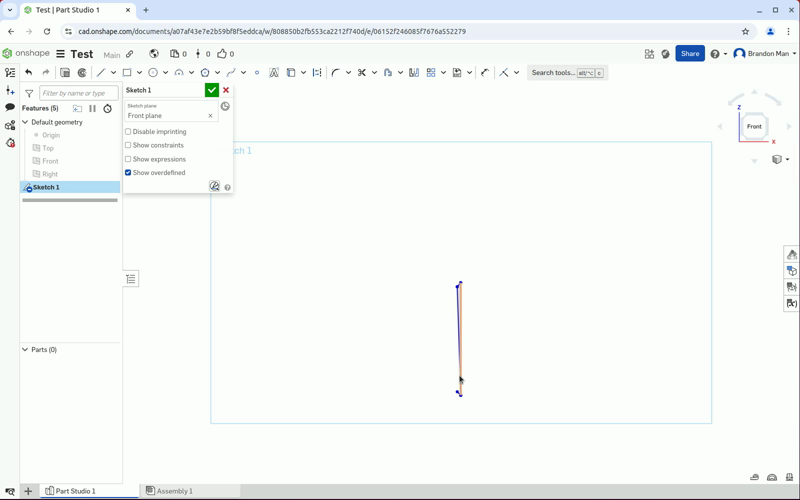
scroll(6)
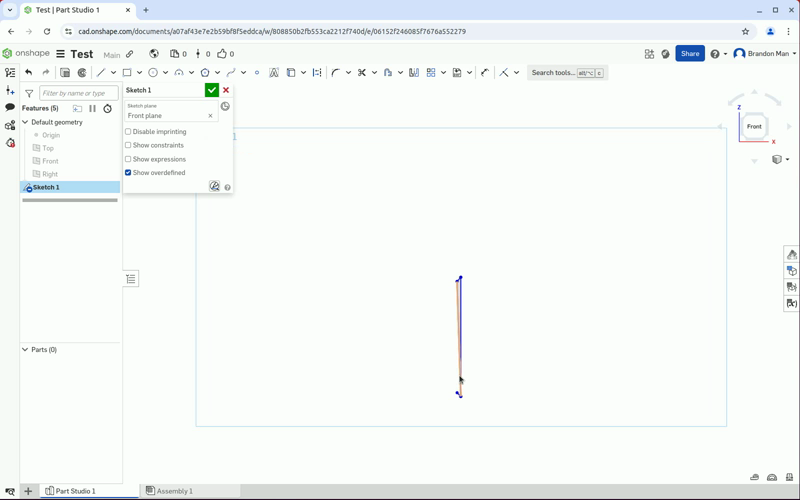
scroll(6)
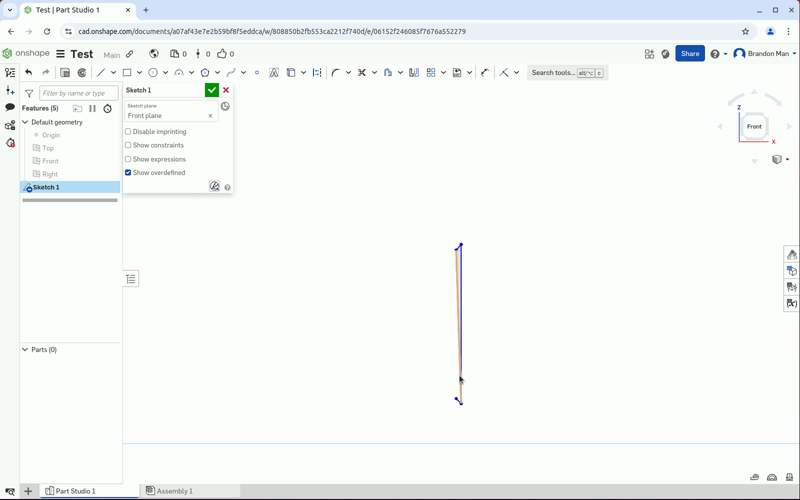
scroll(6)
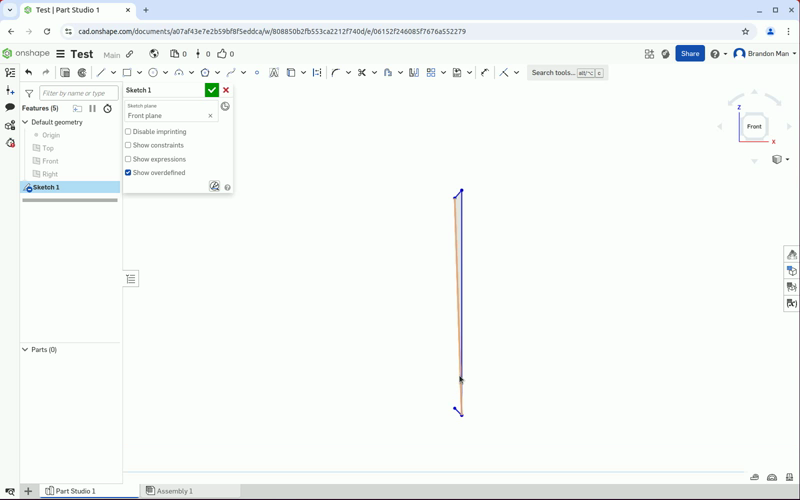
scroll(6)
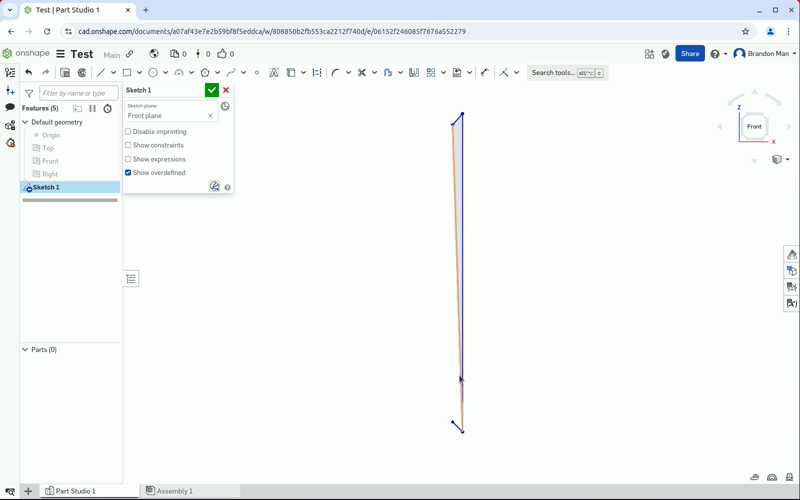
scroll(6)
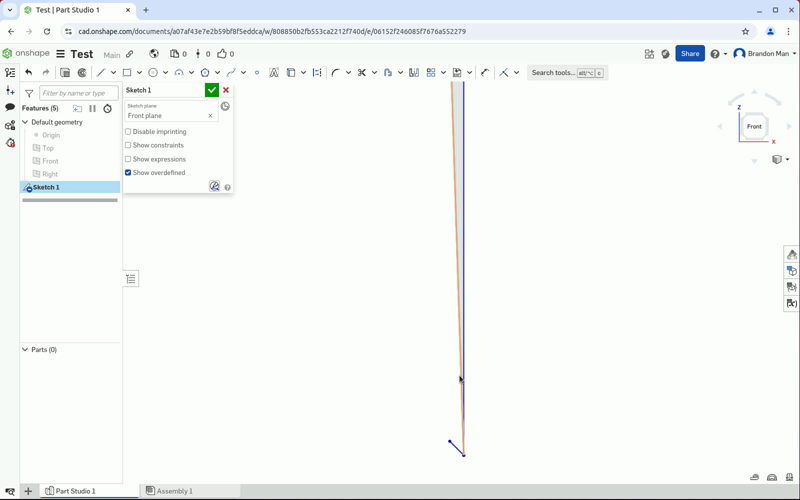
scroll(6)
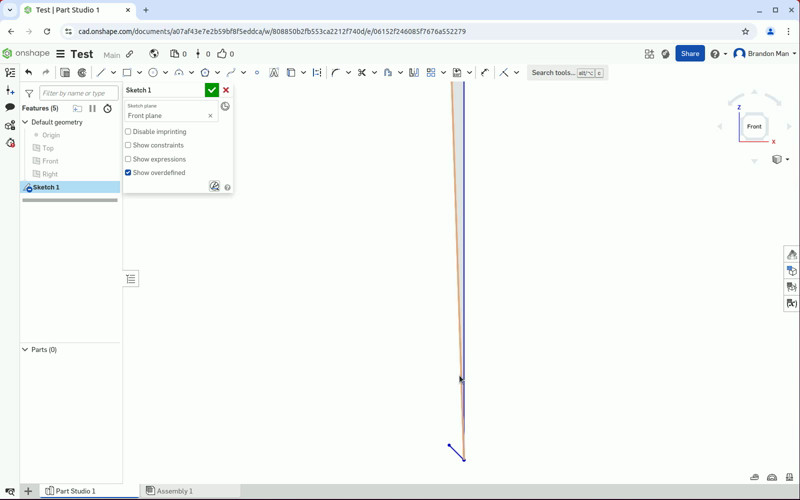
scroll(6)
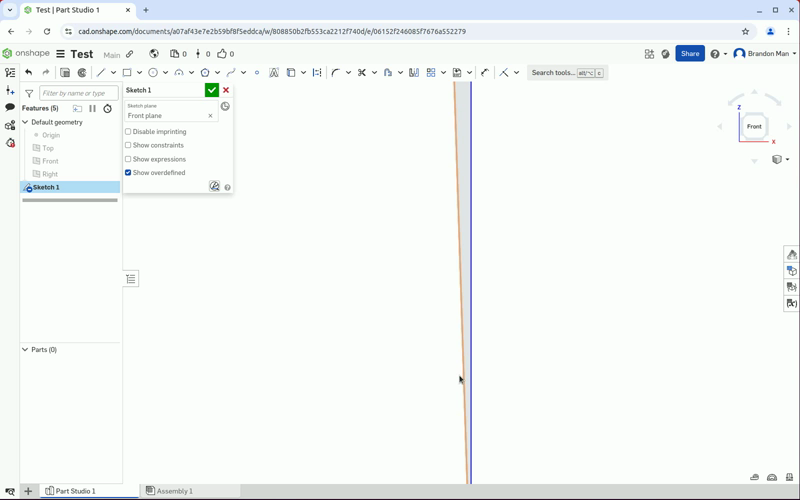
click(459, 375)
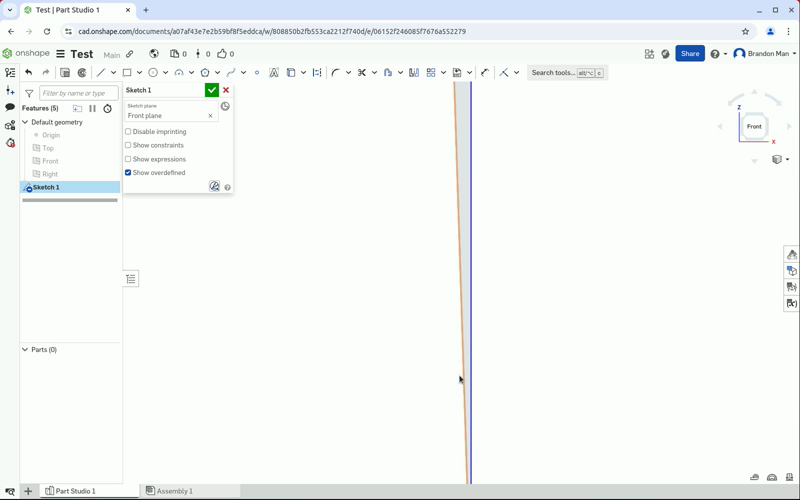
scroll(-6)
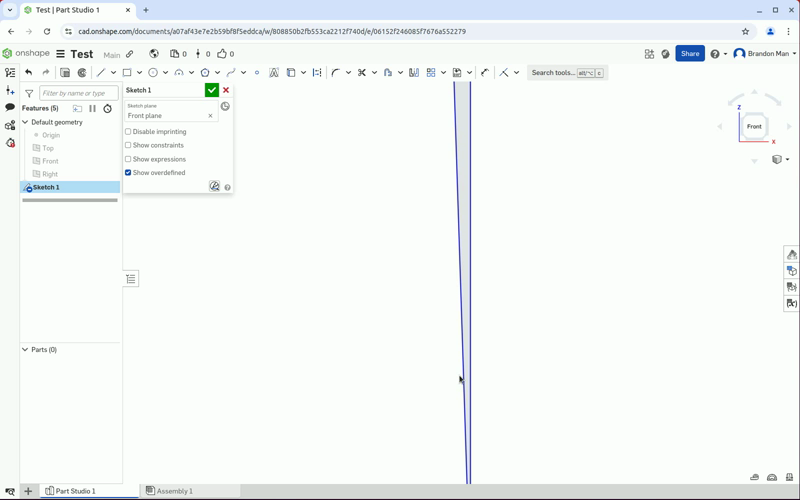
scroll(-6)
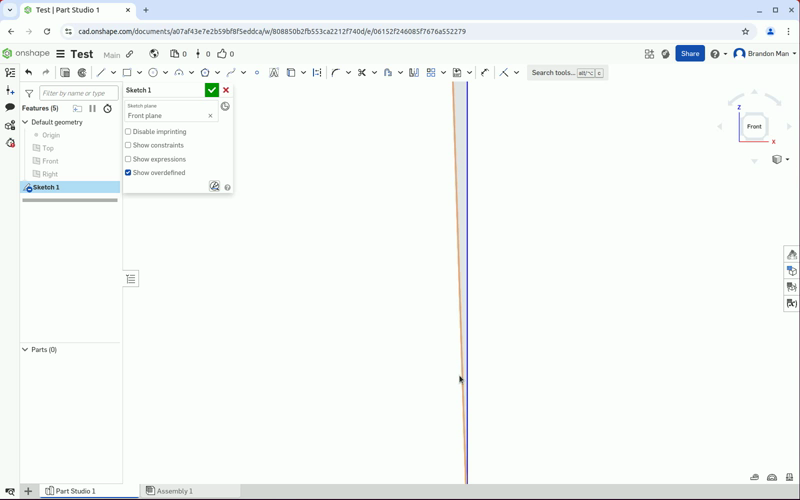
scroll(-6)
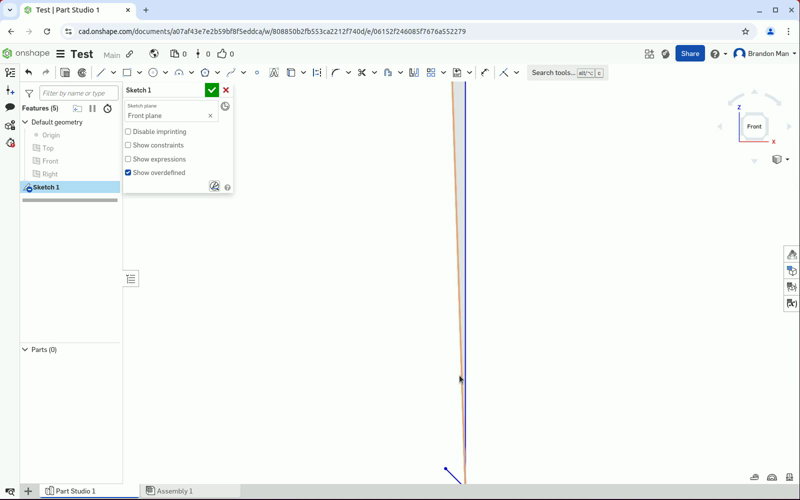
scroll(-6)
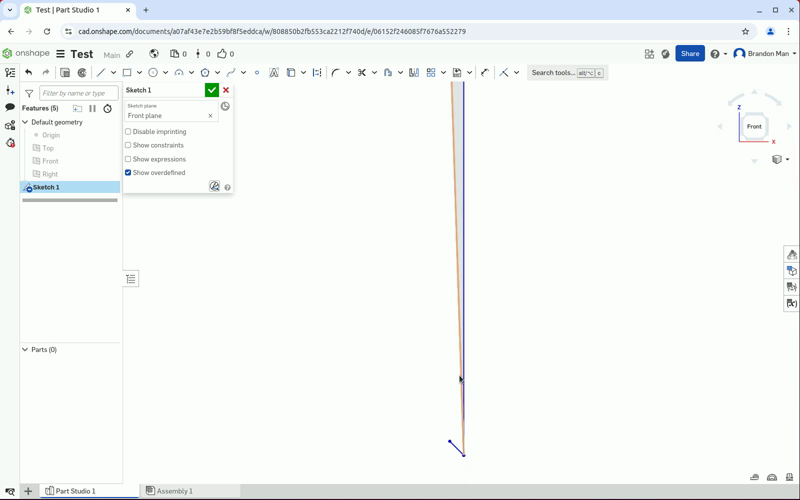
scroll(-6)
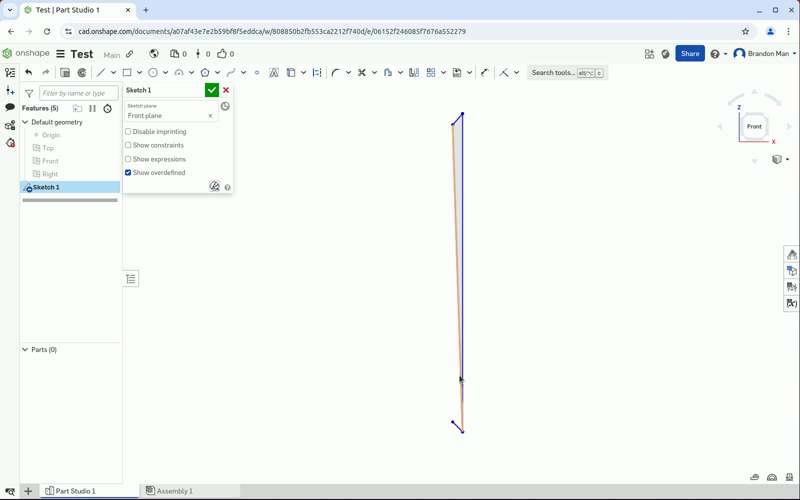
scroll(-6)
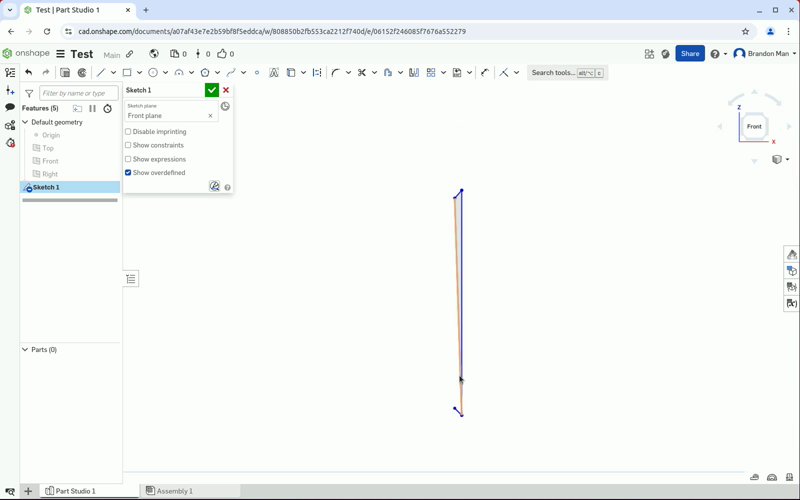
scroll(-6)
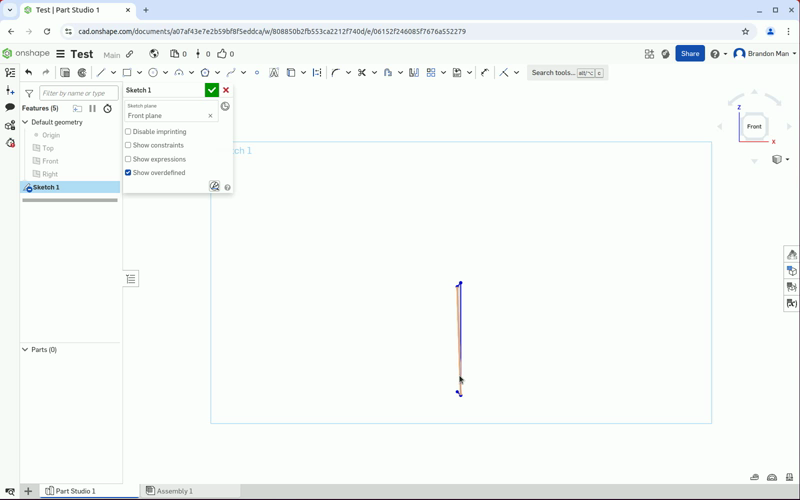
mouse_move(73, 352)
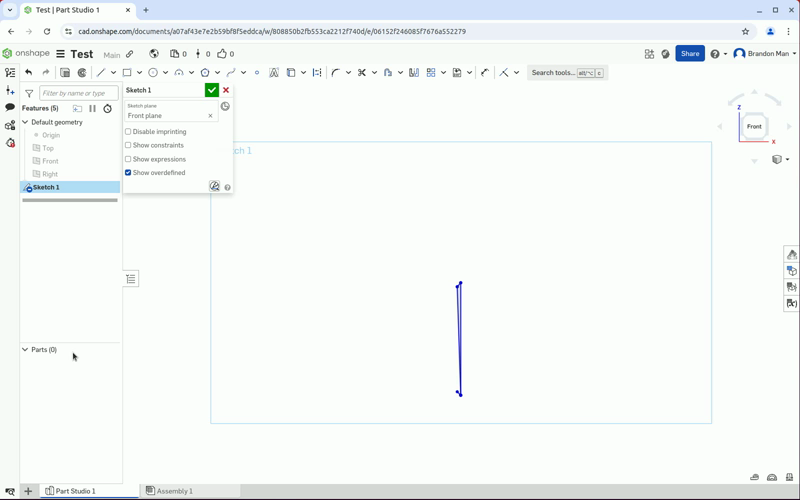
key(shift+y)
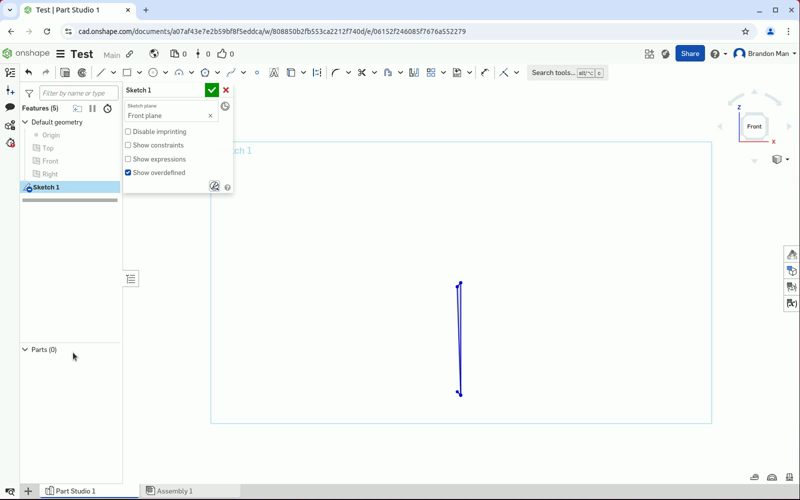
key(shift+e)
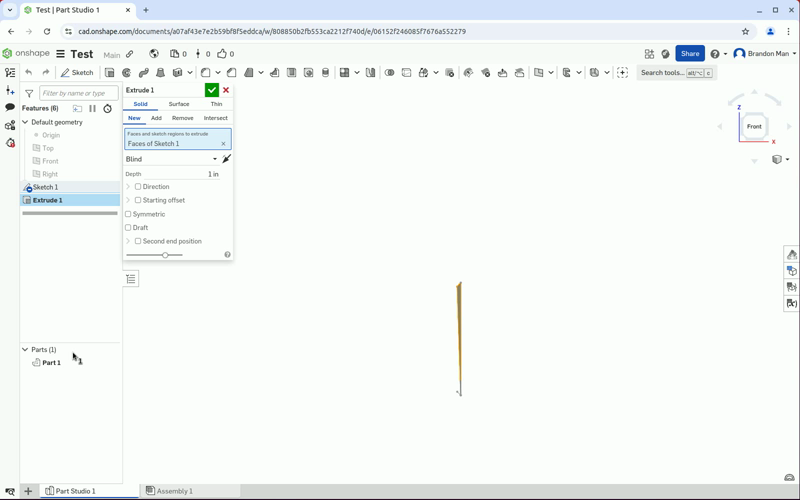
mouse_move(143, 106)
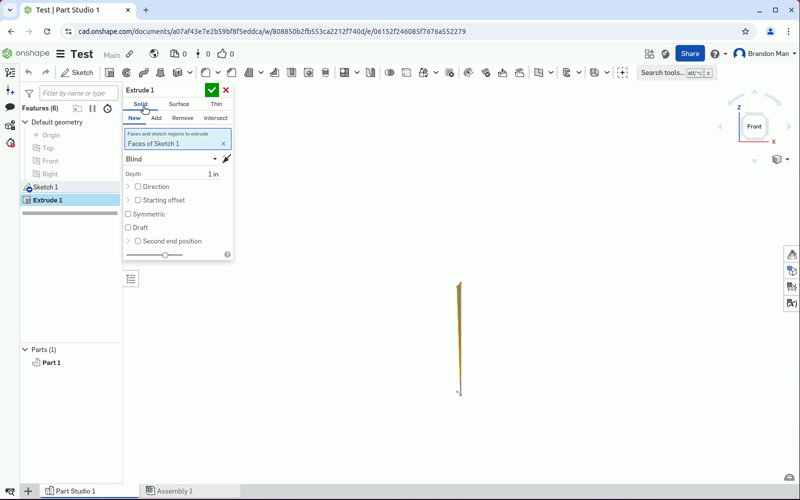
click(143, 106)
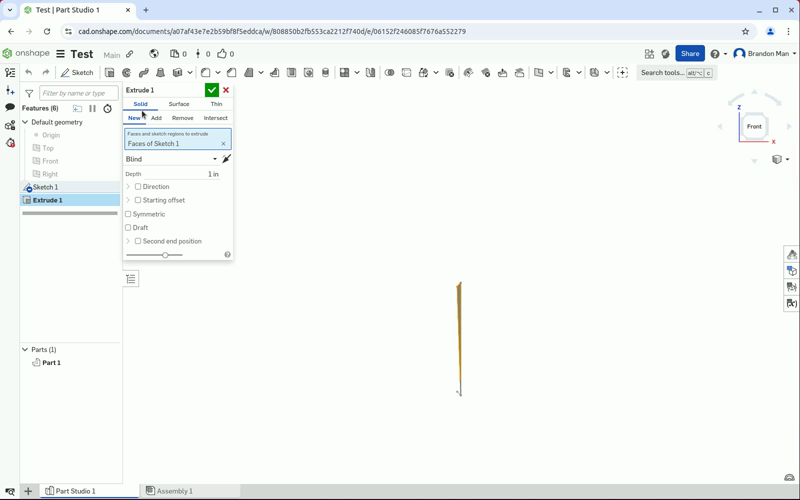
mouse_move(137, 120)
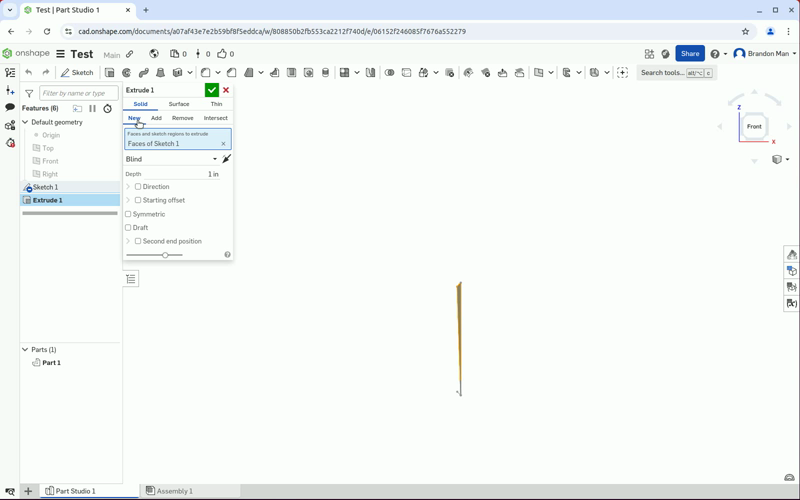
click(137, 120)
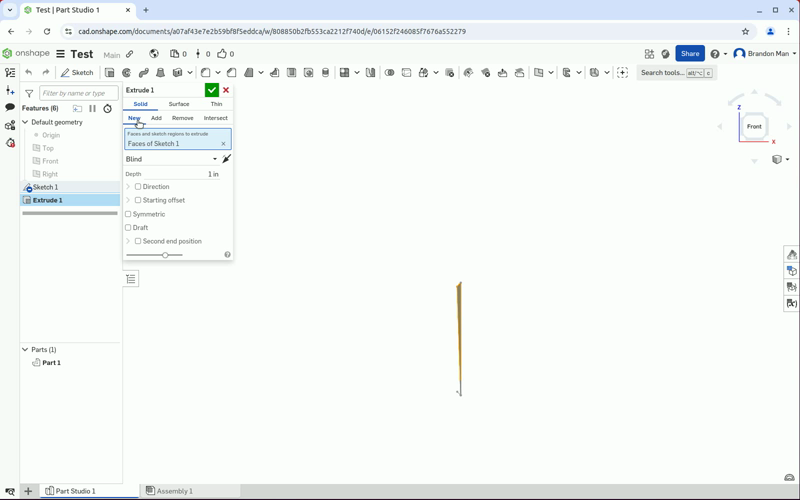
key(tab, 4)
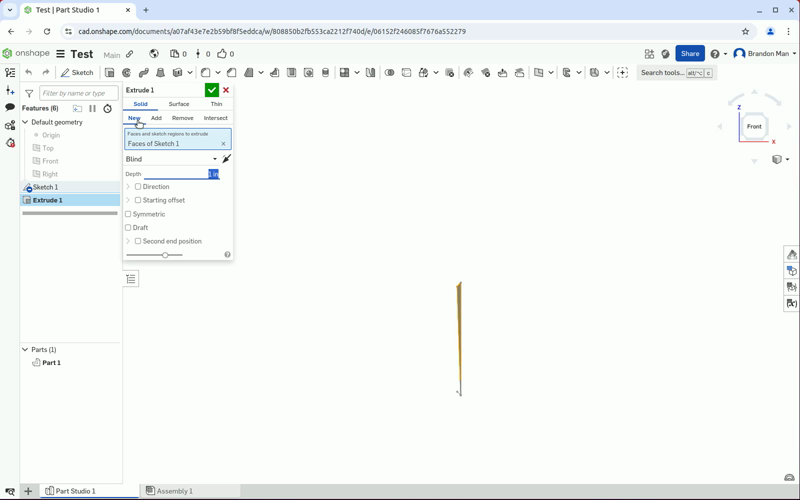
text(0.722)
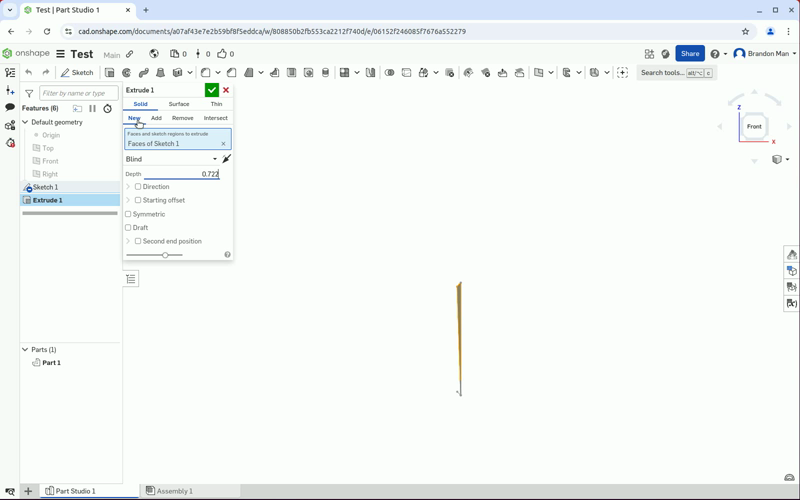
key(enter)
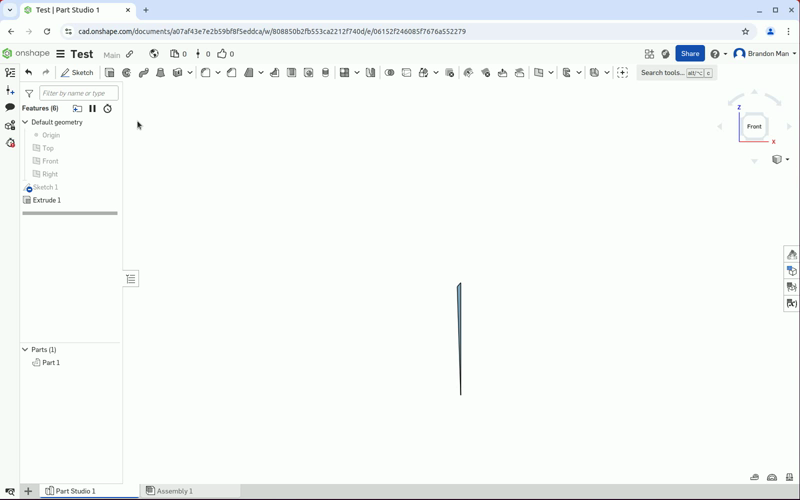
key(shift+h)
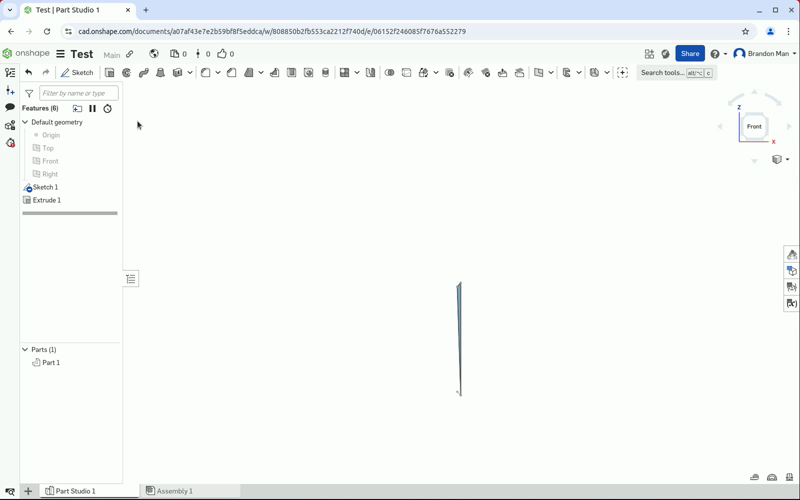
key(shift+h)
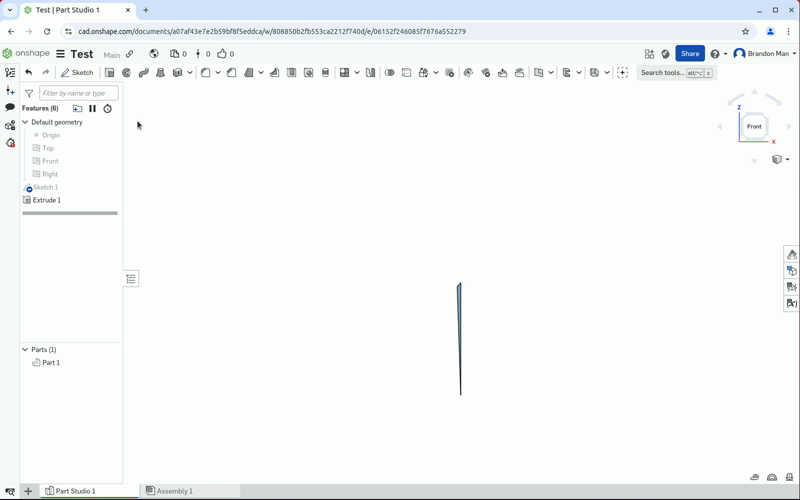
mouse_move(73, 189)
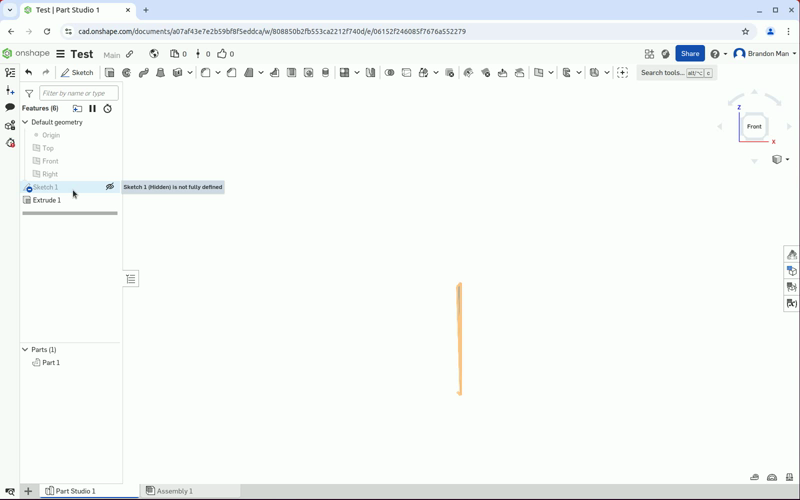
click(73, 189)
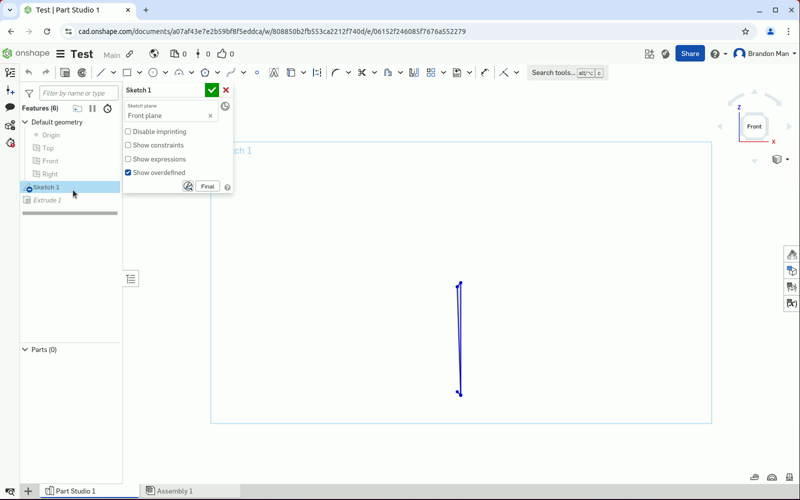
mouse_move(229, 92)
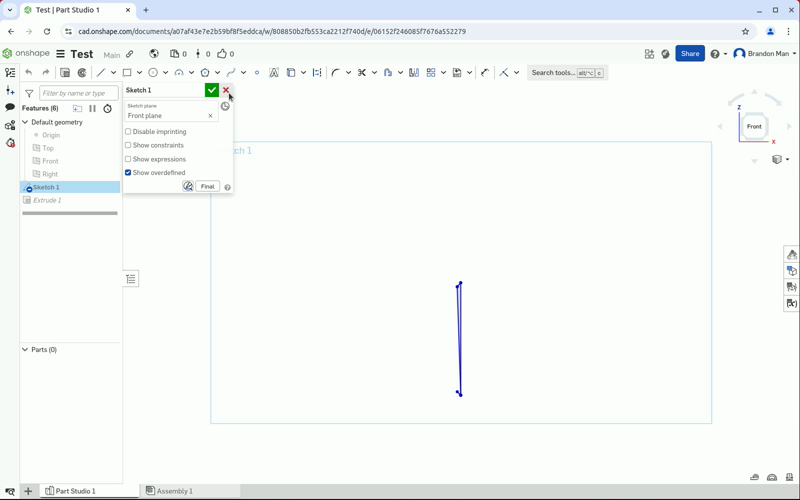
click(229, 92)
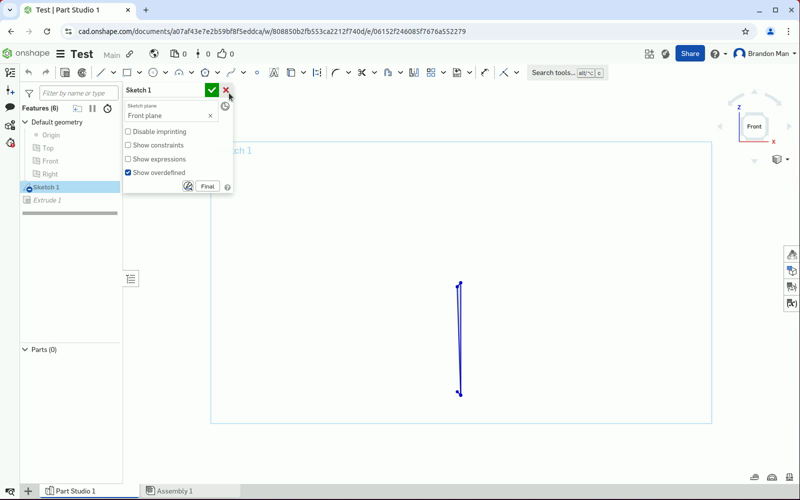
key(shift+s)
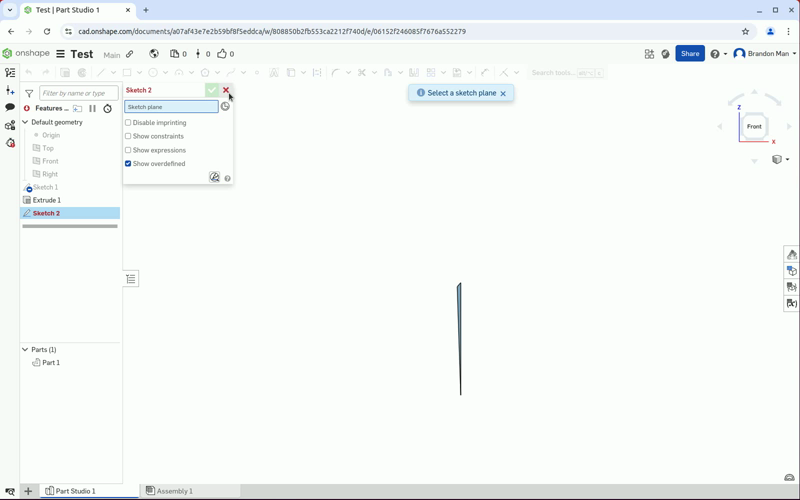
mouse_move(73, 163)
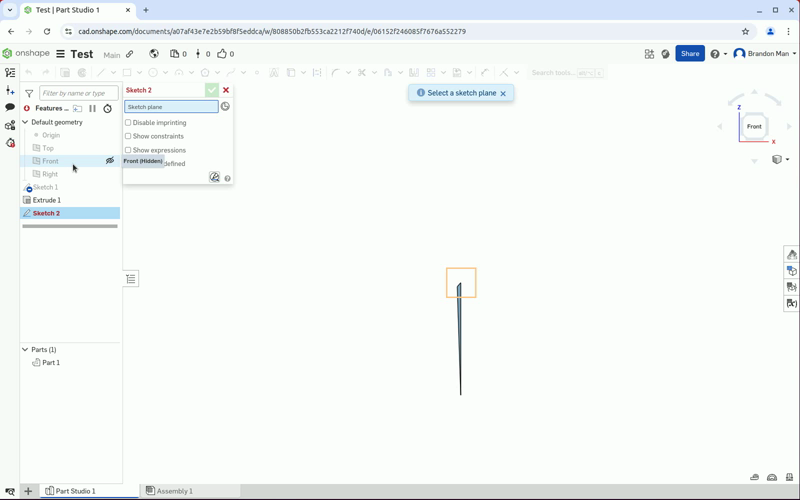
click(73, 163)
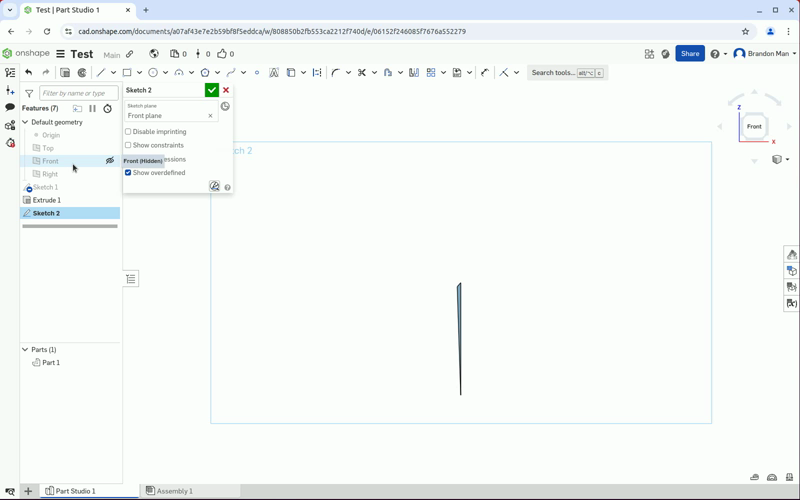
mouse_move(73, 352)
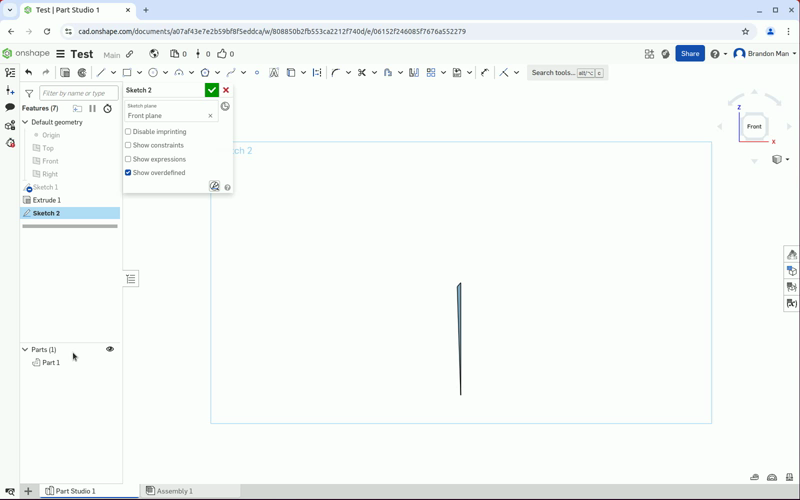
key(y)
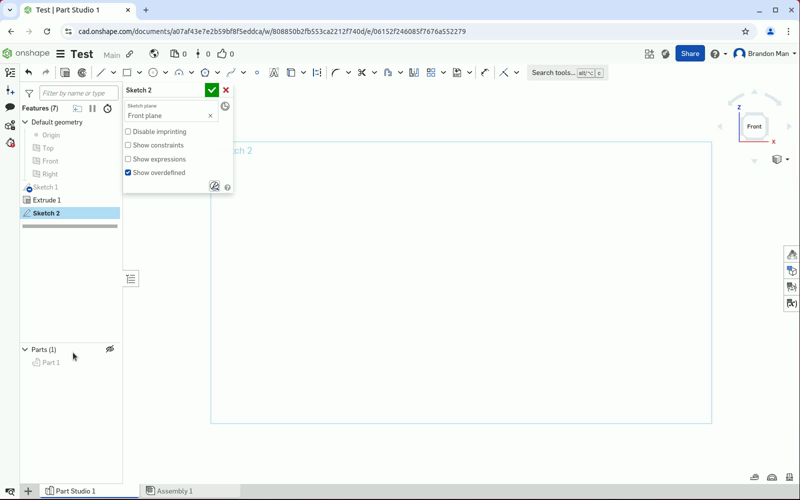
key(l)
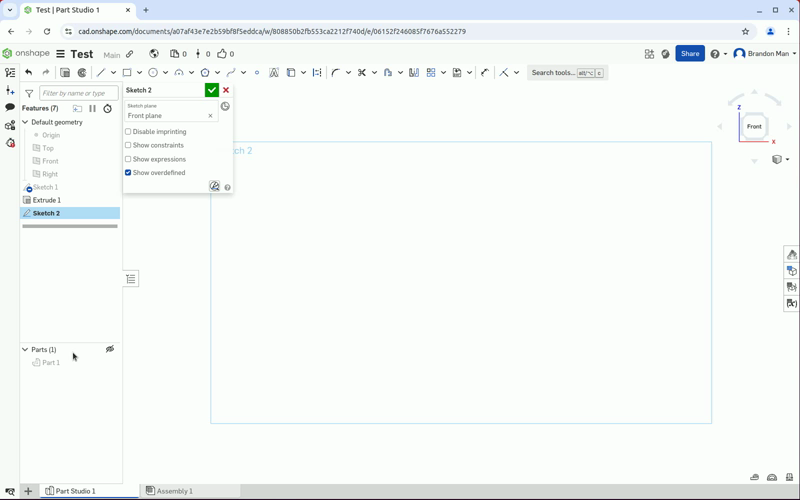
key_down(shift)
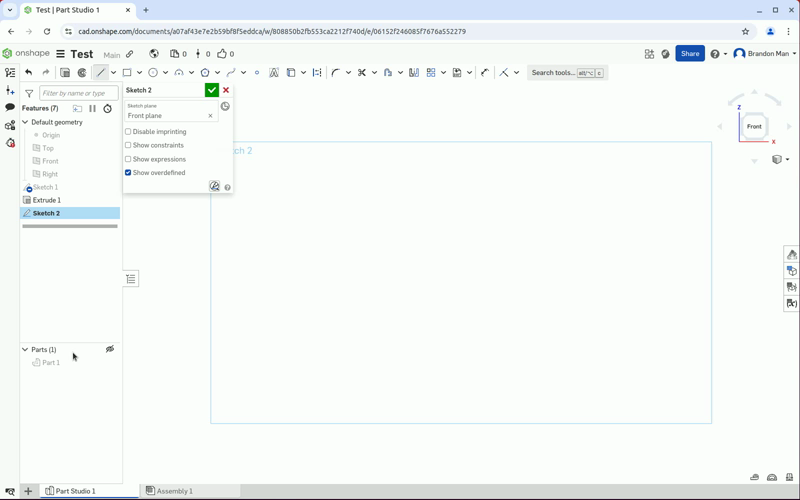
mouse_move(350, 395)
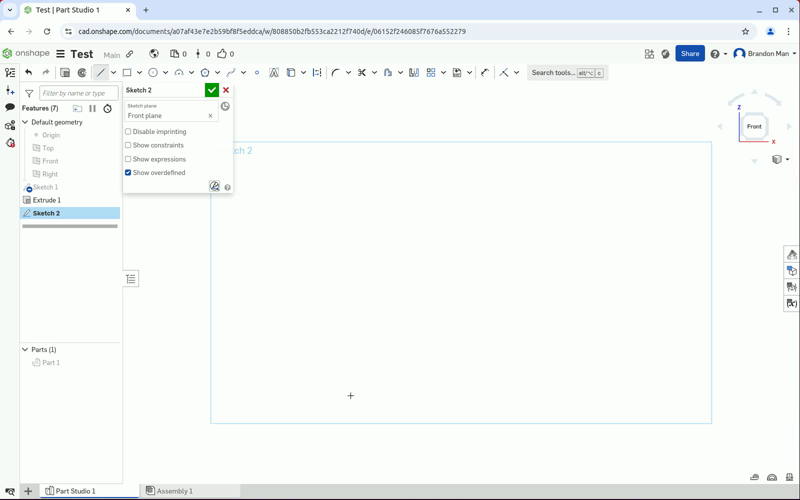
click(350, 395)
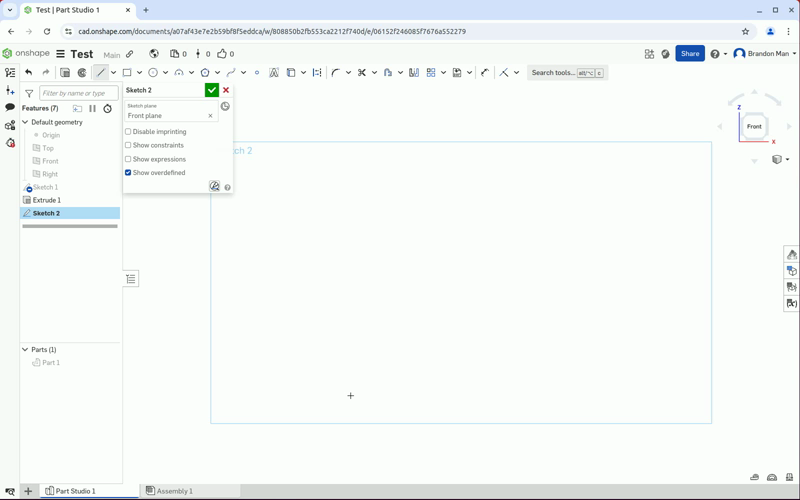
key_up(shift)
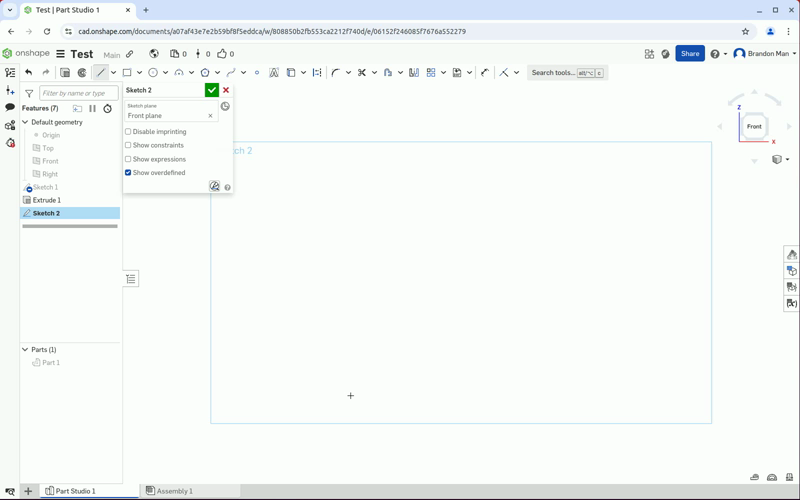
key_down(shift)
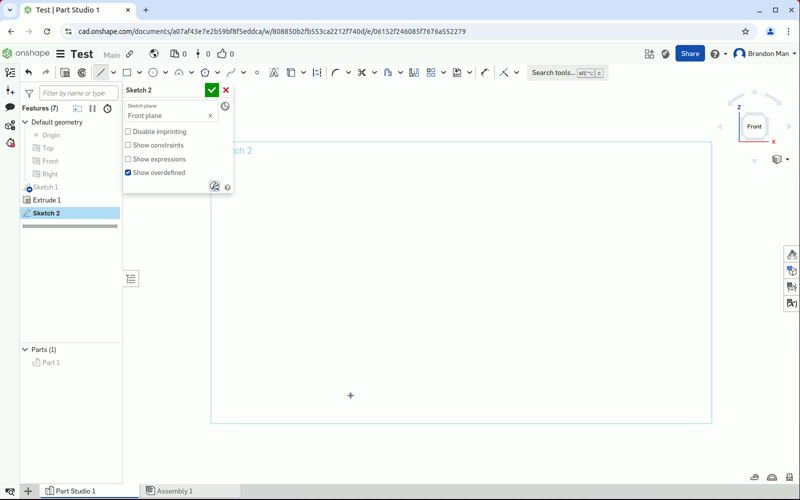
mouse_move(460, 395)
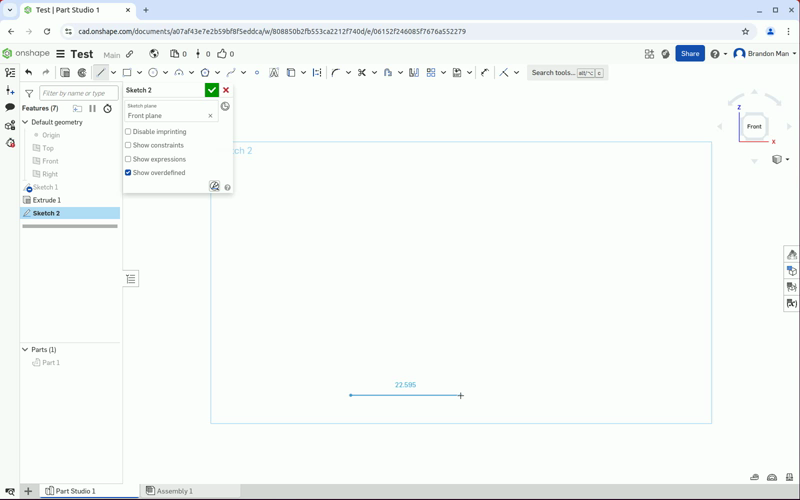
click(460, 395)
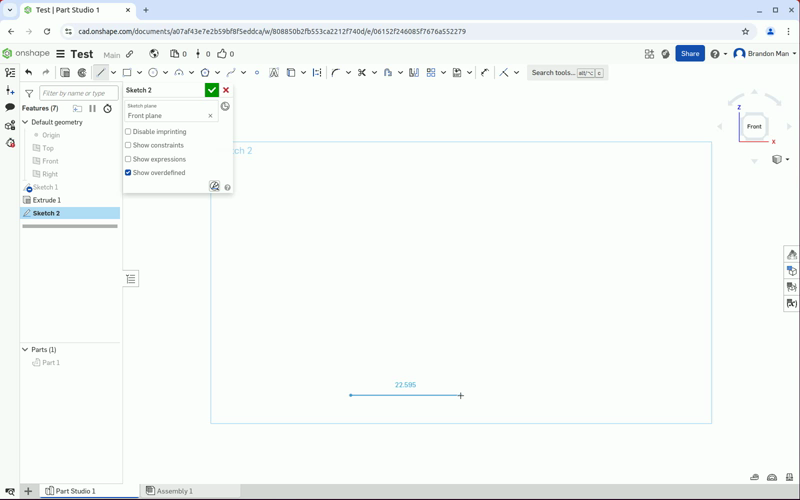
key_up(shift)
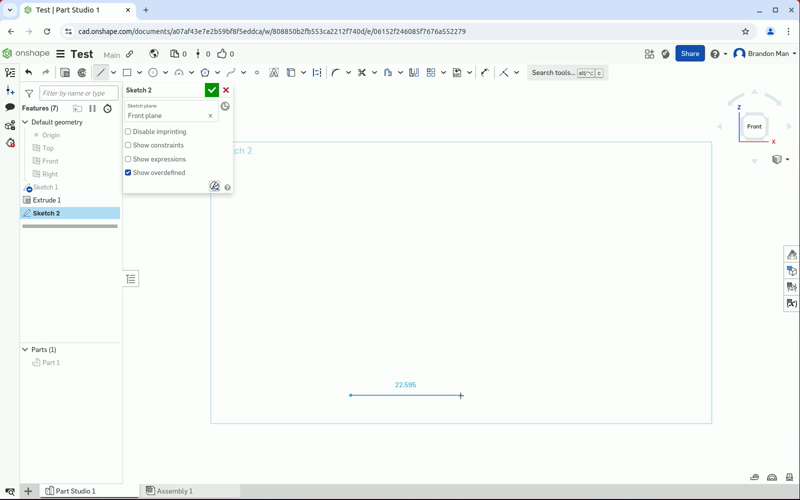
key_down(shift)
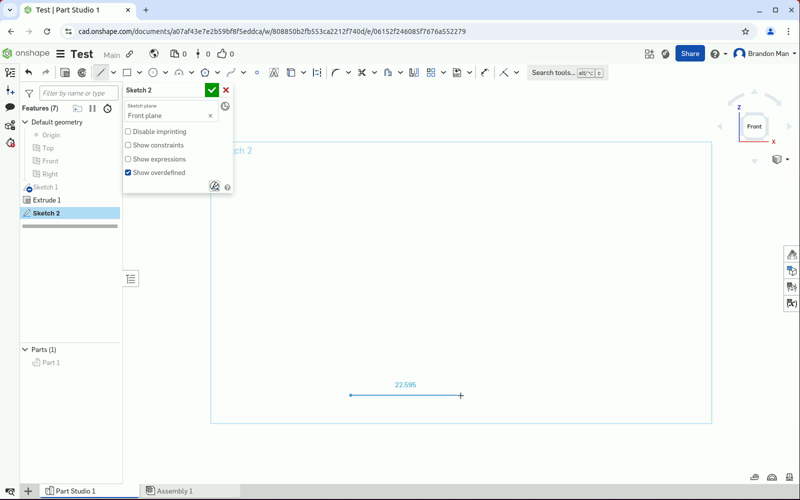
mouse_move(490, 395)
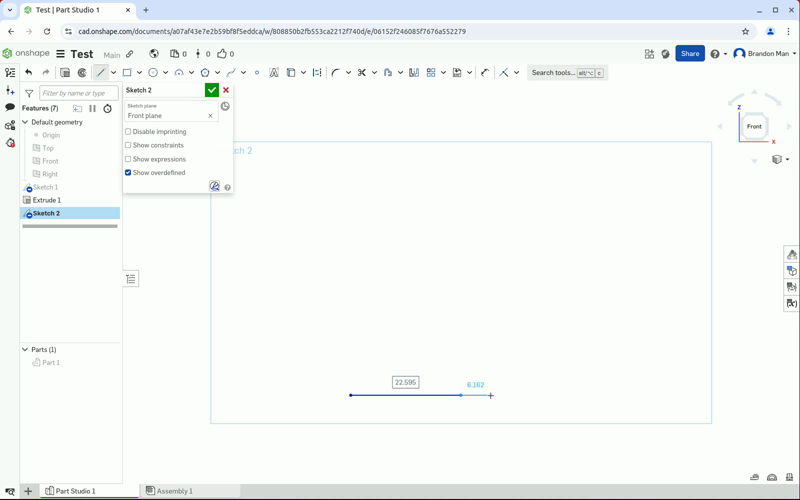
mouse_move(457, 391)
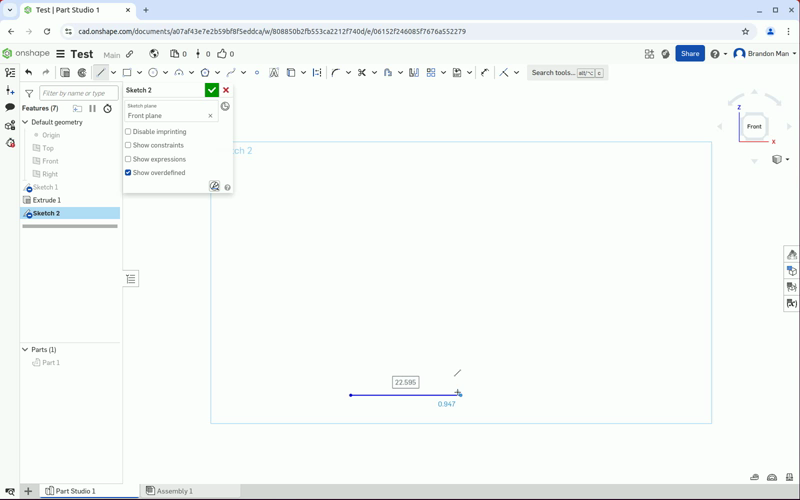
scroll(6)
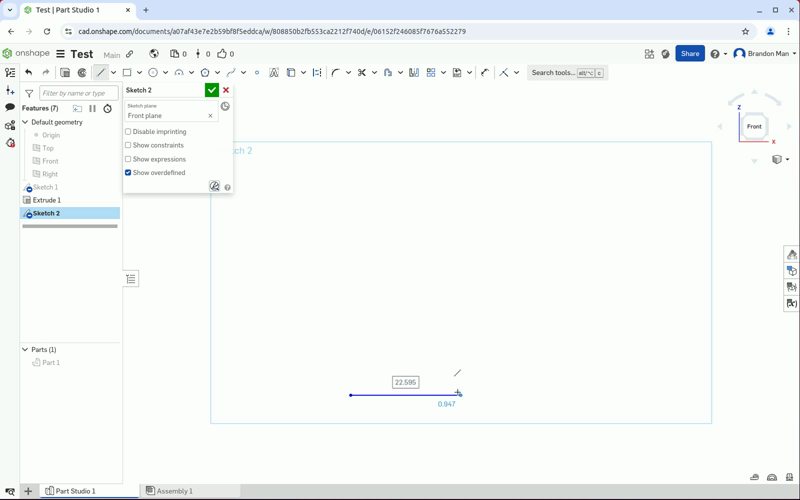
scroll(6)
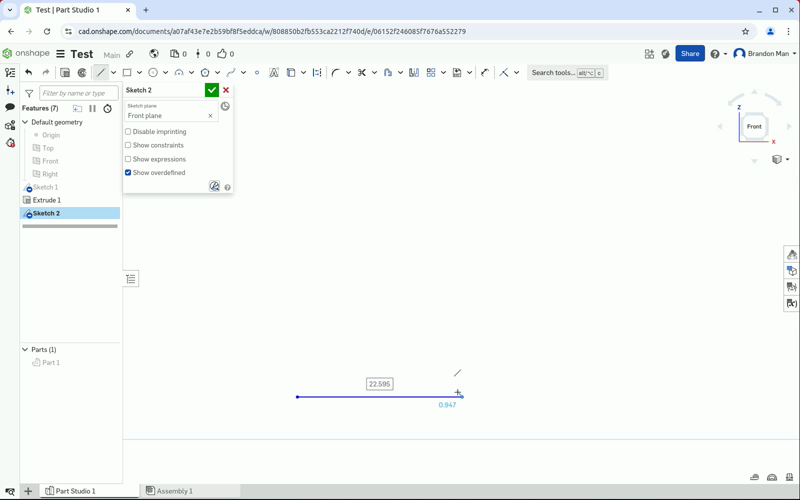
scroll(6)
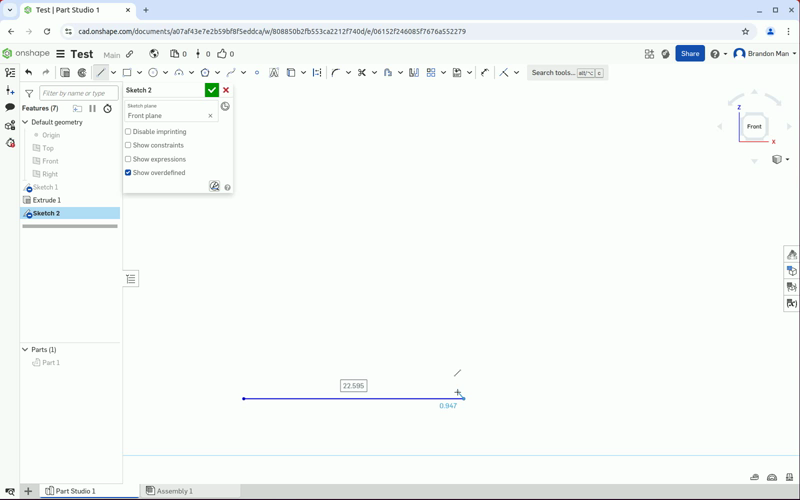
scroll(6)
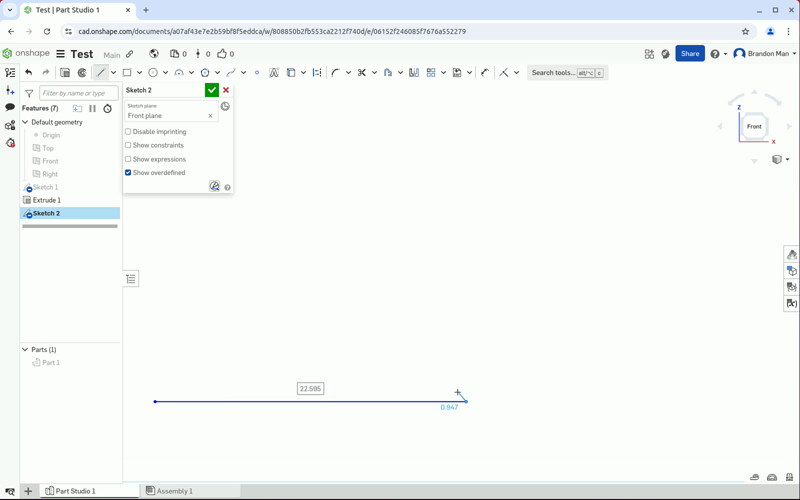
scroll(6)
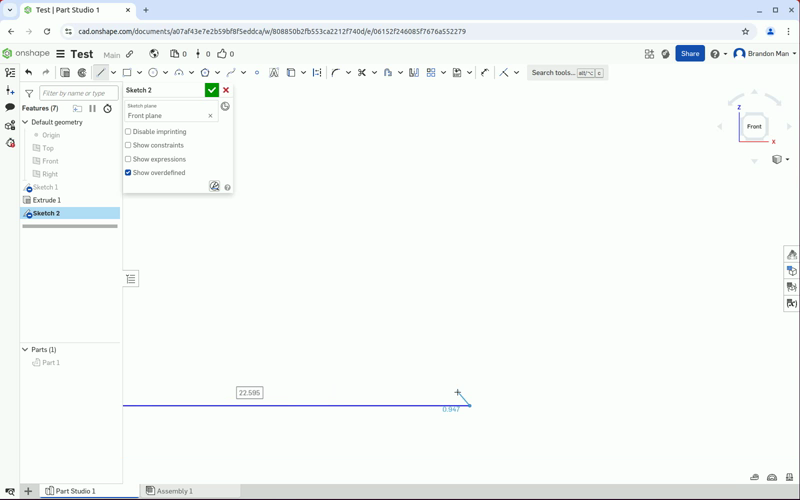
scroll(6)
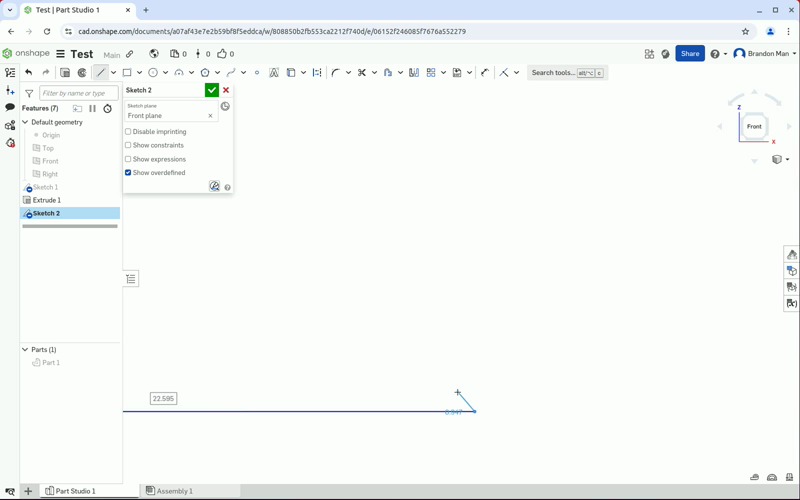
scroll(6)
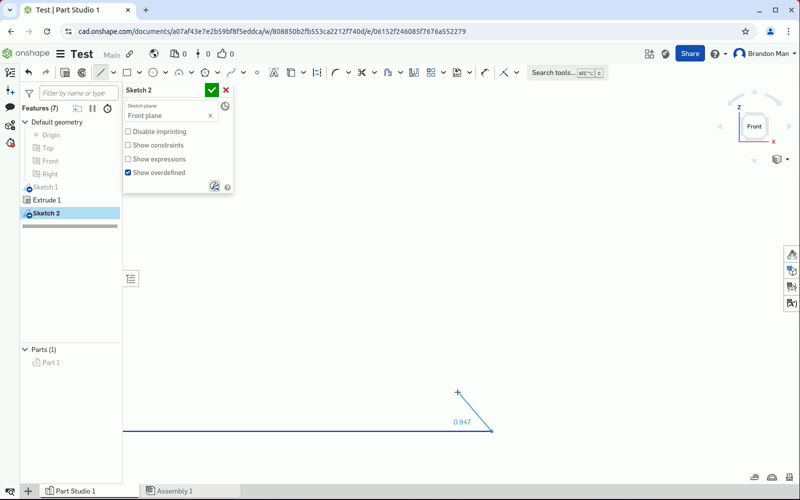
click(457, 391)
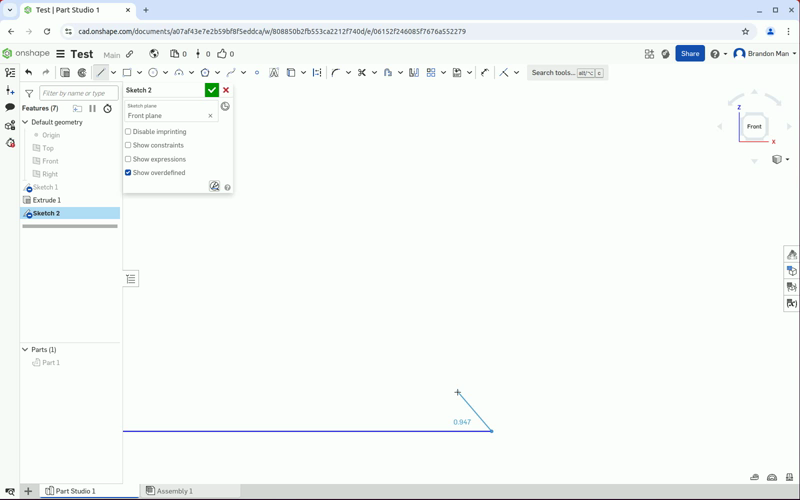
scroll(-6)
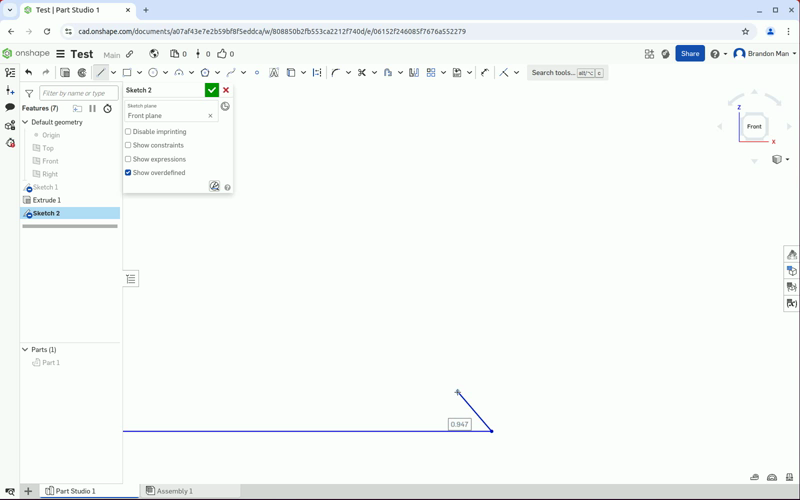
scroll(-6)
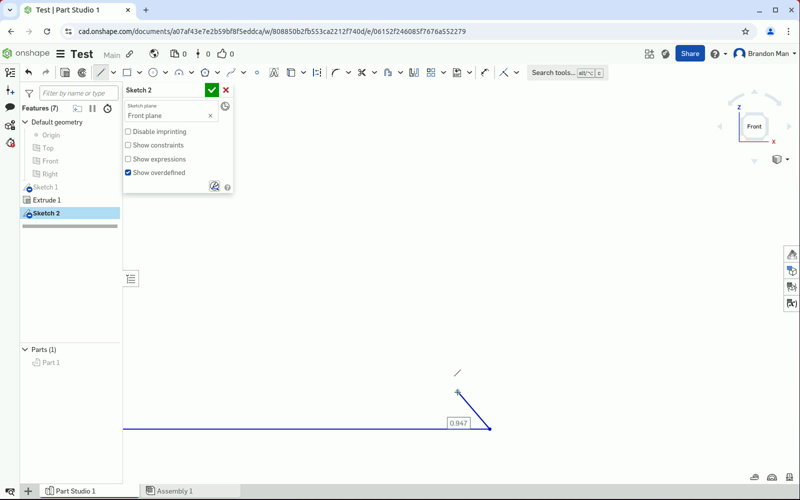
scroll(-6)
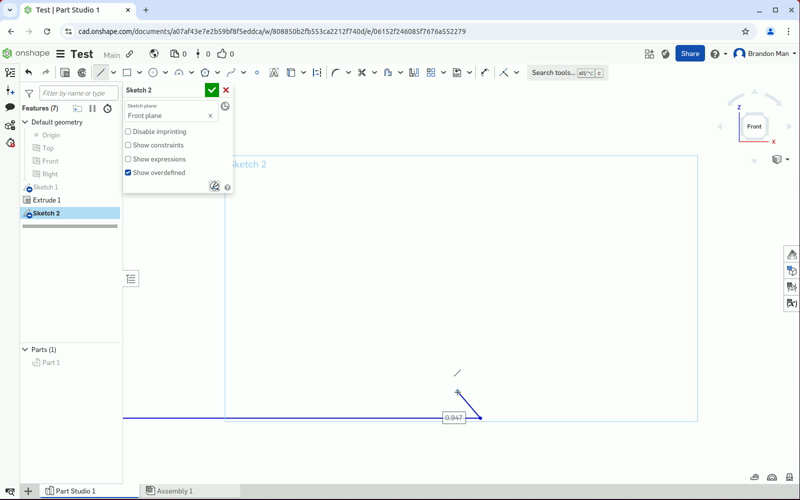
scroll(-6)
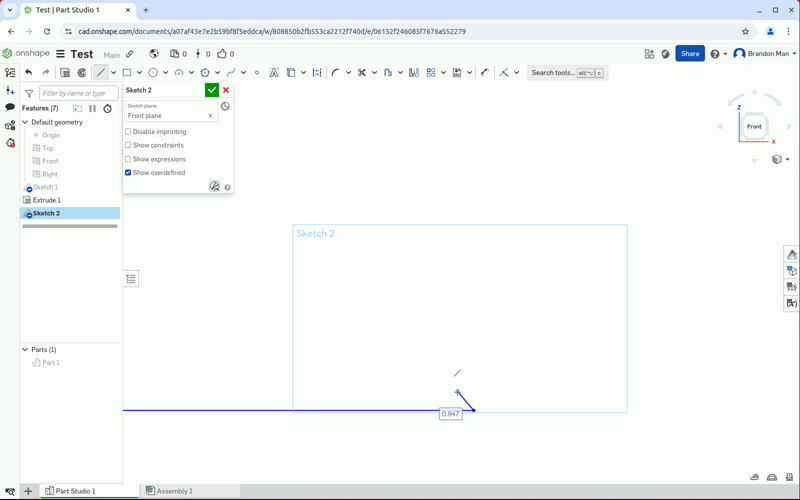
scroll(-6)
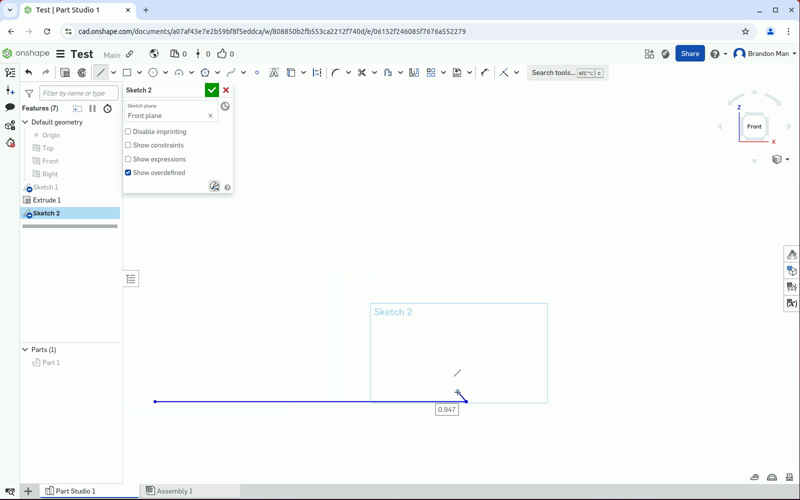
scroll(-6)
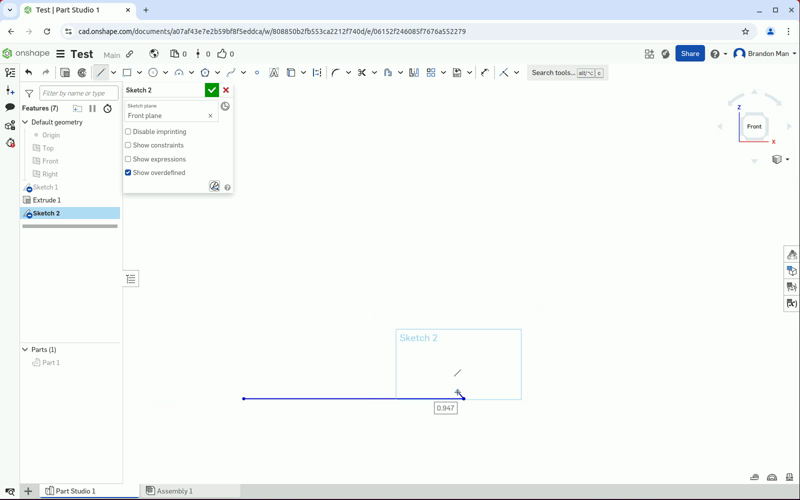
scroll(-6)
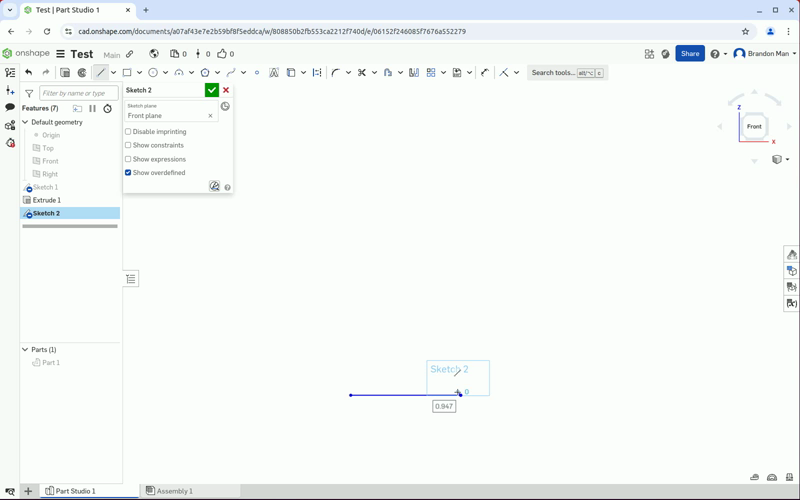
key_up(shift)
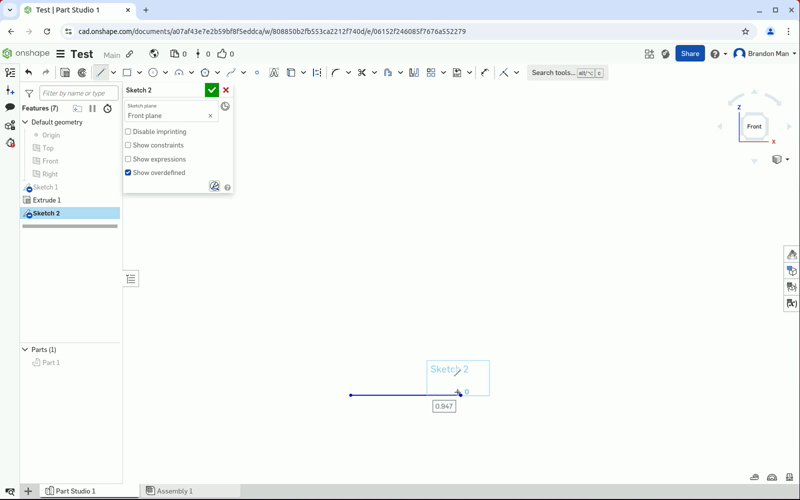
key_down(shift)
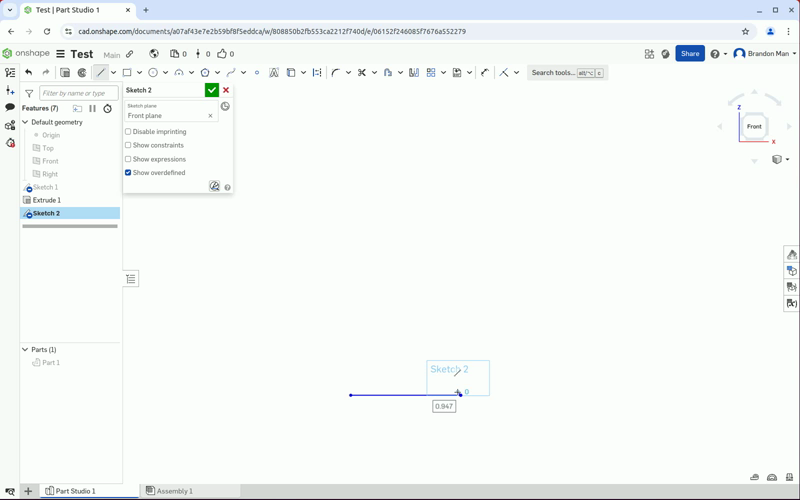
mouse_move(487, 391)
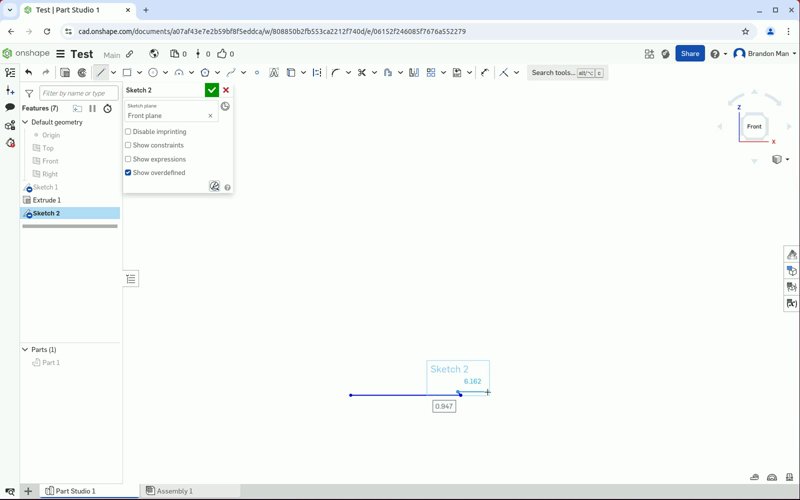
mouse_move(443, 391)
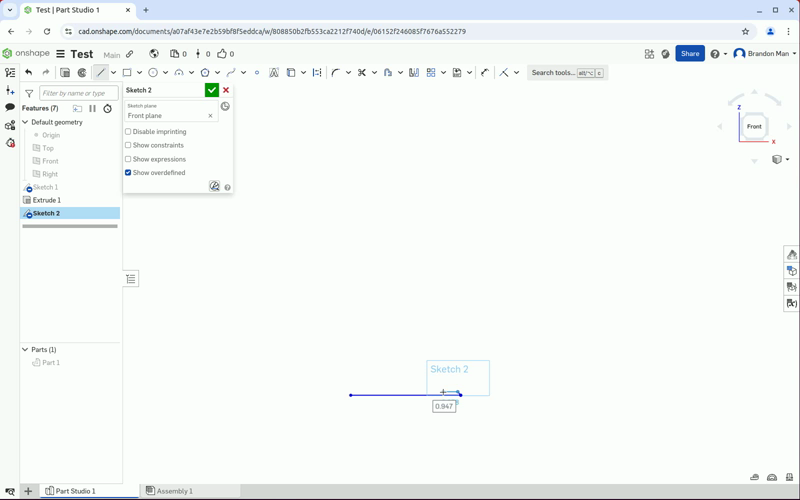
click(443, 391)
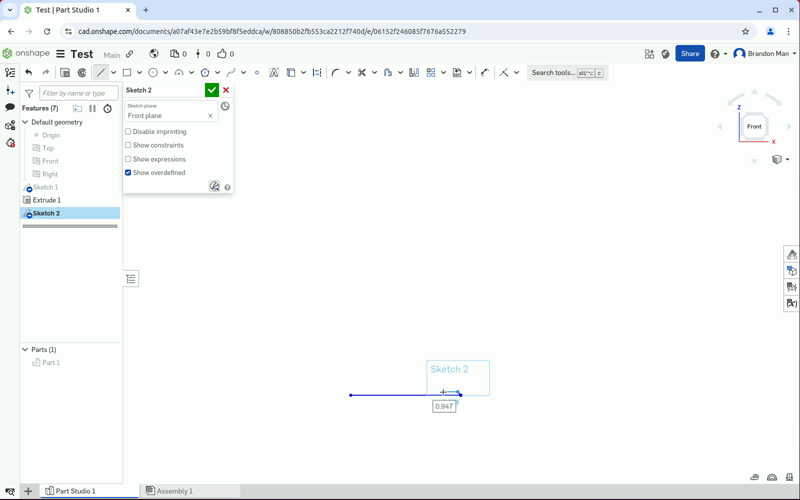
key_up(shift)
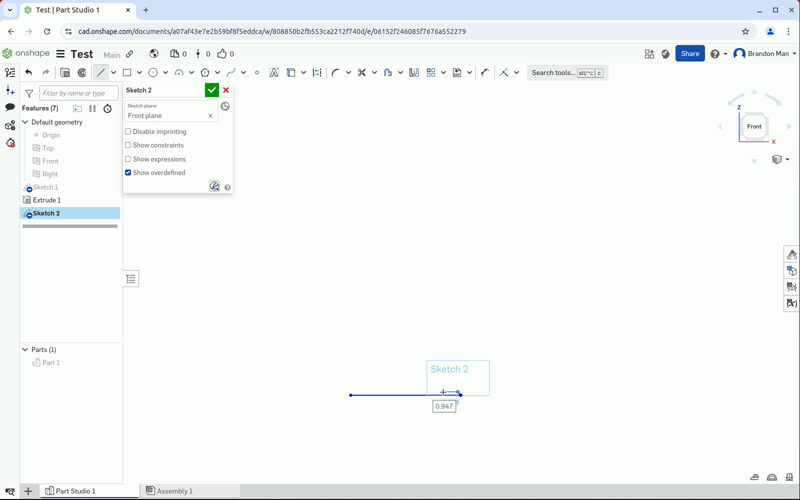
key_down(shift)
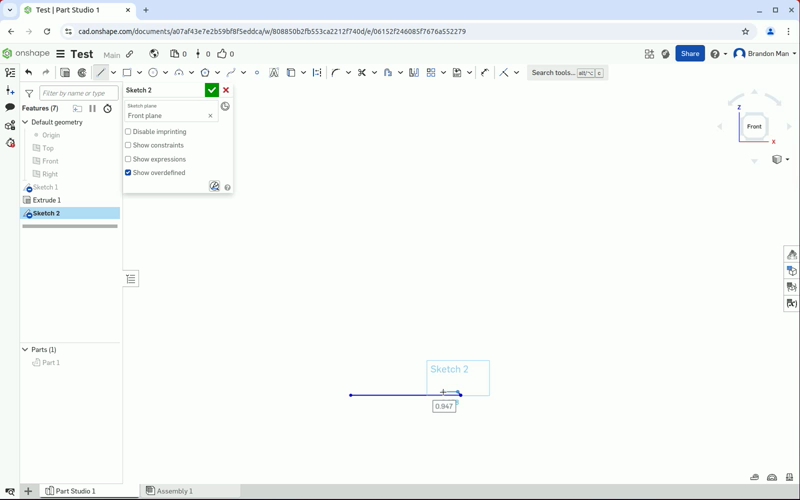
mouse_move(473, 391)
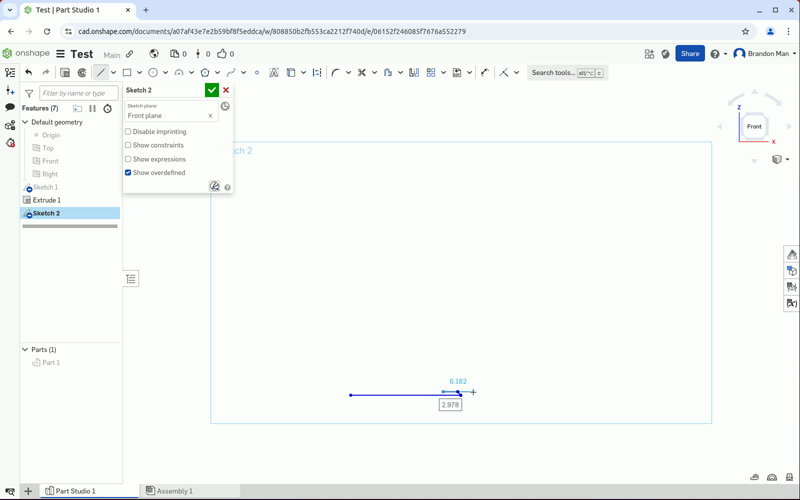
mouse_move(440, 391)
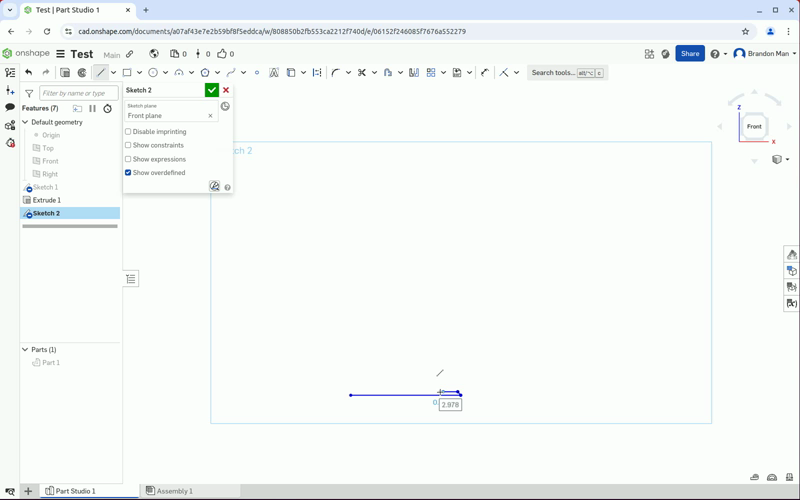
scroll(6)
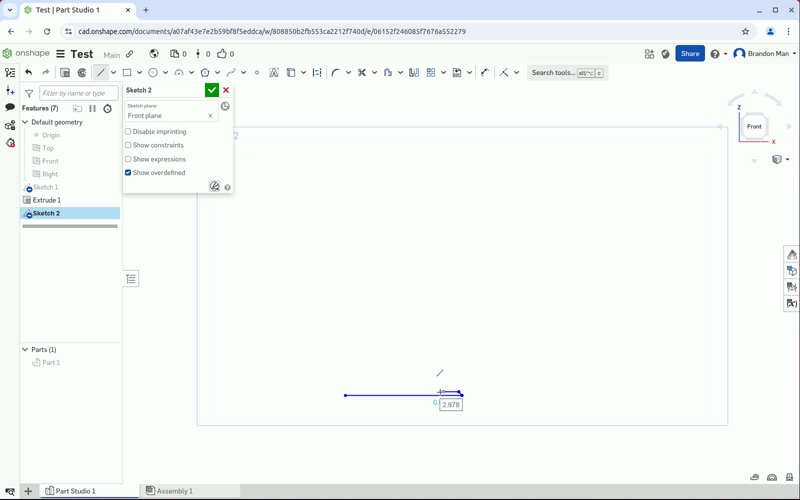
scroll(6)
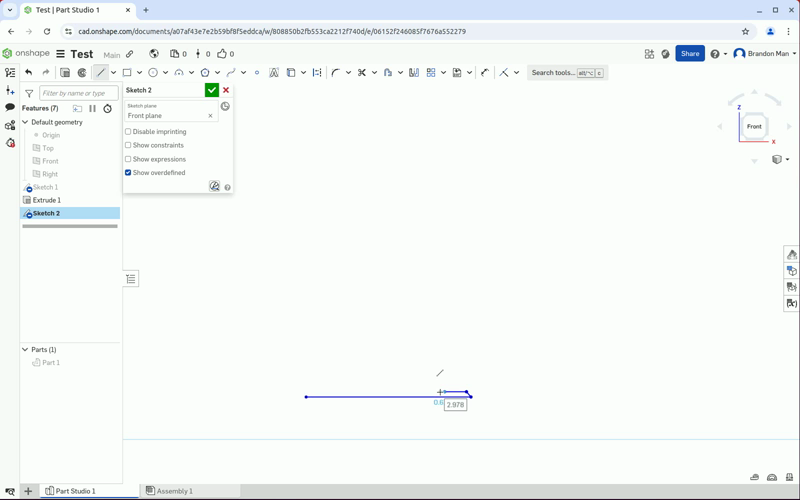
scroll(6)
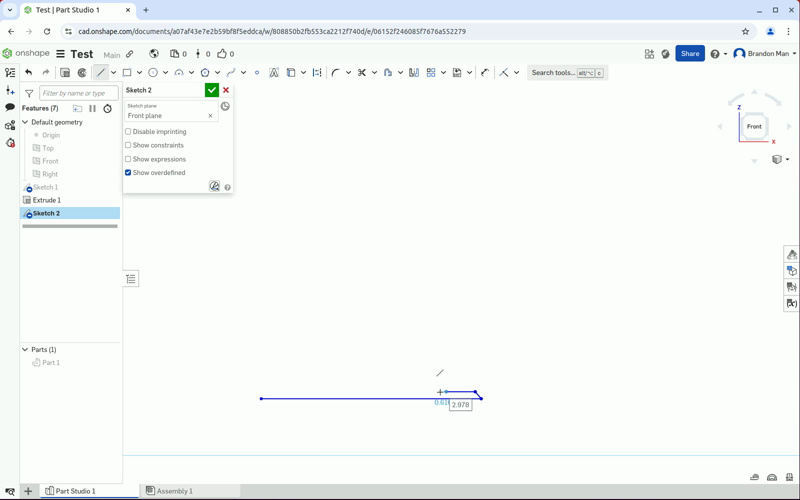
scroll(6)
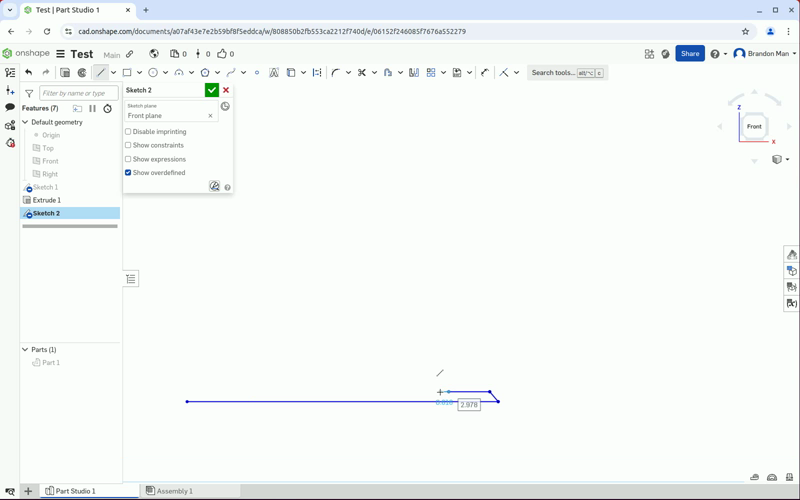
scroll(6)
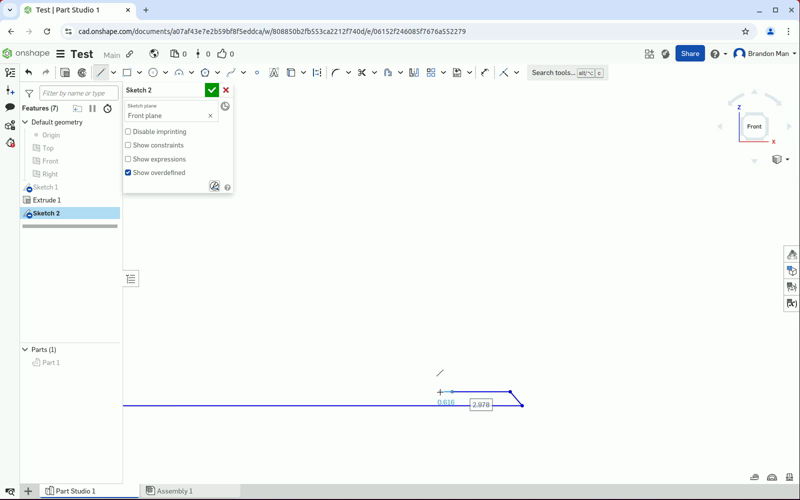
scroll(6)
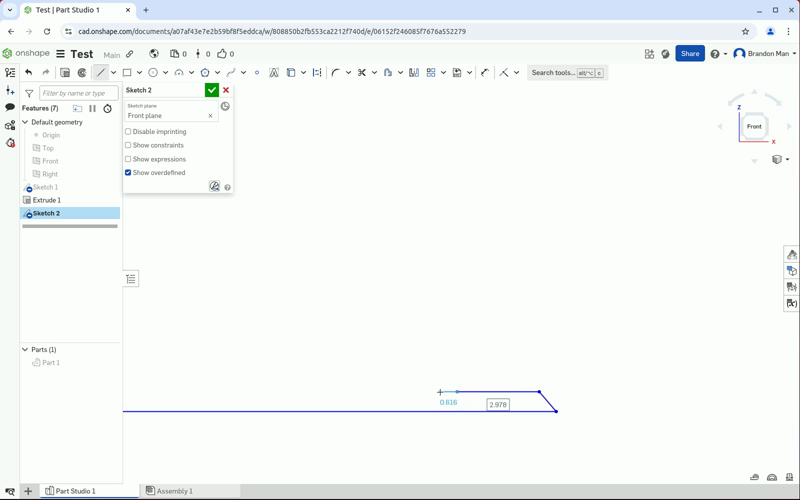
scroll(6)
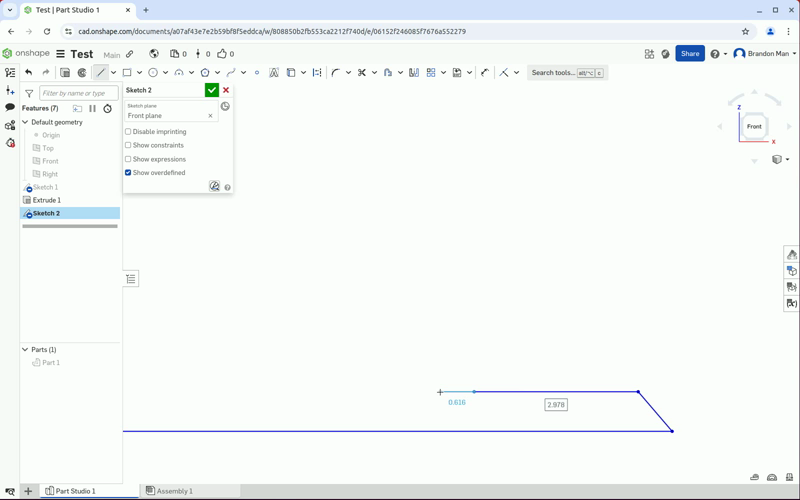
click(440, 391)
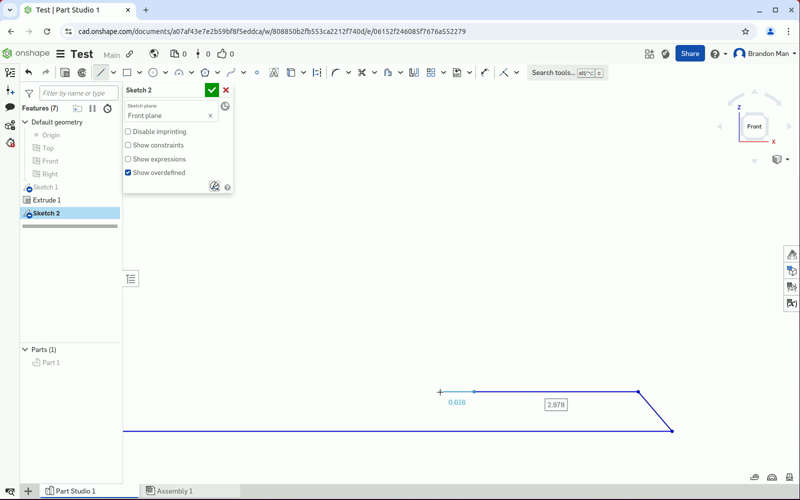
scroll(-6)
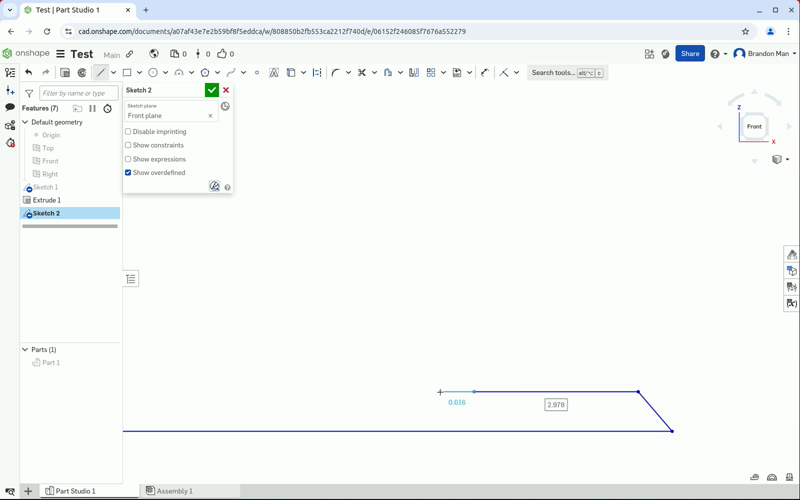
scroll(-6)
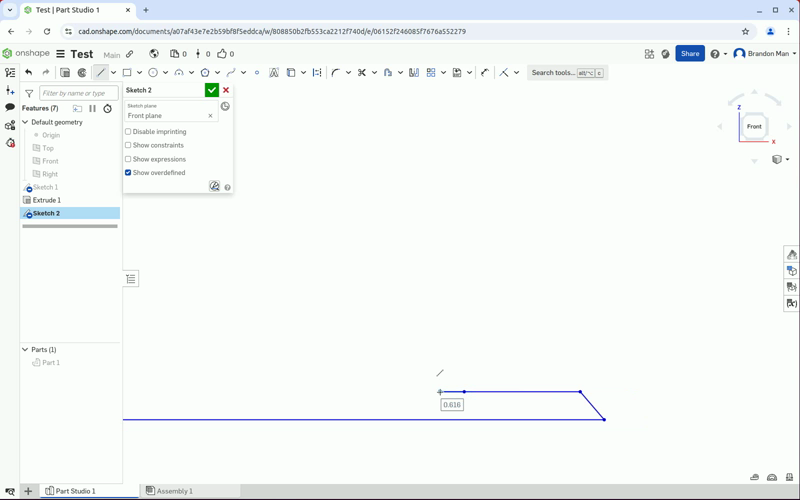
scroll(-6)
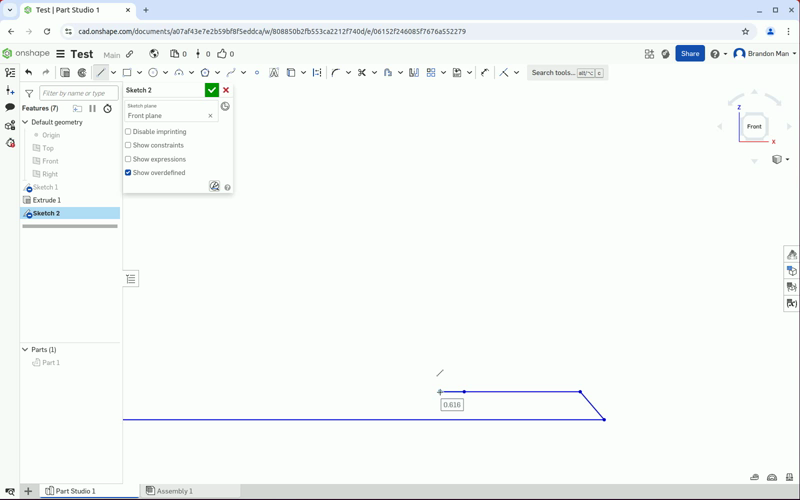
scroll(-6)
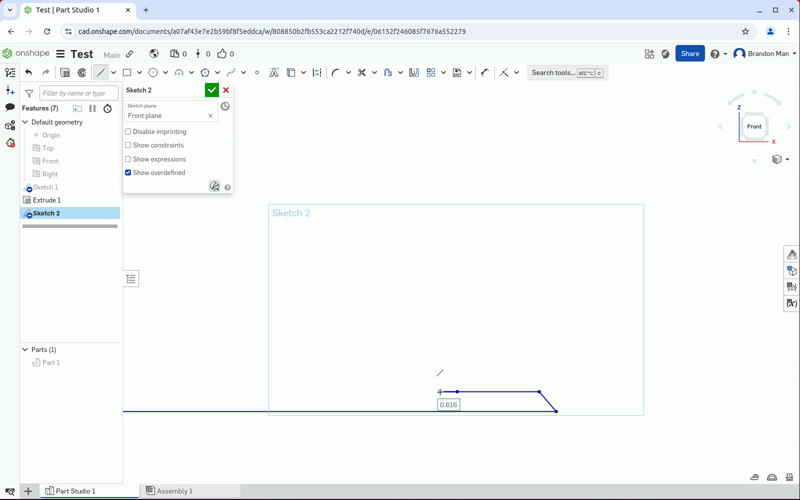
scroll(-6)
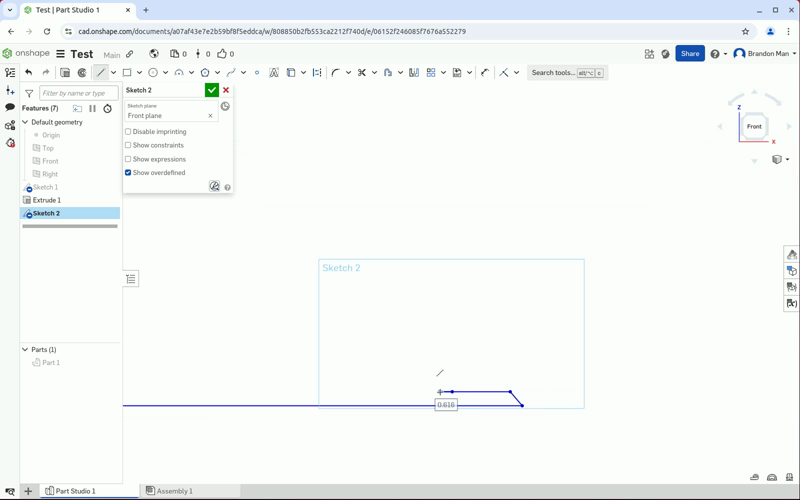
scroll(-6)
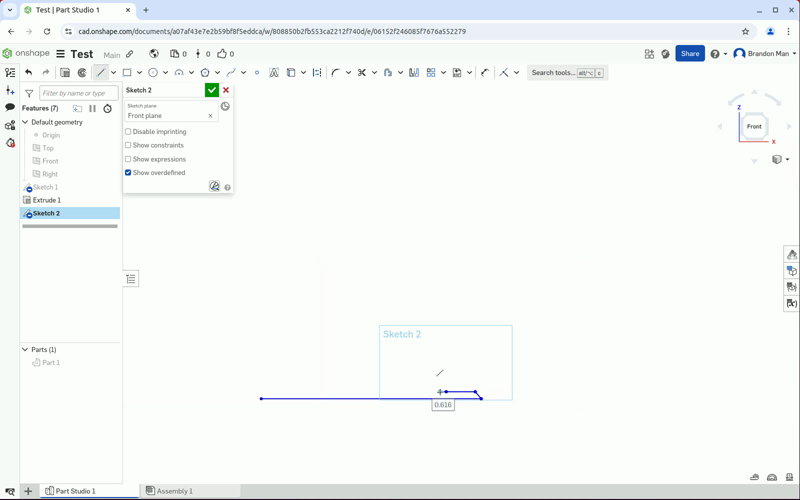
scroll(-6)
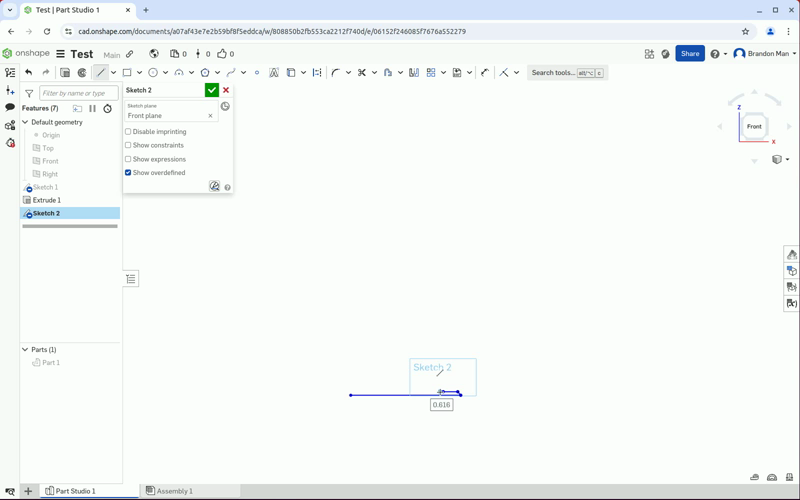
key_up(shift)
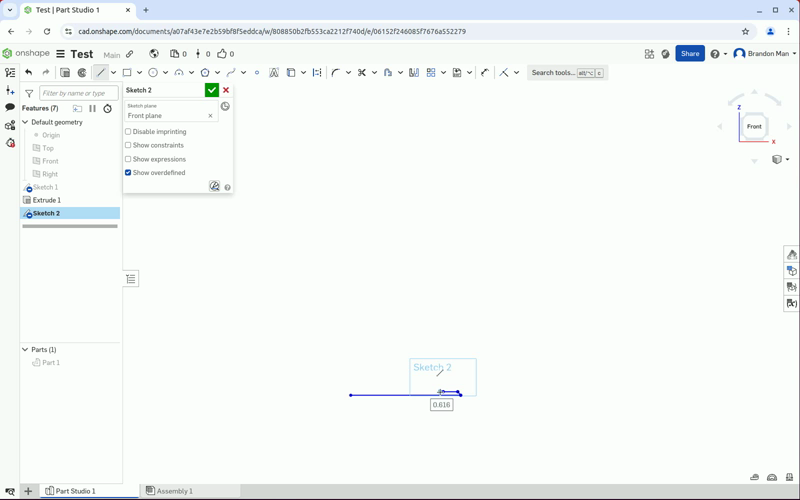
key_down(shift)
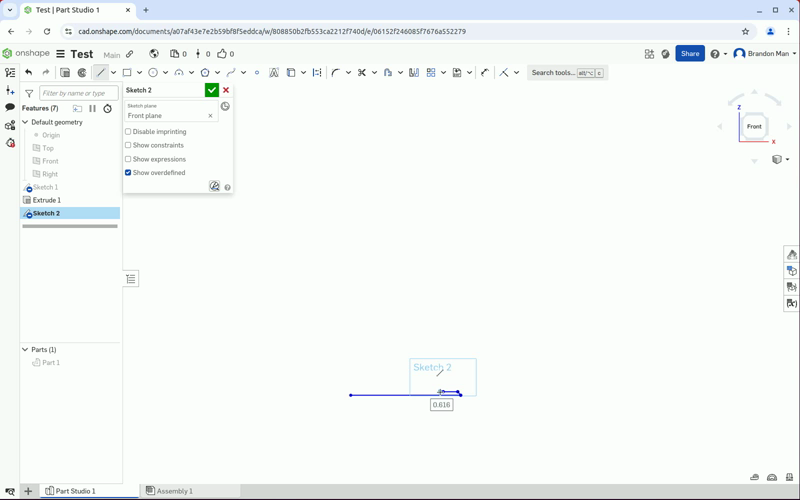
mouse_move(354, 391)
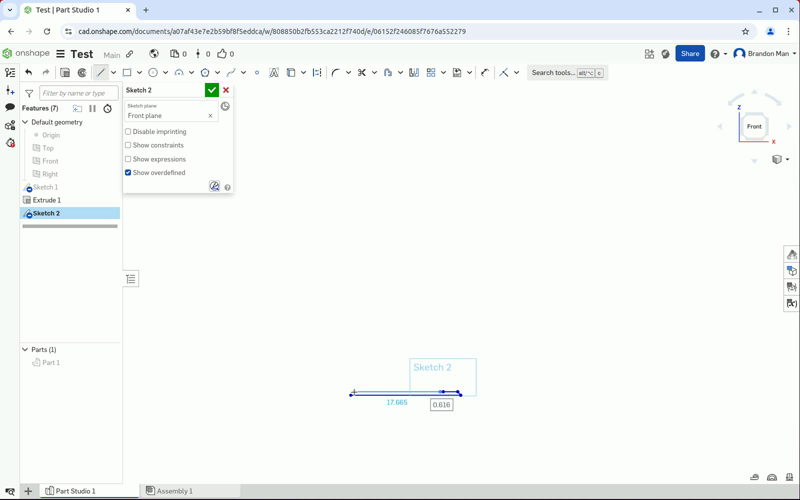
click(354, 391)
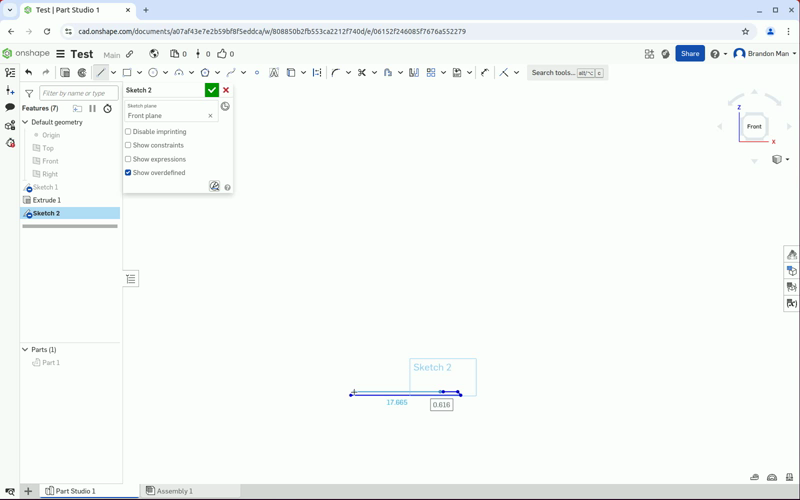
key_up(shift)
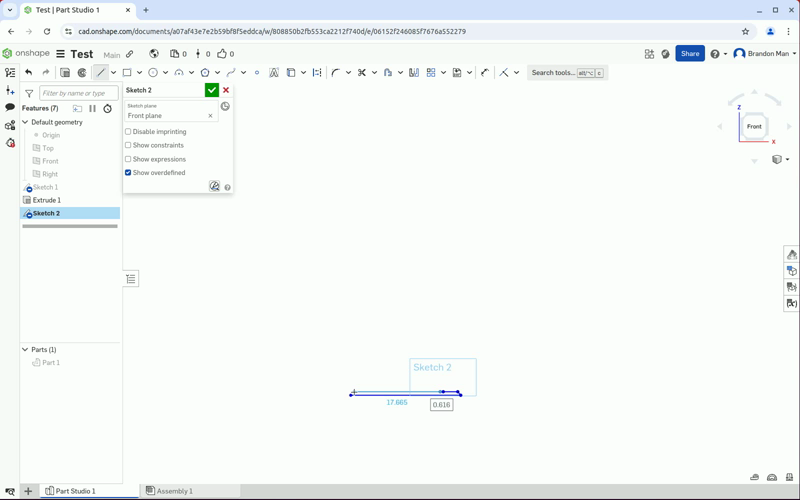
mouse_move(384, 391)
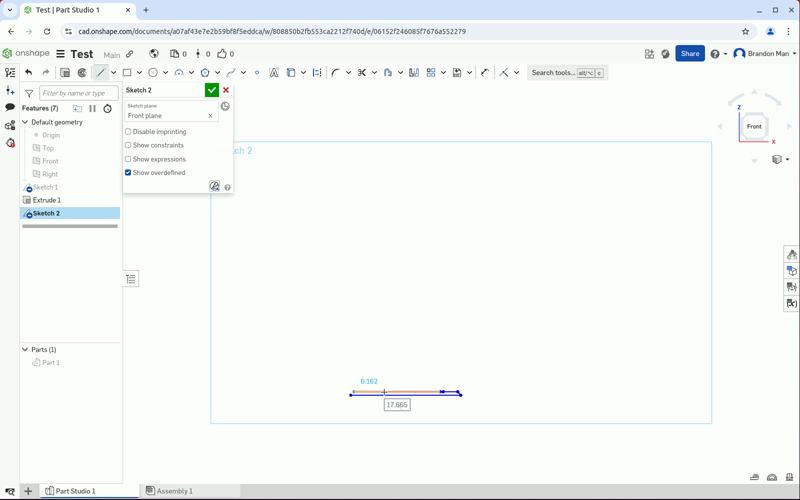
key_down(shift)
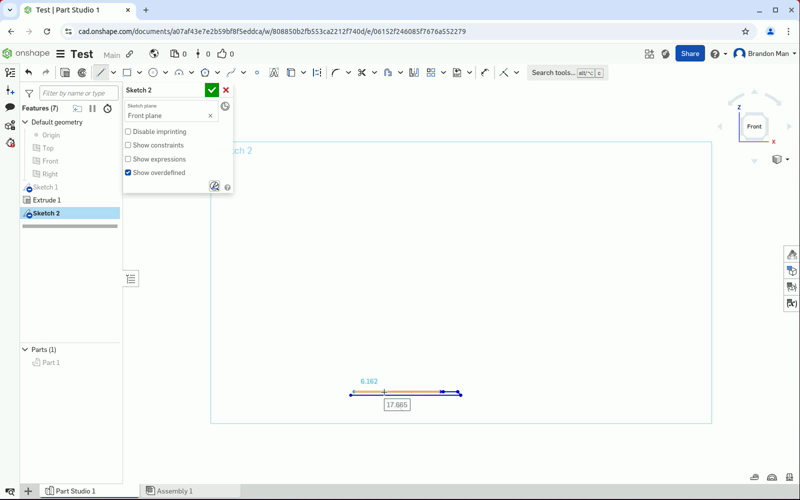
mouse_move(350, 395)
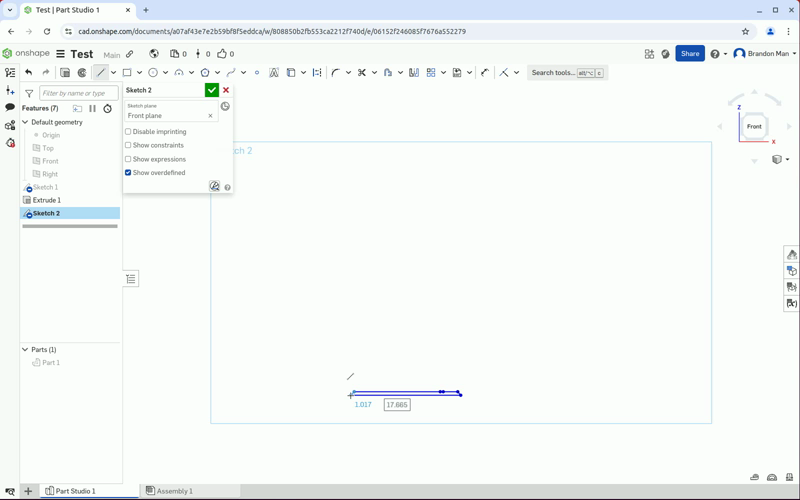
scroll(6)
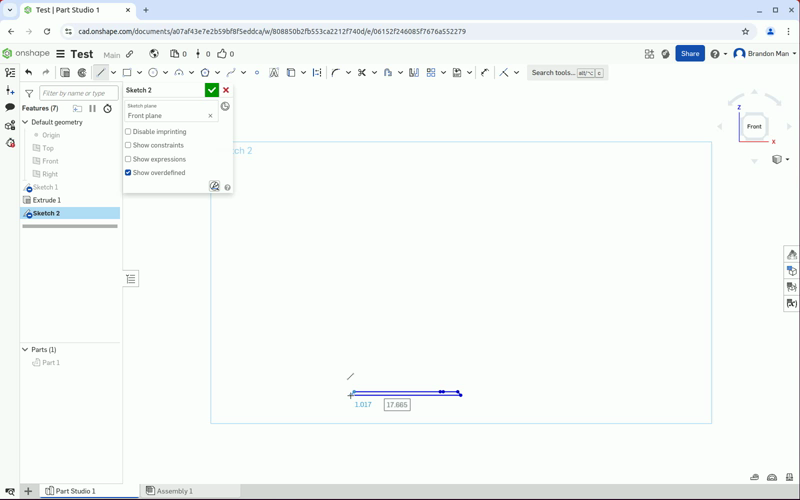
scroll(6)
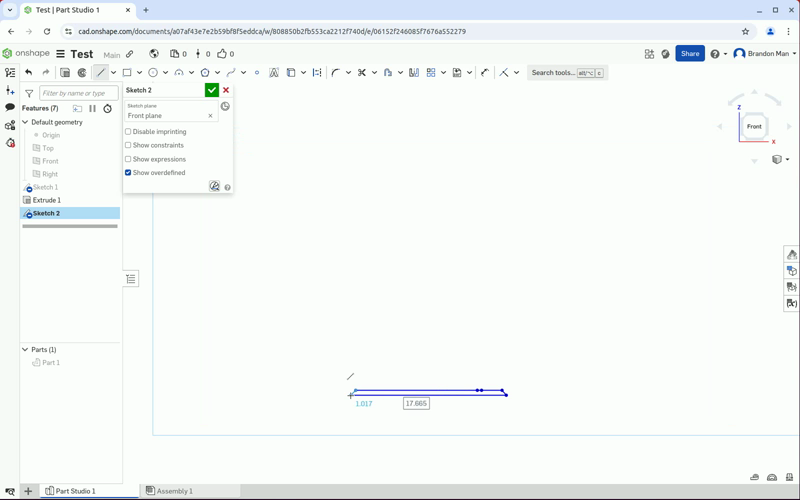
scroll(6)
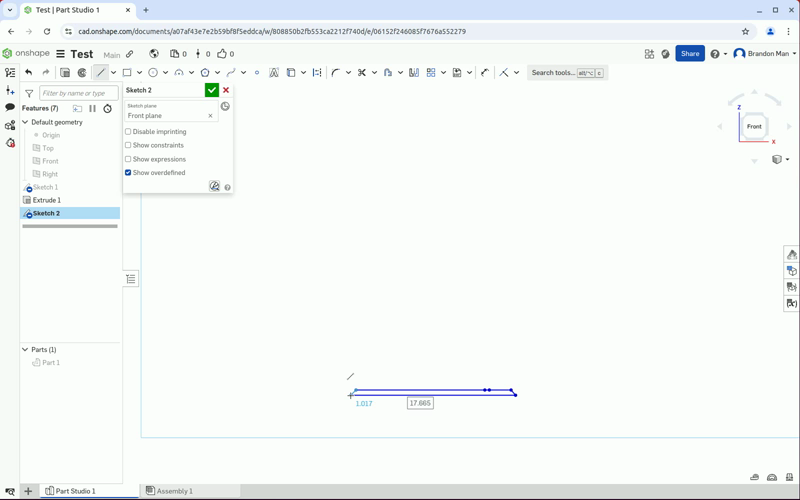
scroll(6)
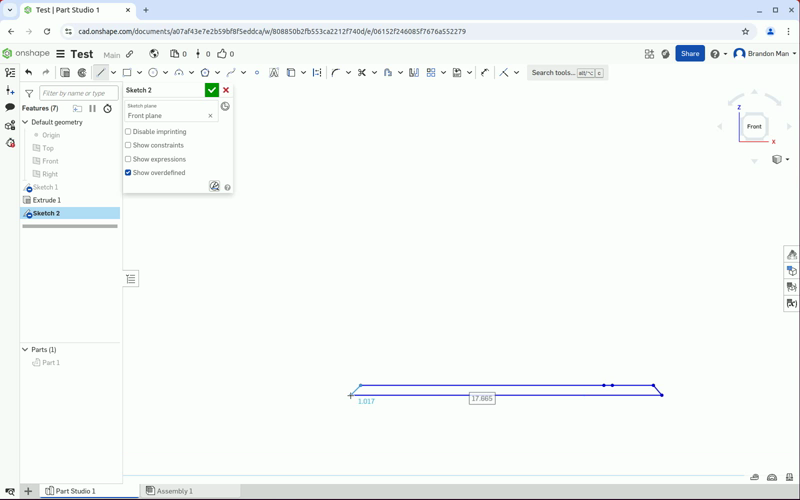
scroll(6)
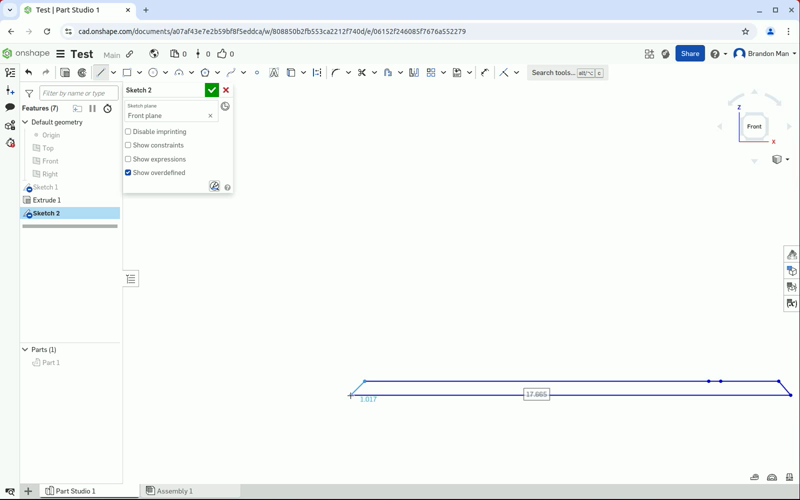
scroll(6)
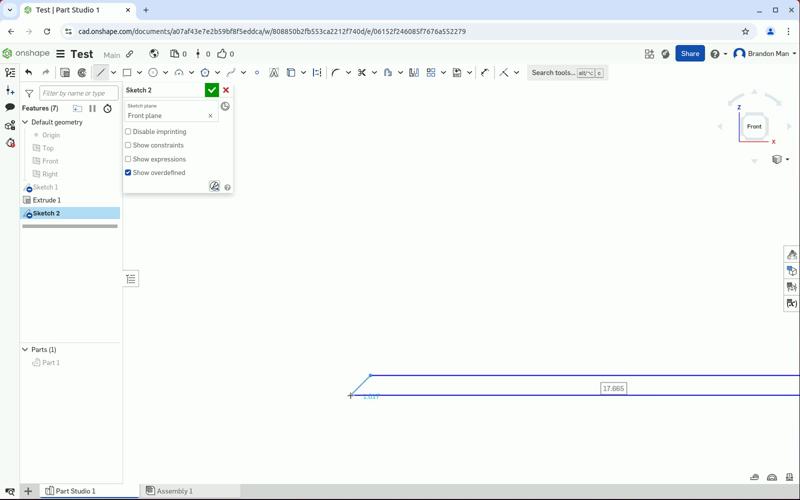
scroll(6)
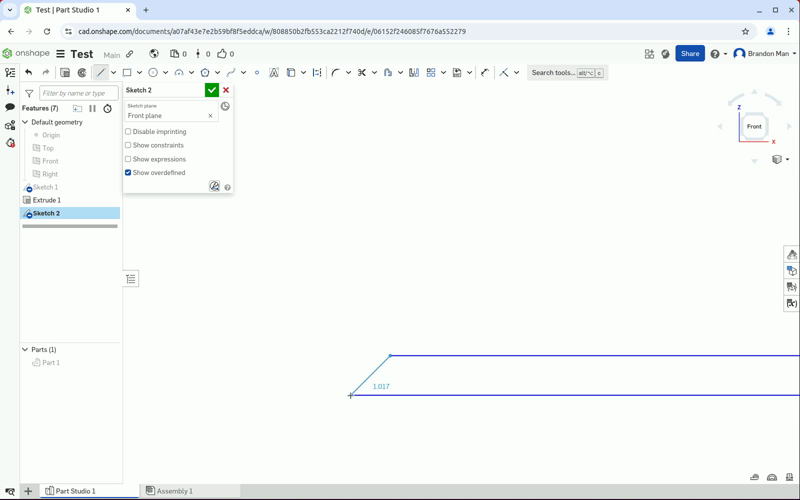
key_up(shift)
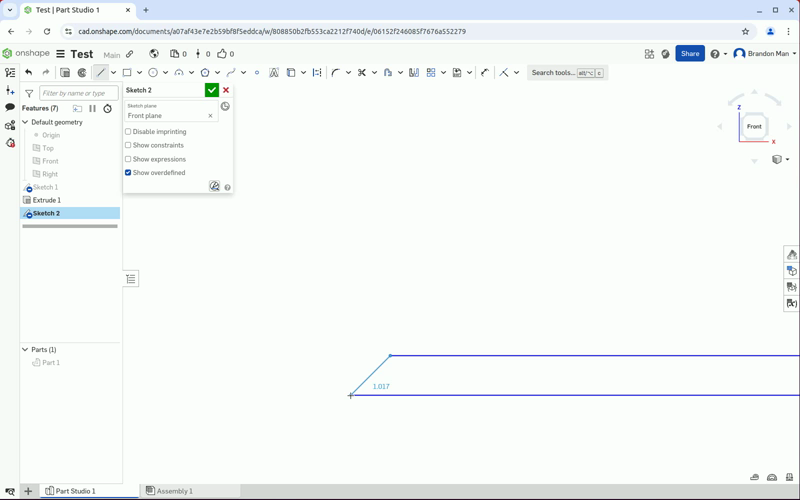
click(350, 395)
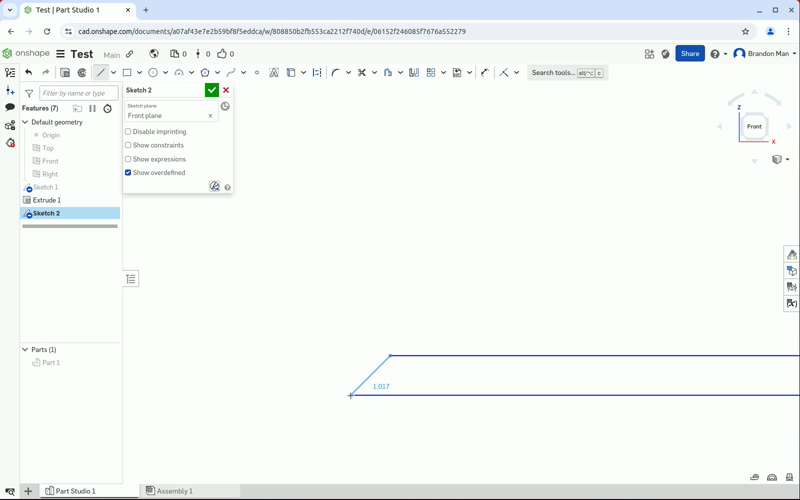
scroll(-6)
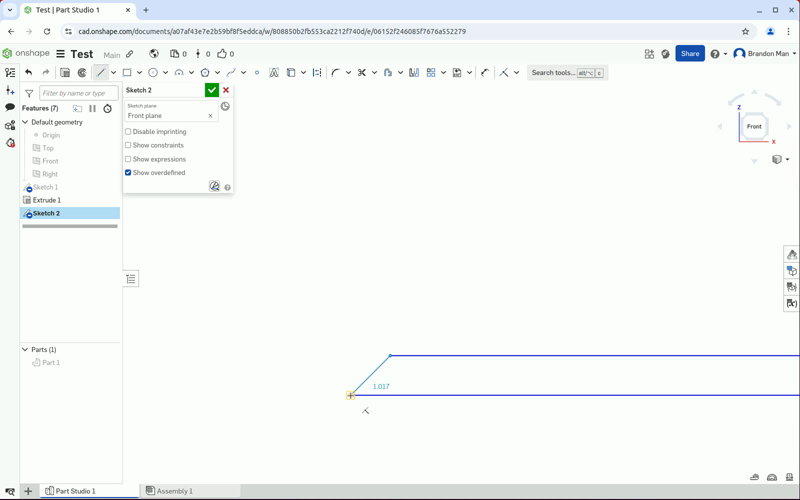
scroll(-6)
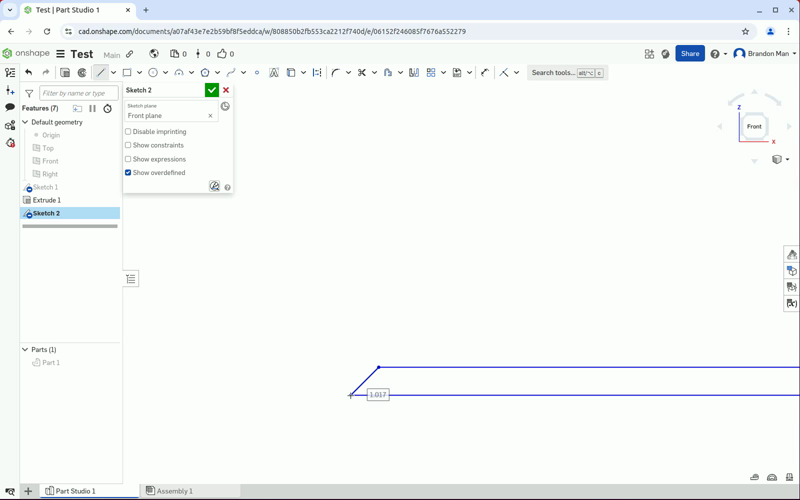
scroll(-6)
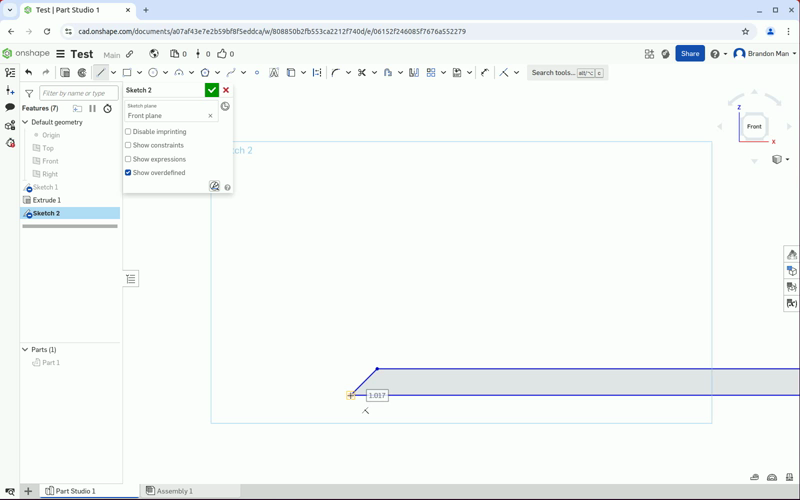
scroll(-6)
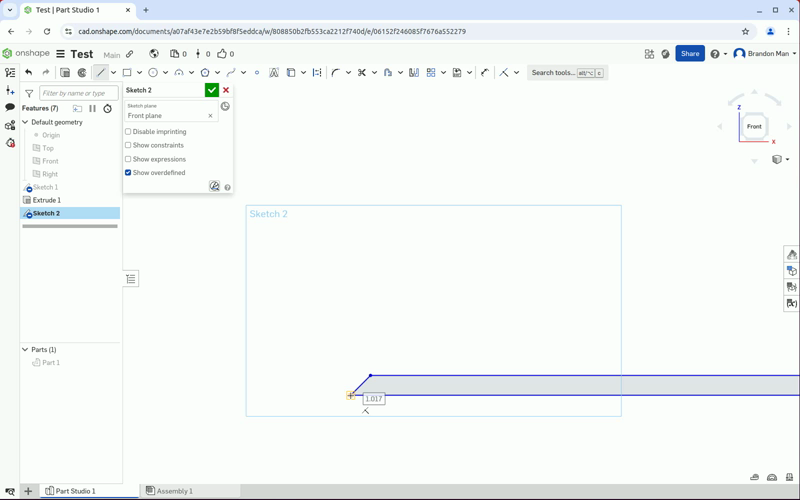
scroll(-6)
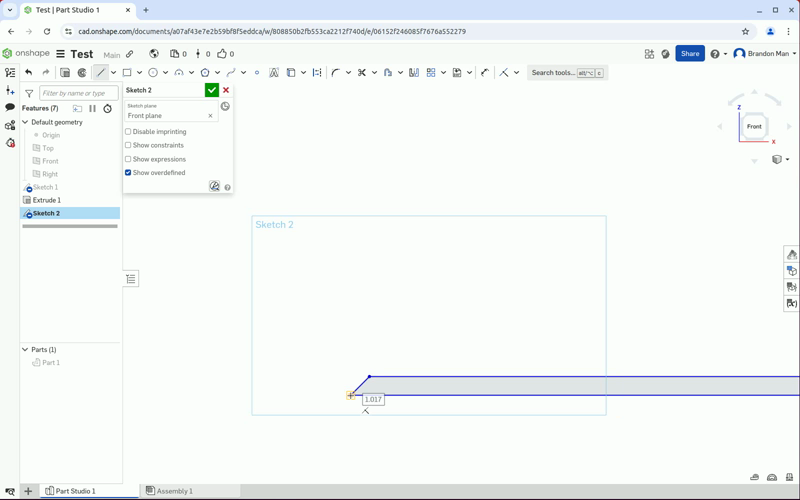
scroll(-6)
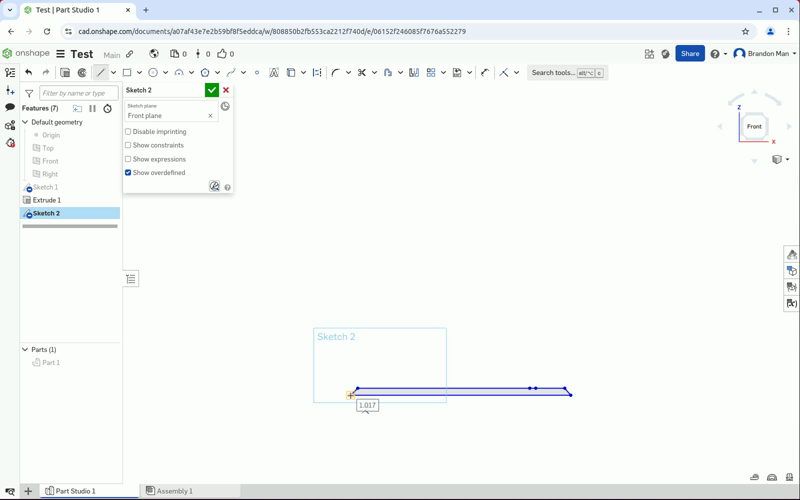
scroll(-6)
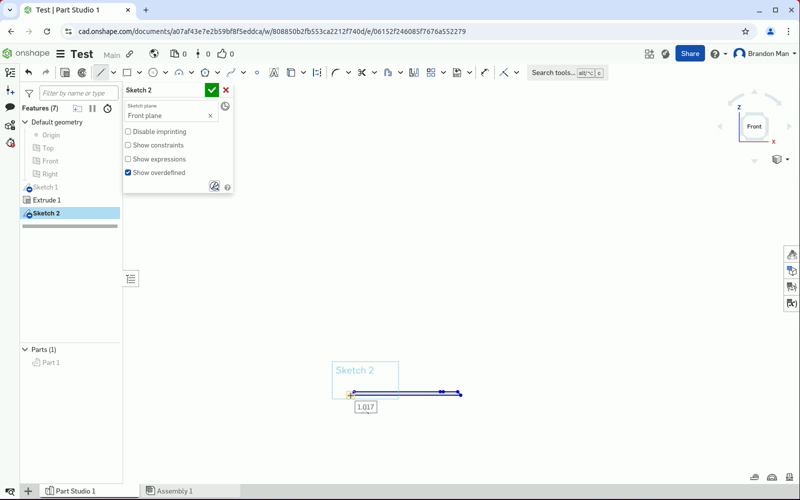
key(esc)
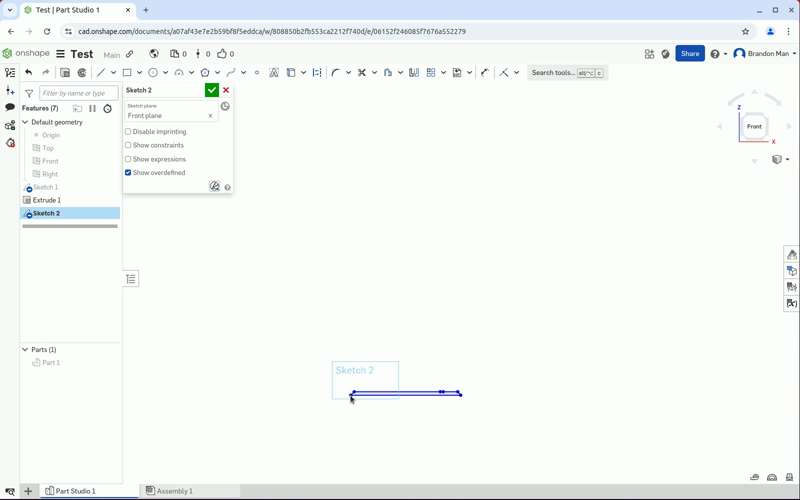
mouse_move(406, 393)
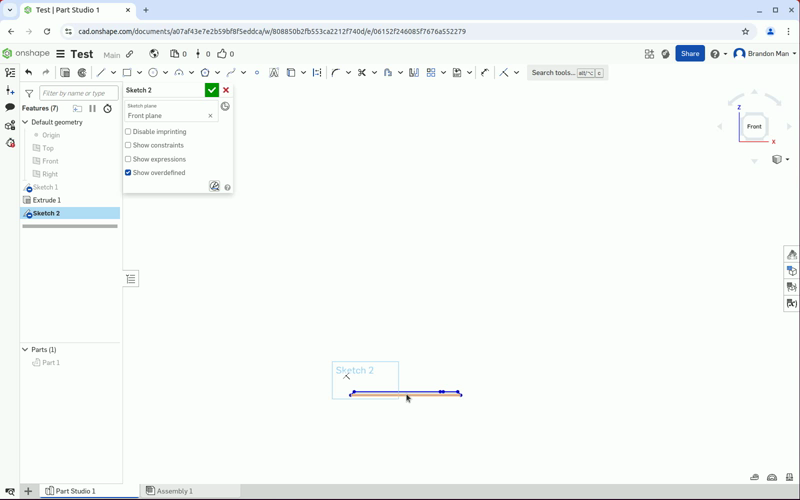
scroll(6)
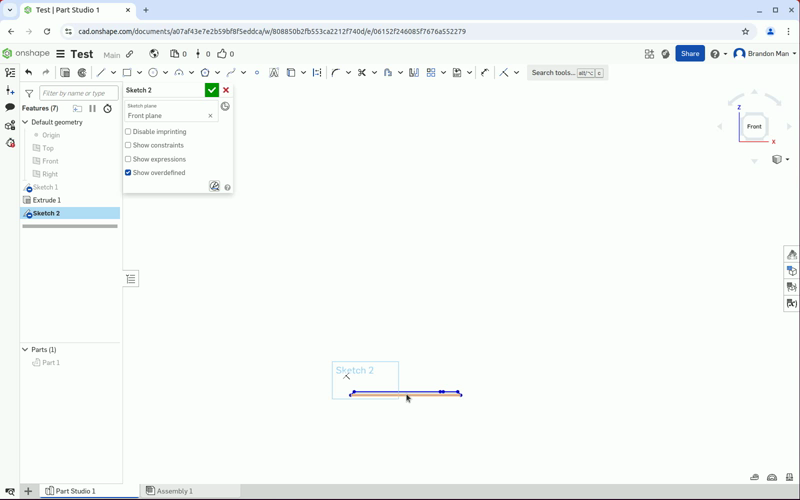
scroll(6)
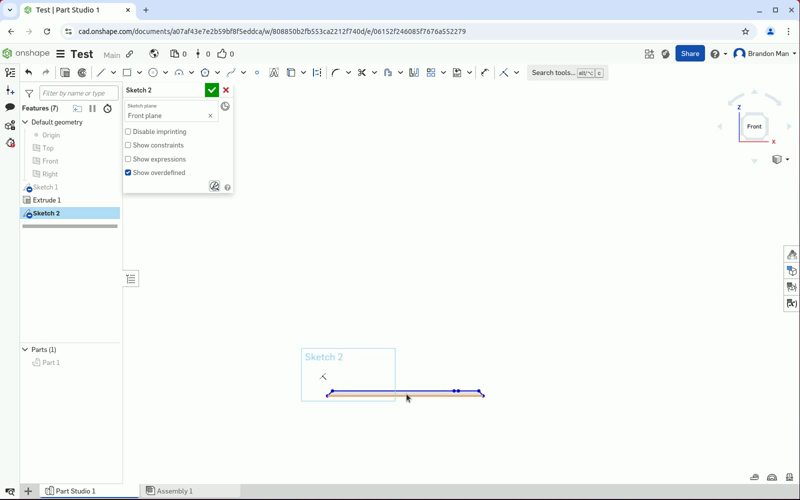
scroll(6)
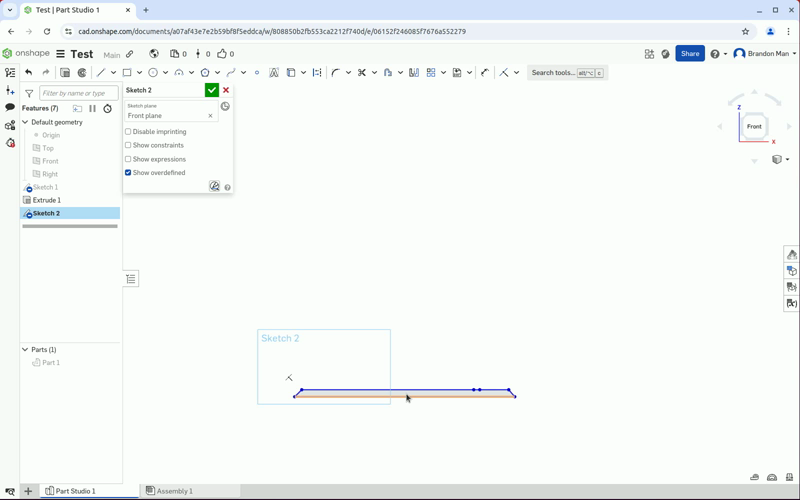
scroll(6)
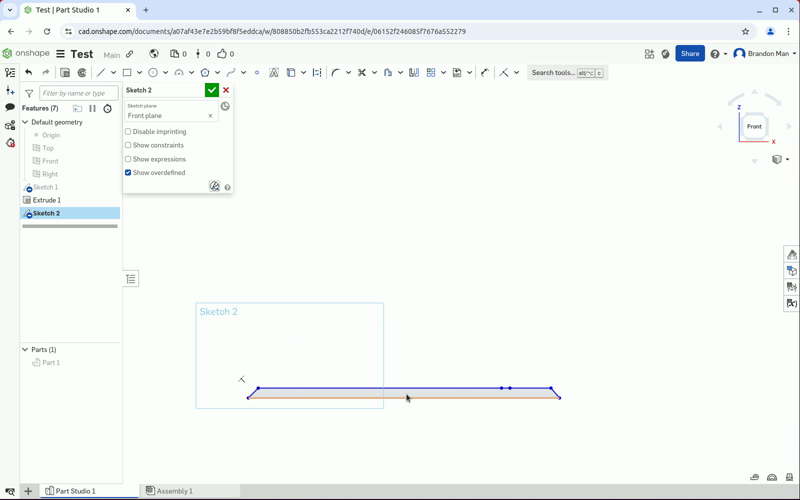
scroll(6)
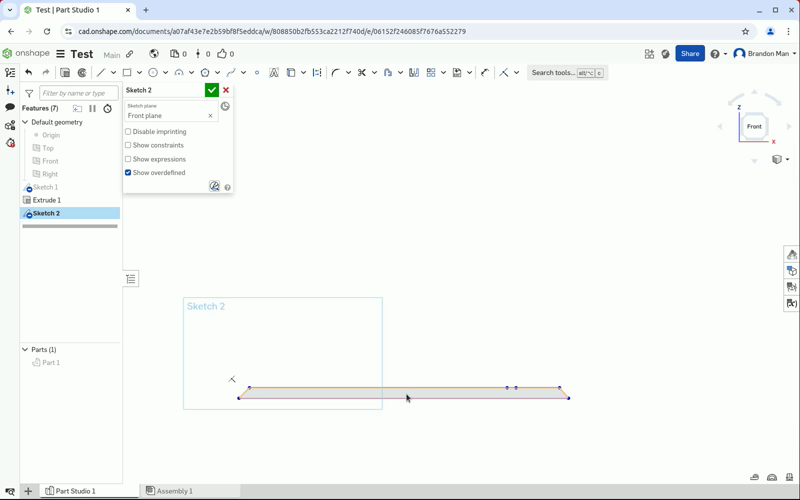
scroll(6)
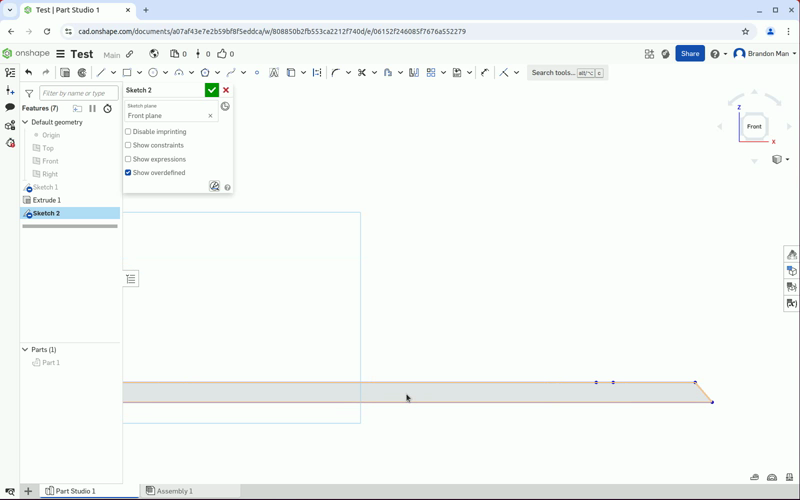
scroll(6)
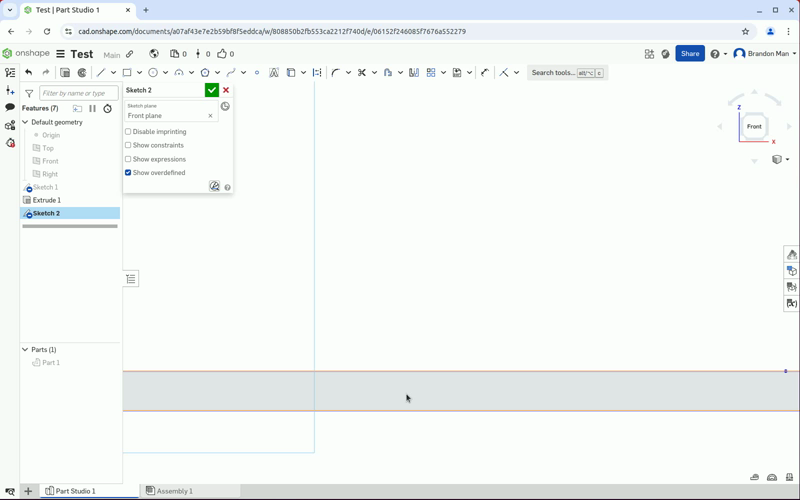
click(406, 393)
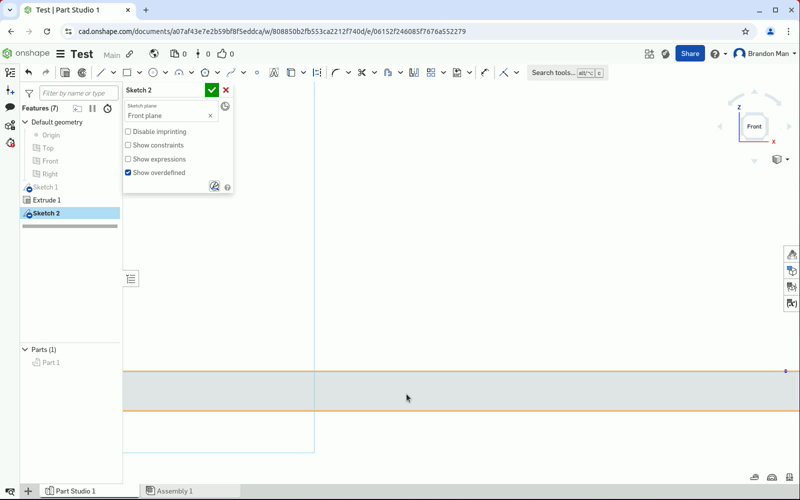
scroll(-6)
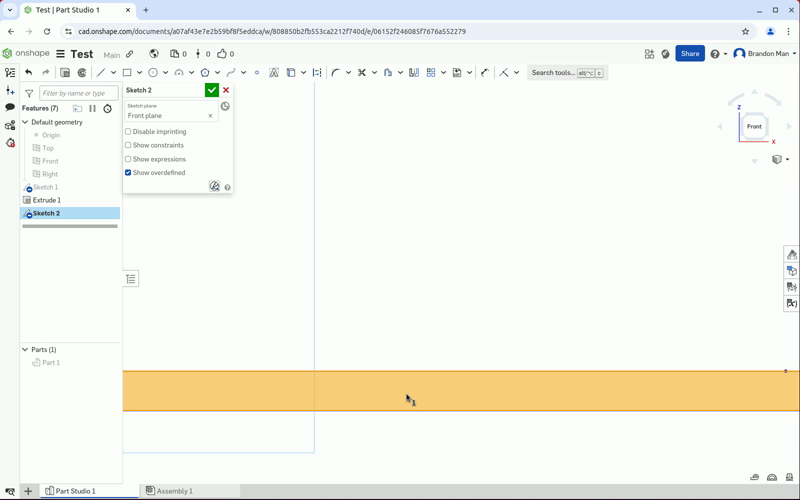
scroll(-6)
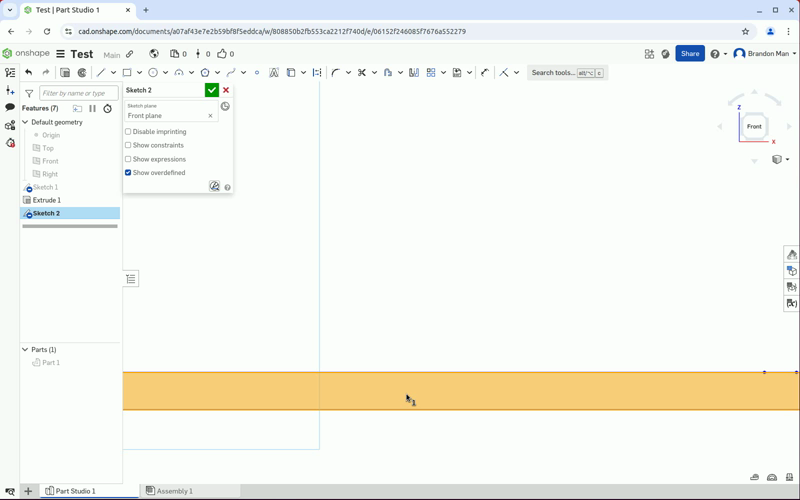
scroll(-6)
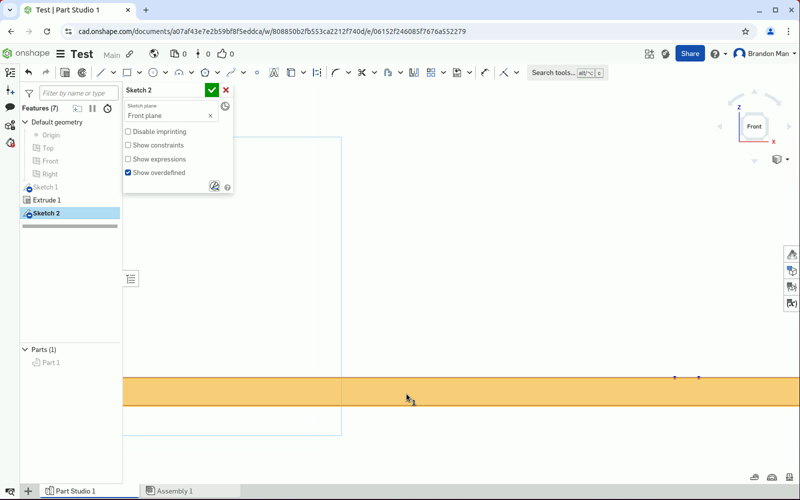
scroll(-6)
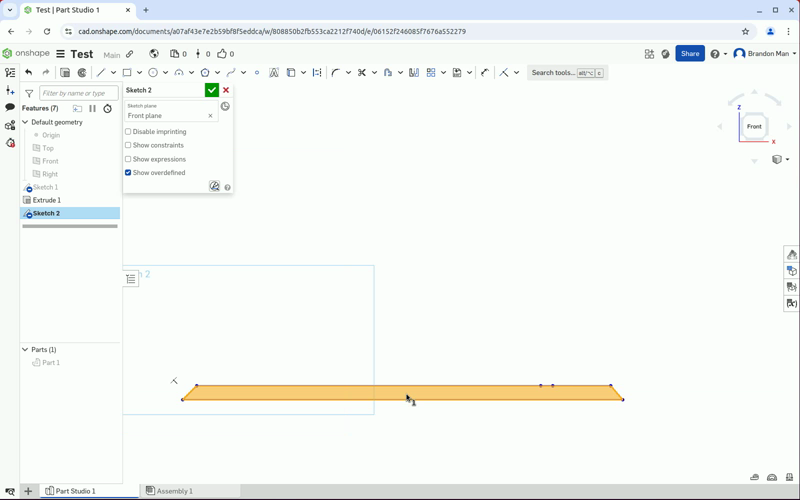
scroll(-6)
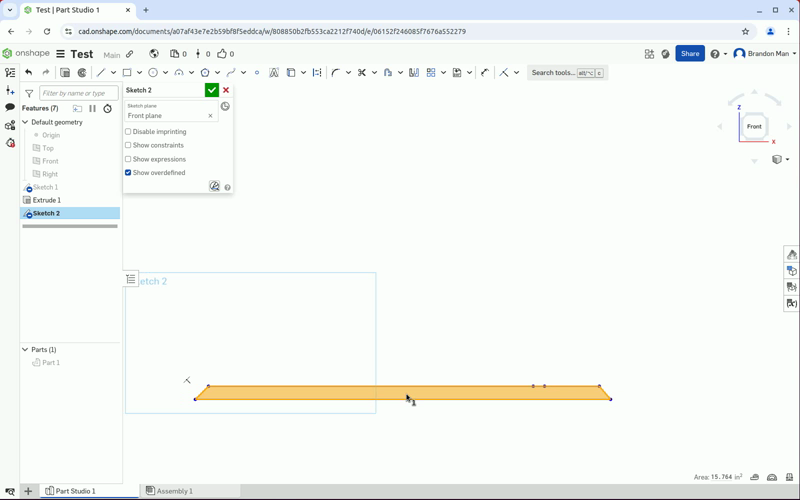
scroll(-6)
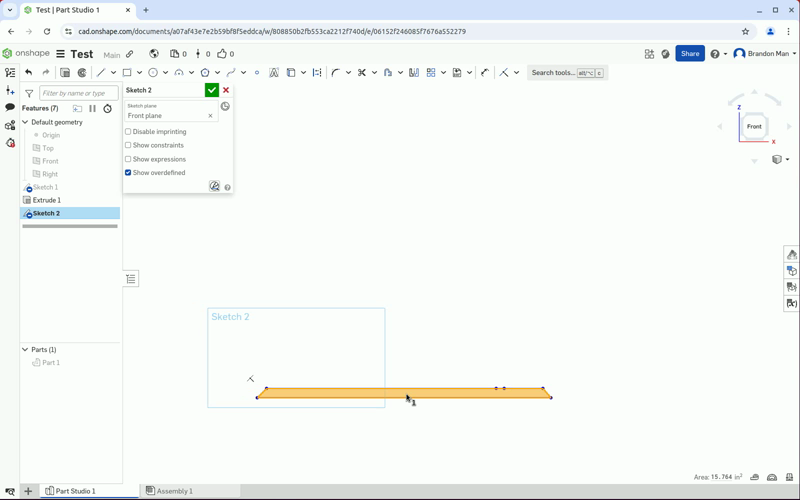
scroll(-6)
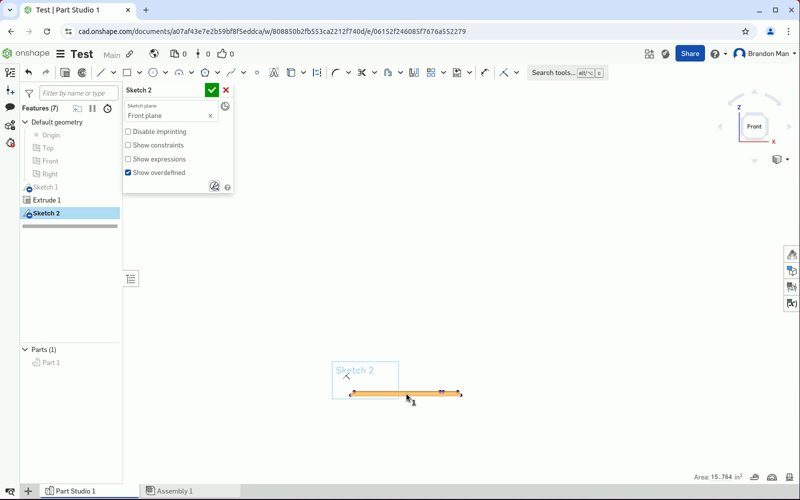
mouse_move(73, 352)
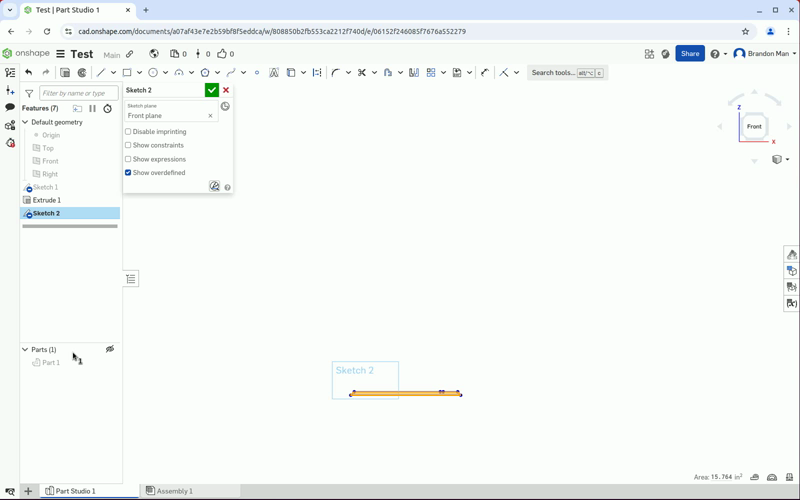
key(shift+y)
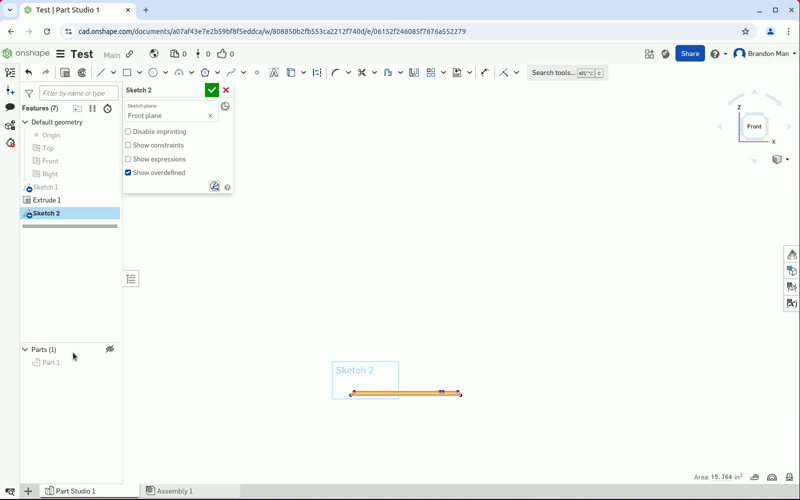
key(shift+e)
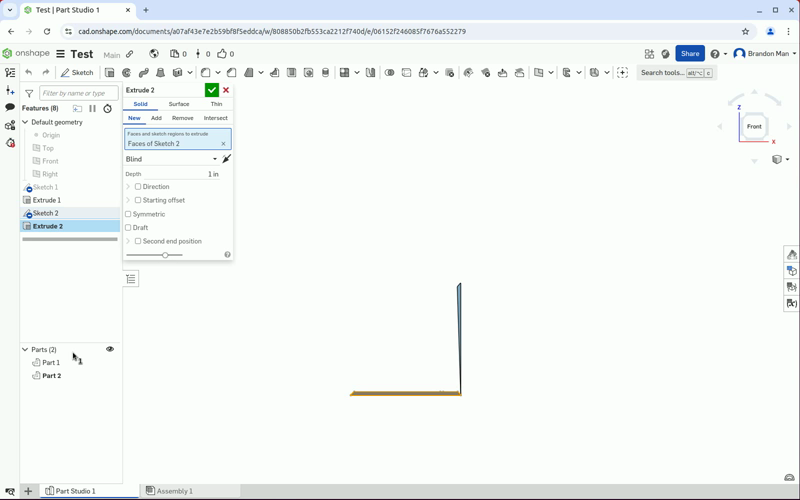
mouse_move(143, 106)
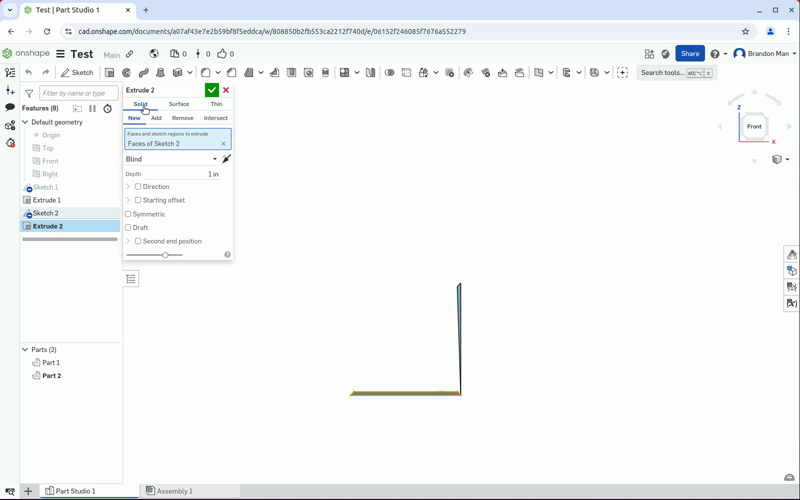
click(143, 106)
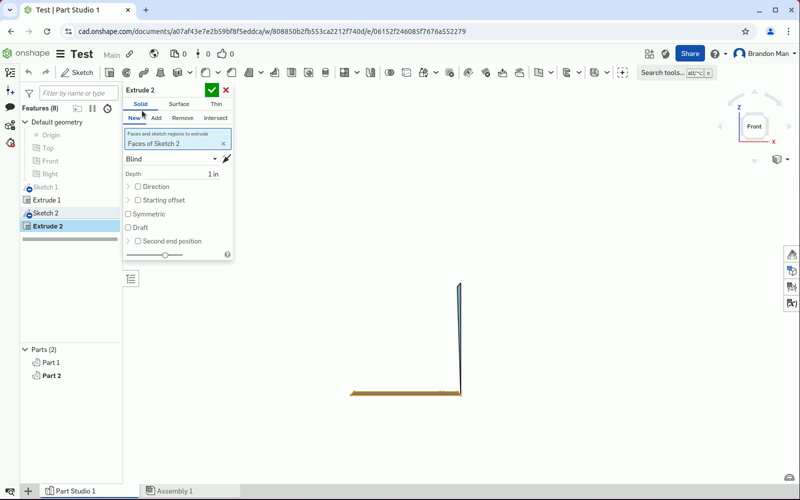
mouse_move(137, 120)
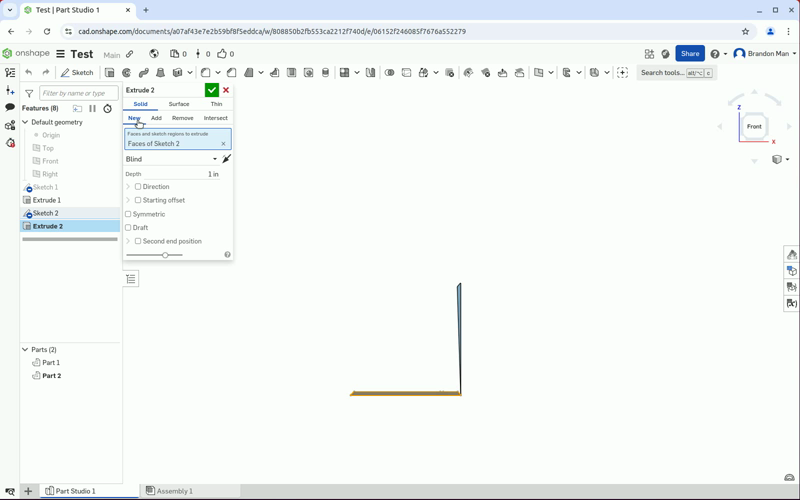
click(137, 120)
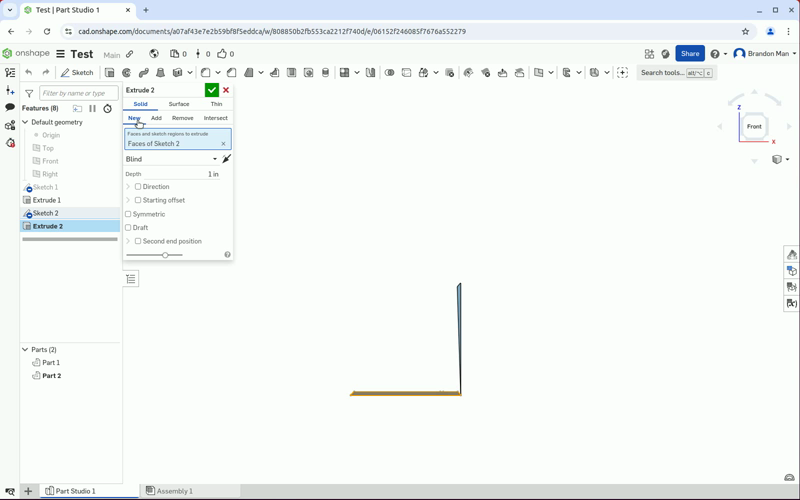
key(tab, 4)
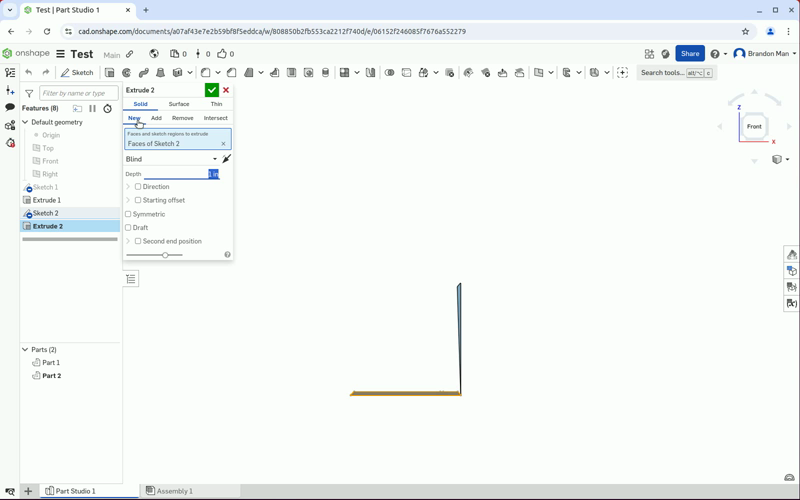
text(0.722)
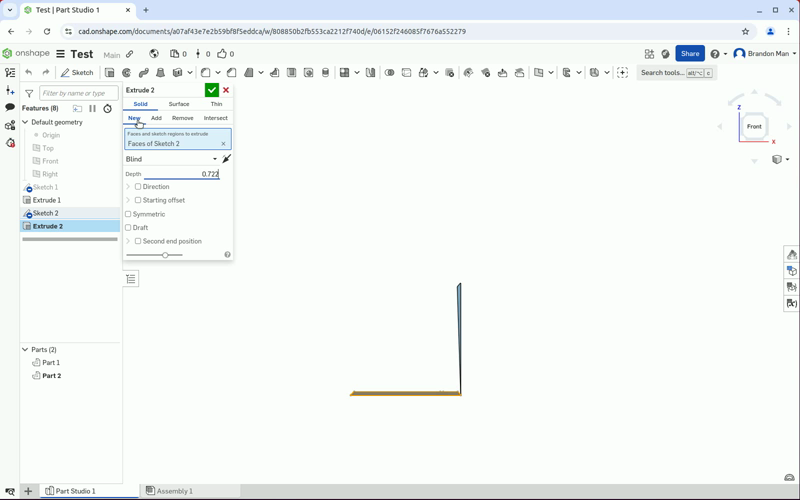
key(enter)
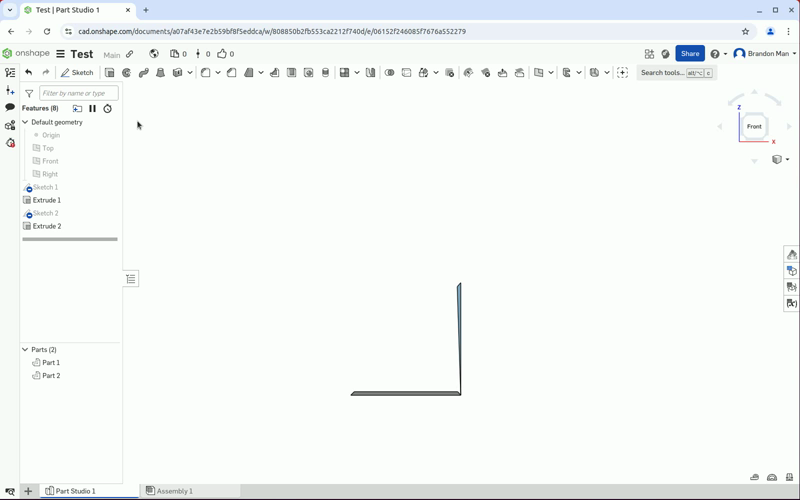
key(shift+h)
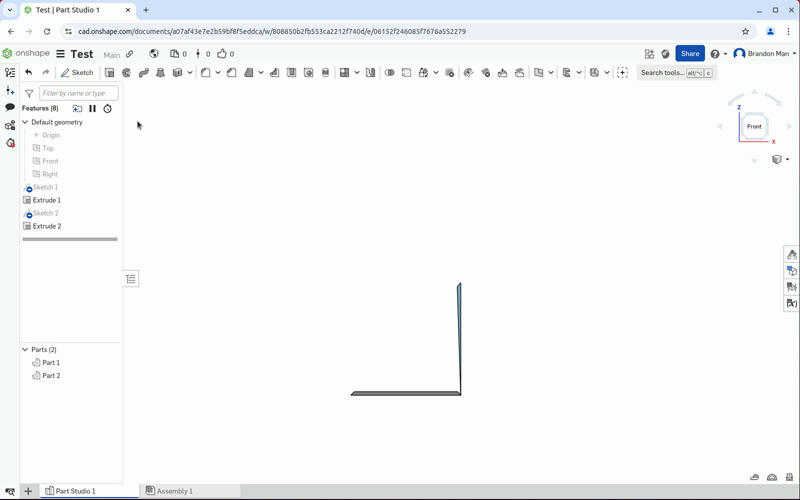
key(shift+h)
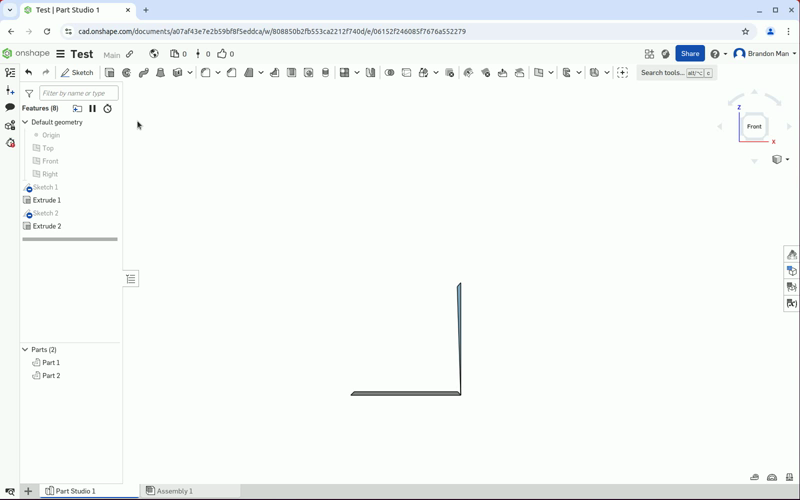
mouse_move(73, 189)
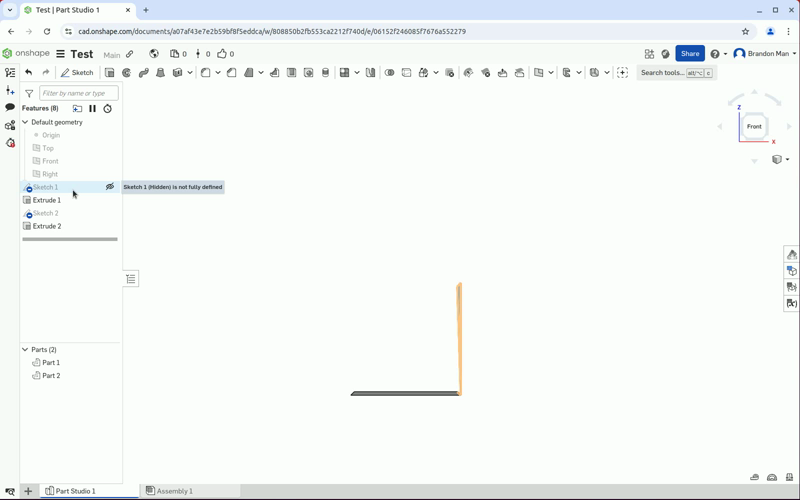
click(73, 189)
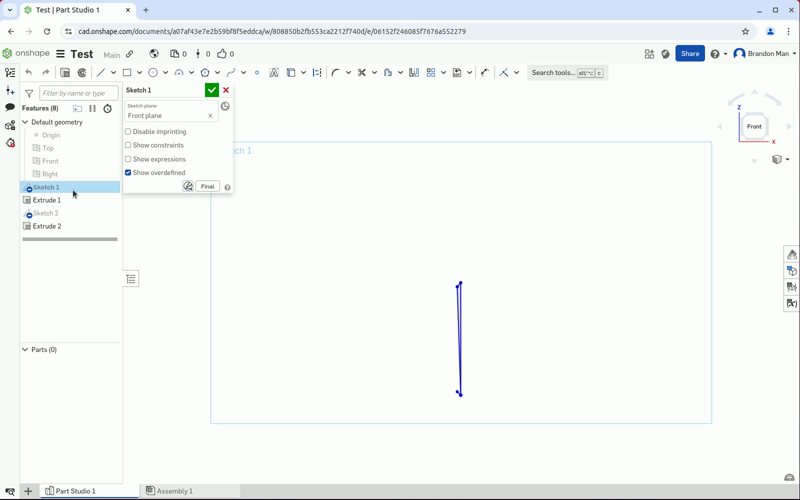
mouse_move(229, 92)
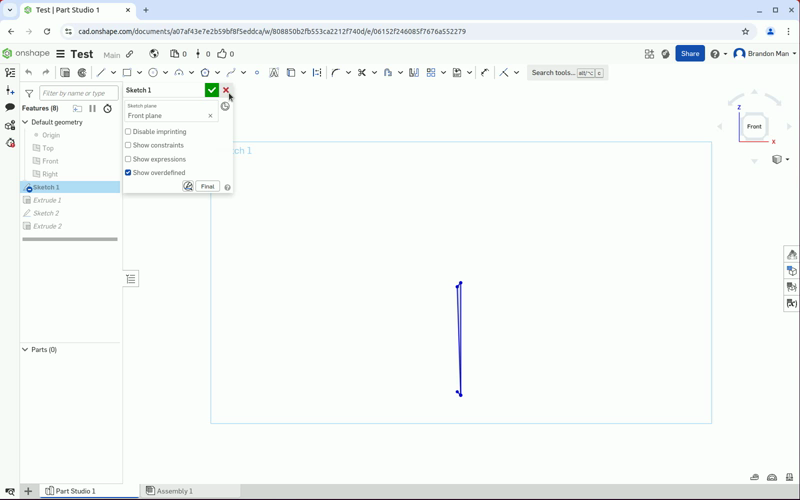
click(229, 92)
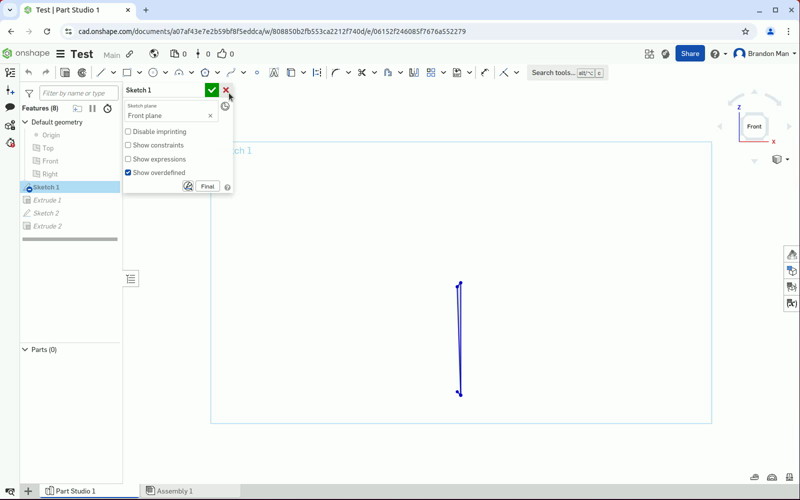
key(shift+s)
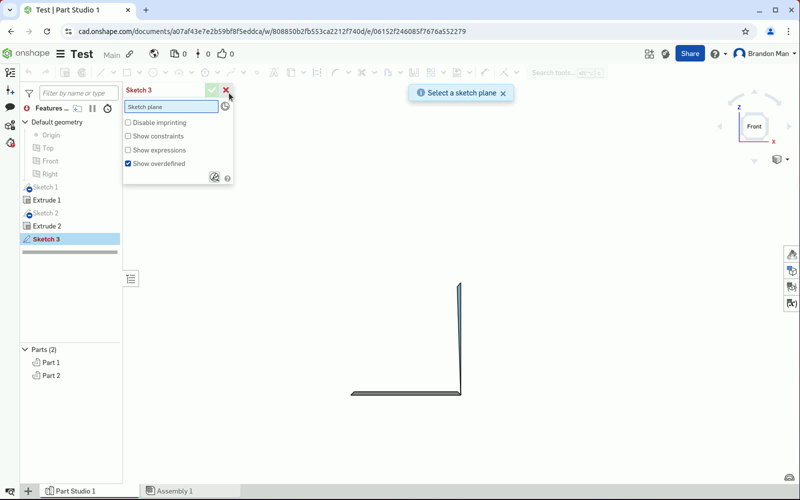
mouse_move(73, 163)
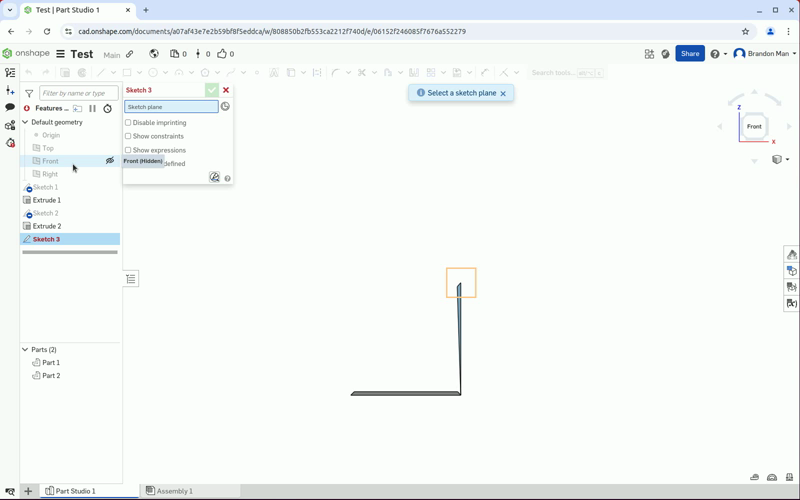
click(73, 163)
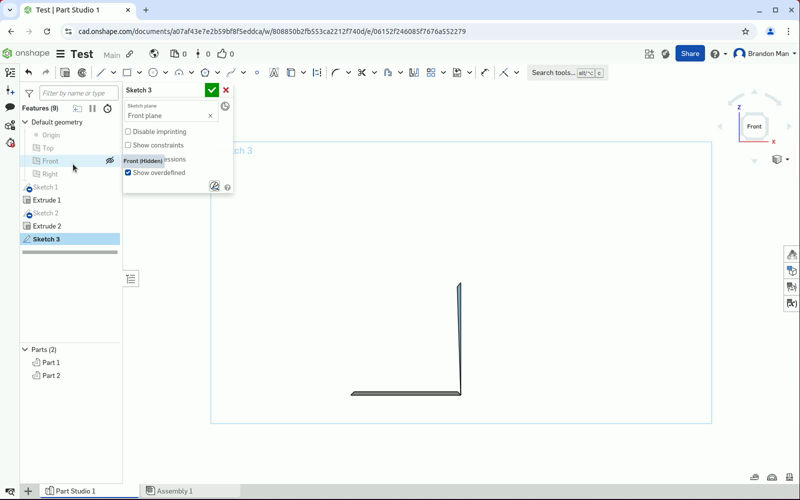
mouse_move(73, 352)
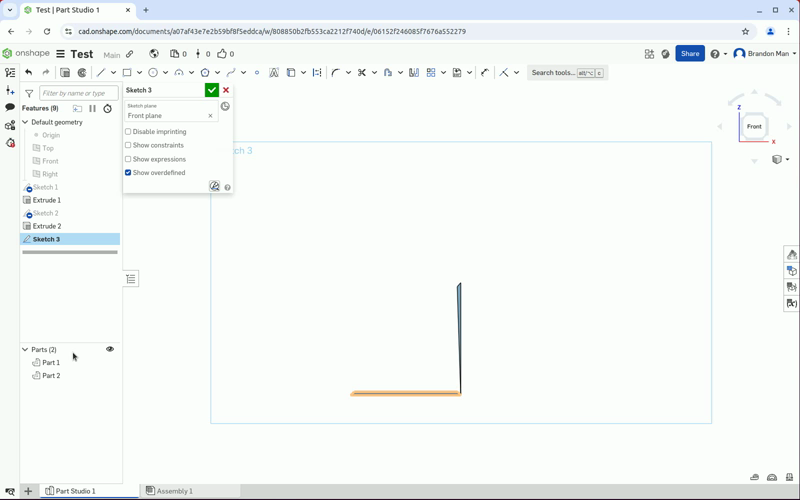
key(y)
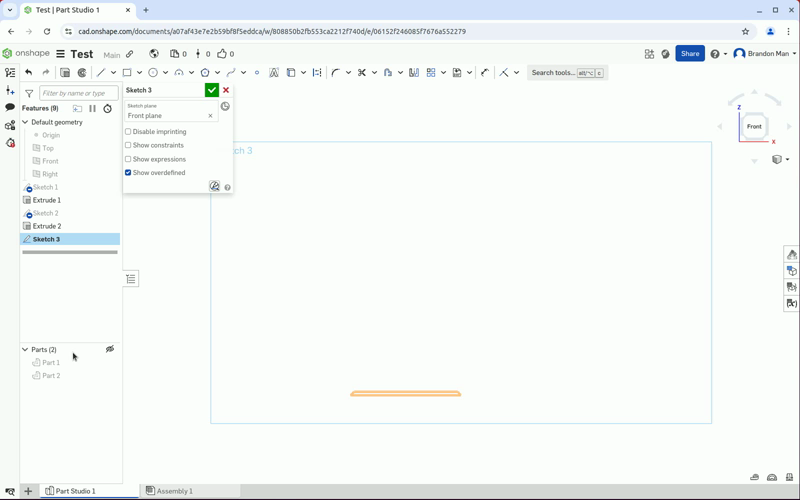
key(l)
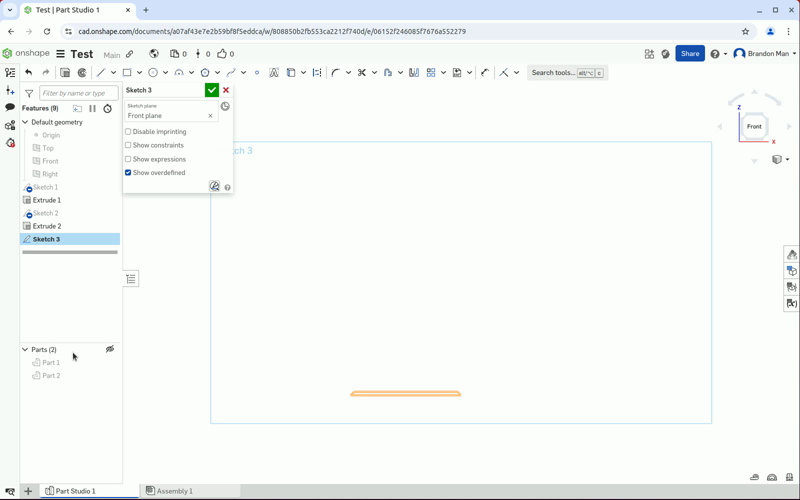
key_down(shift)
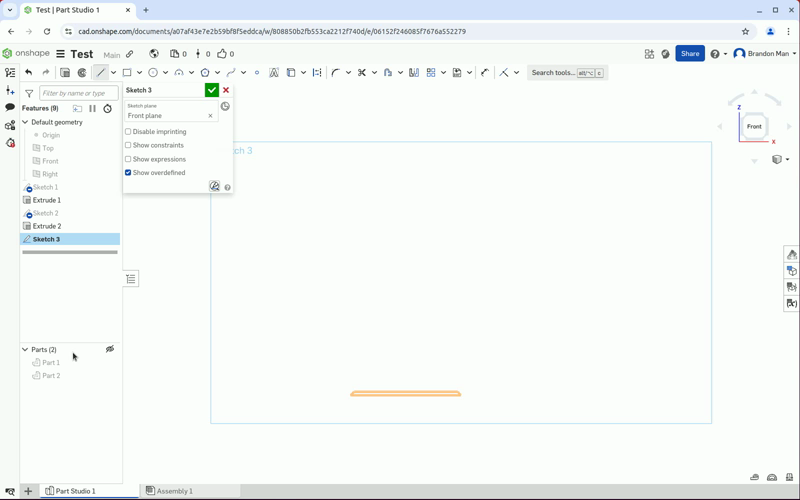
mouse_move(350, 395)
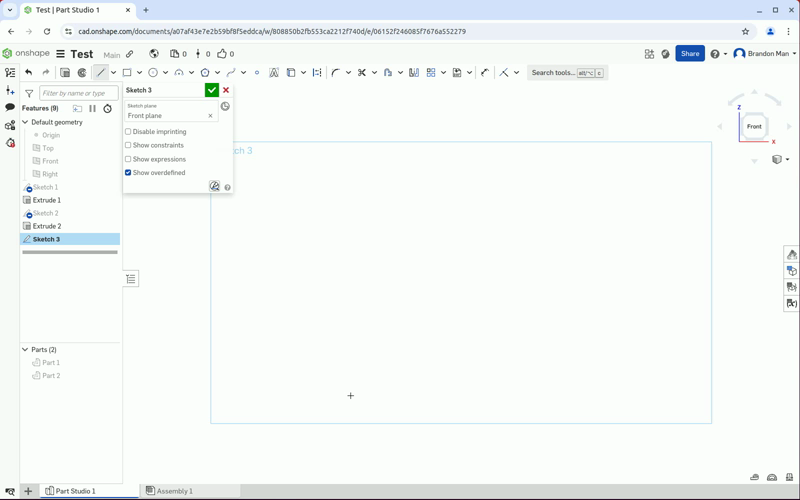
click(350, 395)
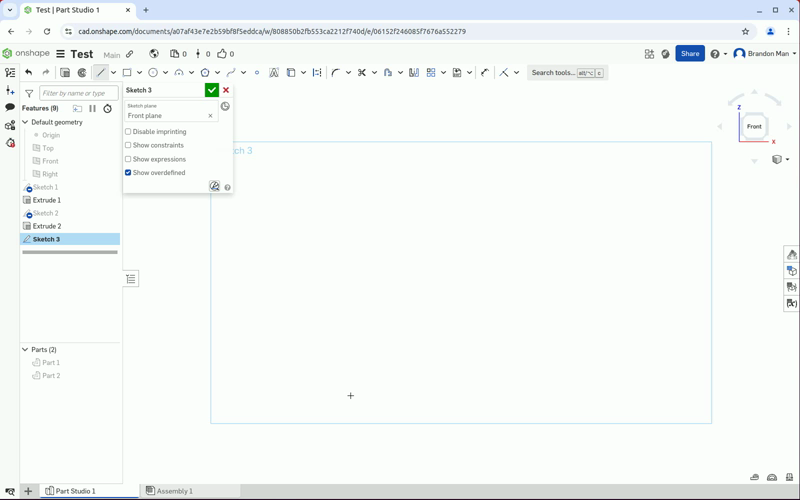
key_up(shift)
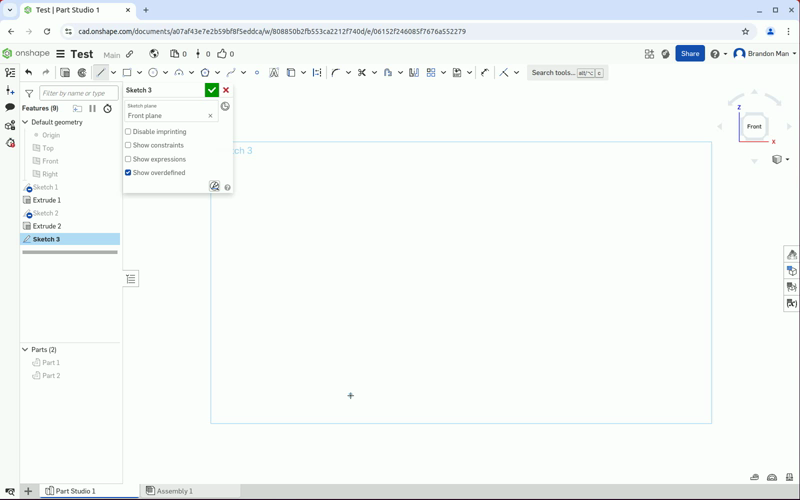
key_down(shift)
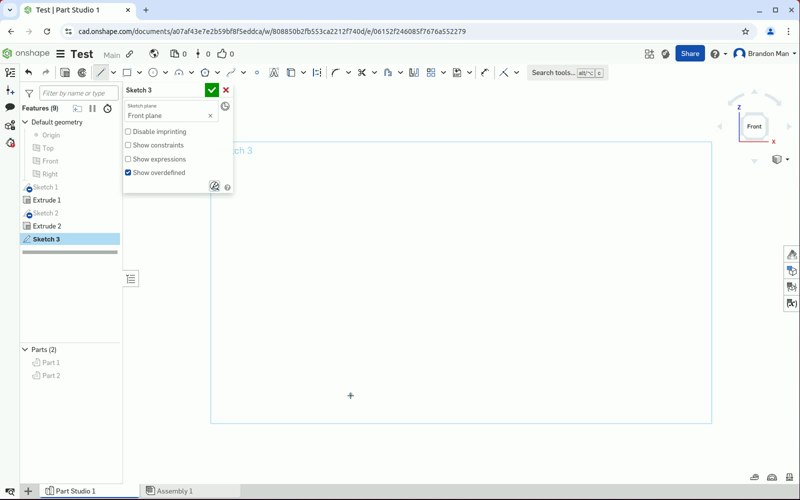
mouse_move(380, 395)
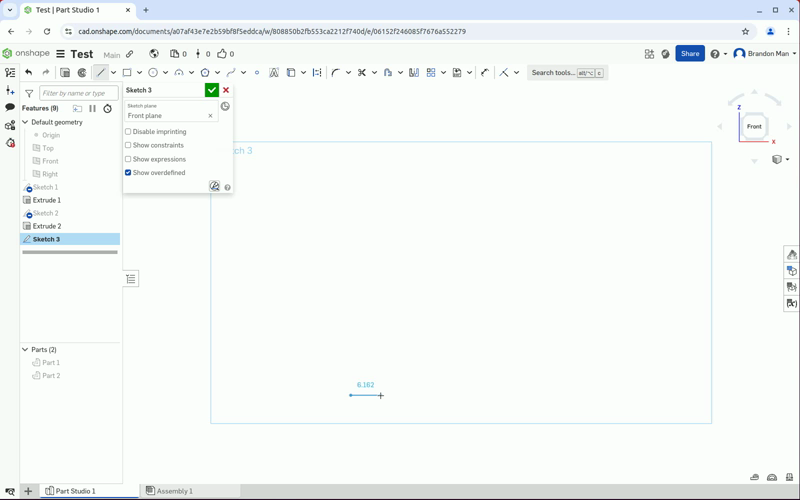
mouse_move(354, 391)
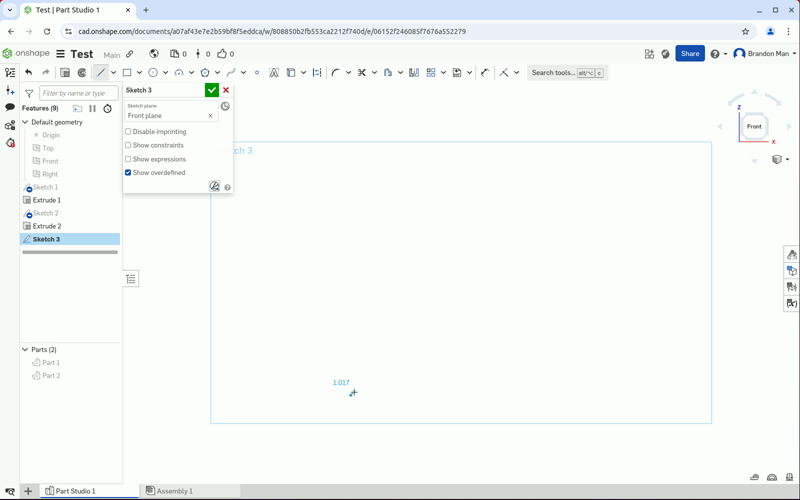
scroll(6)
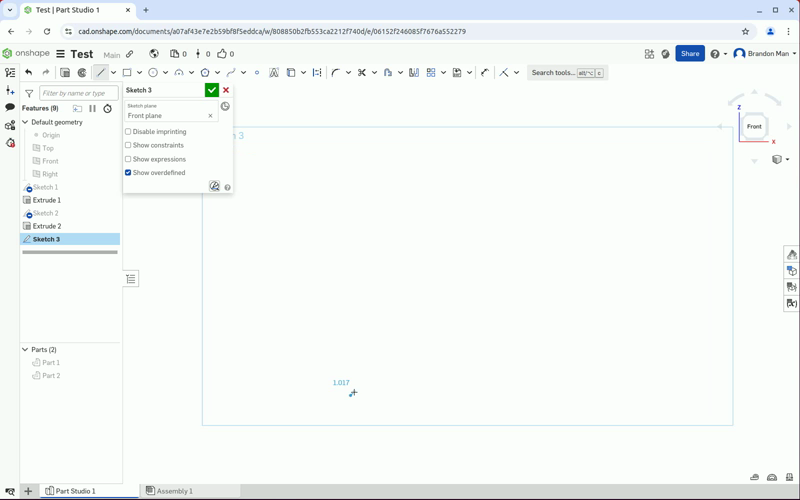
scroll(6)
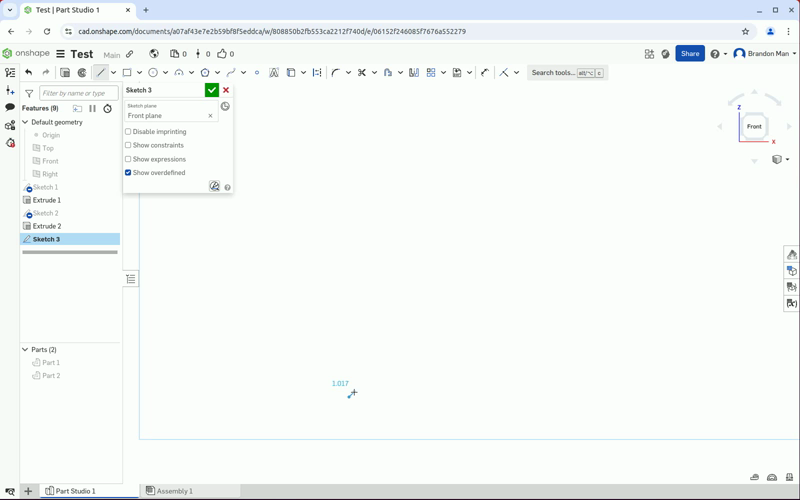
scroll(6)
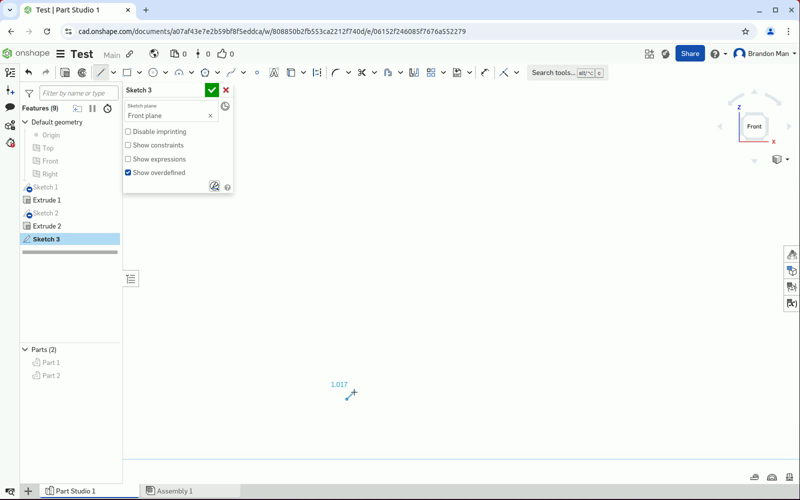
scroll(6)
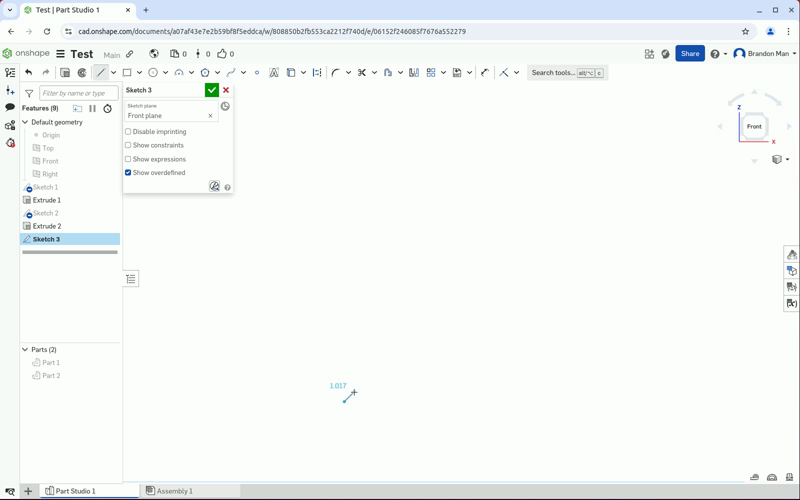
scroll(6)
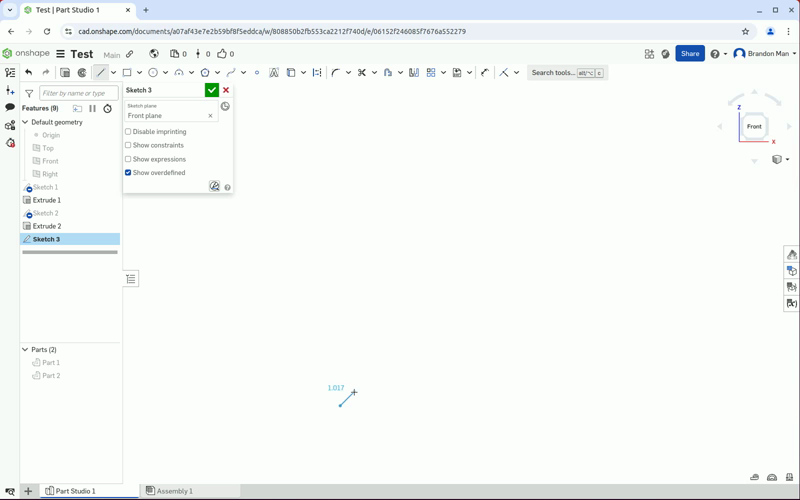
scroll(6)
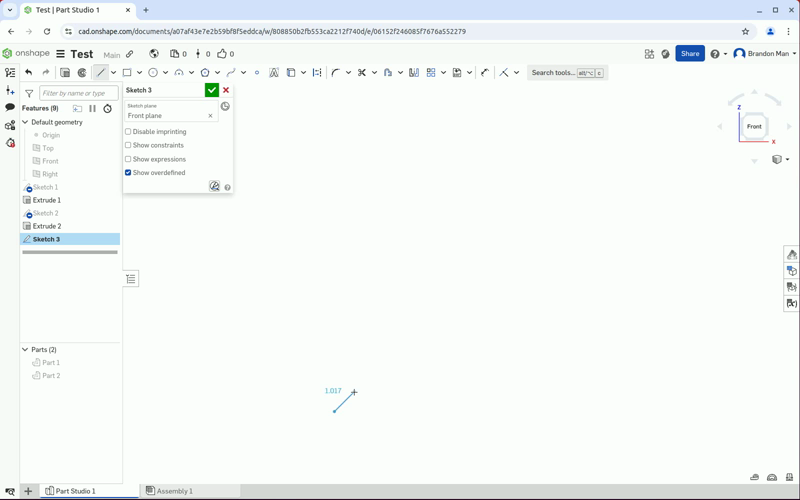
scroll(6)
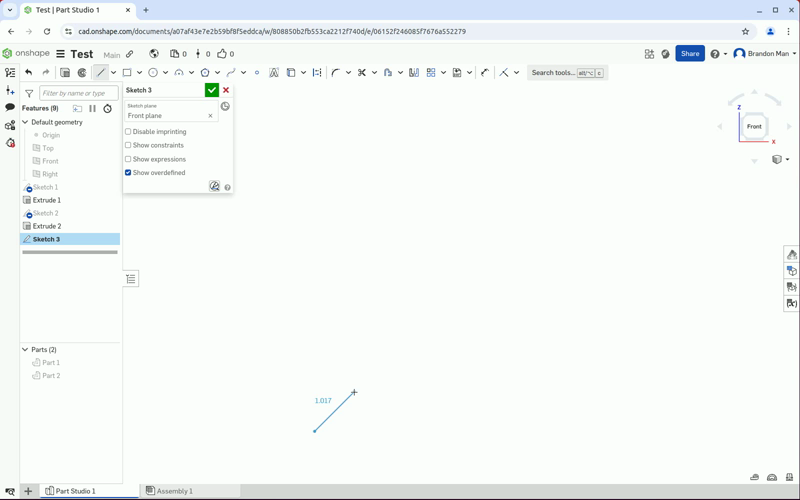
click(354, 391)
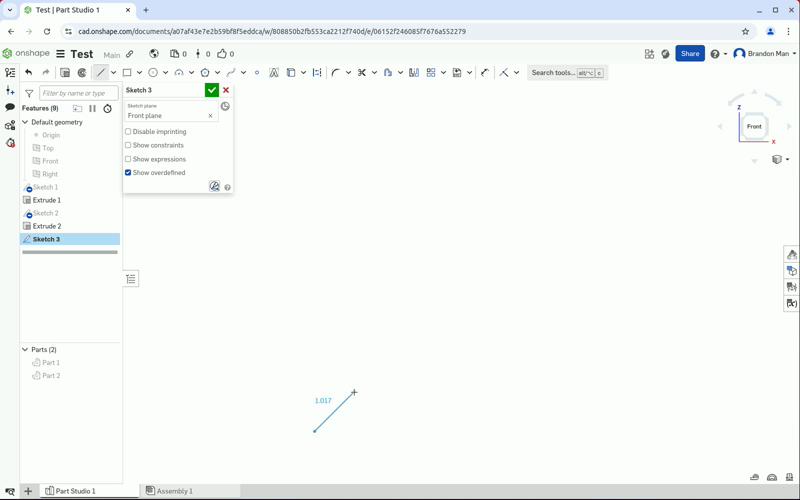
scroll(-6)
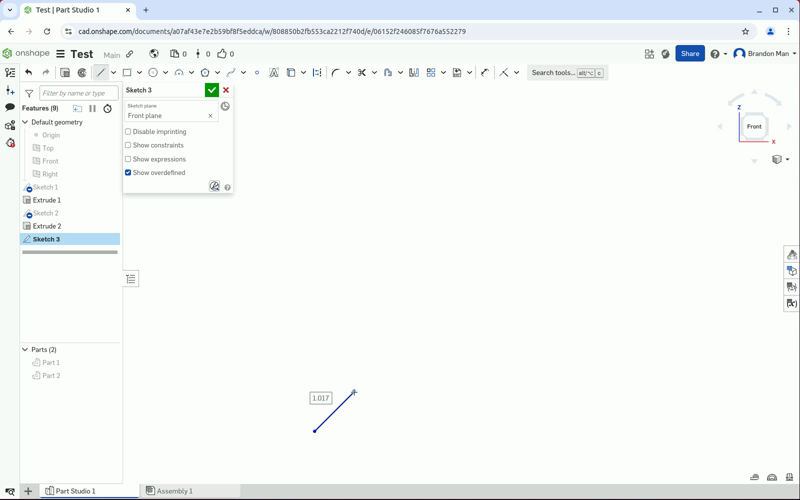
scroll(-6)
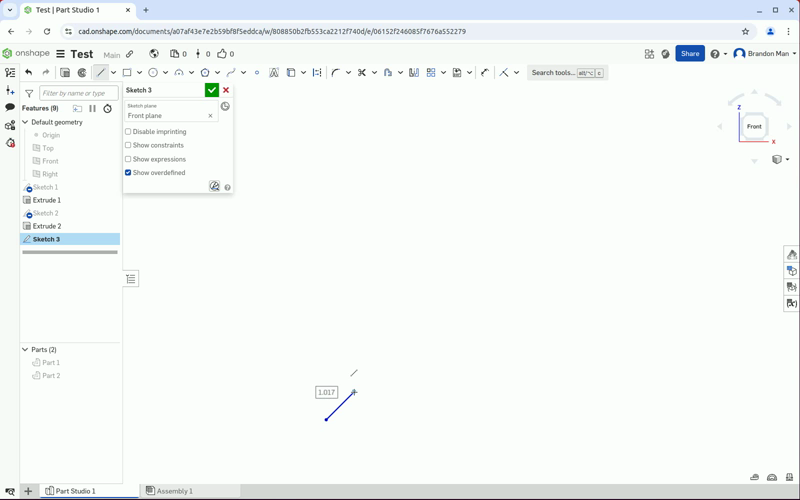
scroll(-6)
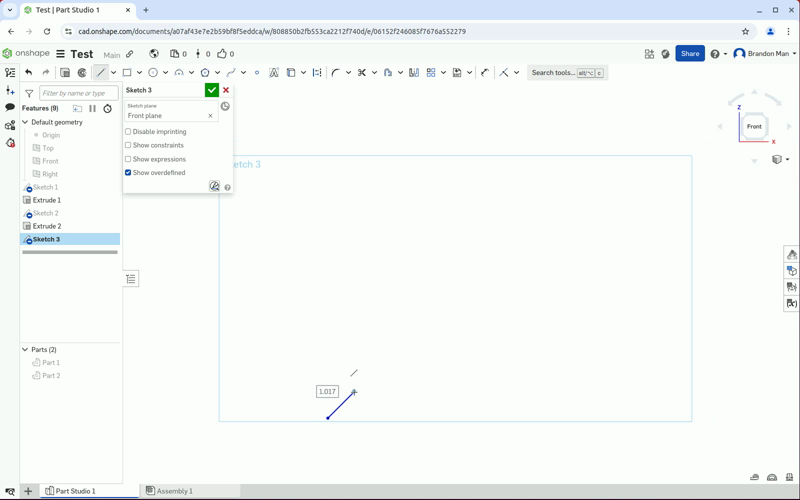
scroll(-6)
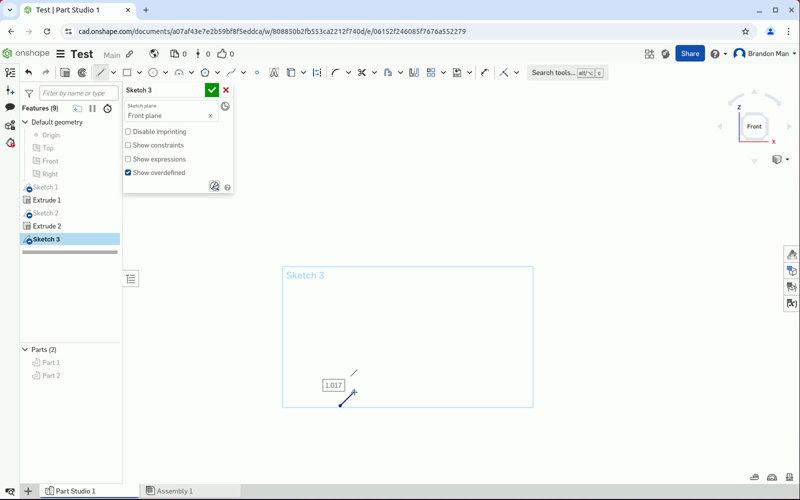
scroll(-6)
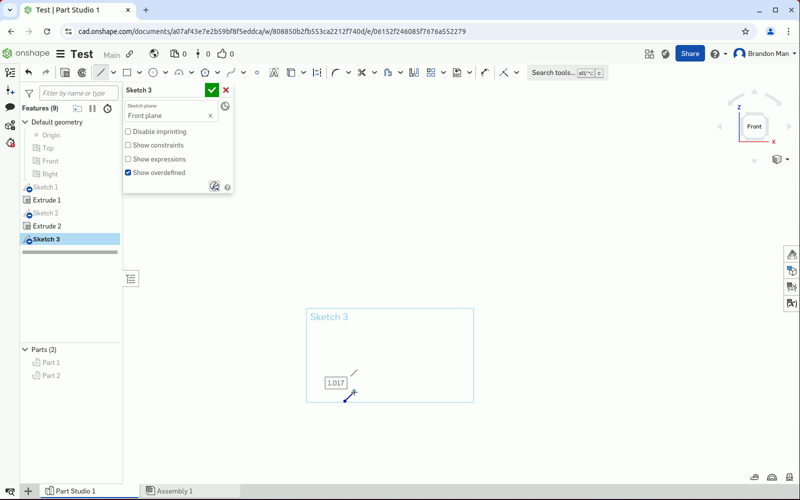
scroll(-6)
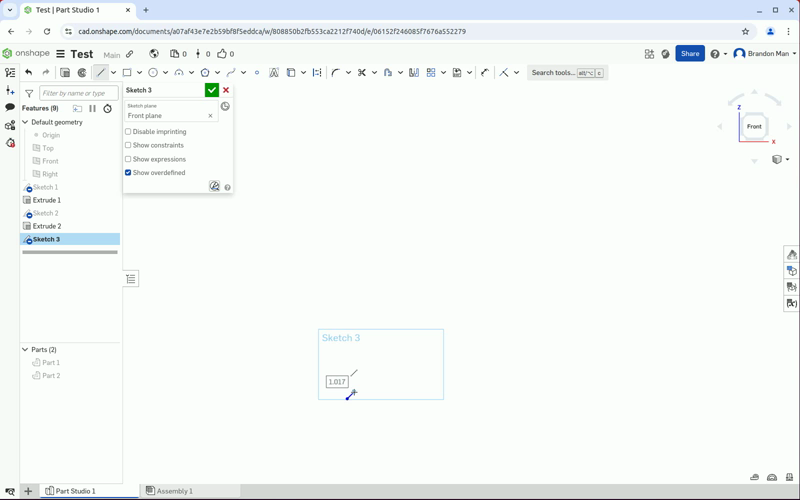
scroll(-6)
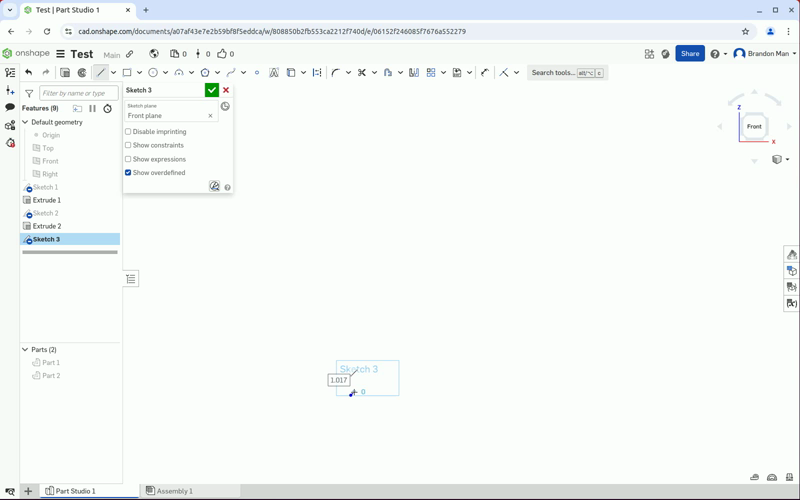
key_up(shift)
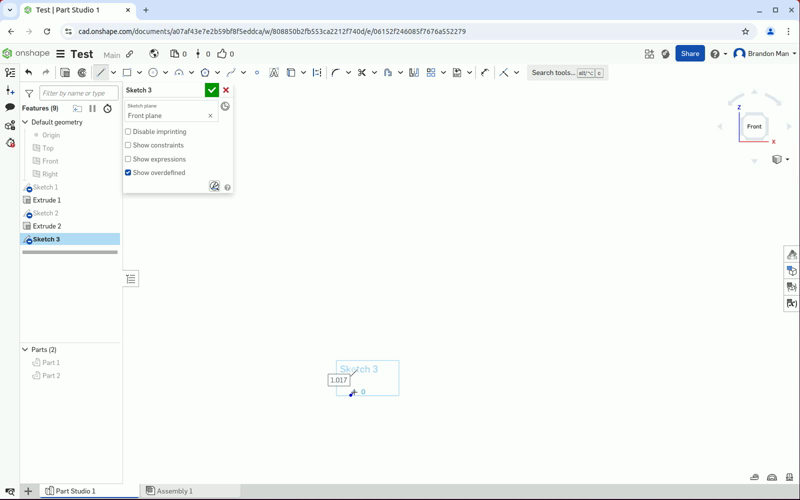
key_down(shift)
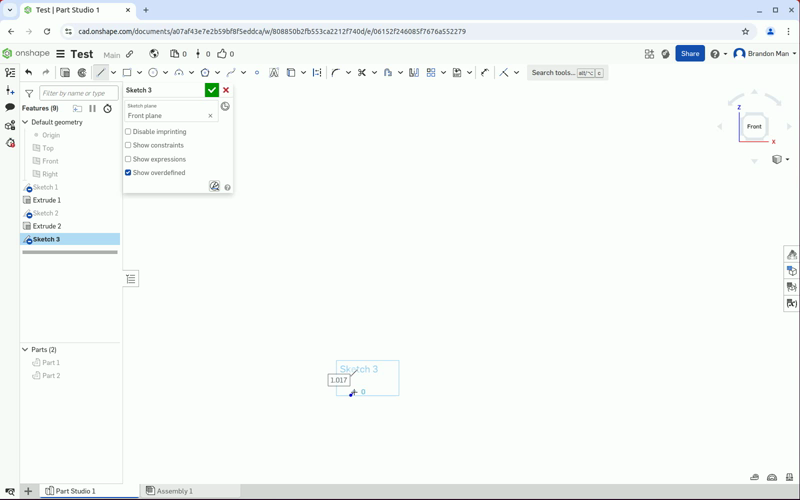
mouse_move(354, 286)
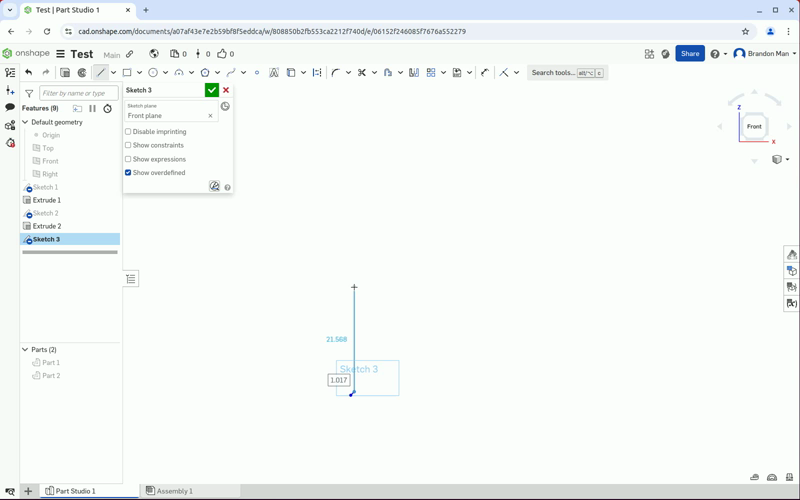
click(354, 286)
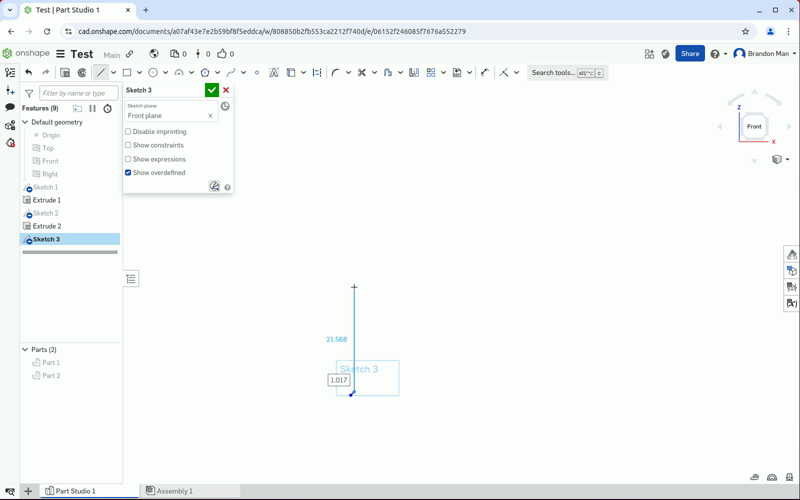
key_up(shift)
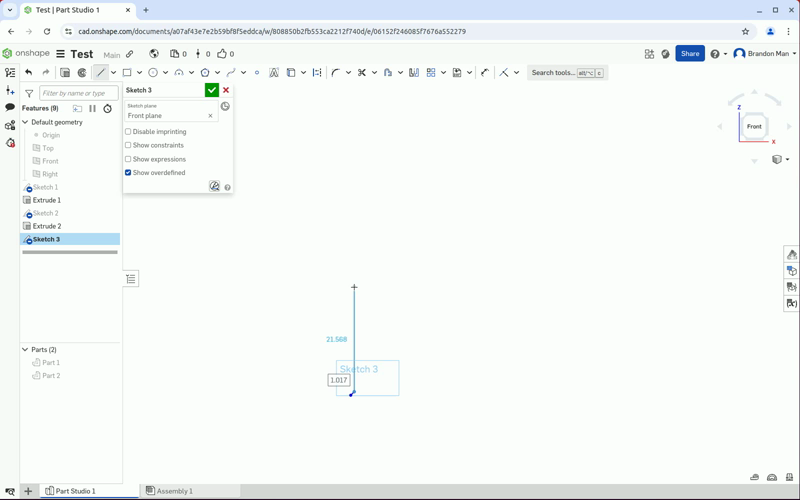
key_down(shift)
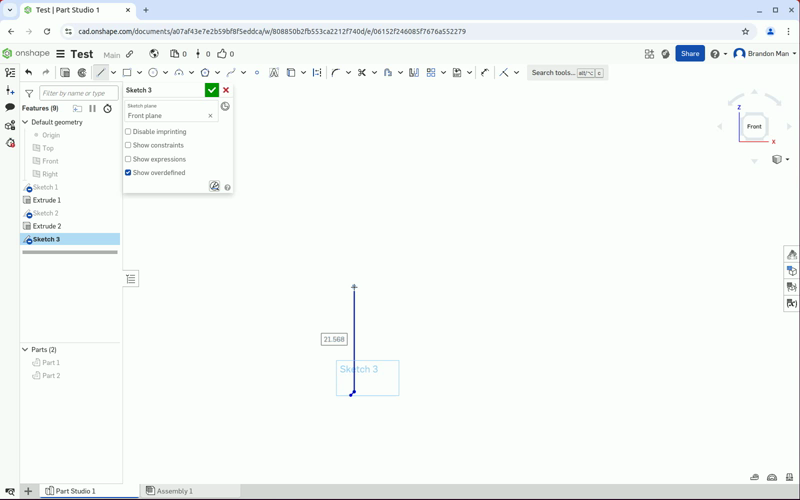
mouse_move(384, 286)
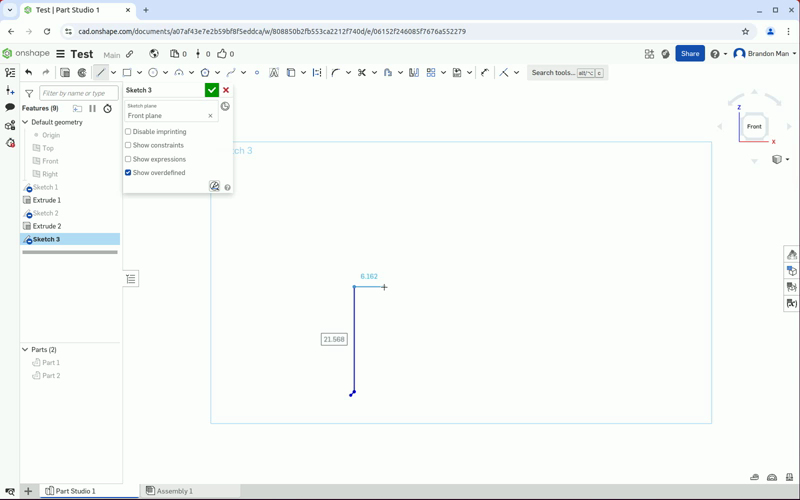
mouse_move(350, 282)
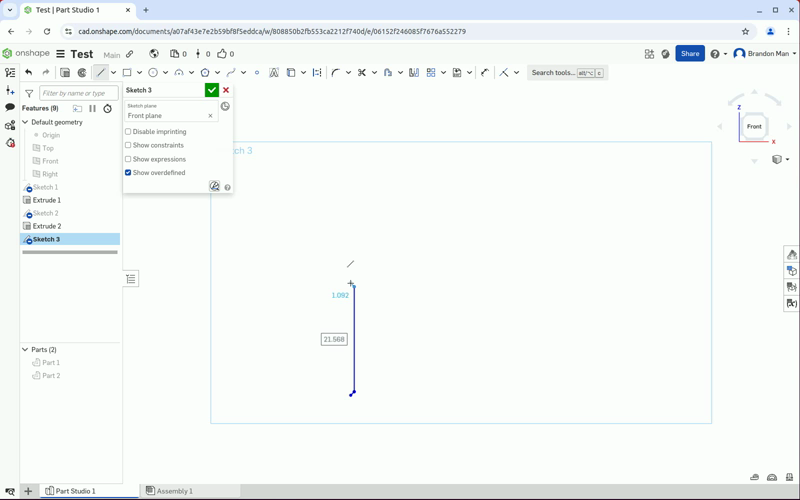
scroll(6)
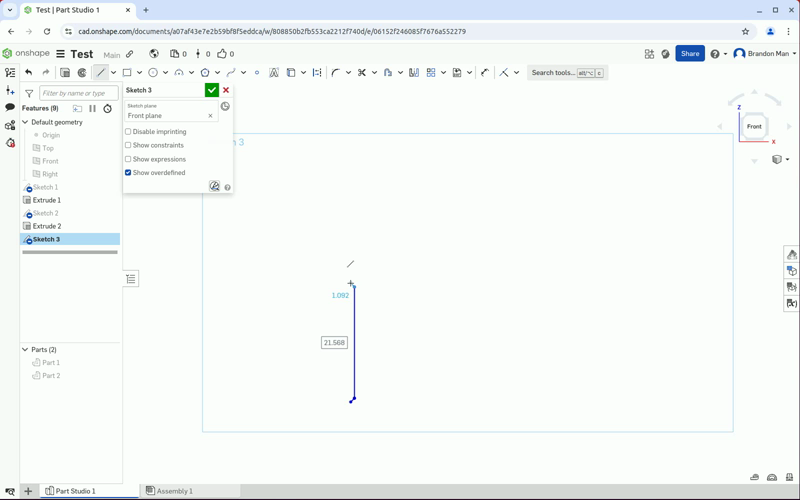
scroll(6)
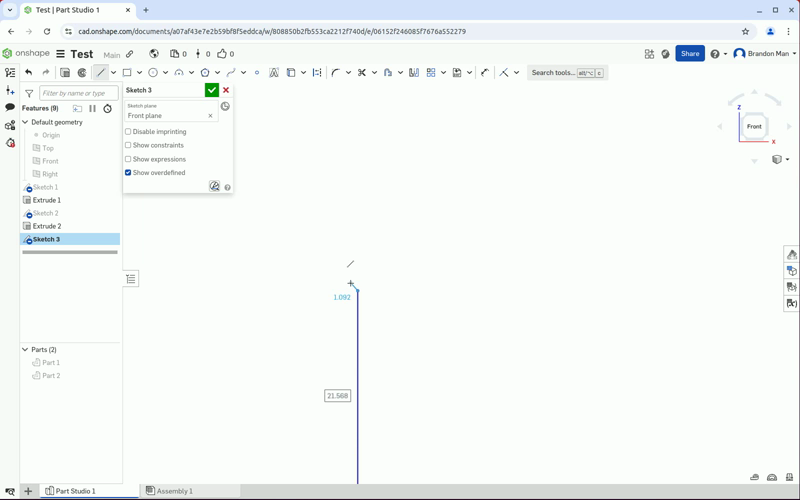
scroll(6)
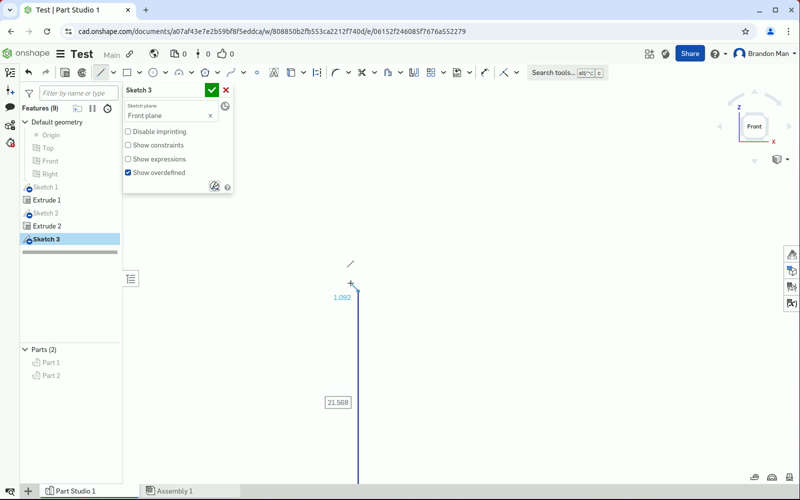
scroll(6)
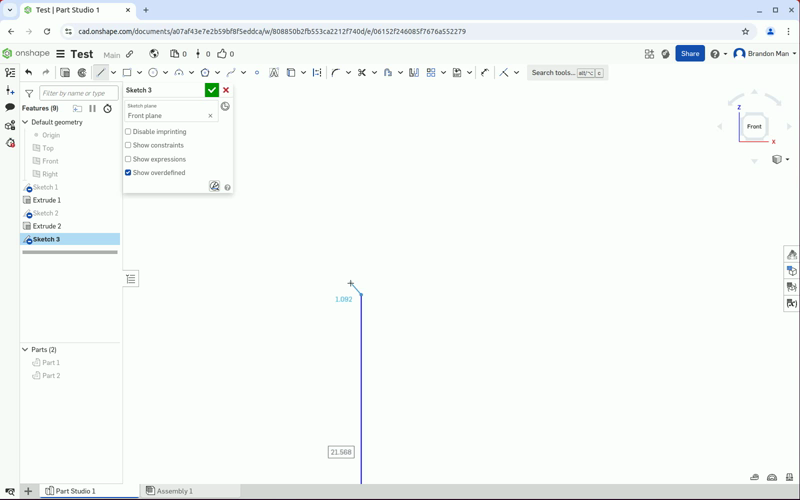
scroll(6)
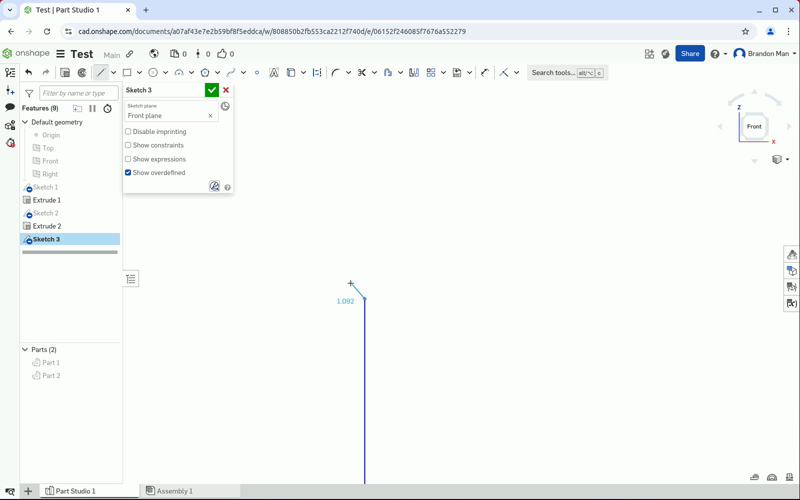
scroll(6)
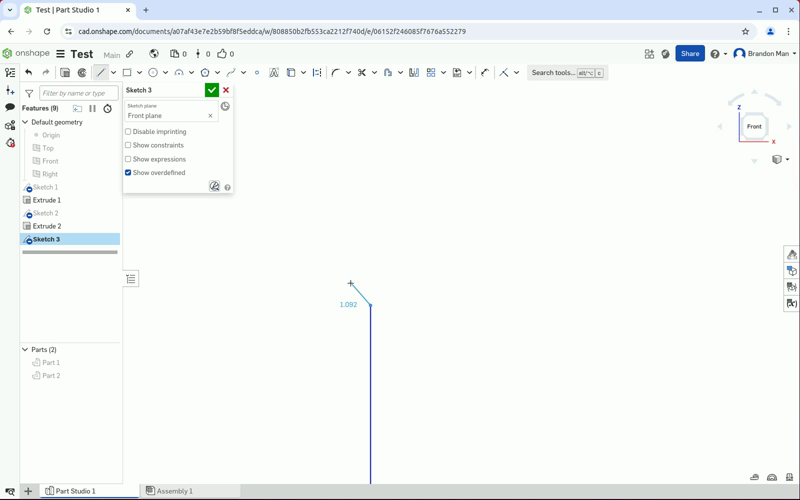
scroll(6)
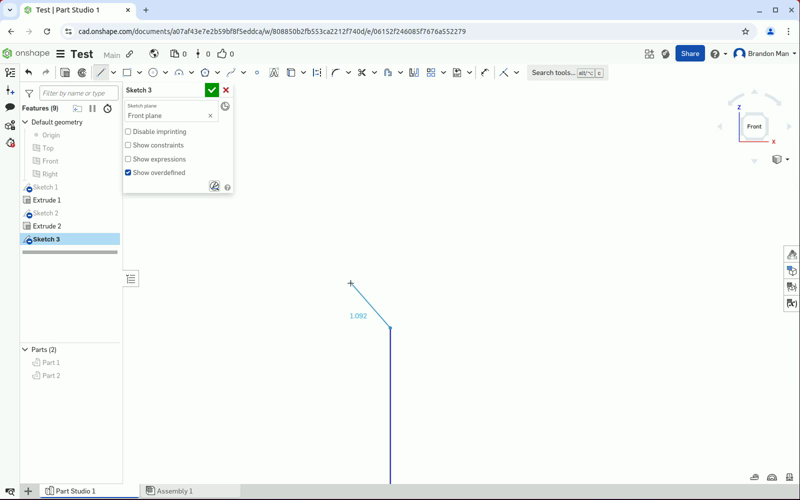
click(350, 282)
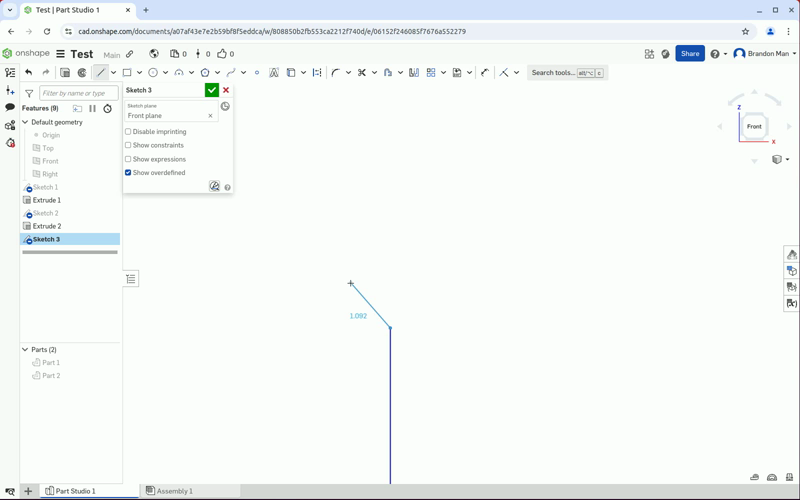
scroll(-6)
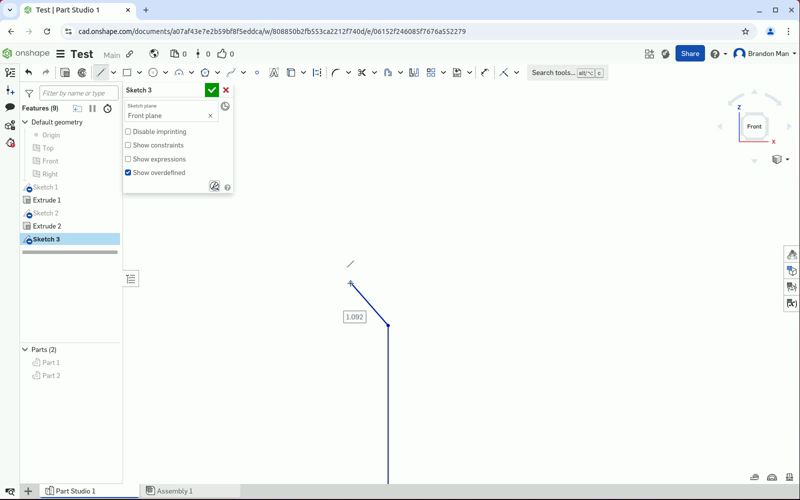
scroll(-6)
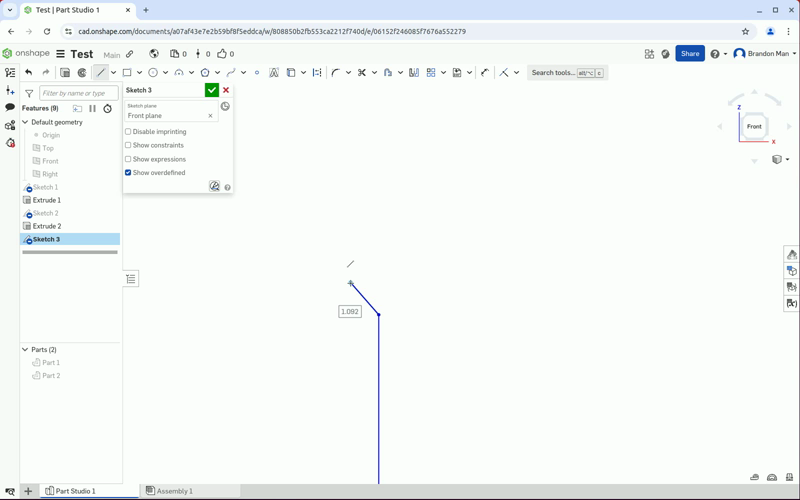
scroll(-6)
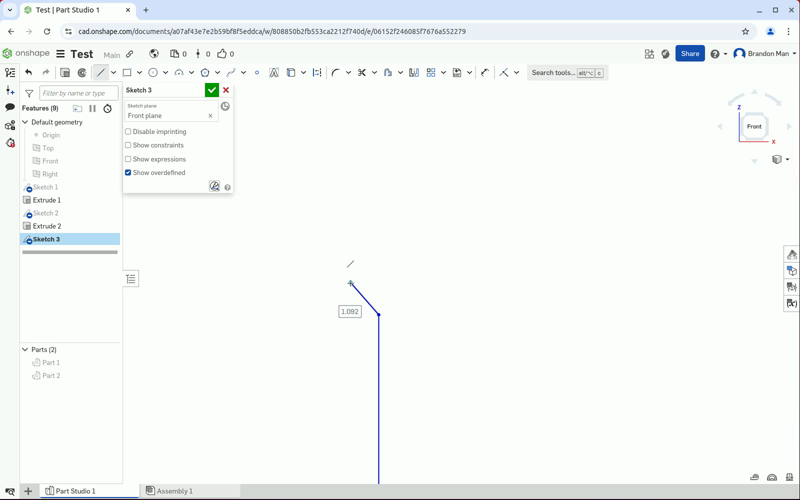
scroll(-6)
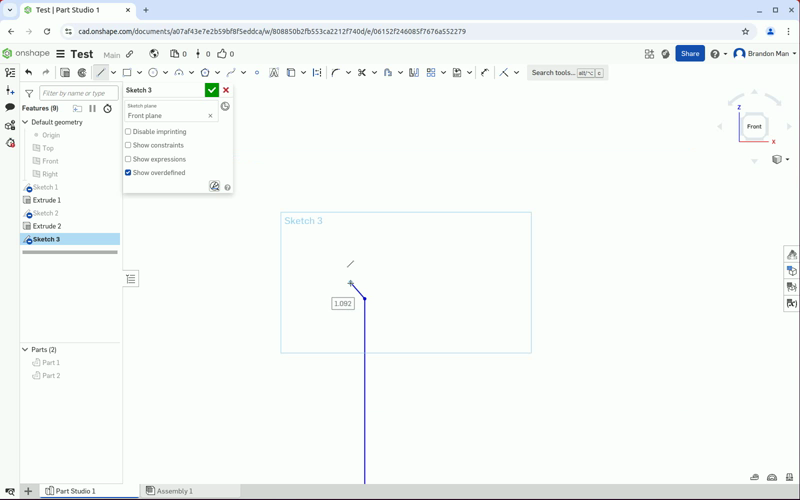
scroll(-6)
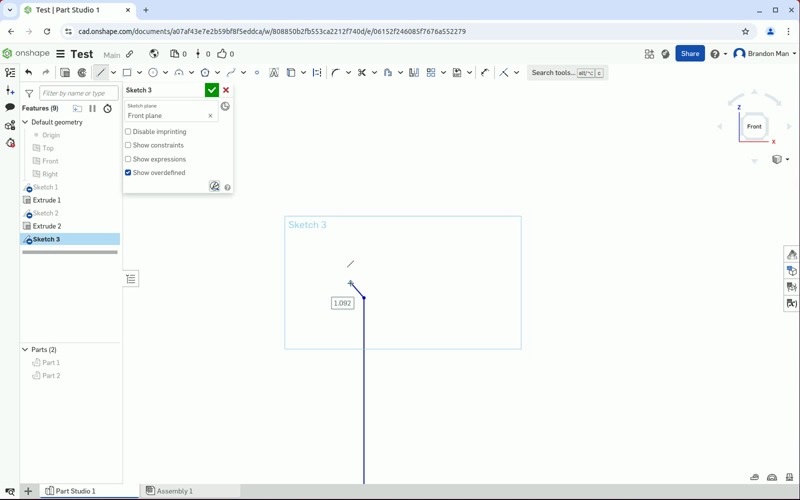
scroll(-6)
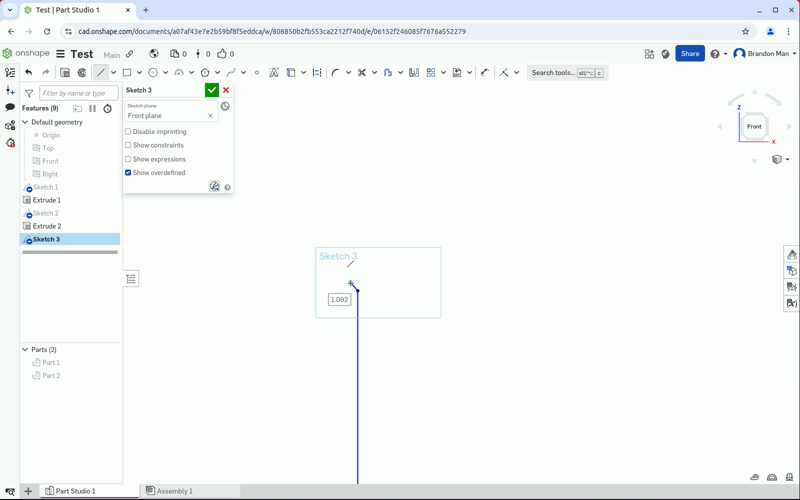
scroll(-6)
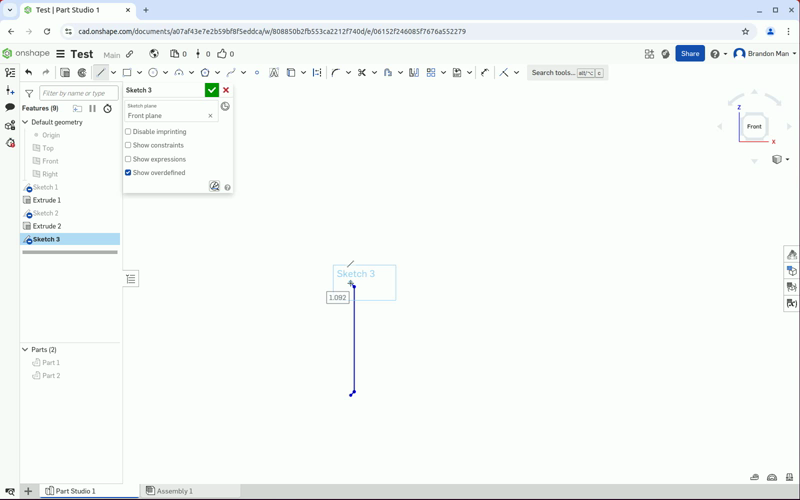
key_up(shift)
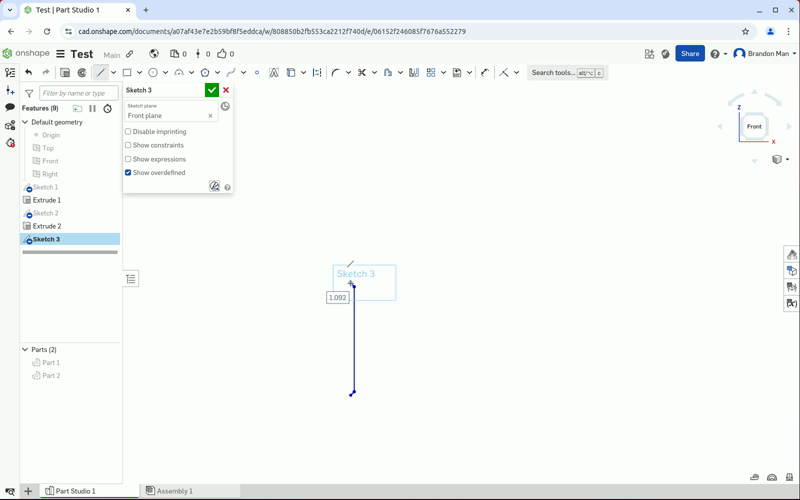
key_down(shift)
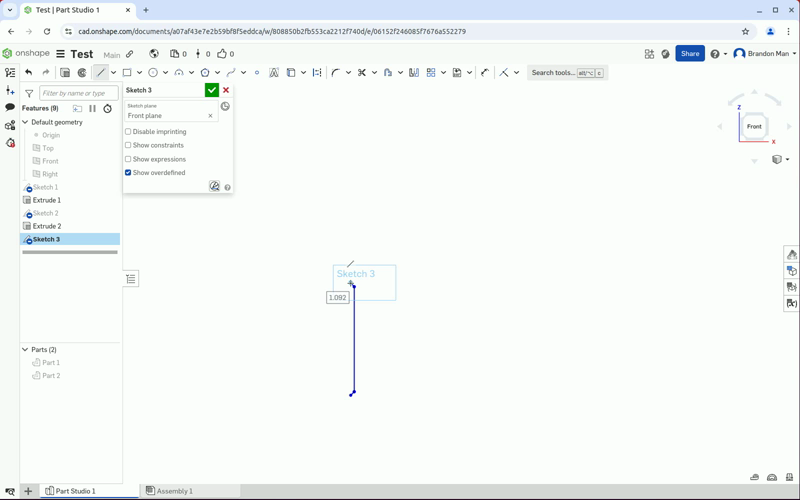
mouse_move(350, 395)
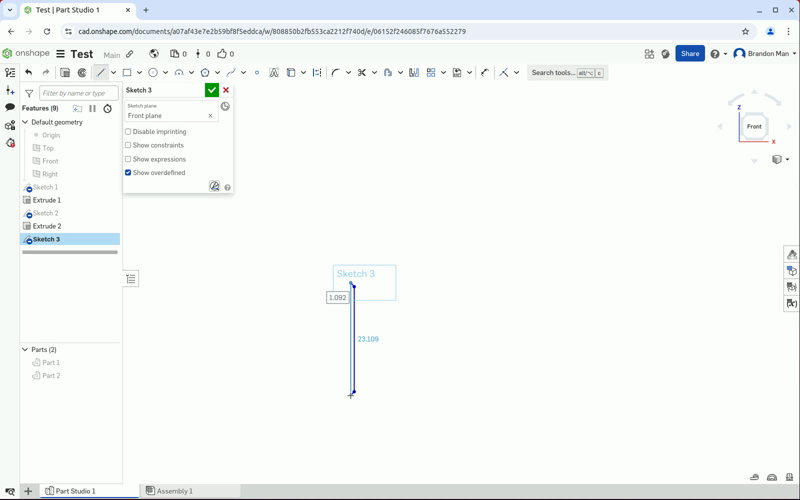
key_up(shift)
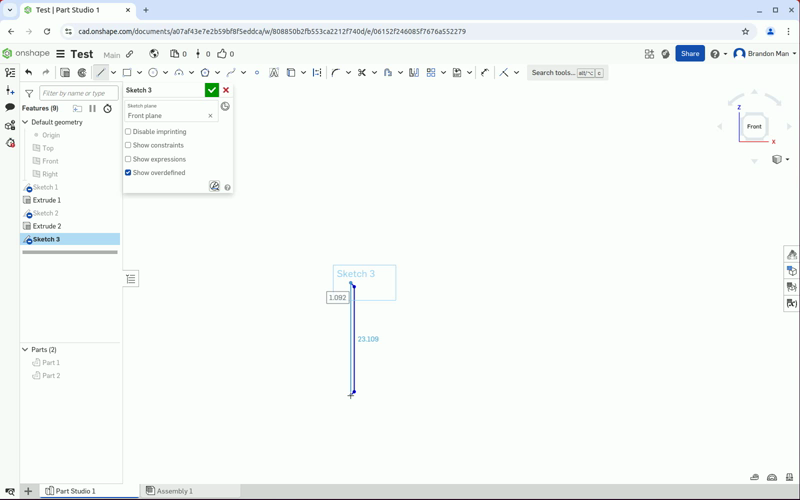
click(350, 395)
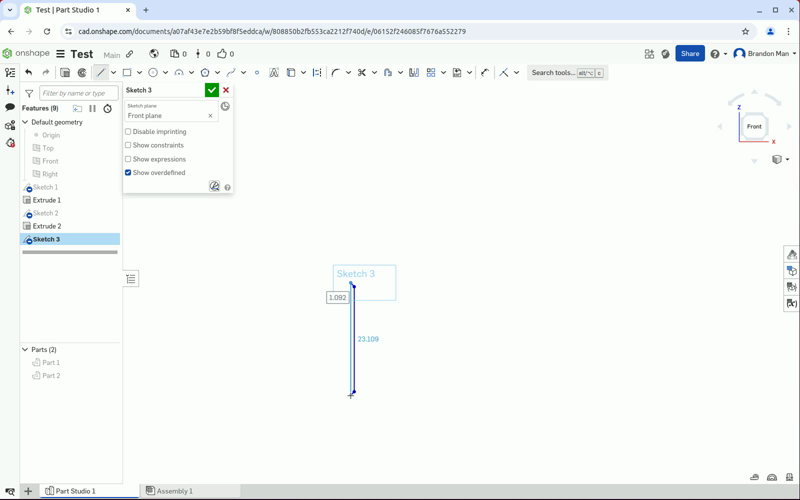
key(esc)
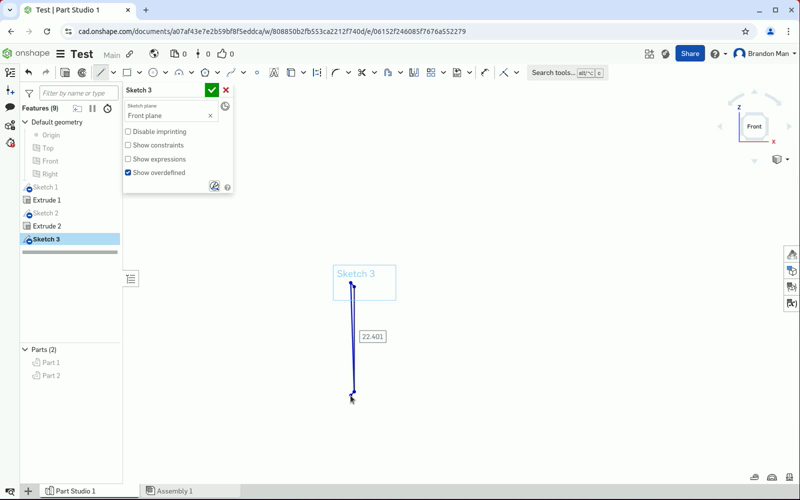
mouse_move(351, 337)
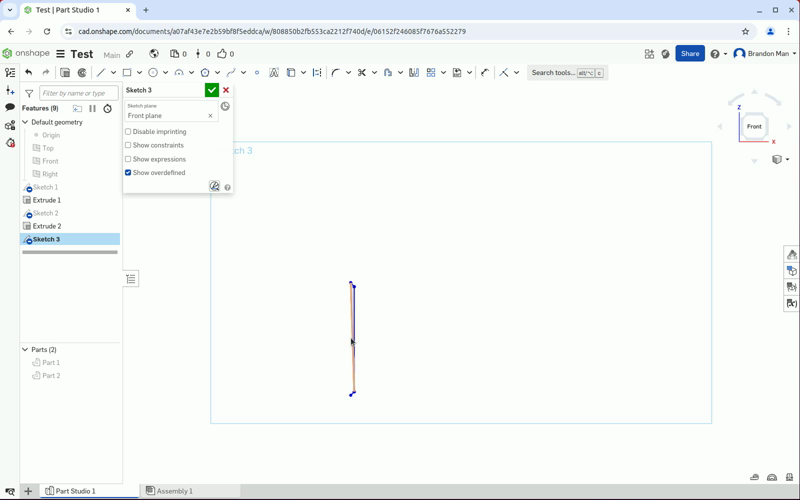
scroll(6)
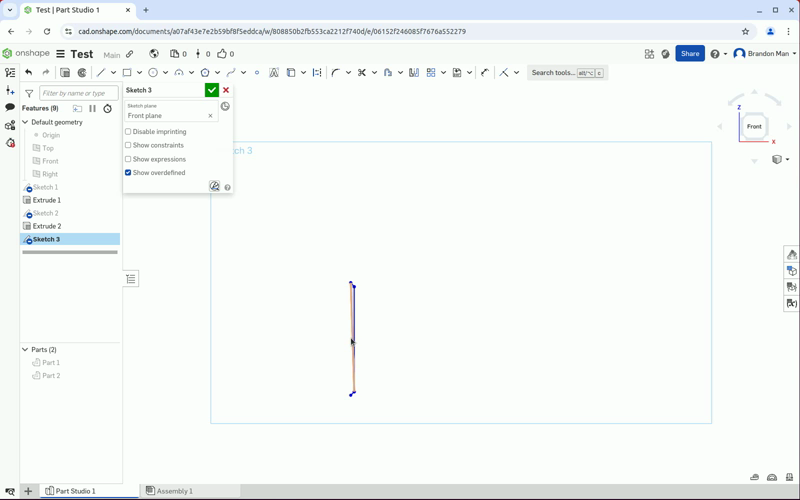
scroll(6)
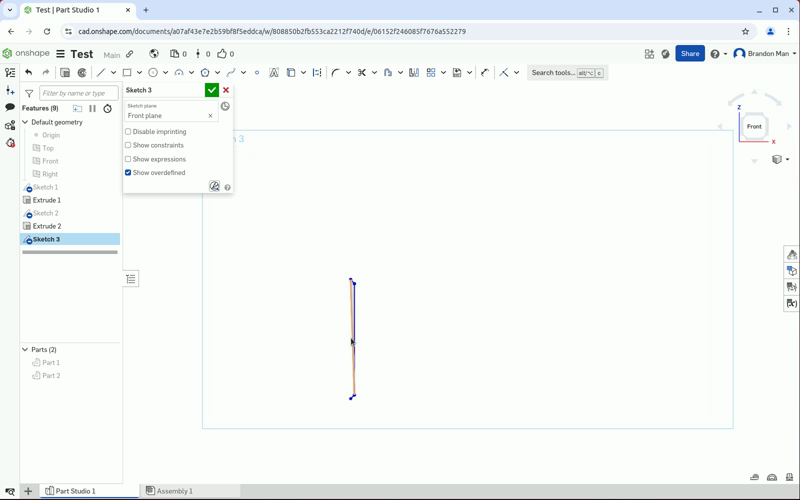
scroll(6)
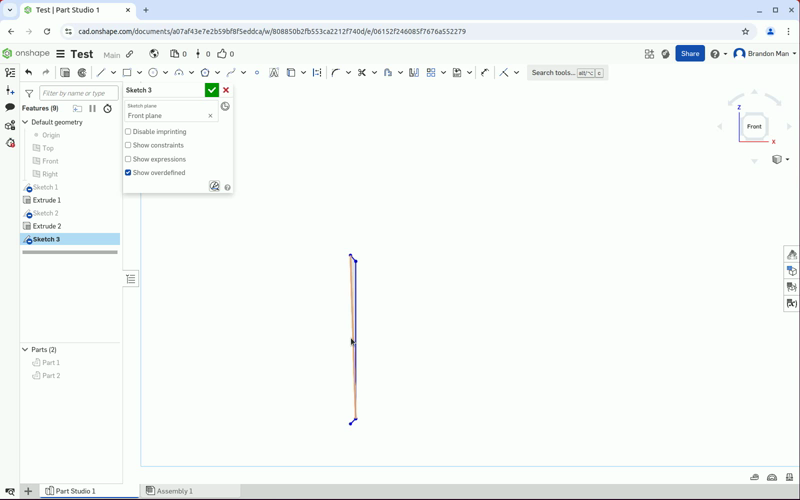
scroll(6)
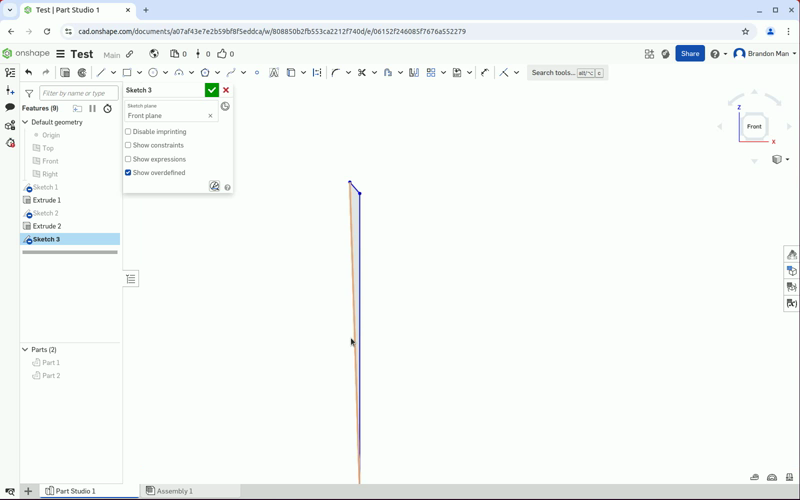
scroll(6)
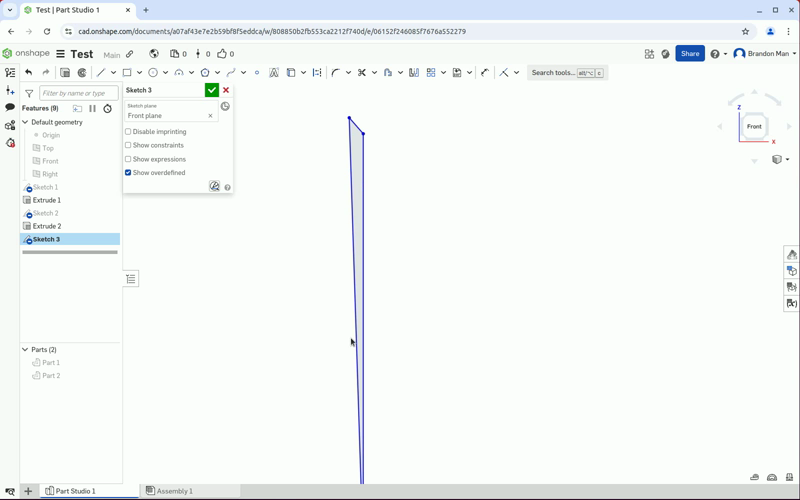
scroll(6)
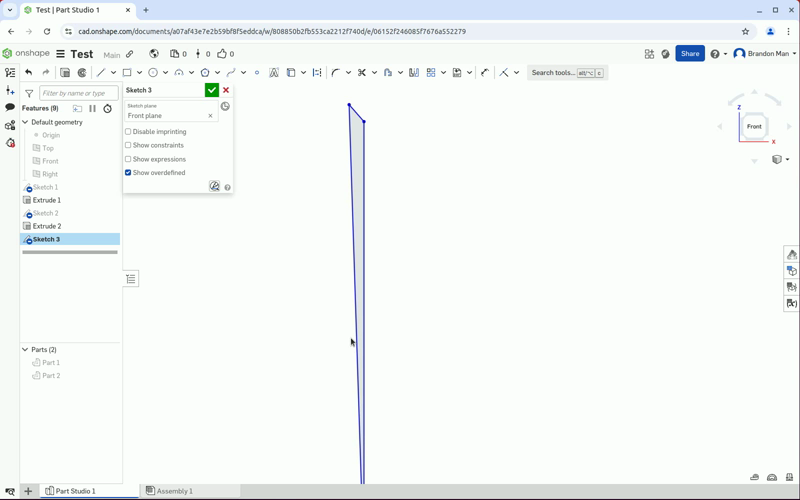
scroll(6)
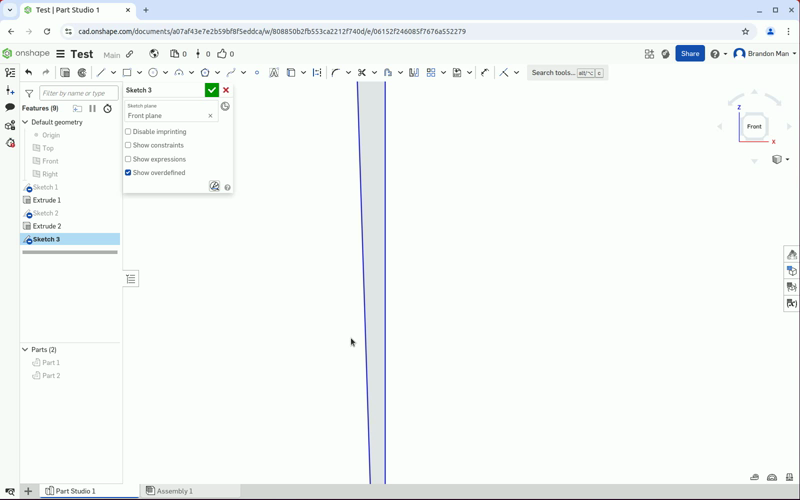
click(351, 337)
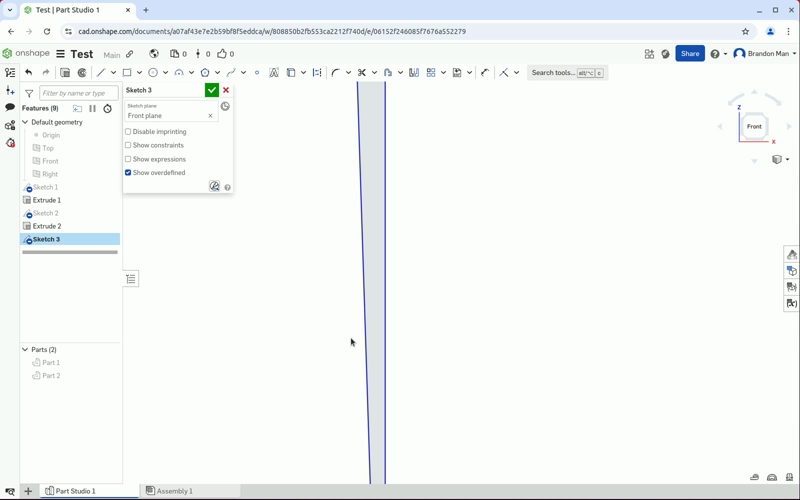
scroll(-6)
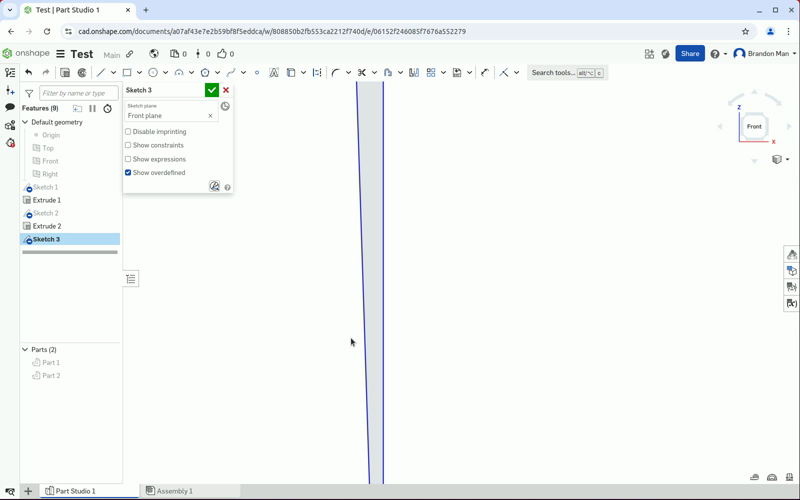
scroll(-6)
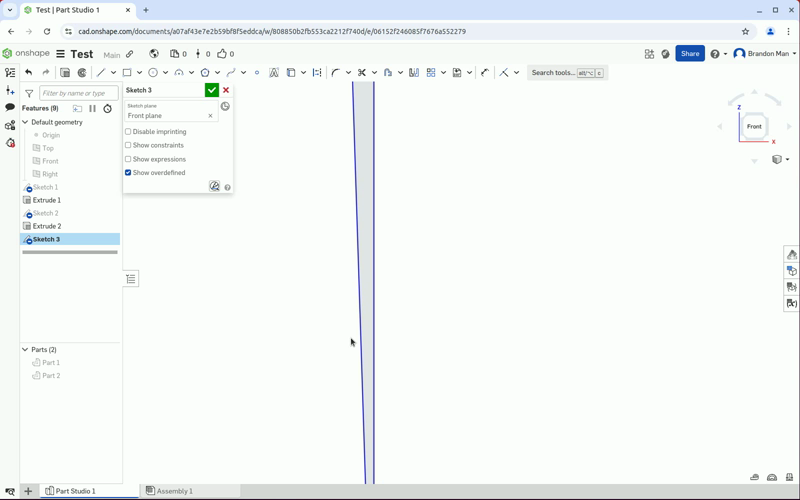
scroll(-6)
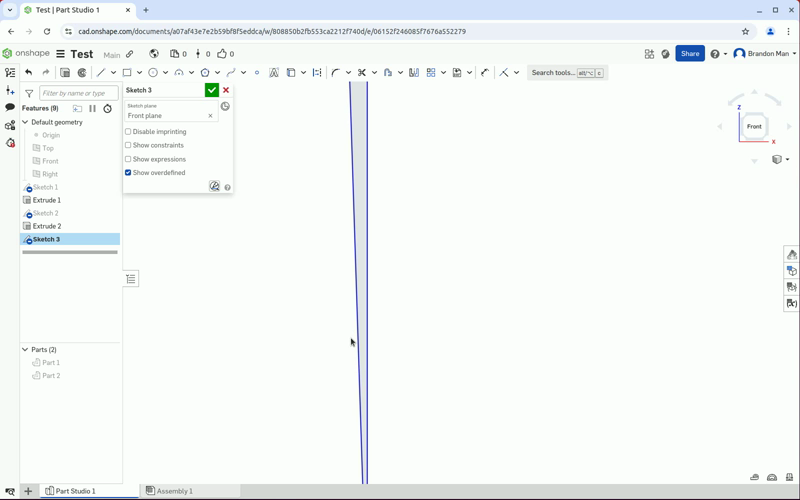
scroll(-6)
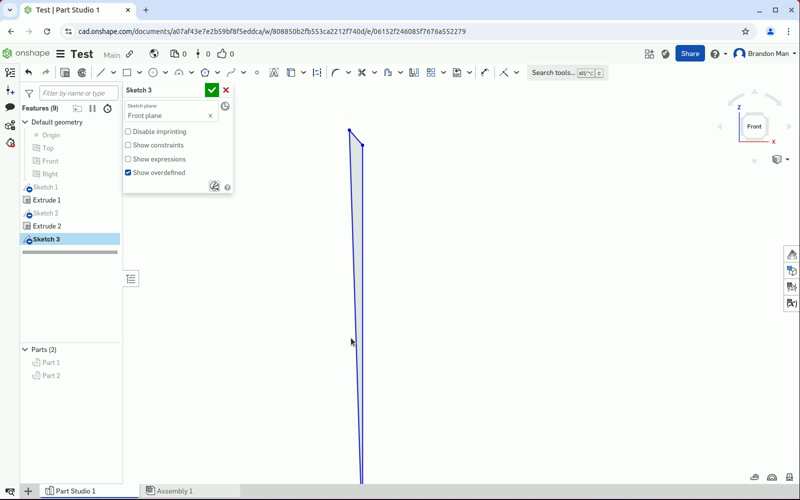
scroll(-6)
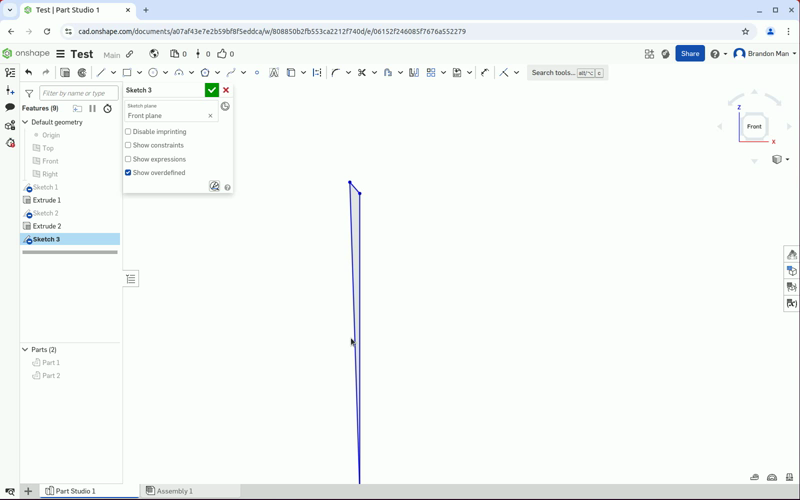
scroll(-6)
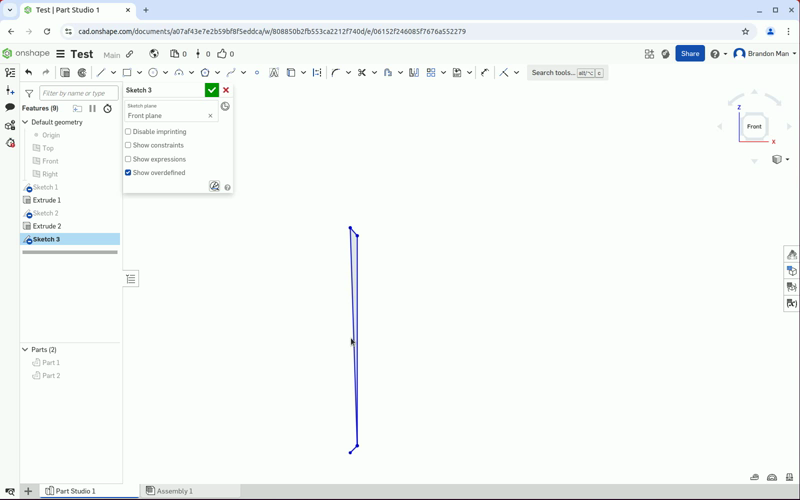
scroll(-6)
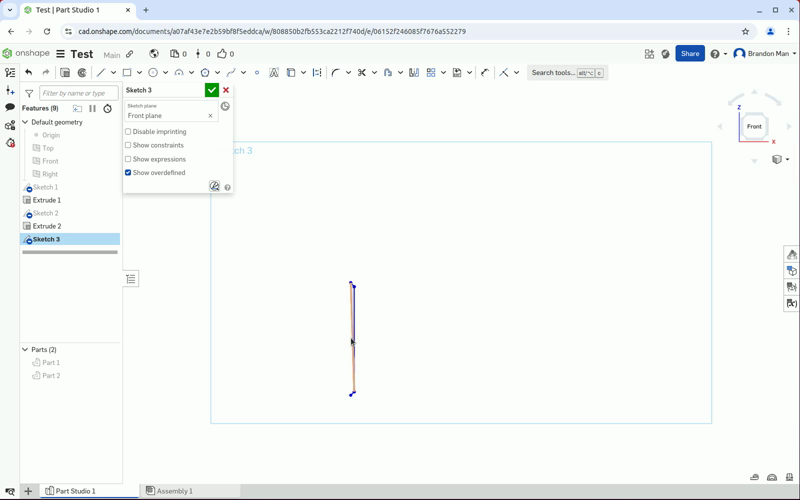
mouse_move(73, 352)
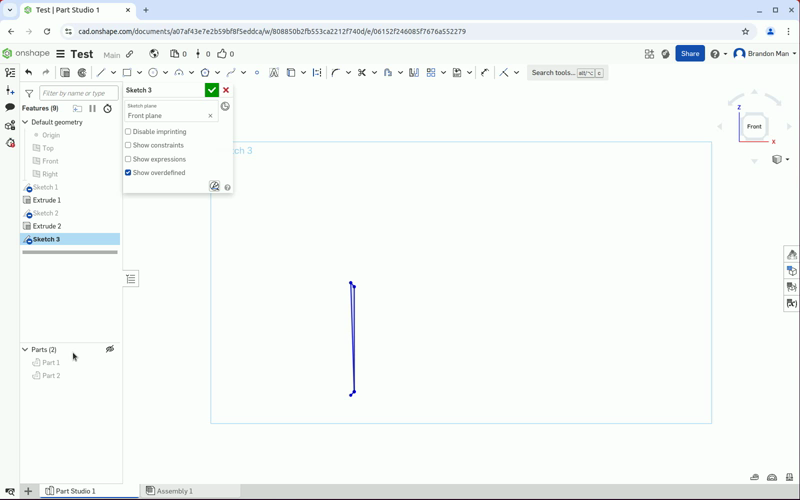
key(shift+y)
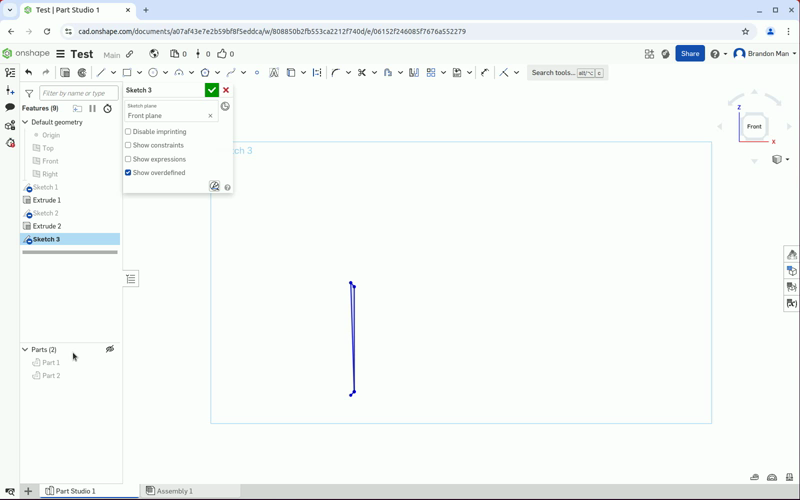
key(shift+e)
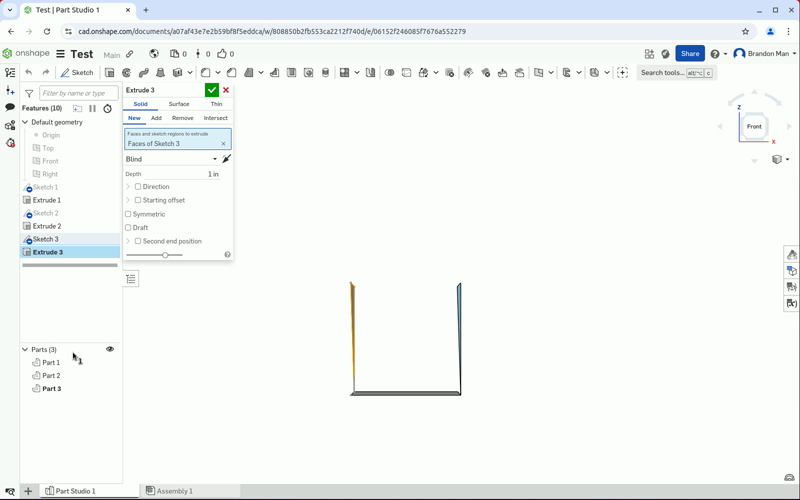
mouse_move(143, 106)
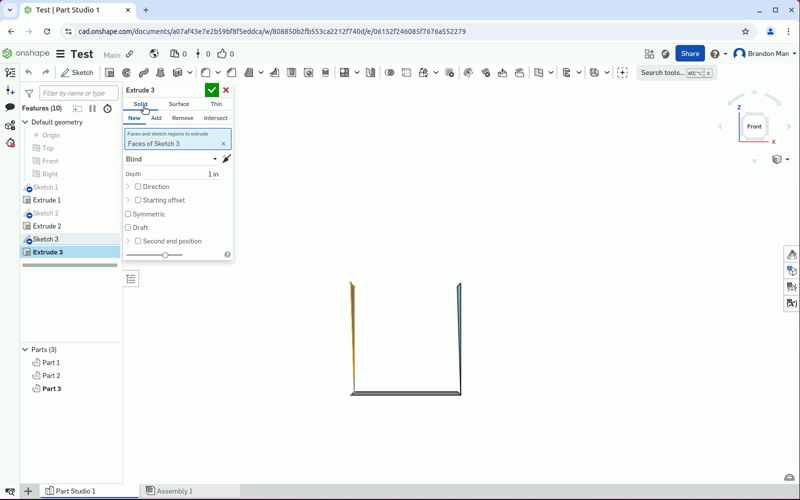
click(143, 106)
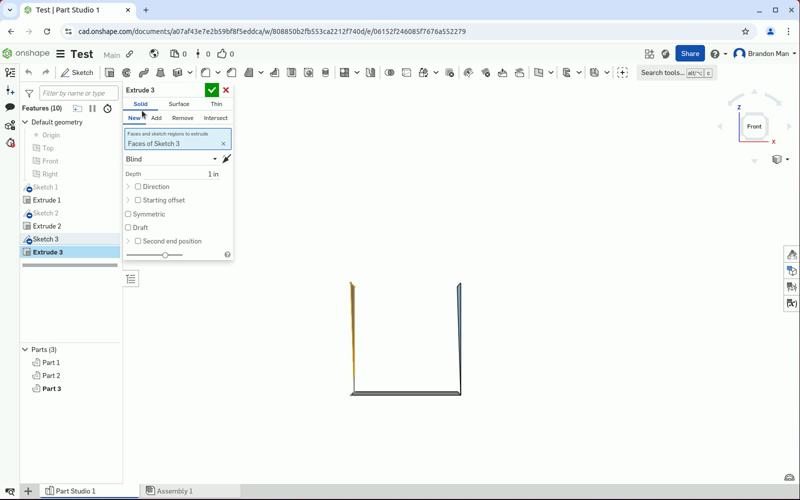
mouse_move(137, 120)
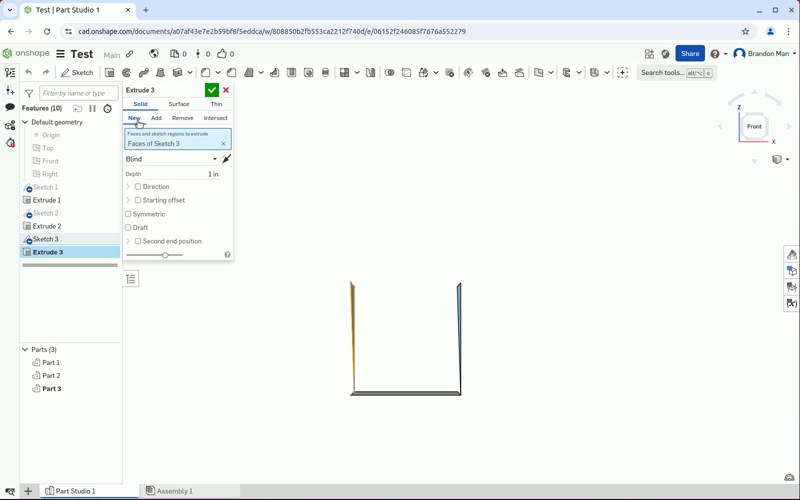
click(137, 120)
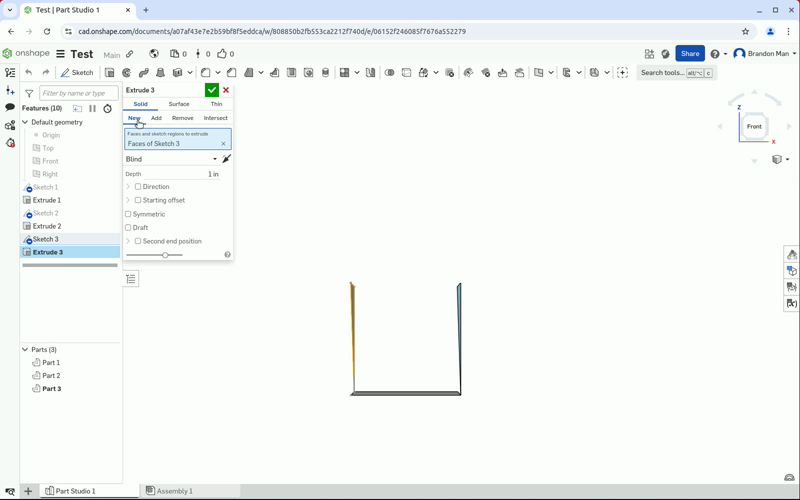
key(tab, 4)
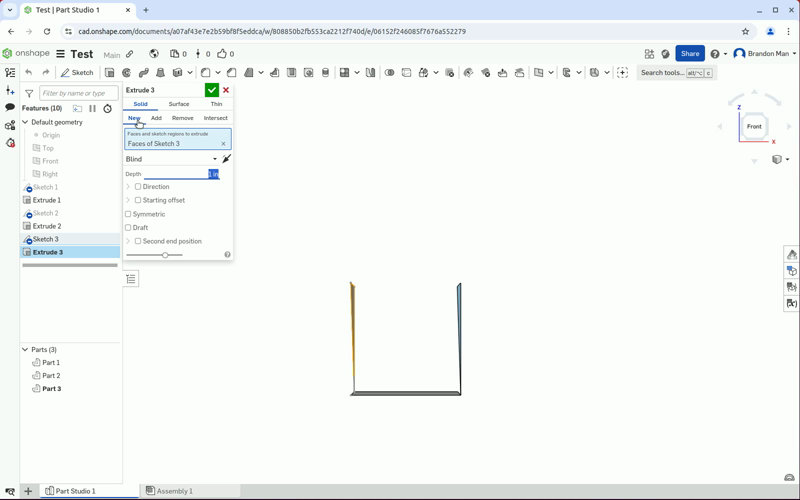
text(0.722)
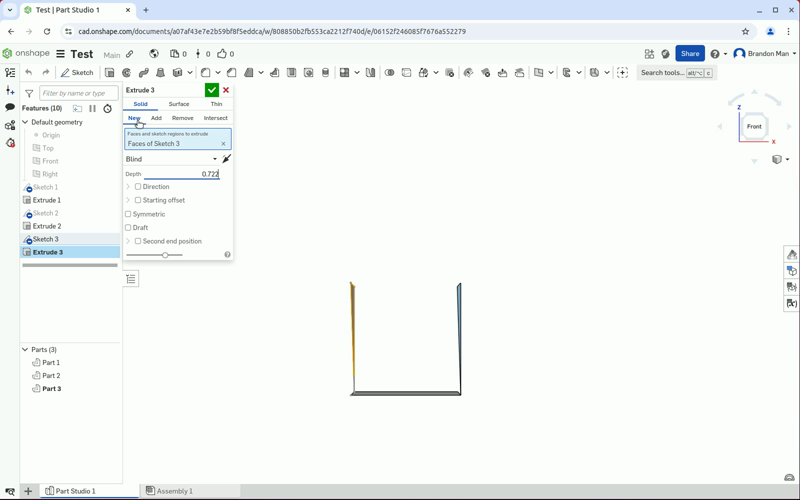
key(enter)
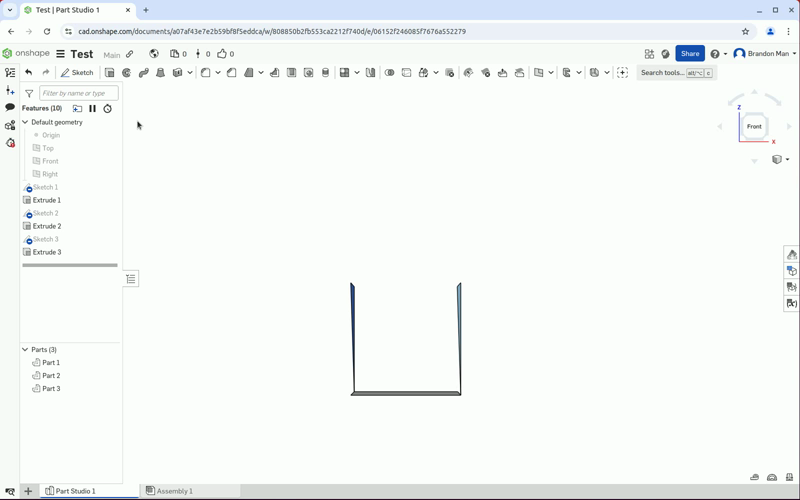
key(shift+h)
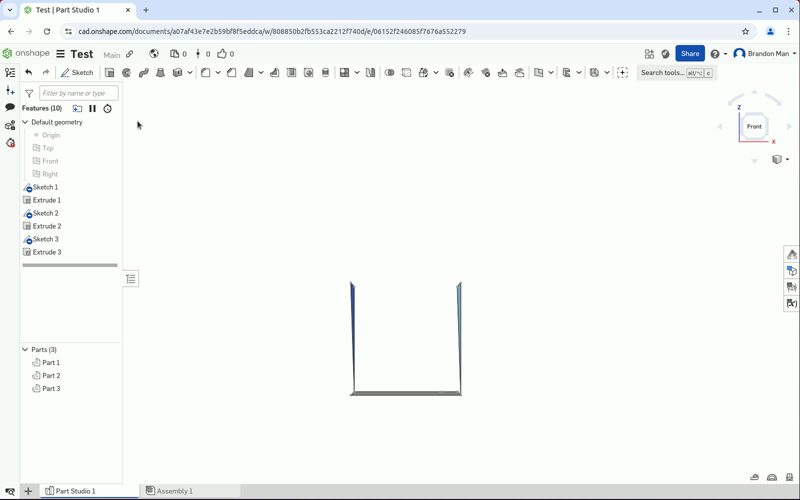
key(shift+h)
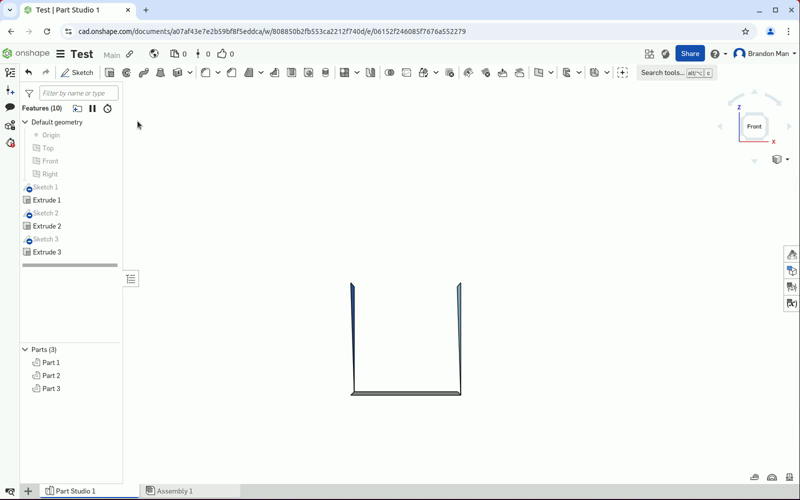
mouse_move(73, 189)
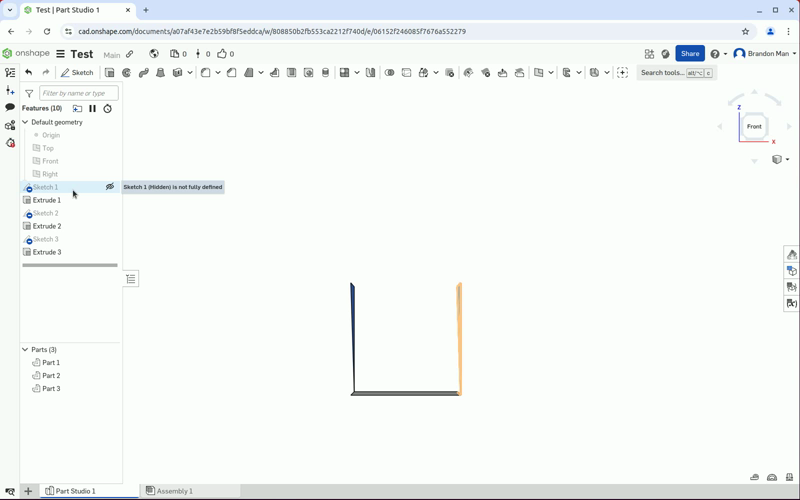
click(73, 189)
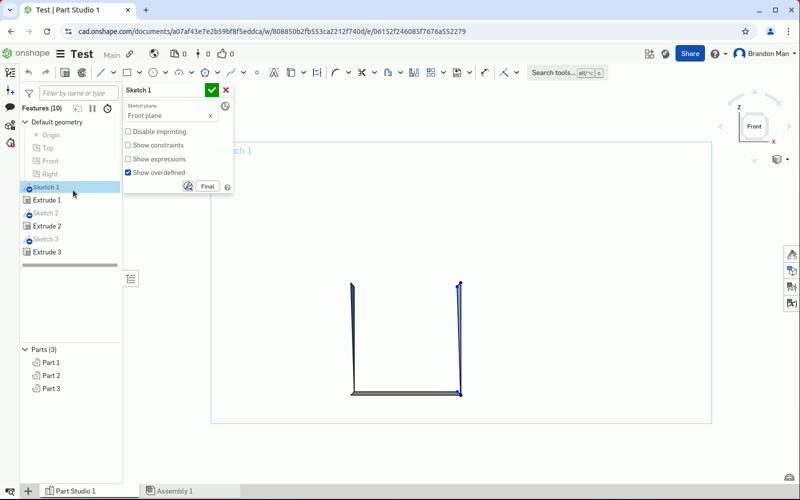
mouse_move(229, 92)
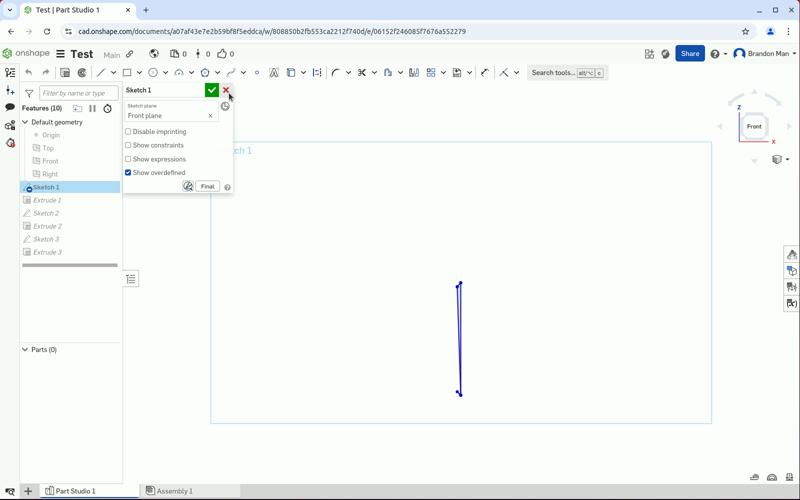
click(229, 92)
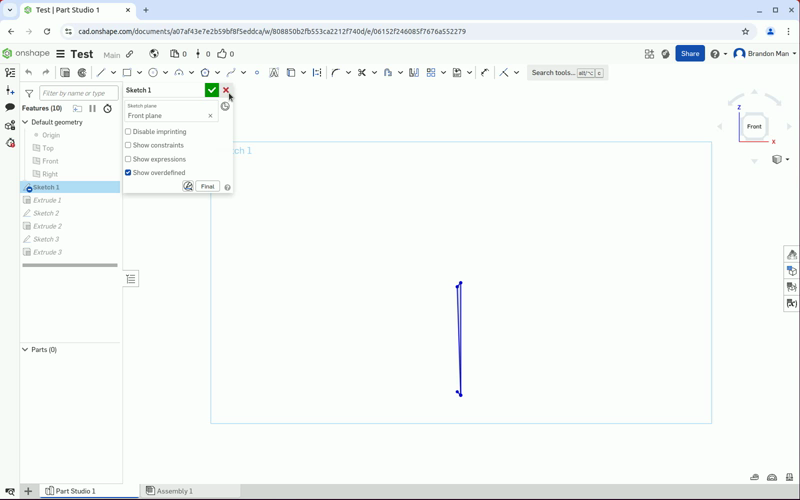
key(shift+s)
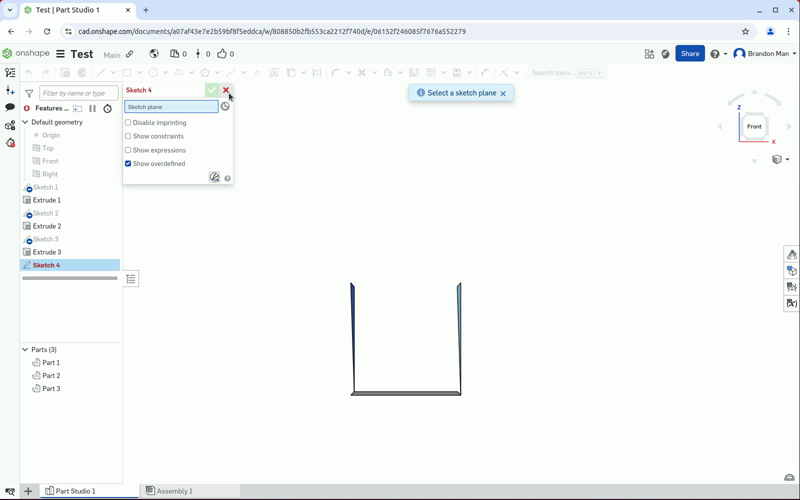
mouse_move(73, 163)
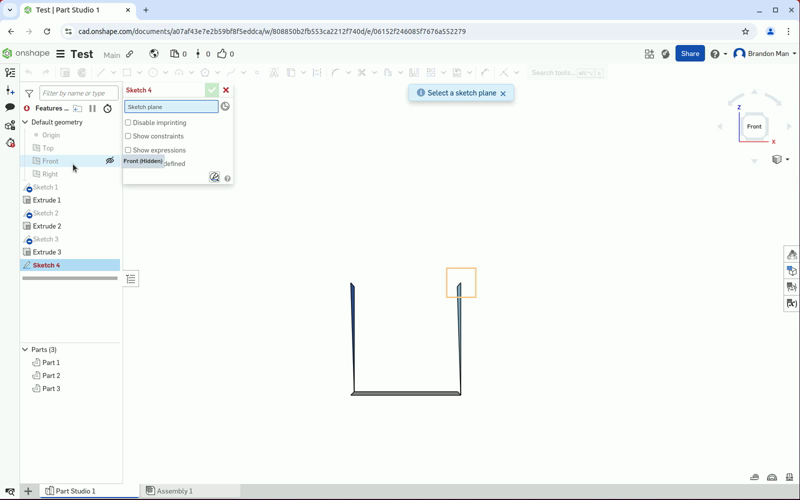
click(73, 163)
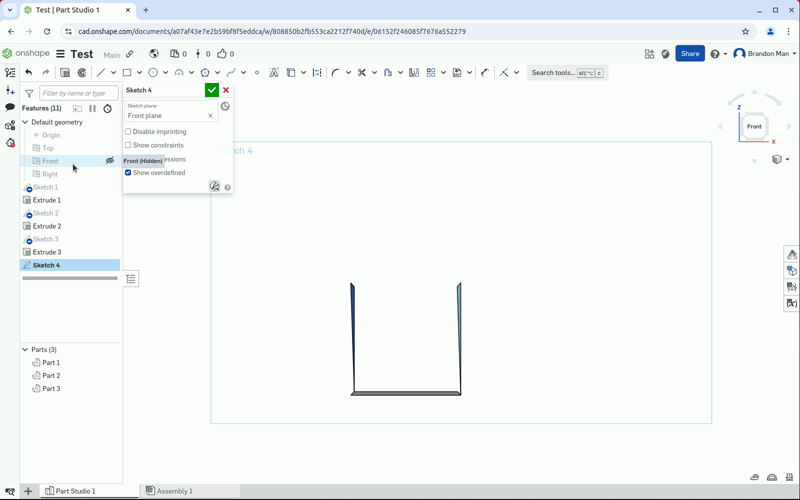
mouse_move(73, 352)
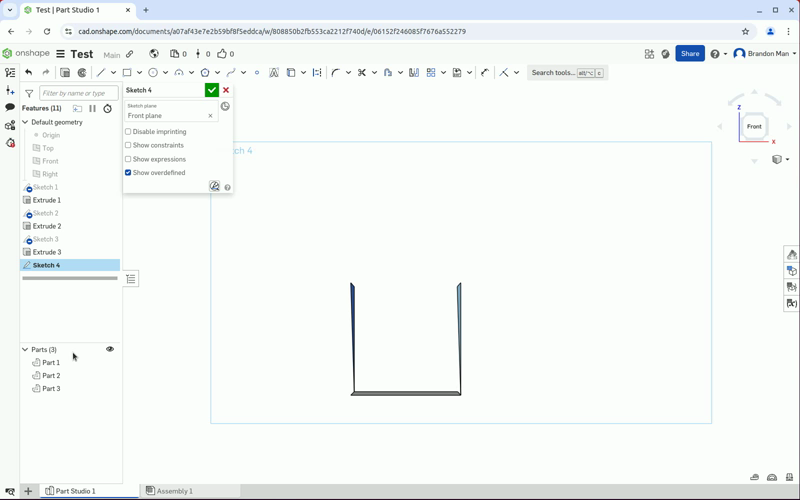
key(y)
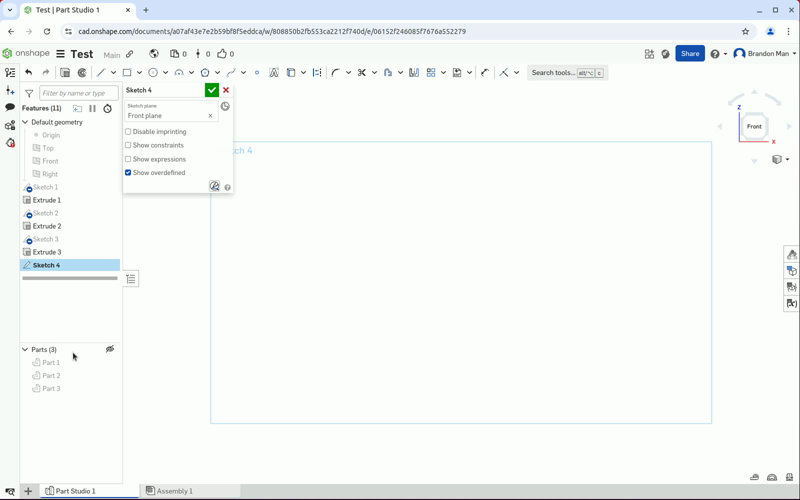
key(l)
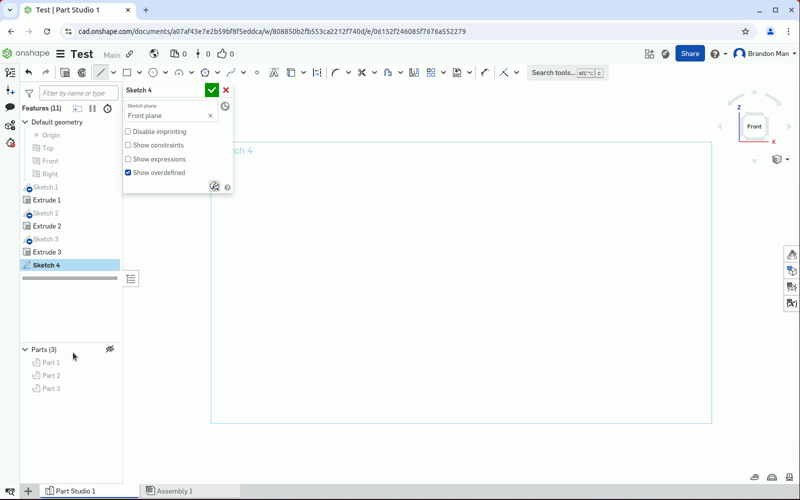
key_down(shift)
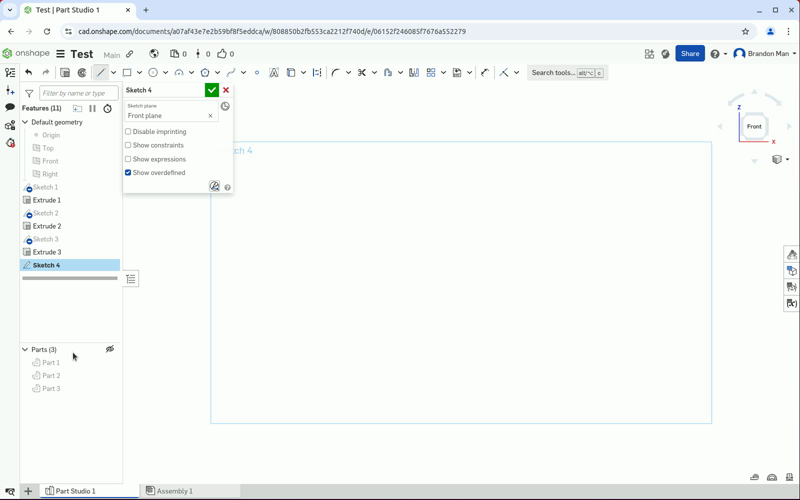
mouse_move(350, 282)
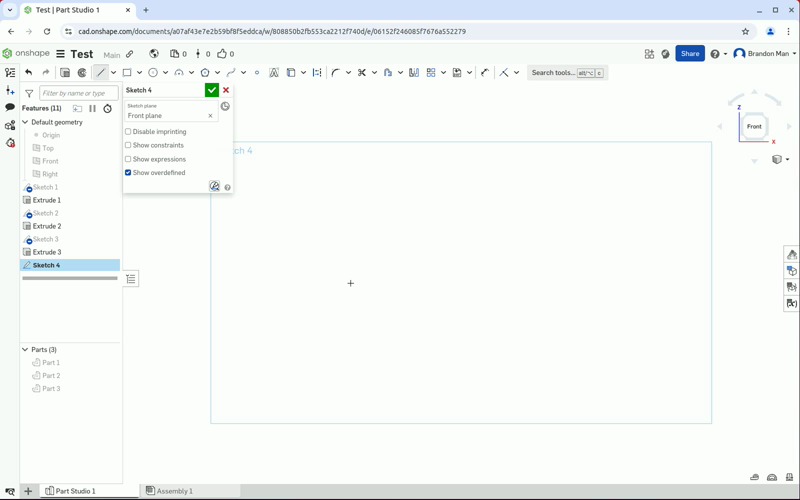
click(350, 282)
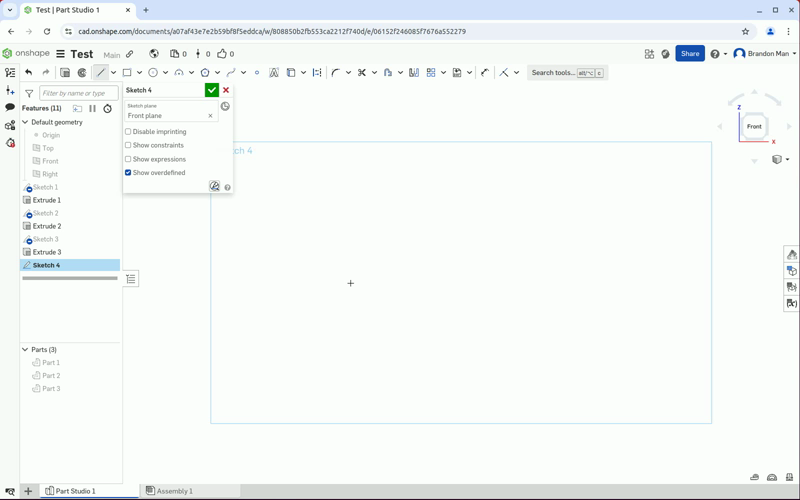
key_up(shift)
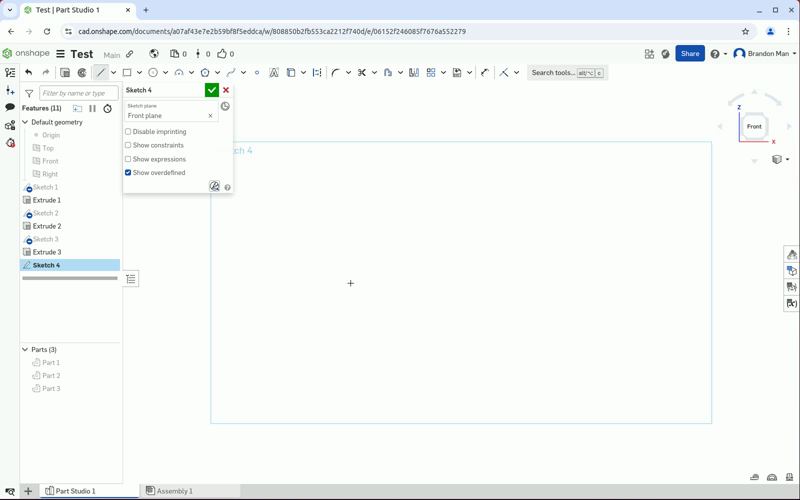
key_down(shift)
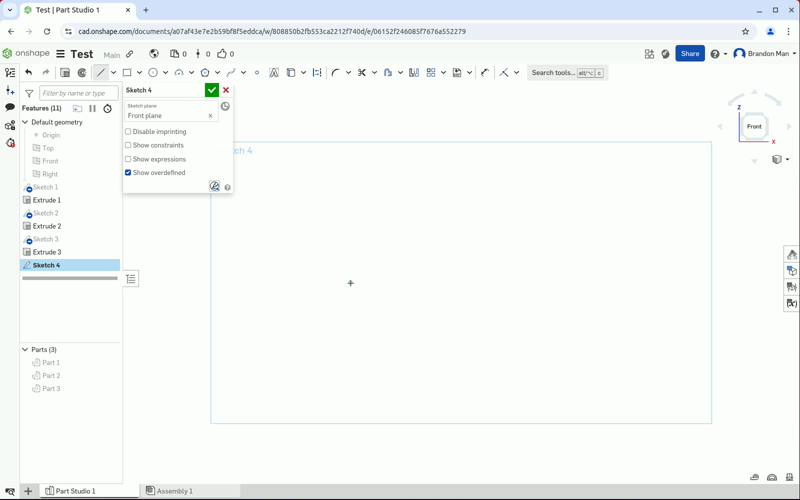
mouse_move(380, 282)
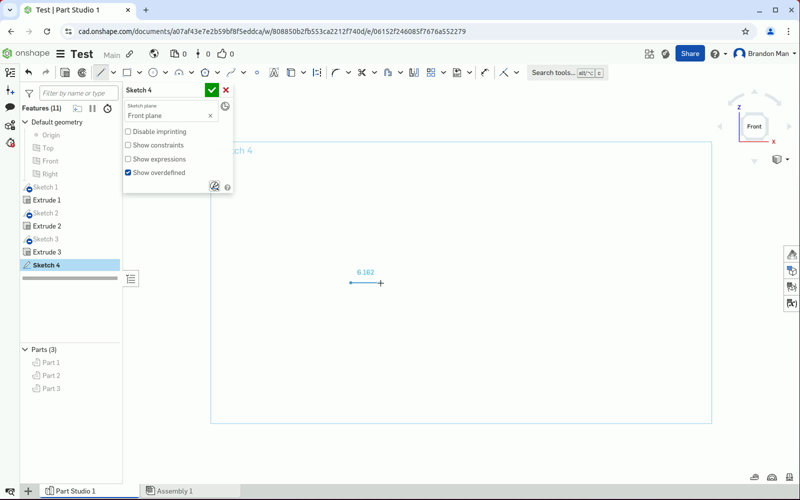
mouse_move(354, 286)
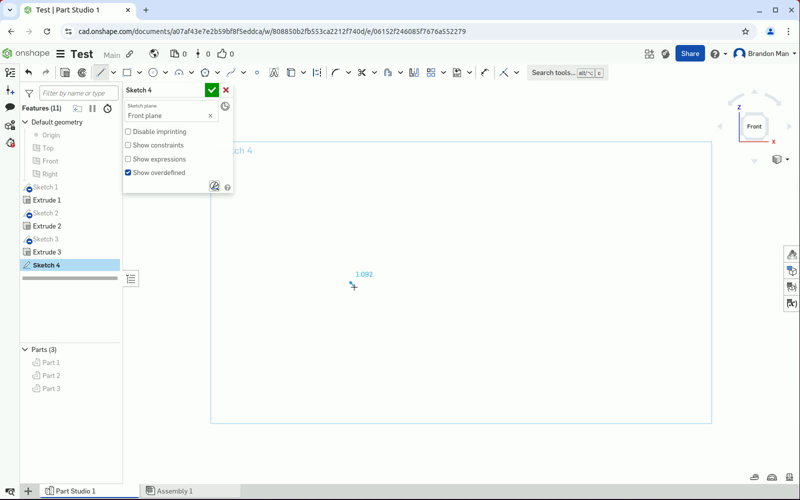
scroll(6)
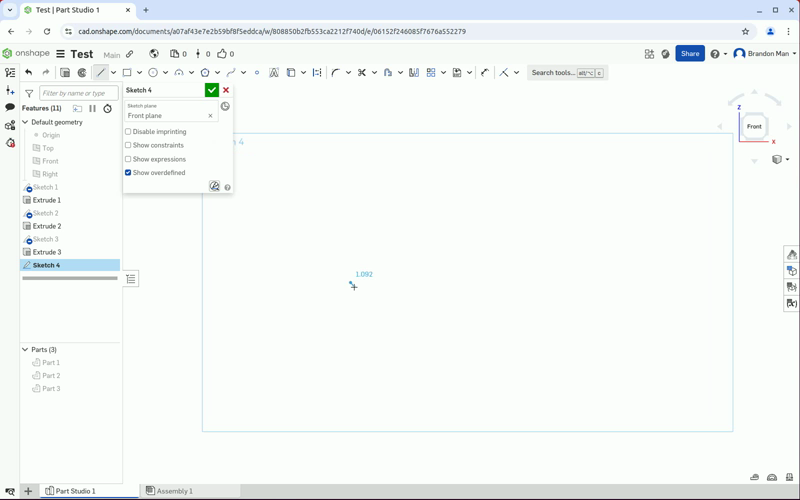
scroll(6)
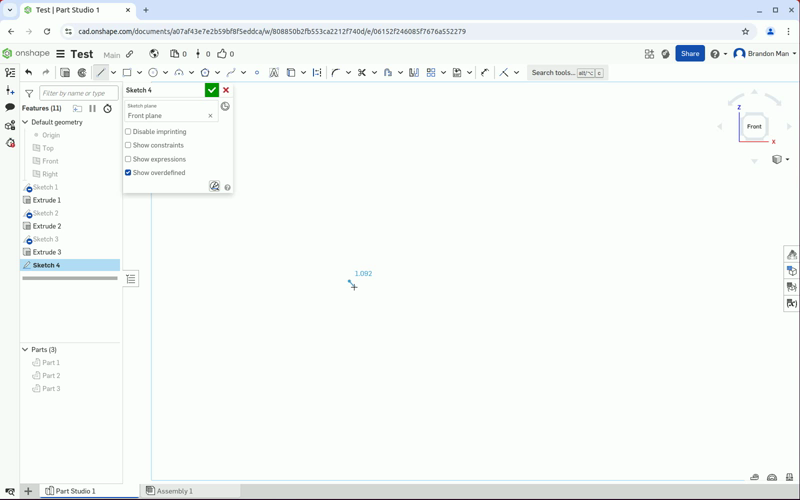
scroll(6)
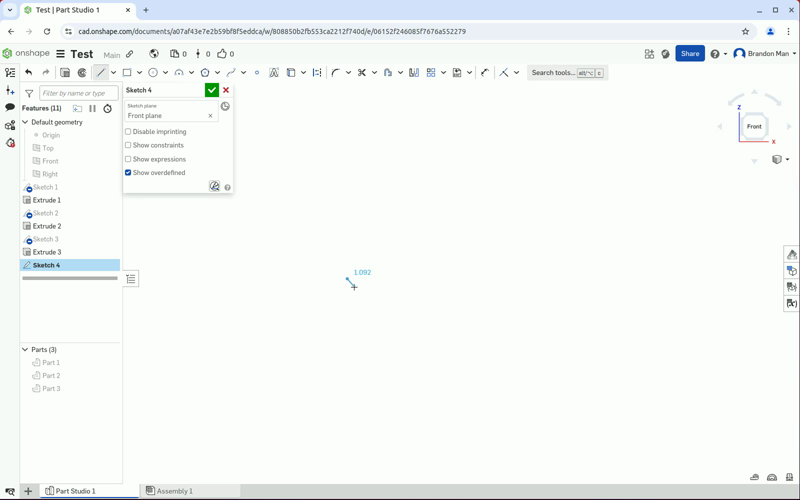
scroll(6)
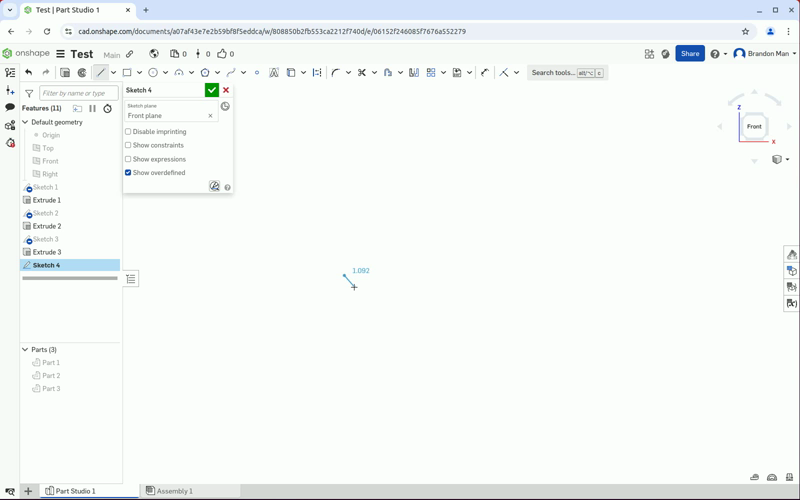
scroll(6)
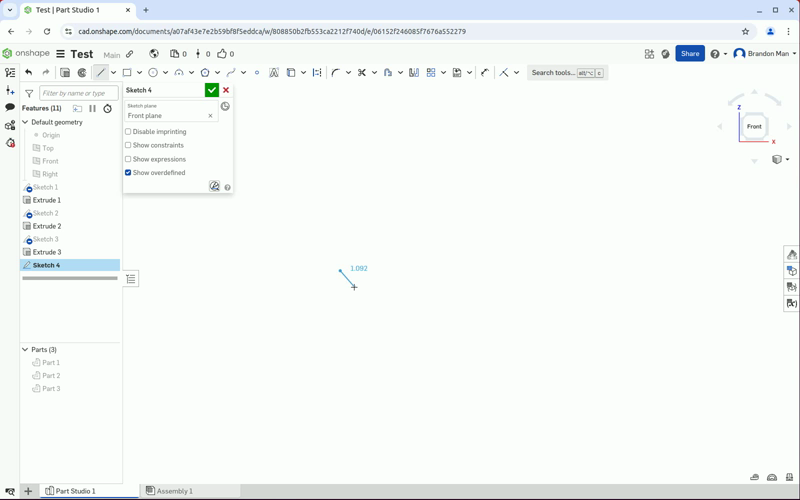
scroll(6)
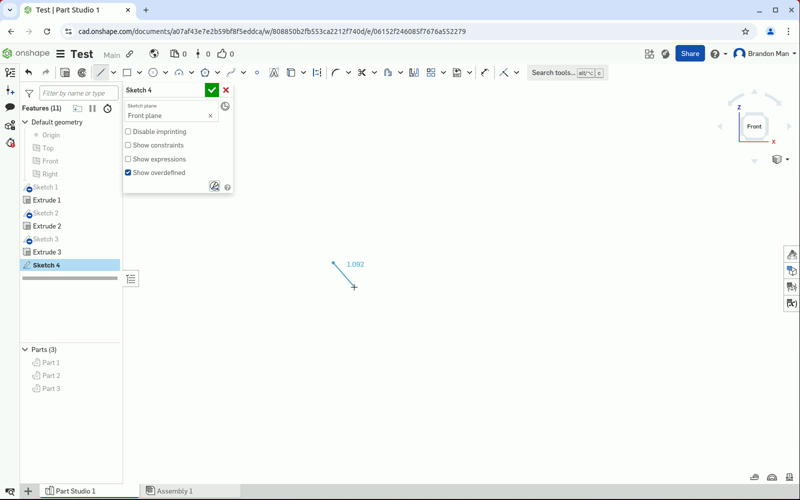
scroll(6)
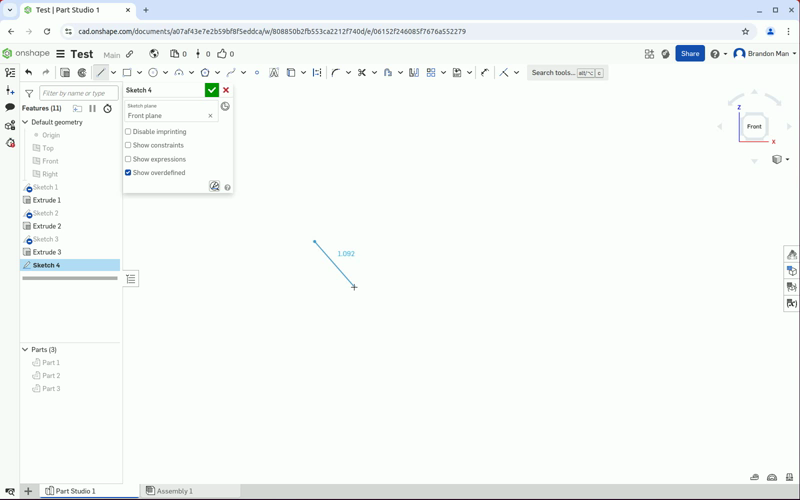
click(354, 286)
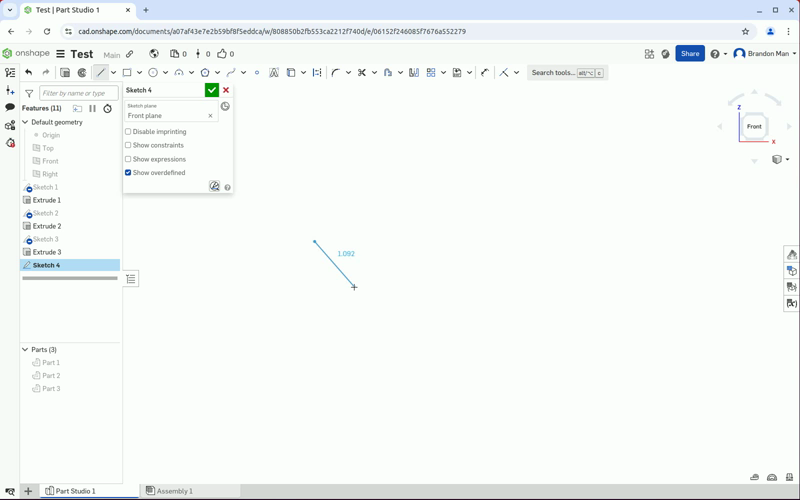
scroll(-6)
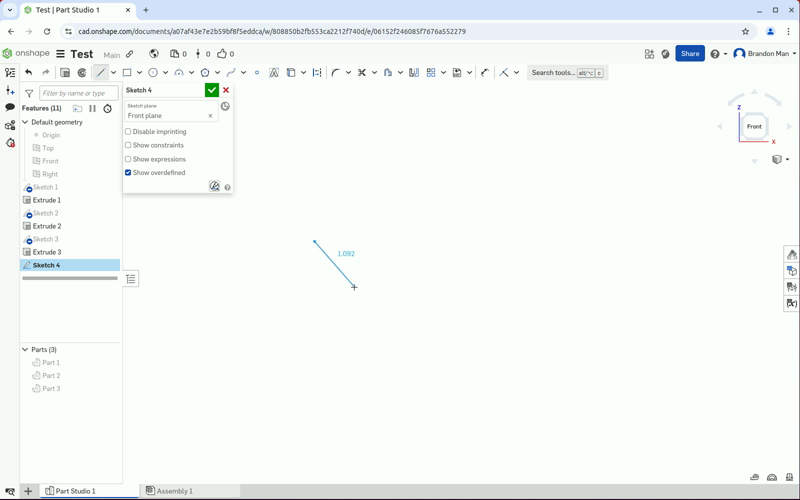
scroll(-6)
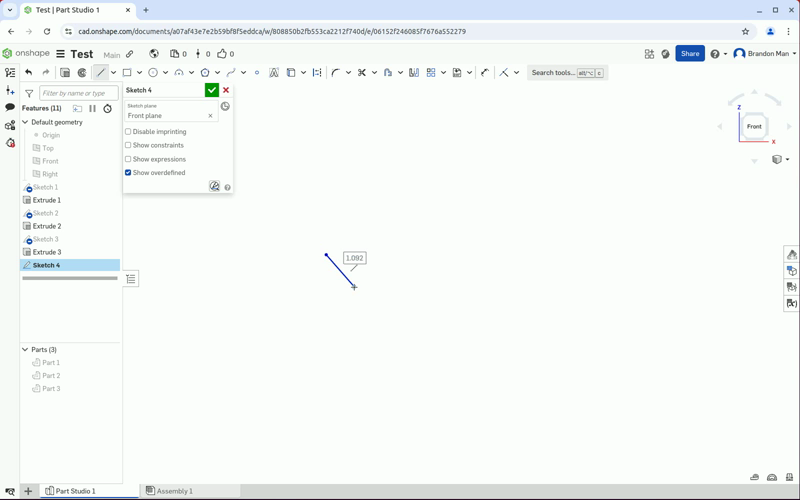
scroll(-6)
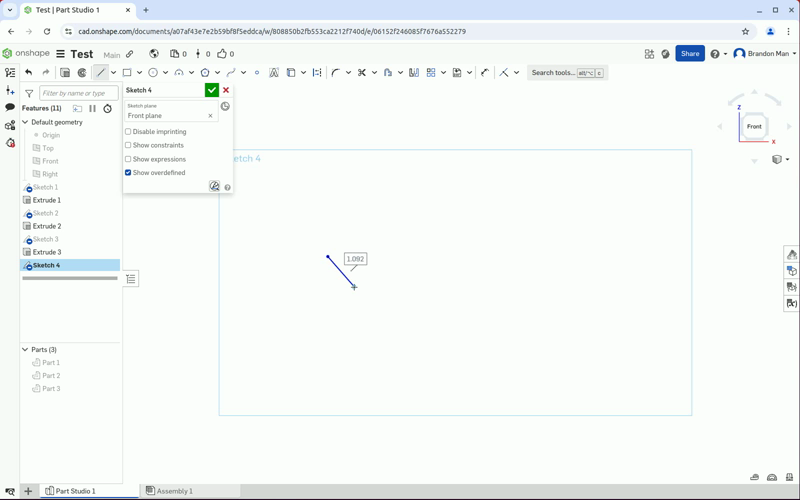
scroll(-6)
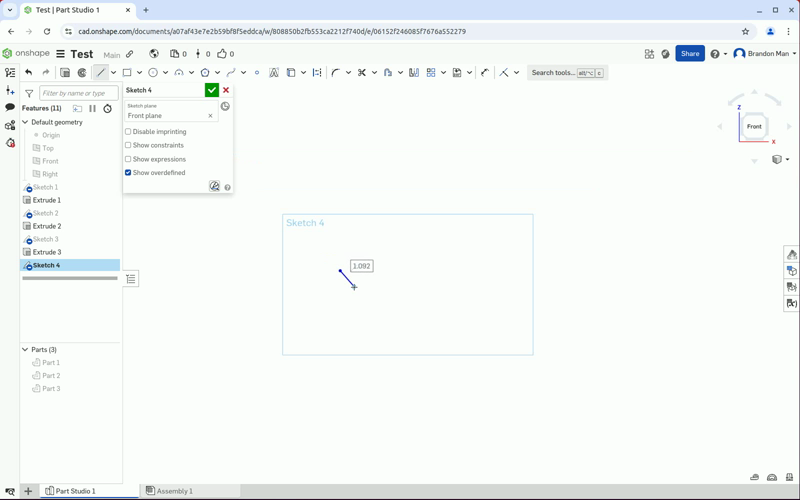
scroll(-6)
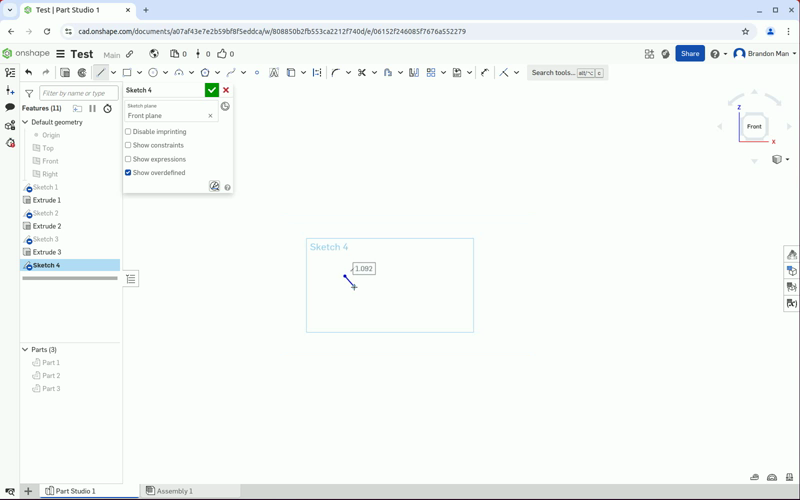
scroll(-6)
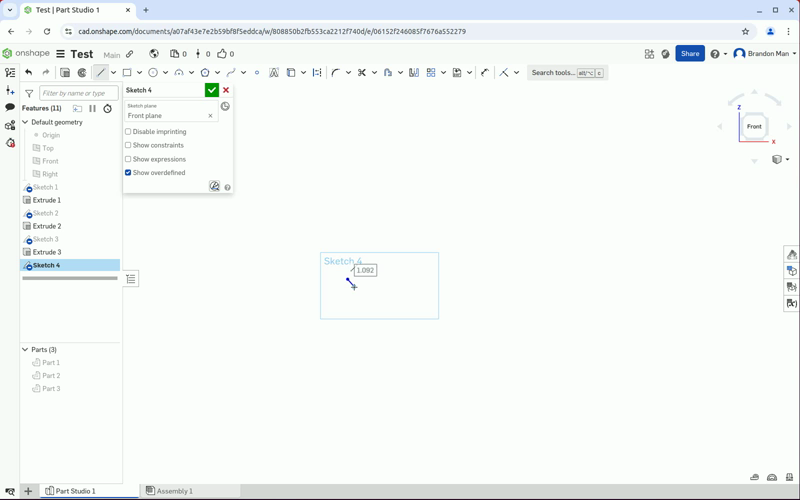
scroll(-6)
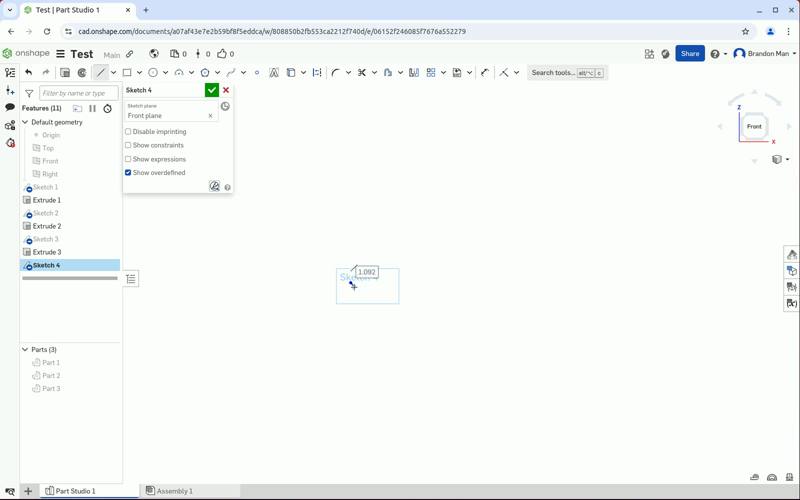
key_up(shift)
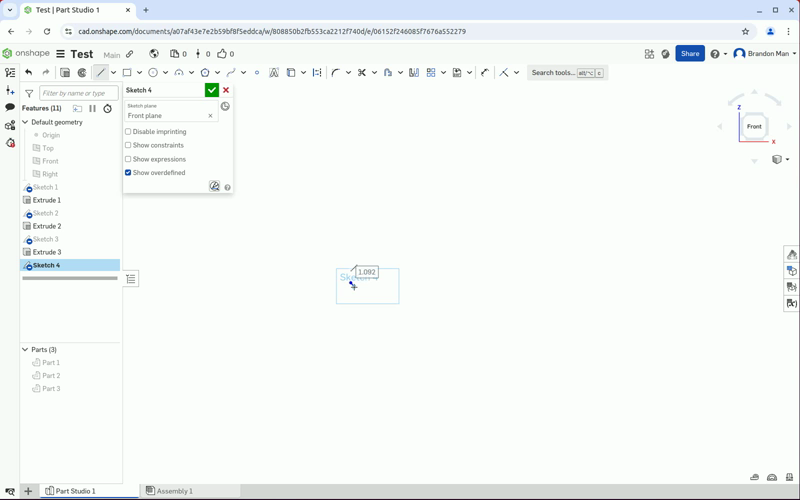
key_down(shift)
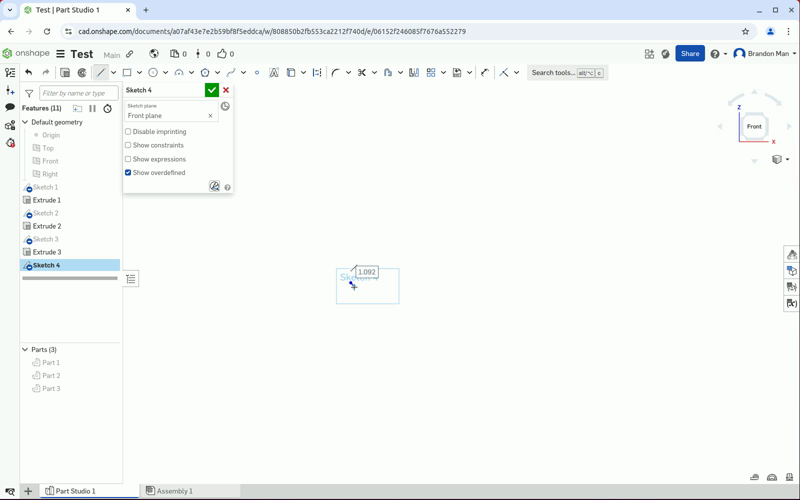
mouse_move(440, 286)
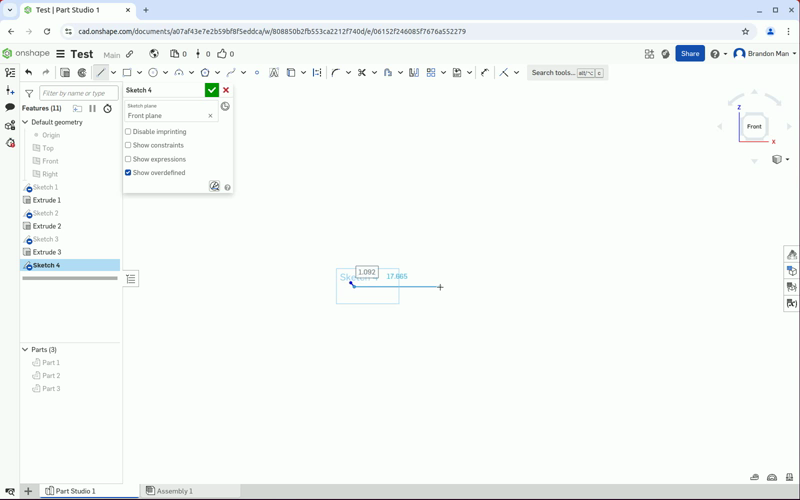
click(440, 286)
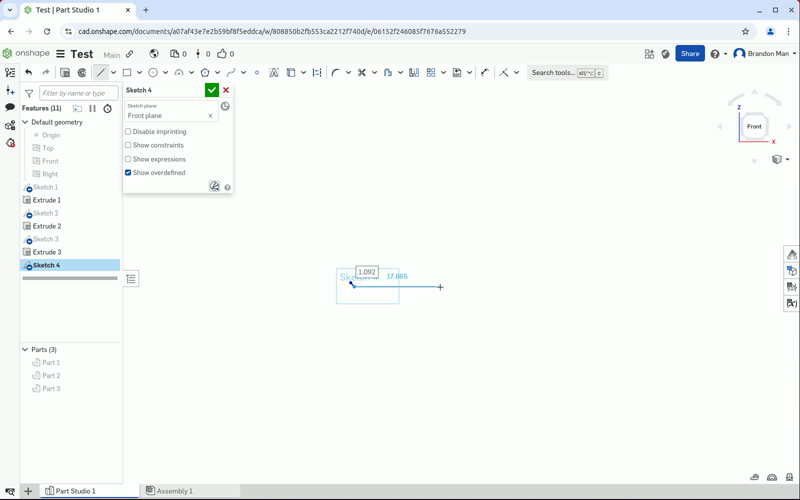
key_up(shift)
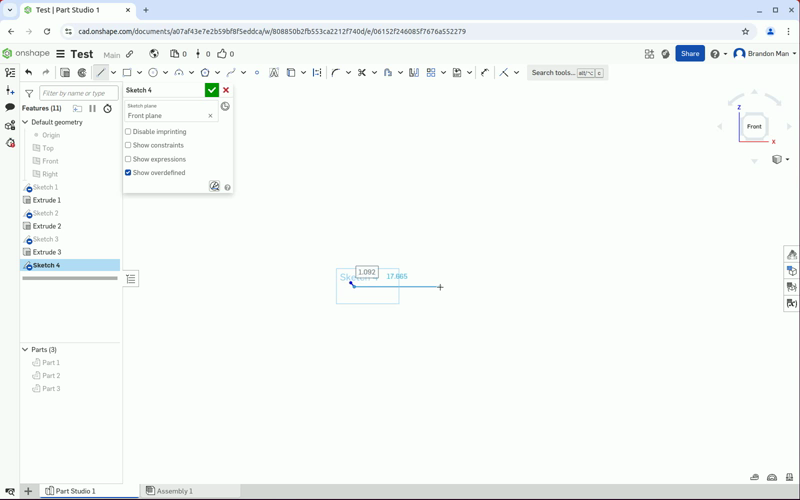
key_down(shift)
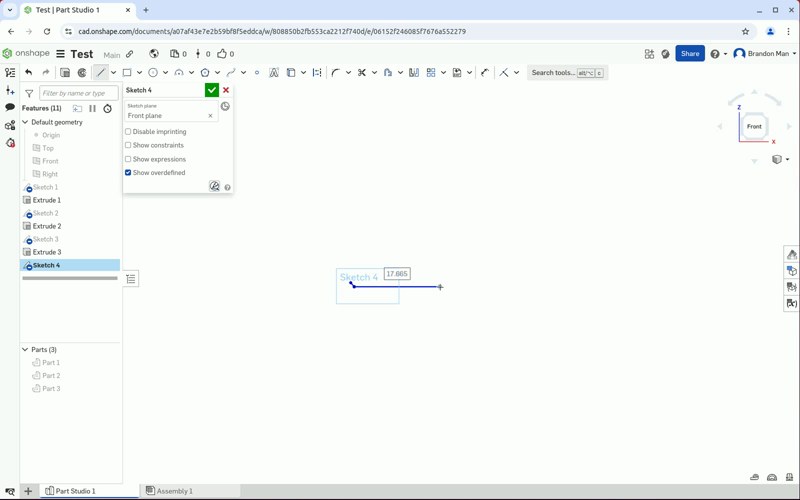
mouse_move(470, 286)
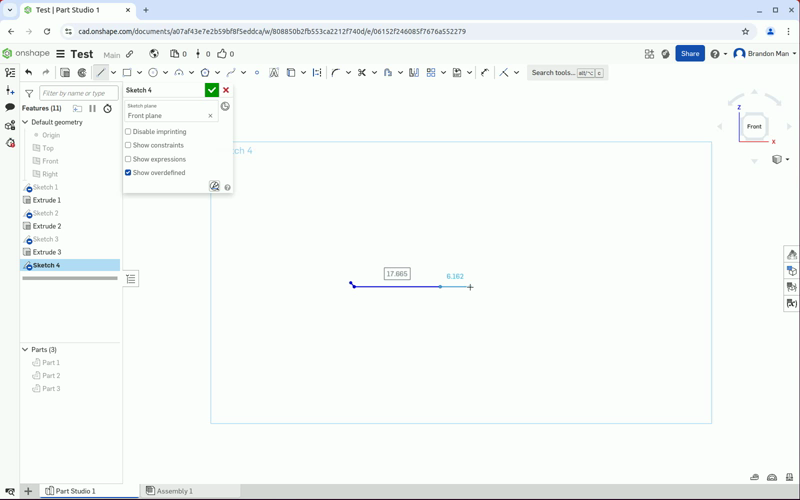
mouse_move(443, 286)
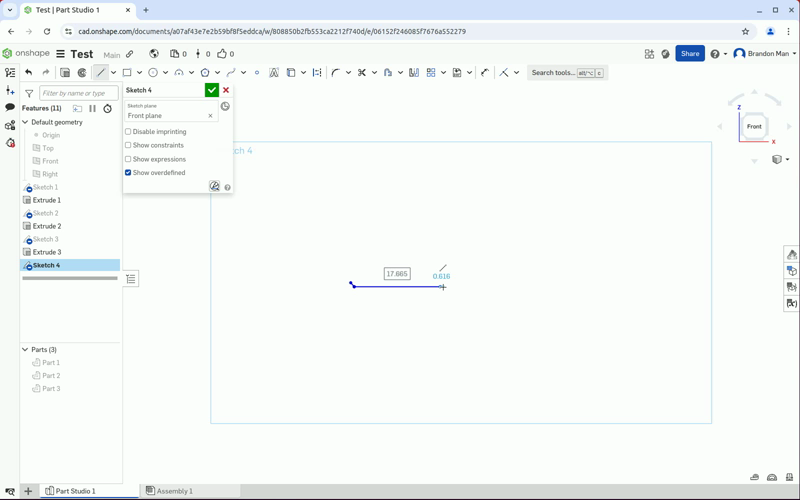
scroll(6)
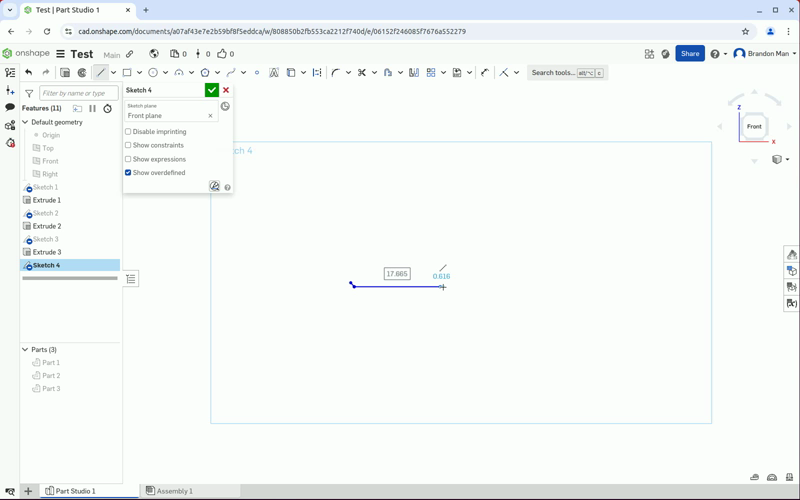
scroll(6)
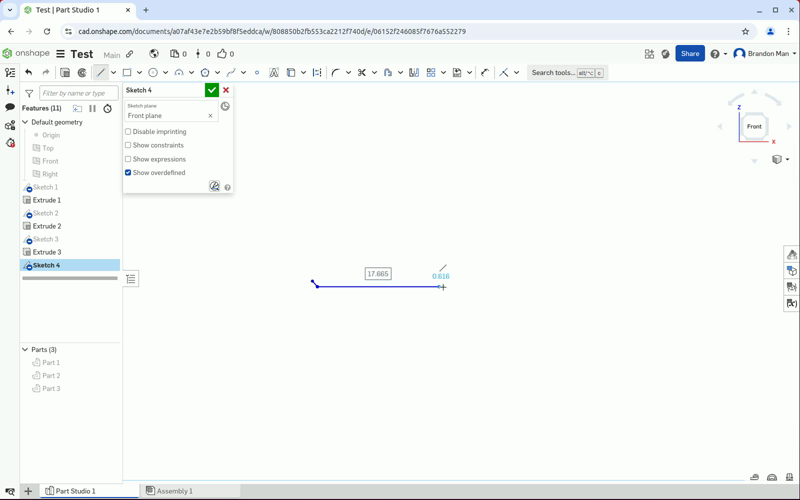
scroll(6)
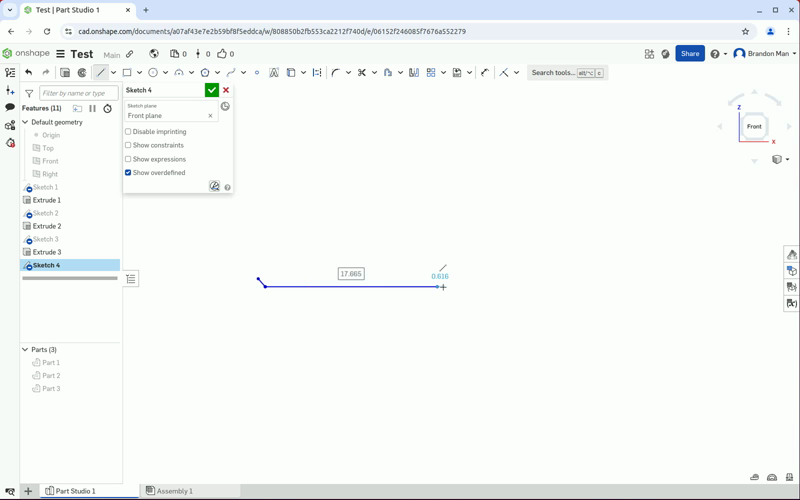
scroll(6)
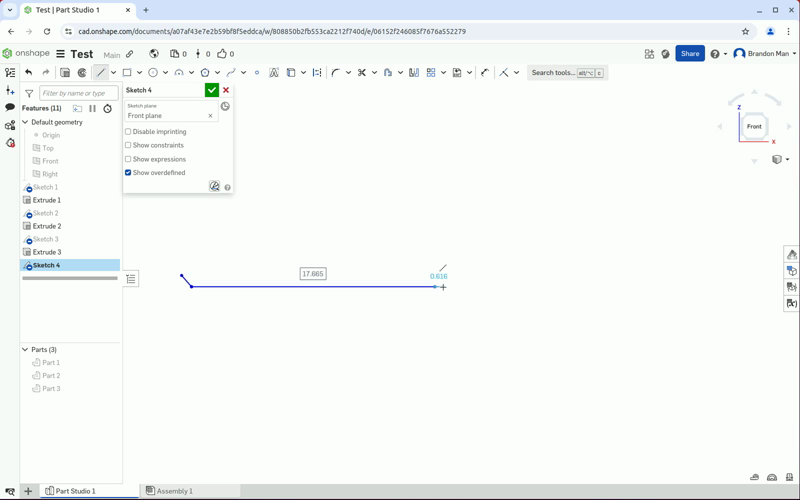
scroll(6)
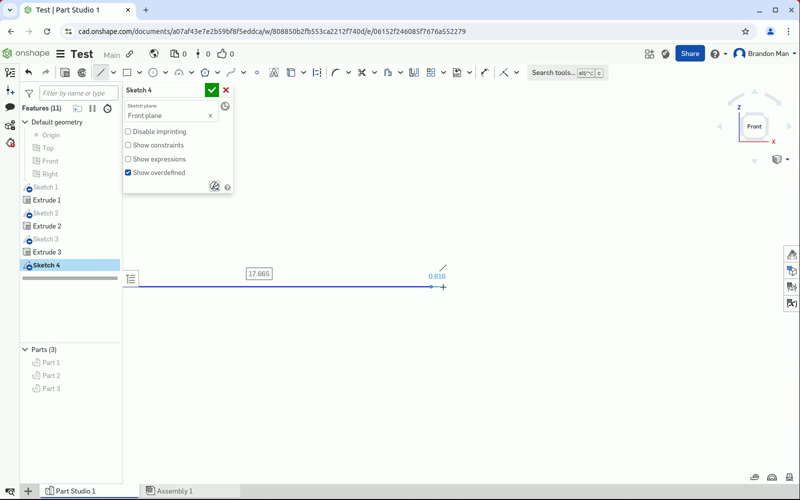
scroll(6)
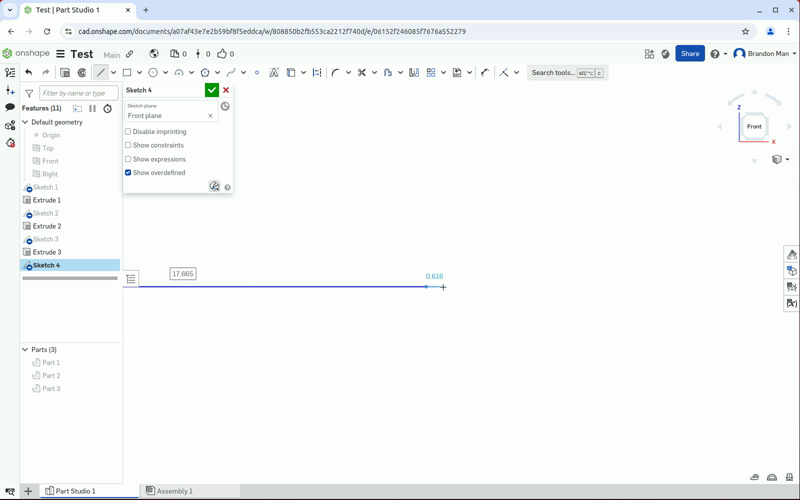
scroll(6)
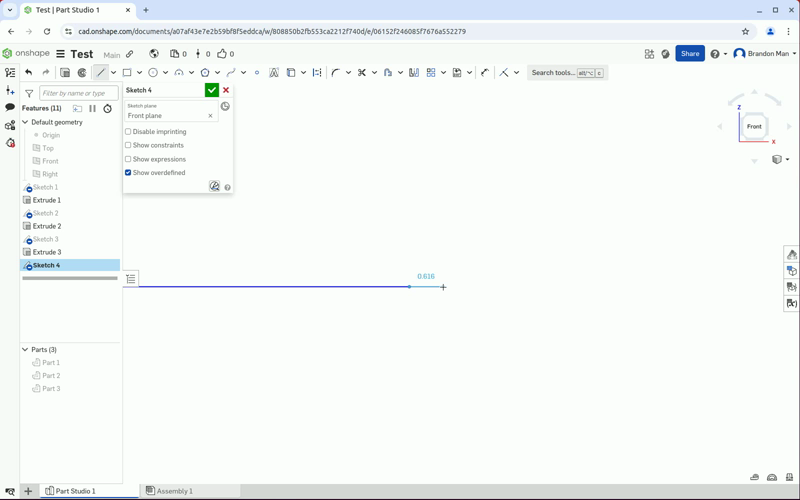
click(443, 286)
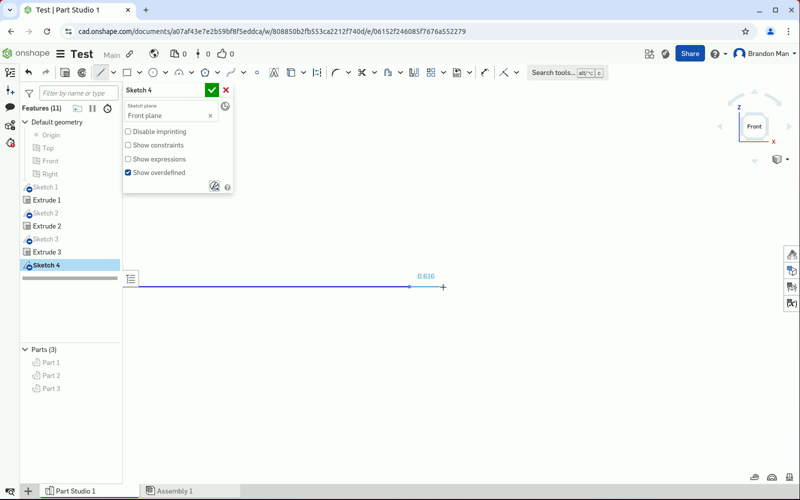
scroll(-6)
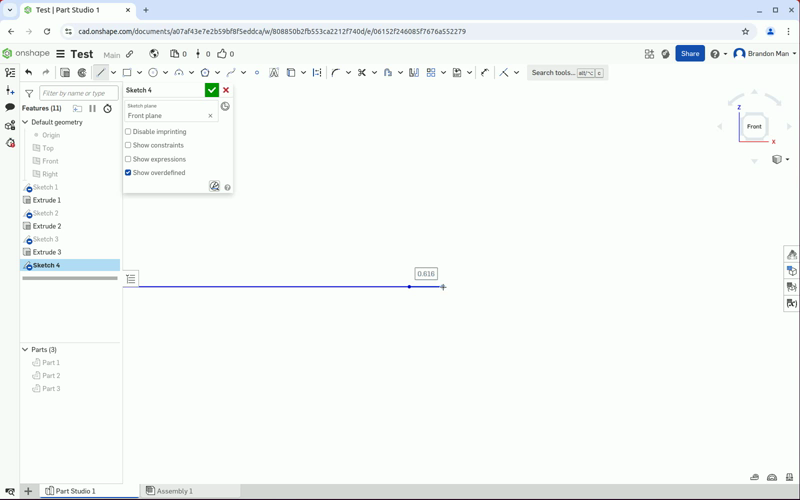
scroll(-6)
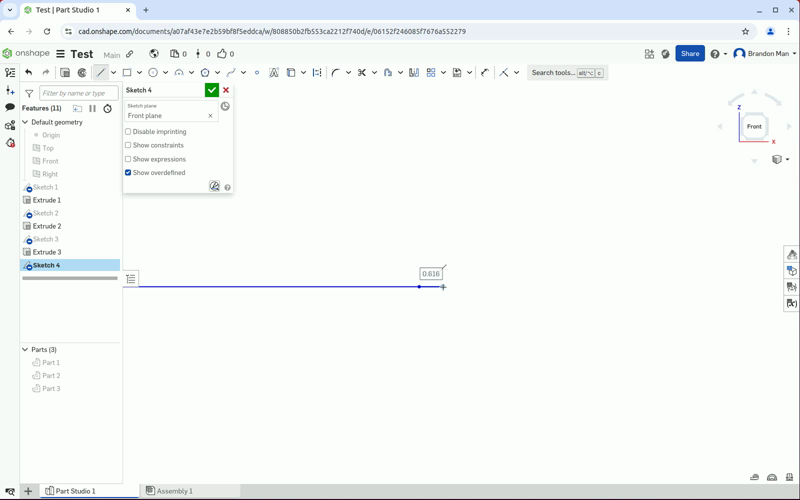
scroll(-6)
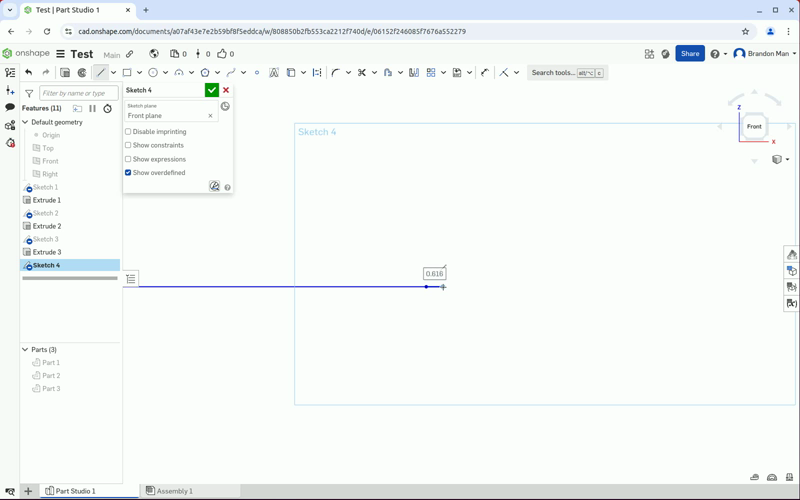
scroll(-6)
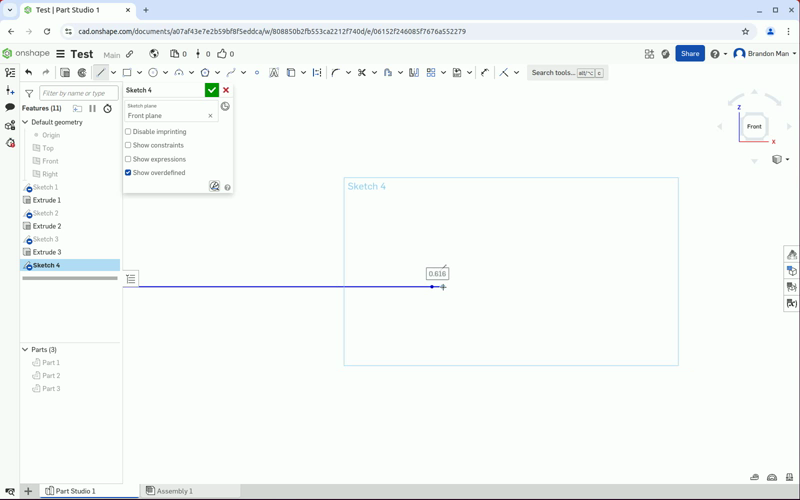
scroll(-6)
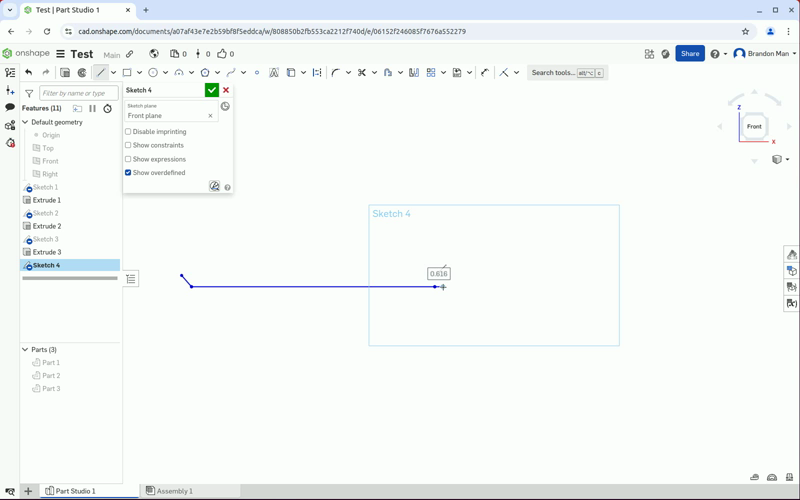
scroll(-6)
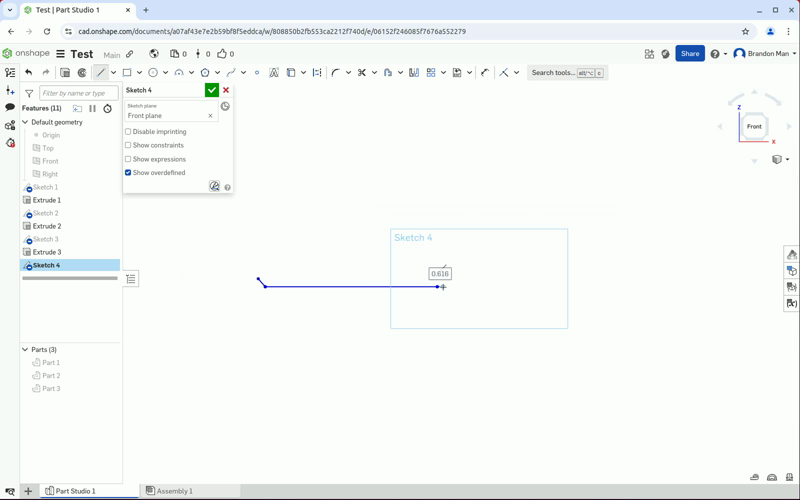
scroll(-6)
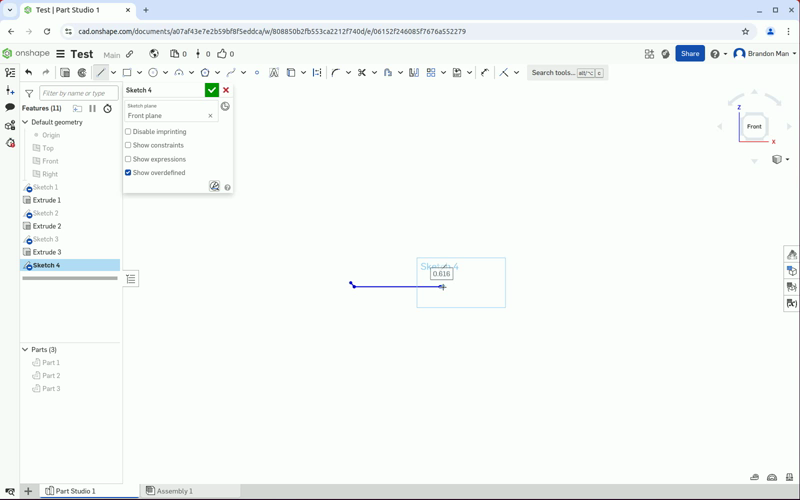
key_up(shift)
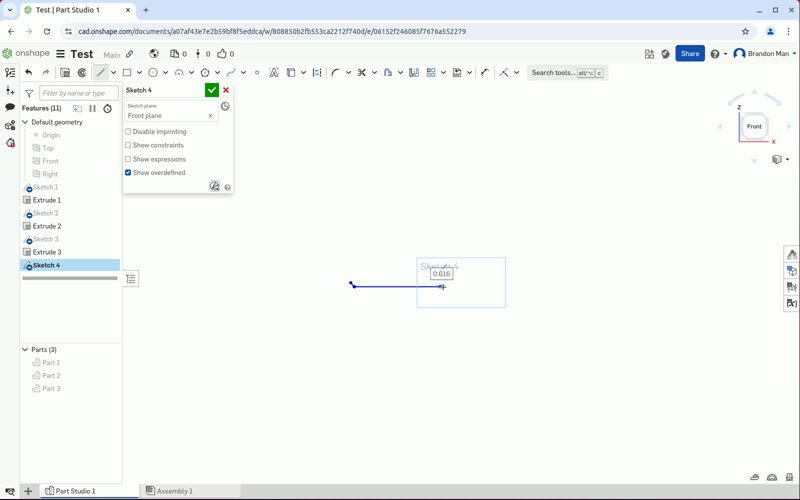
key_down(shift)
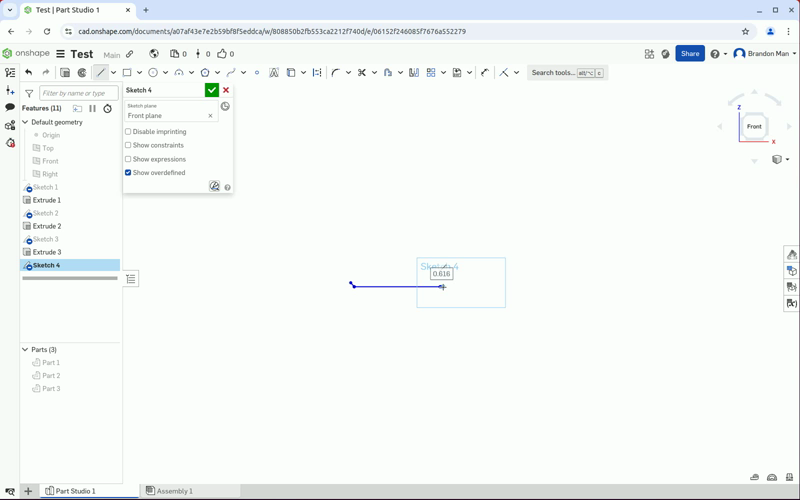
mouse_move(473, 286)
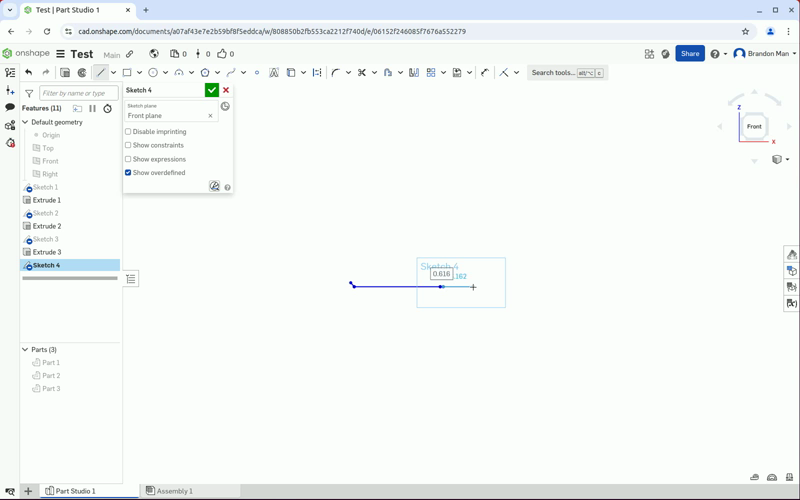
mouse_move(457, 286)
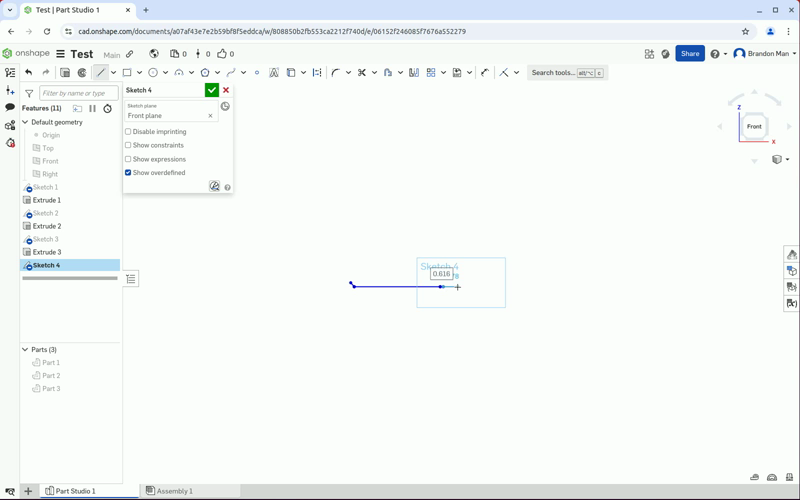
click(457, 286)
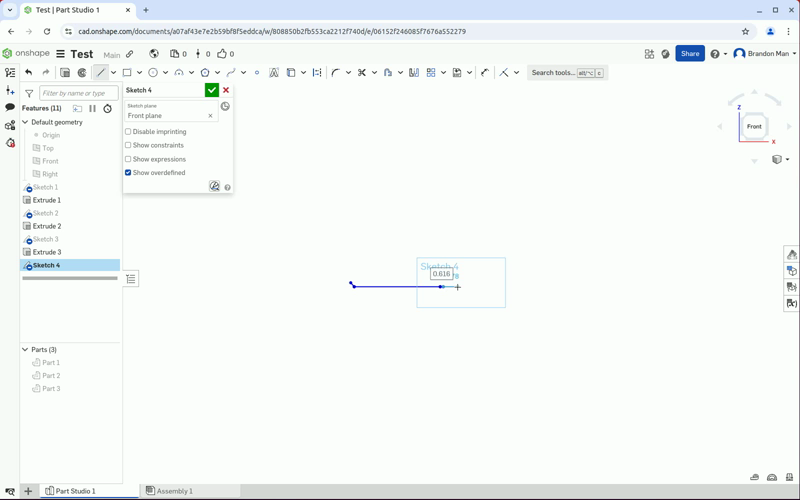
key_up(shift)
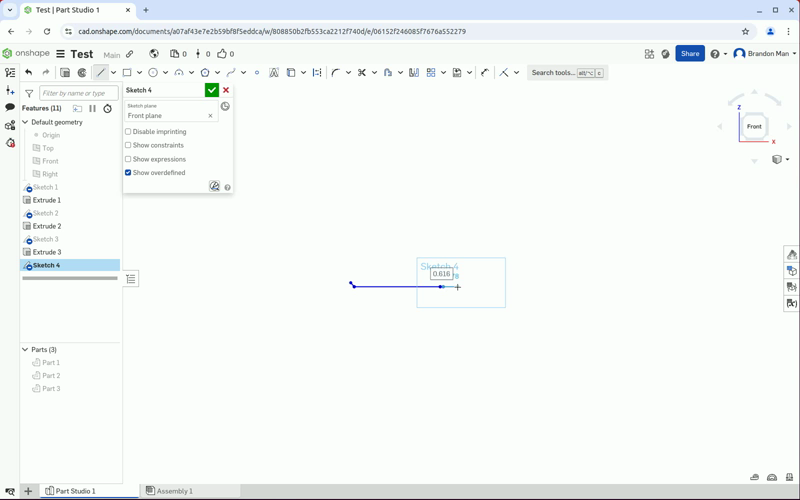
key_down(shift)
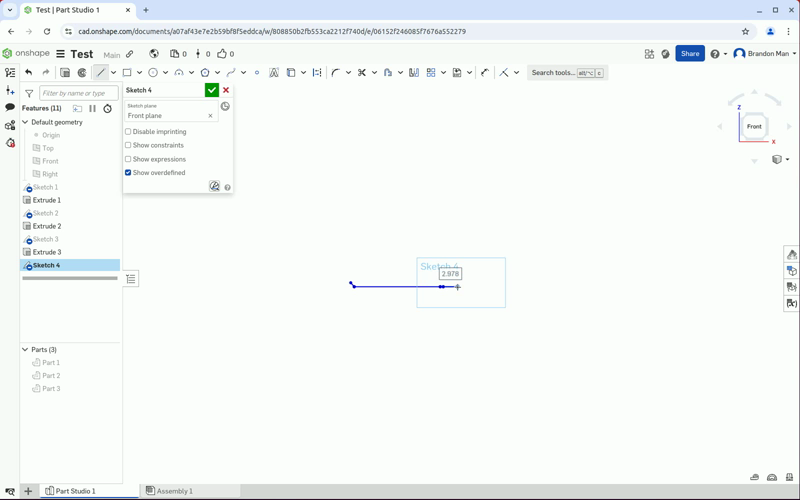
mouse_move(487, 286)
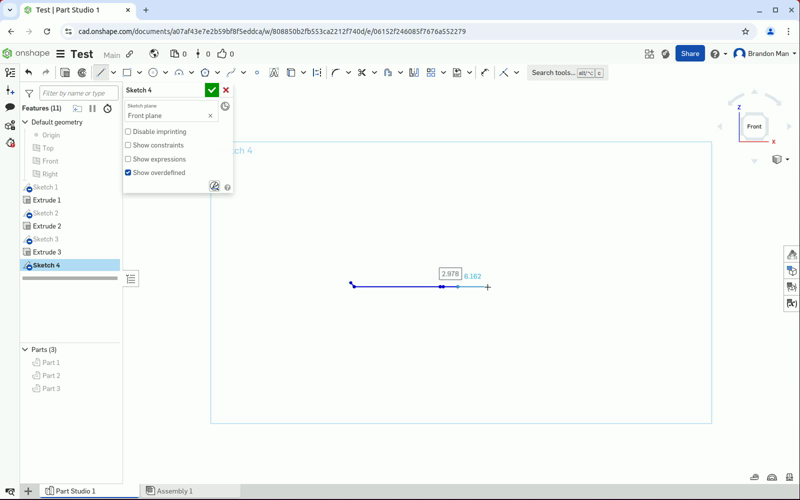
mouse_move(460, 282)
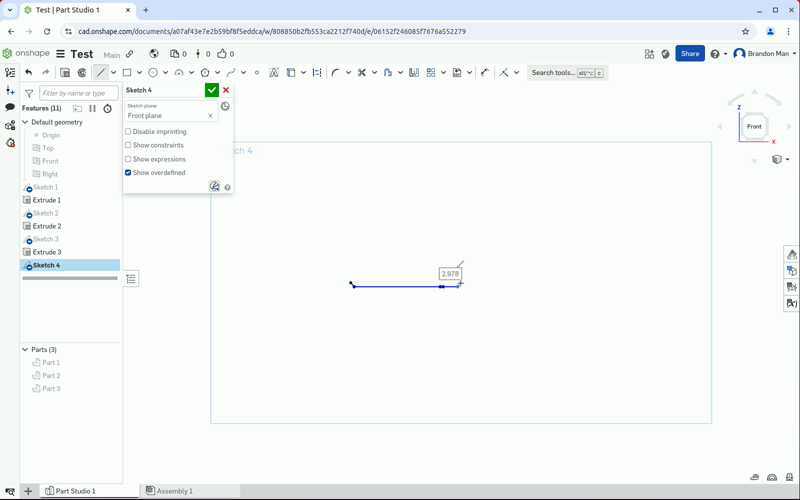
scroll(6)
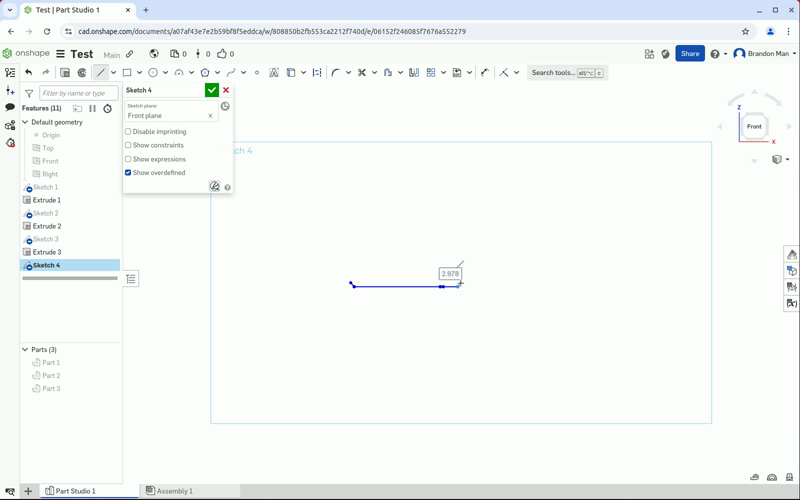
scroll(6)
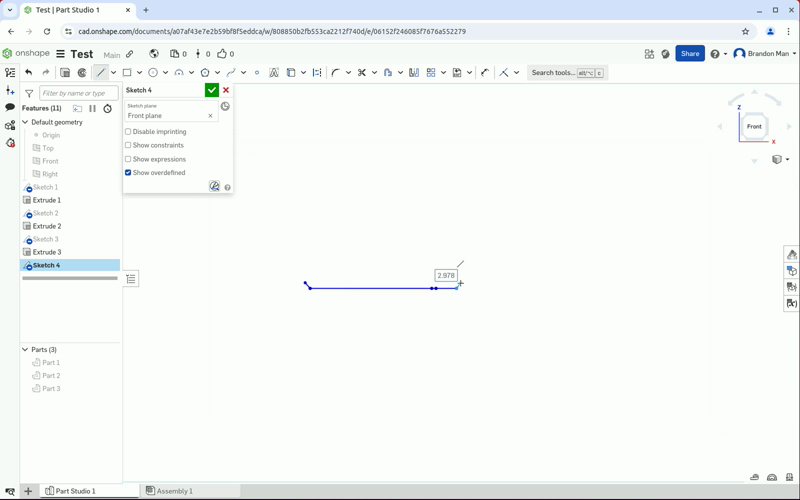
scroll(6)
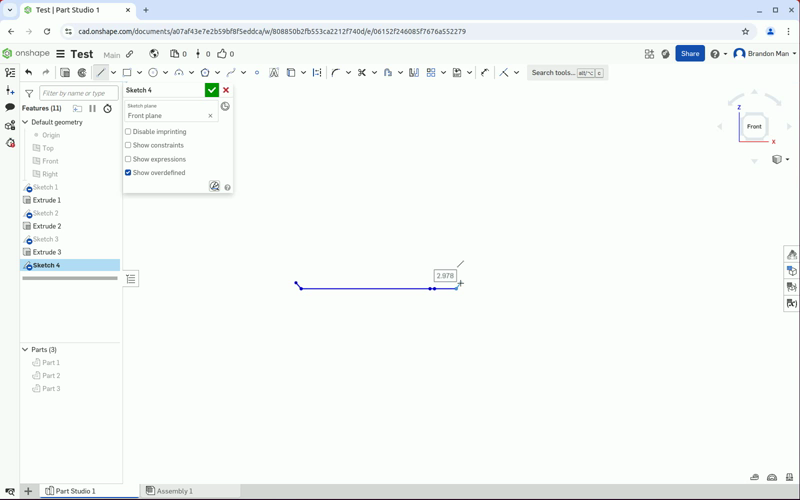
scroll(6)
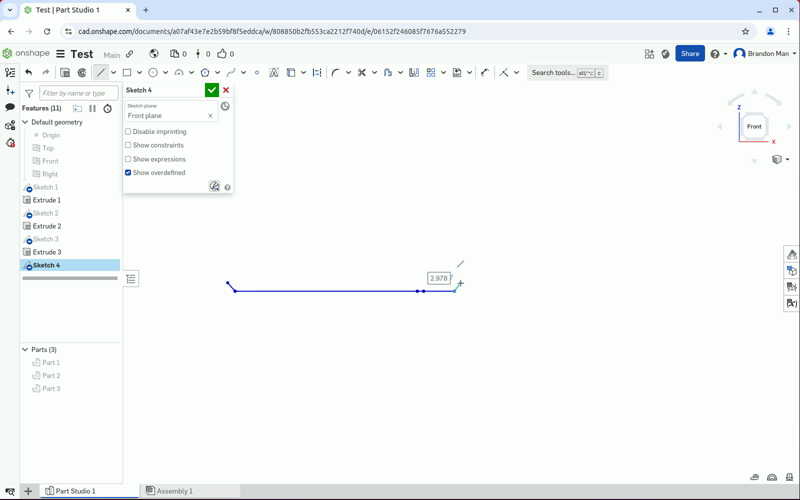
scroll(6)
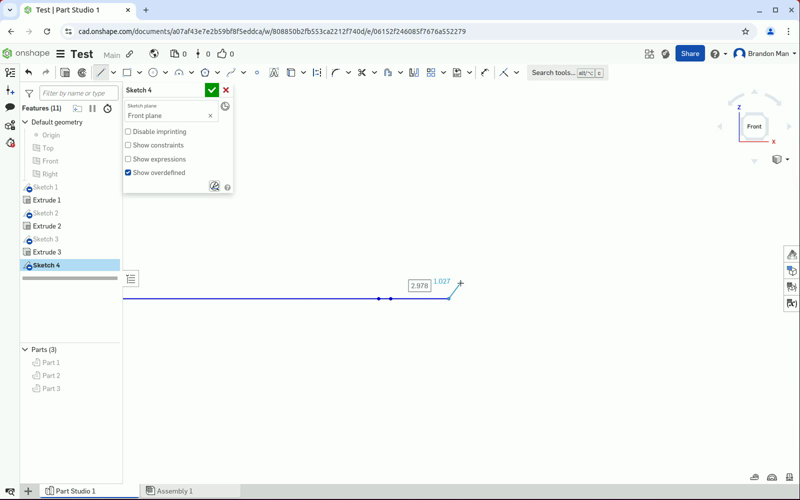
scroll(6)
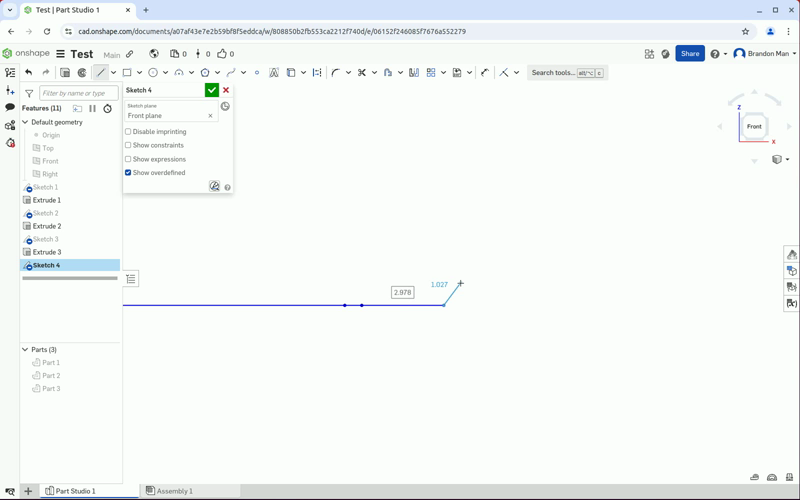
scroll(6)
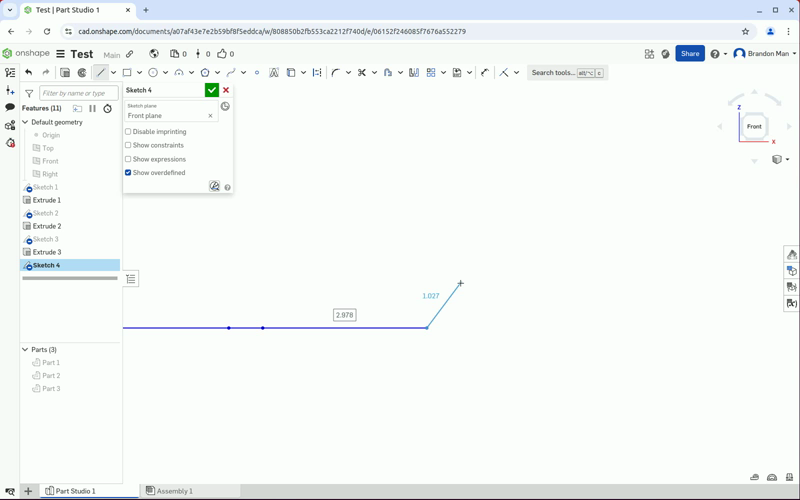
click(460, 282)
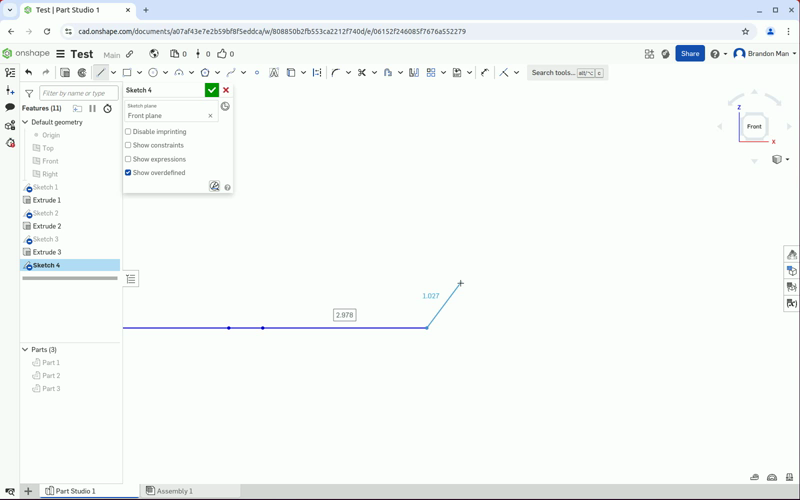
scroll(-6)
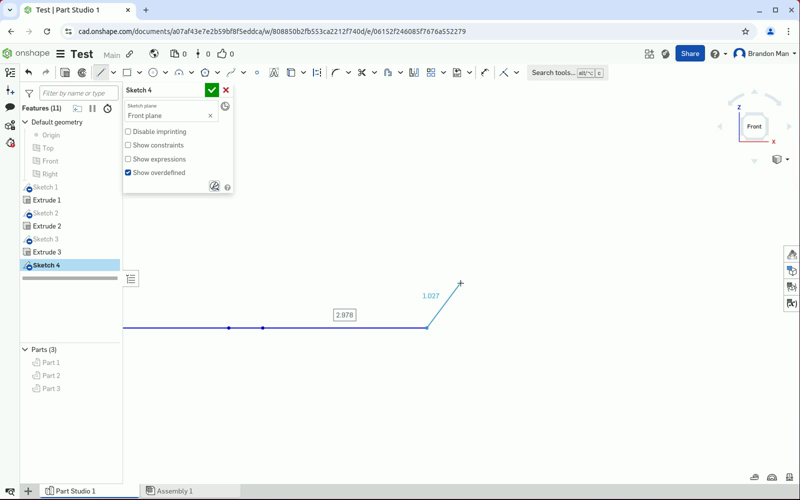
scroll(-6)
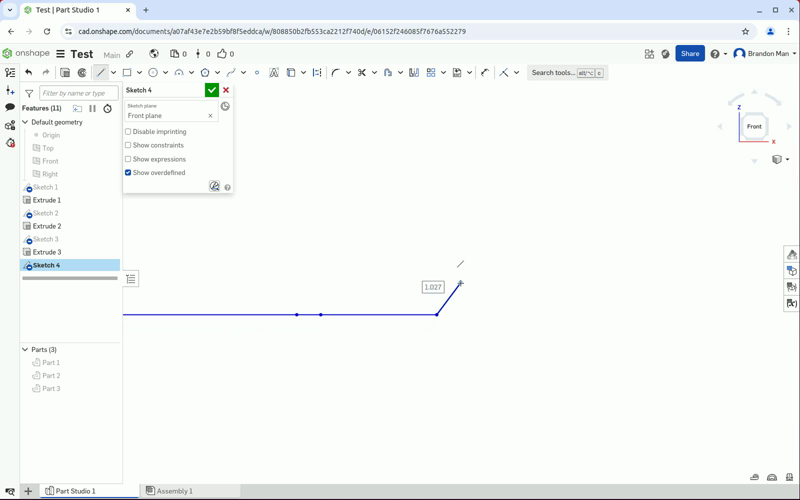
scroll(-6)
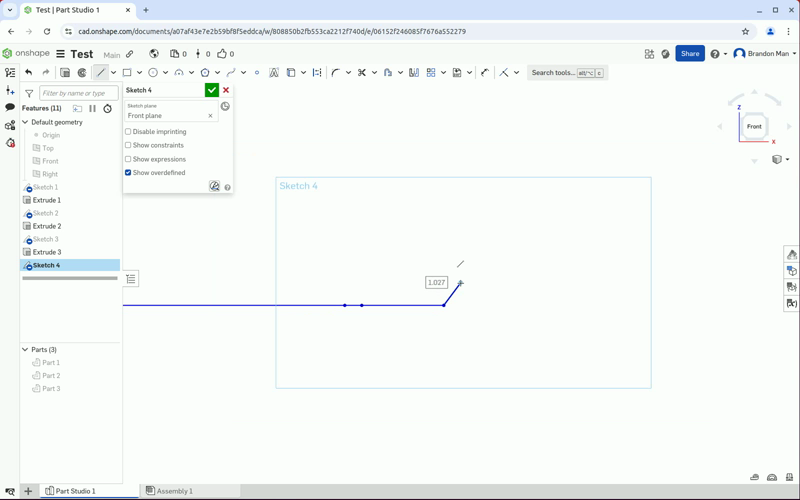
scroll(-6)
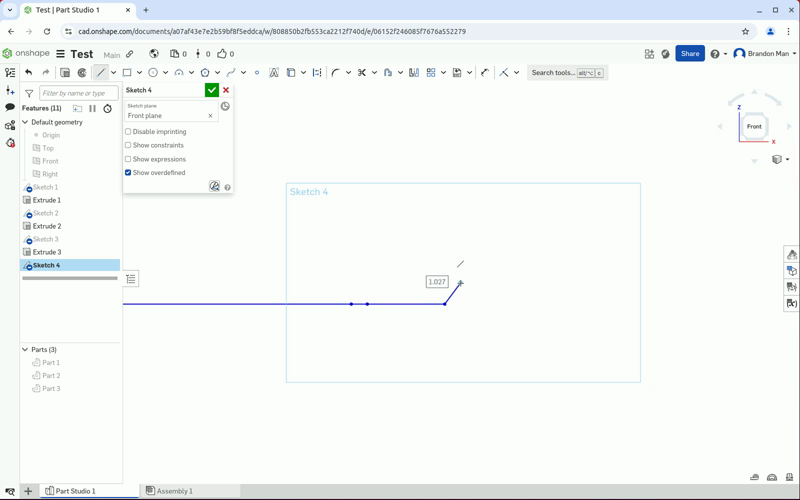
scroll(-6)
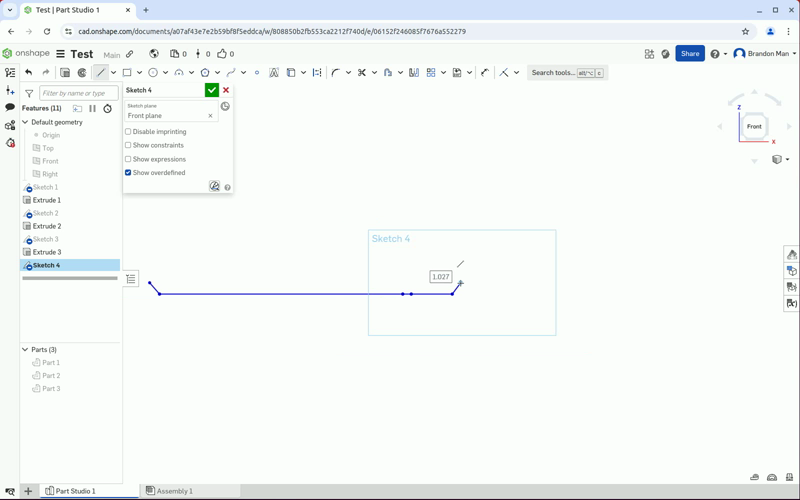
scroll(-6)
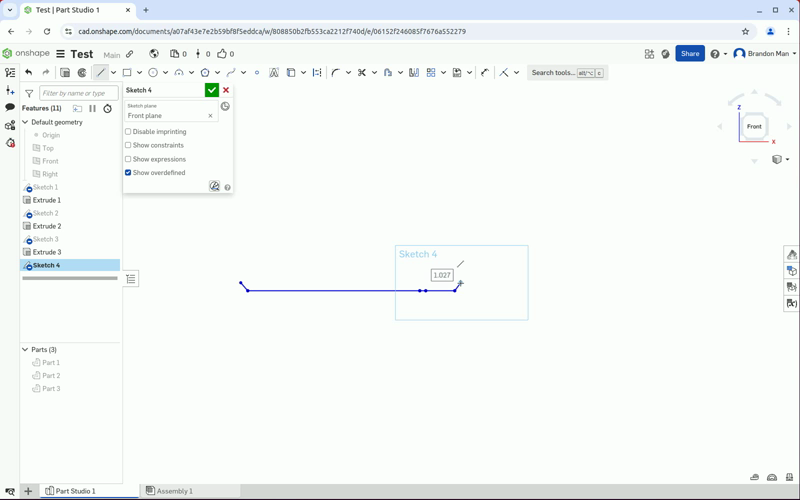
scroll(-6)
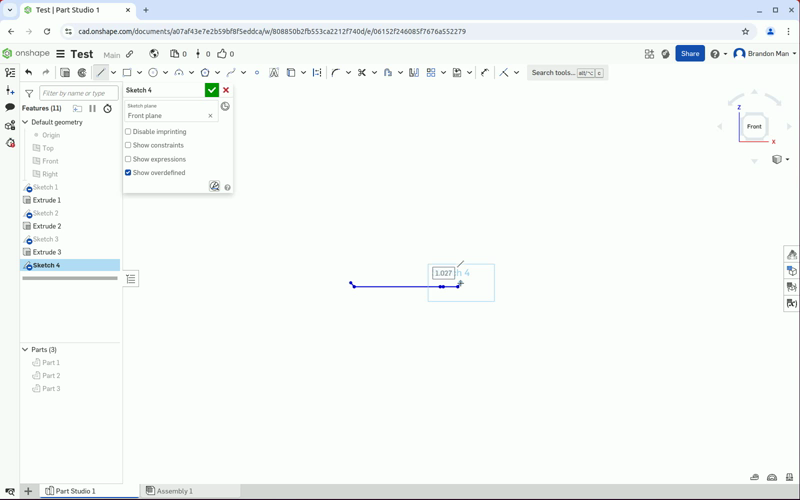
key_up(shift)
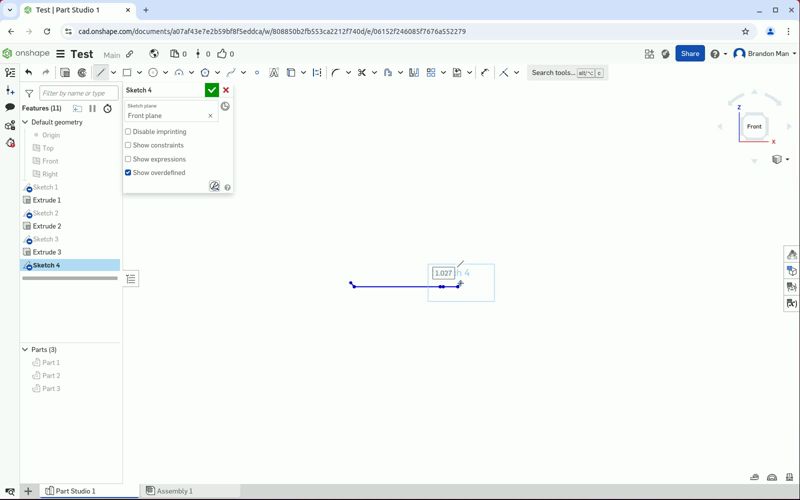
key_down(shift)
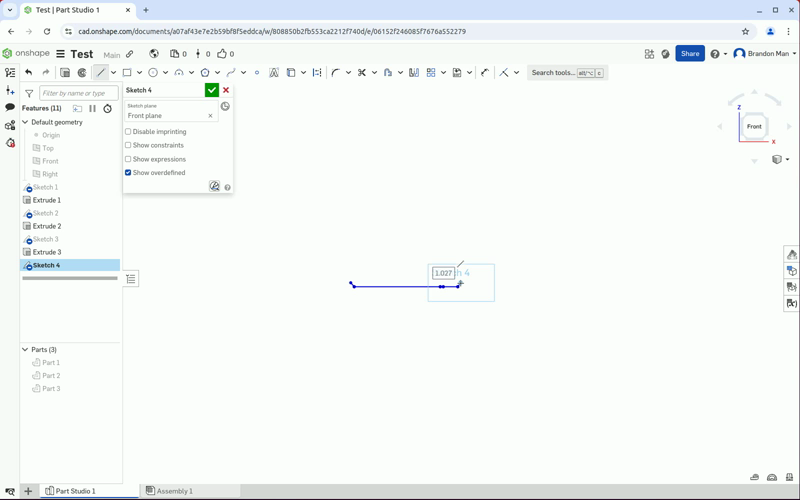
mouse_move(350, 282)
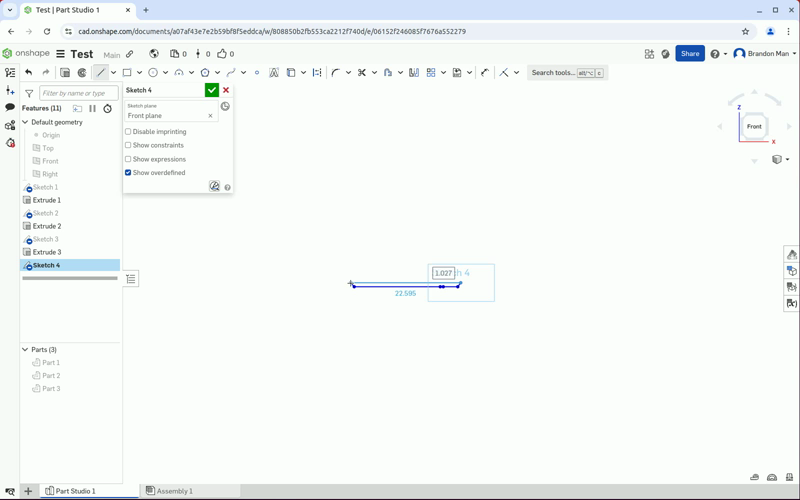
key_up(shift)
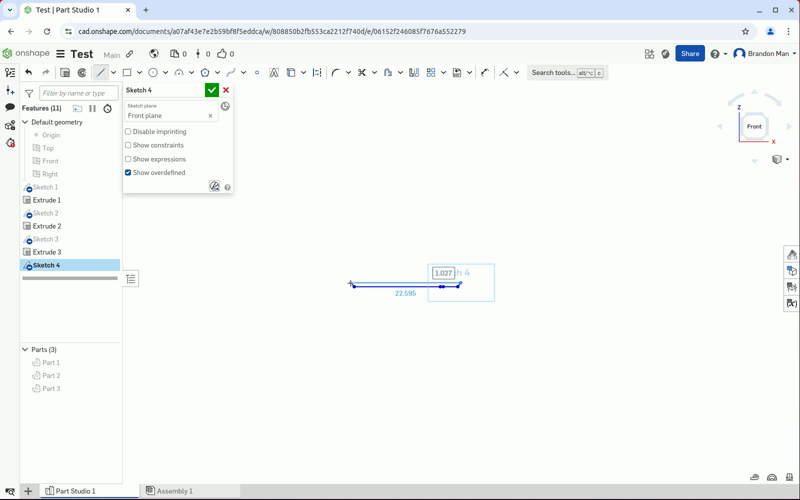
click(350, 282)
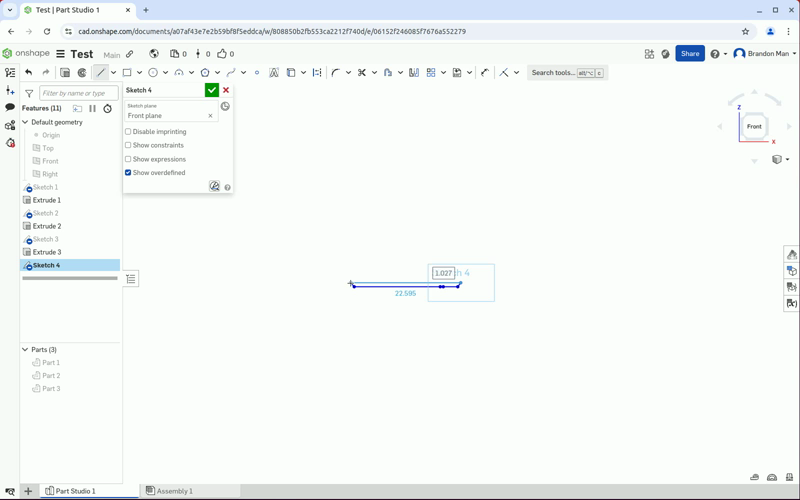
key(esc)
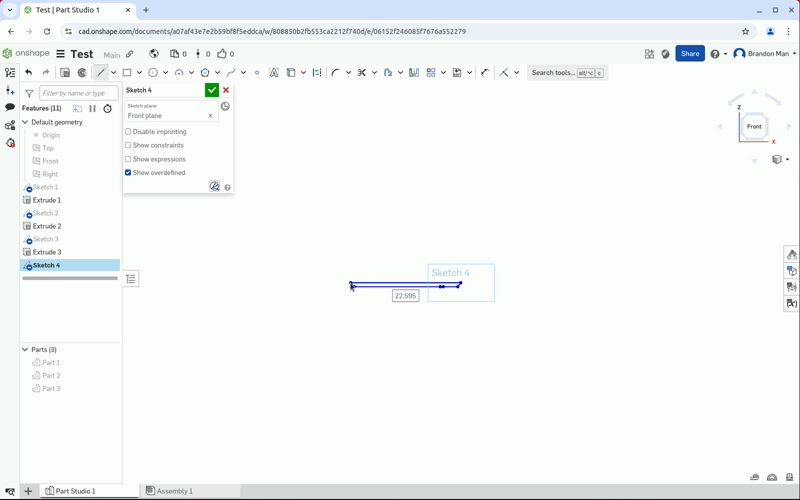
mouse_move(418, 284)
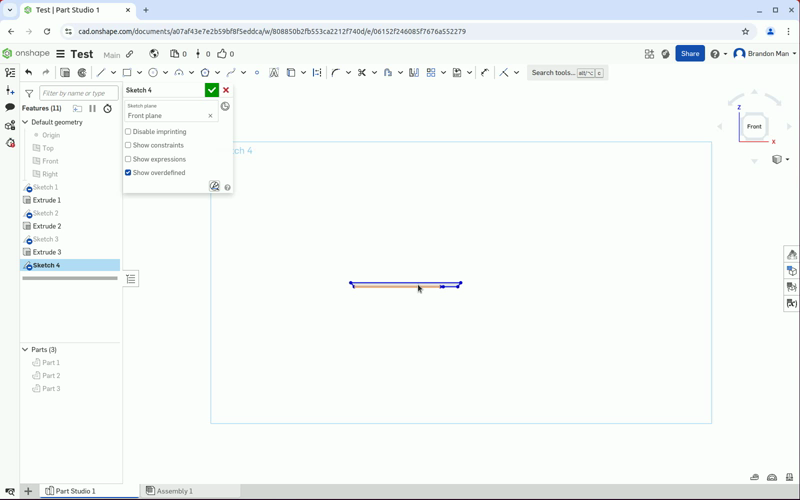
scroll(6)
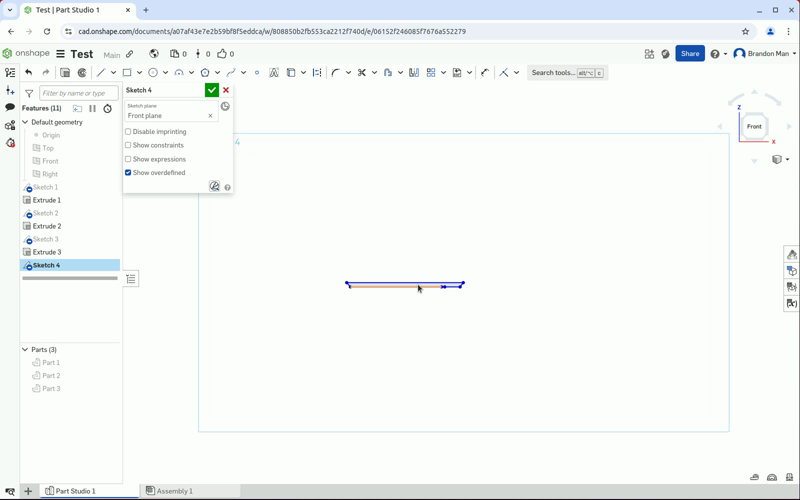
scroll(6)
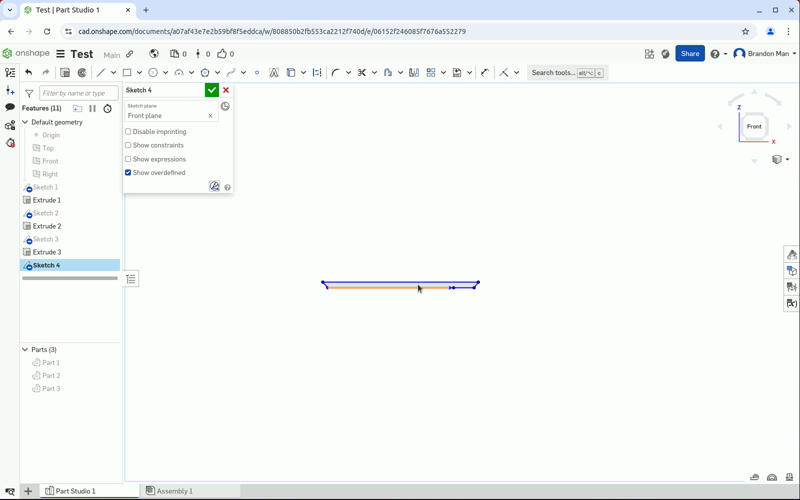
scroll(6)
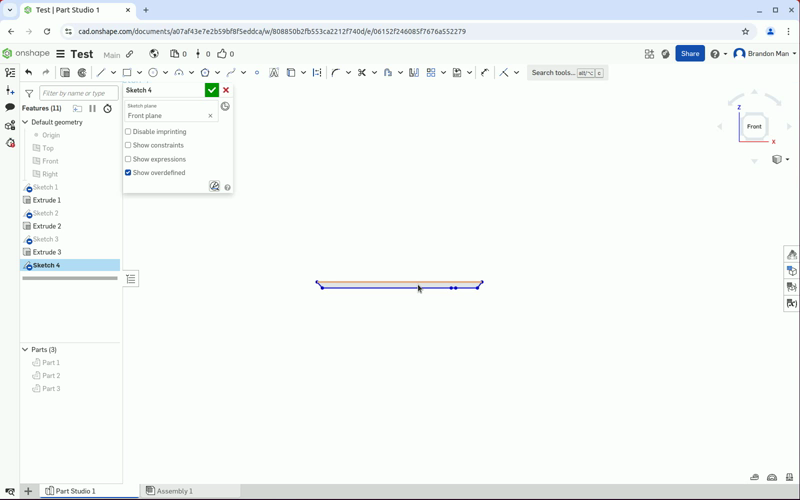
scroll(6)
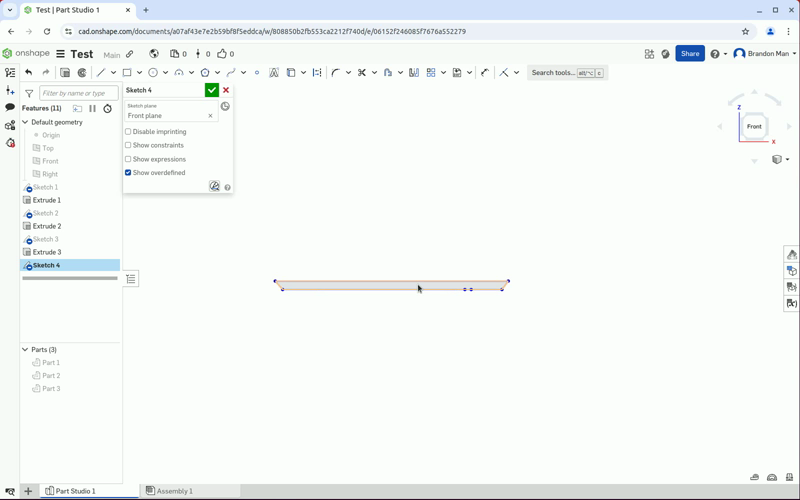
scroll(6)
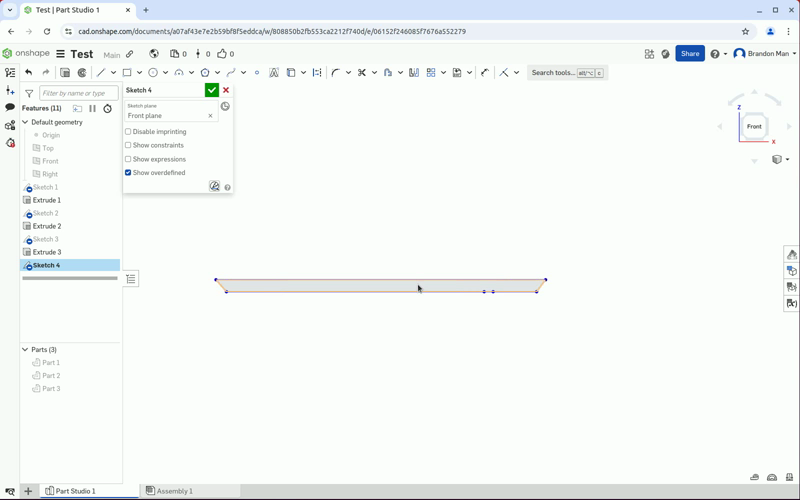
scroll(6)
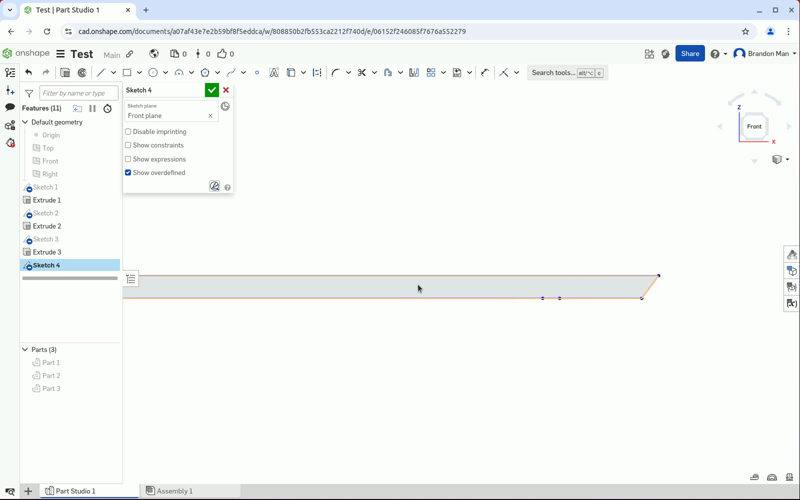
scroll(6)
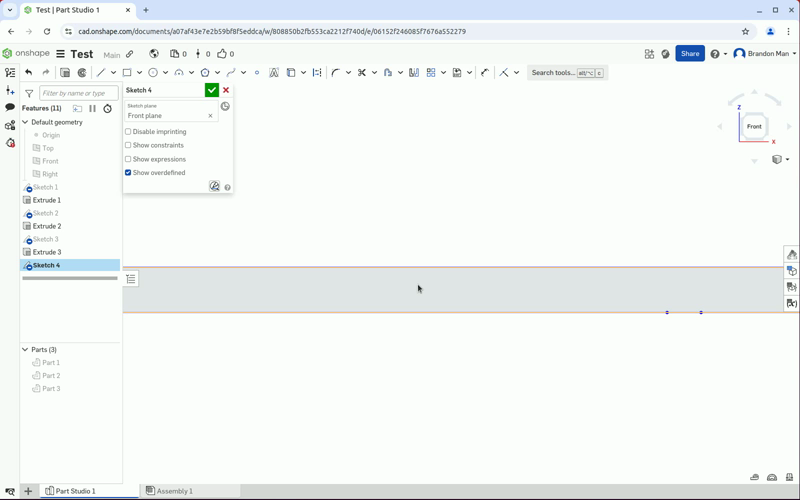
click(418, 284)
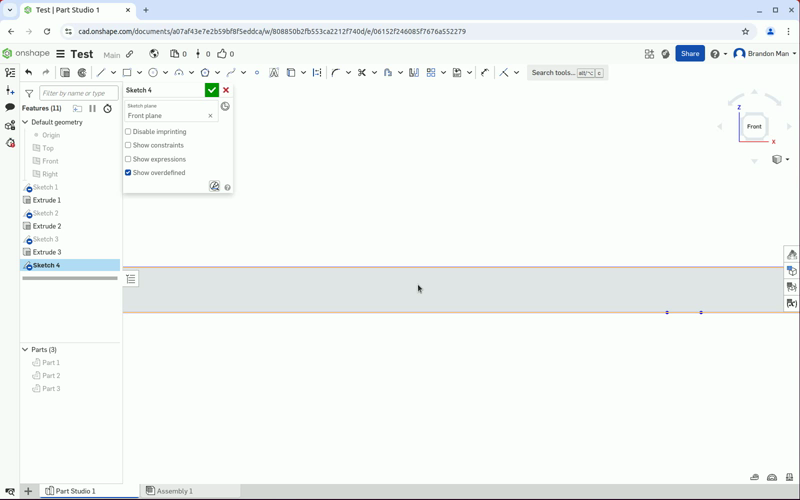
scroll(-6)
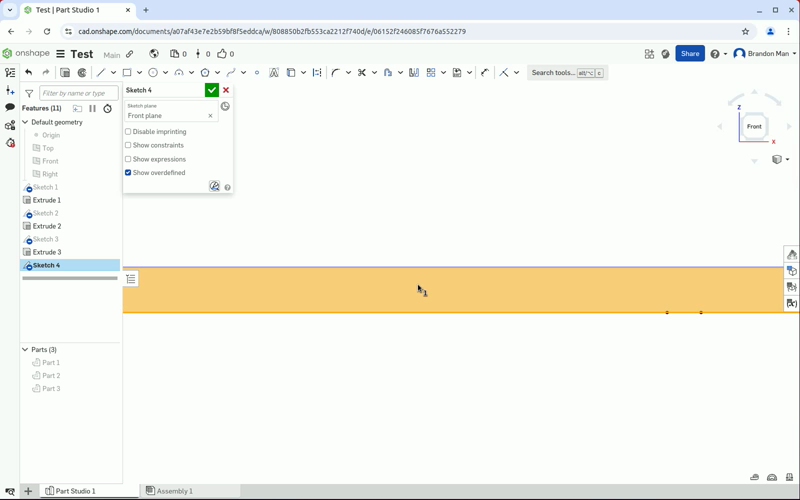
scroll(-6)
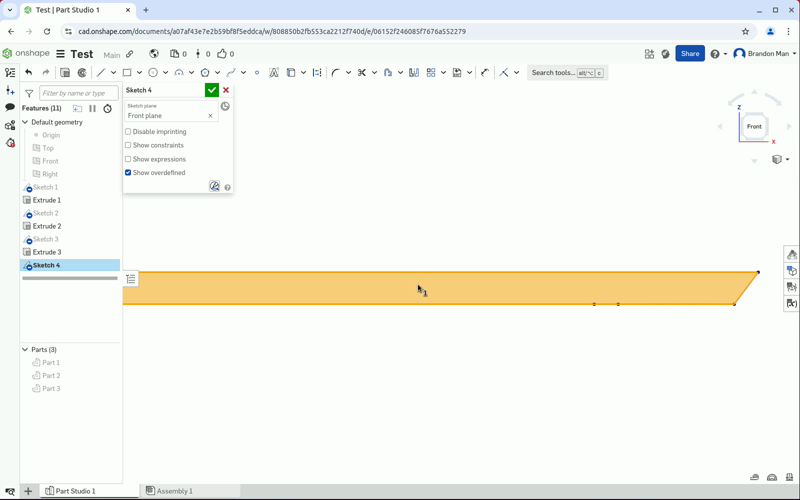
scroll(-6)
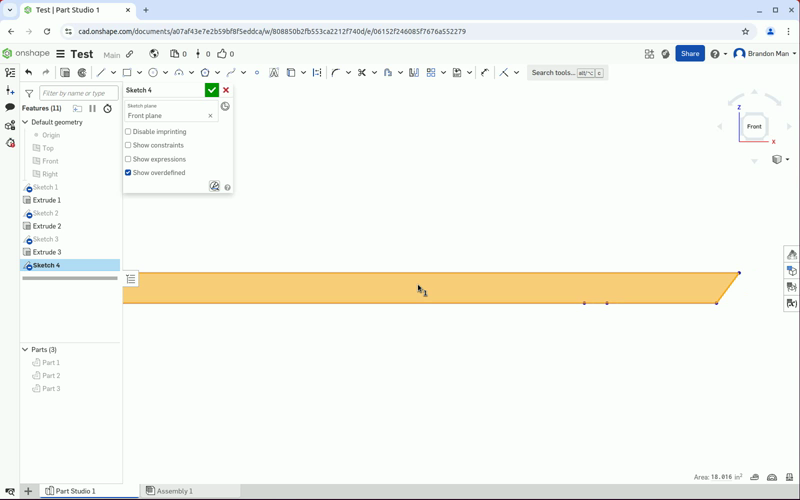
scroll(-6)
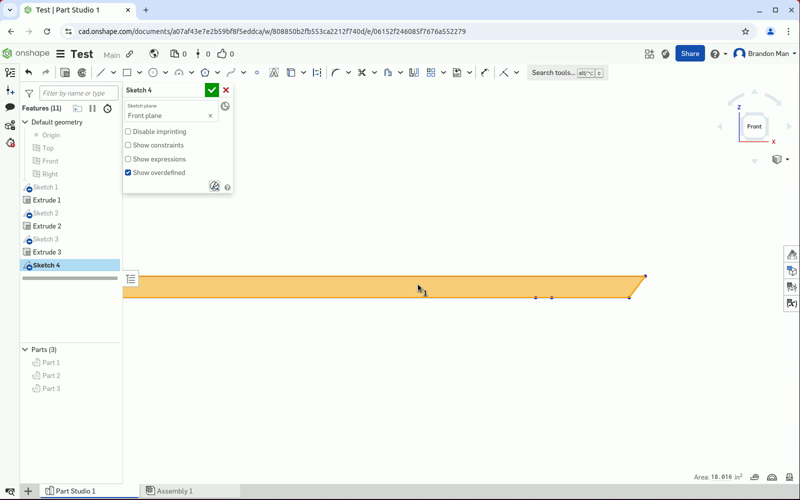
scroll(-6)
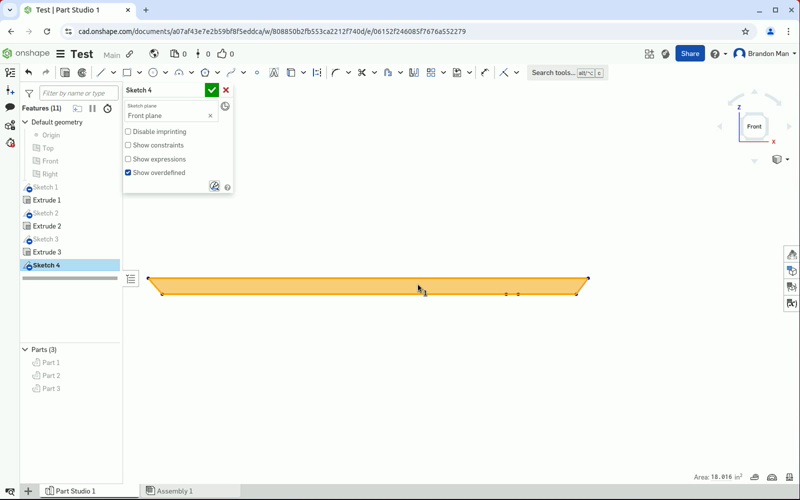
scroll(-6)
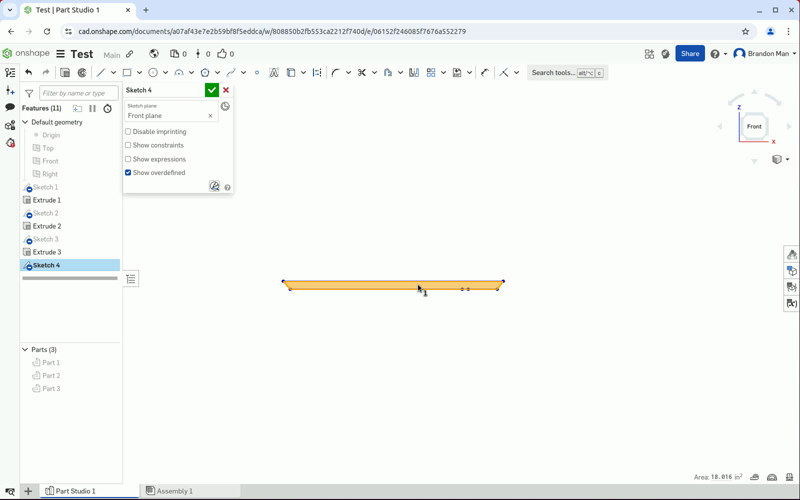
scroll(-6)
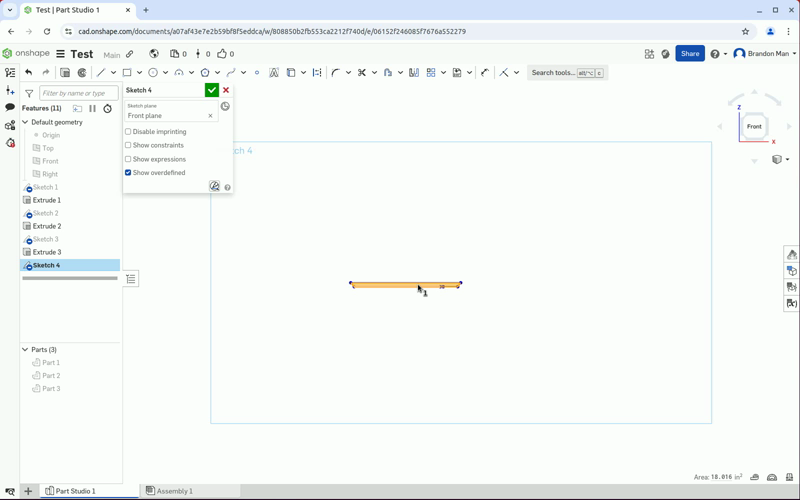
mouse_move(73, 352)
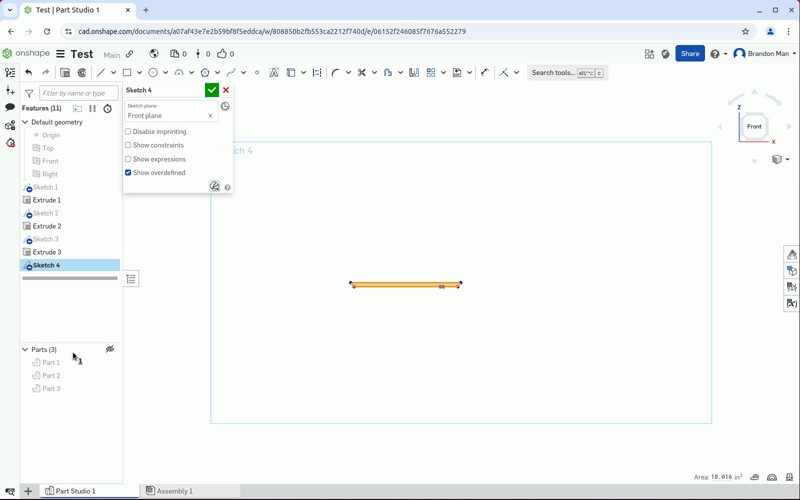
key(shift+y)
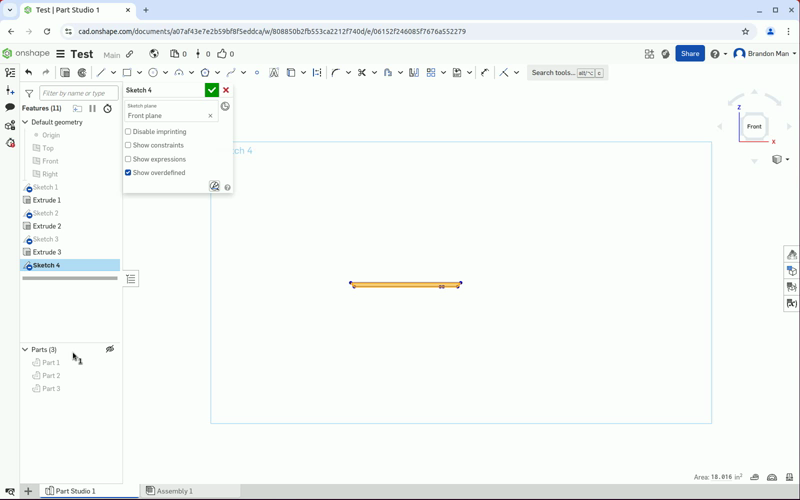
key(shift+e)
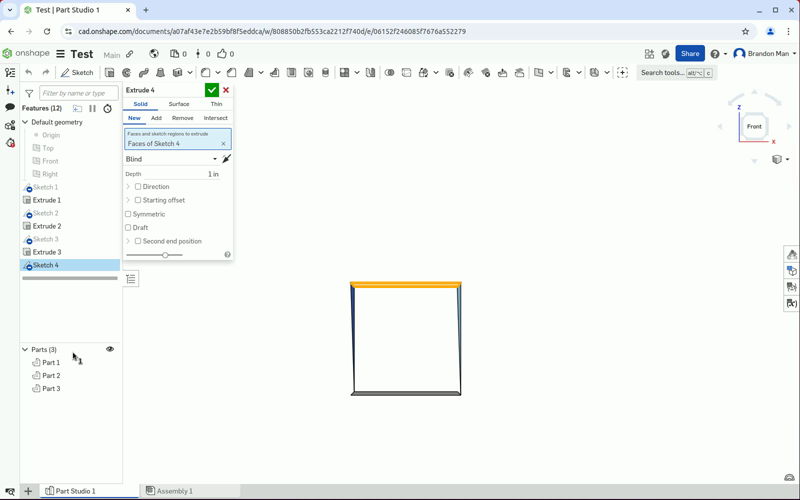
mouse_move(143, 106)
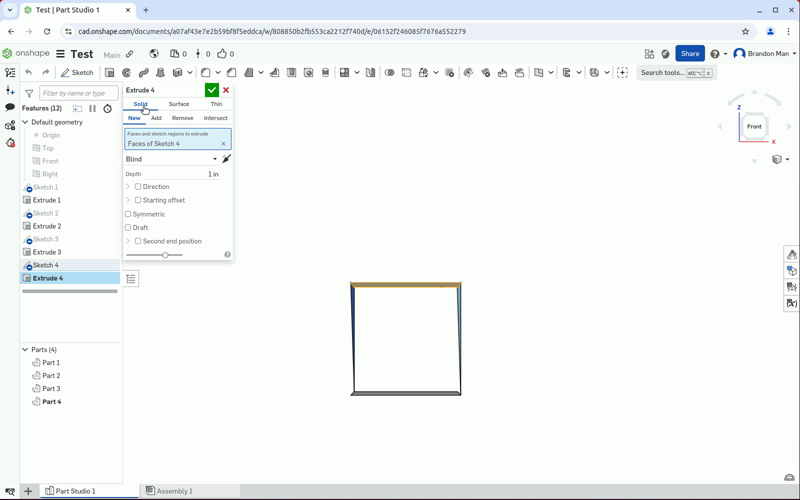
click(143, 106)
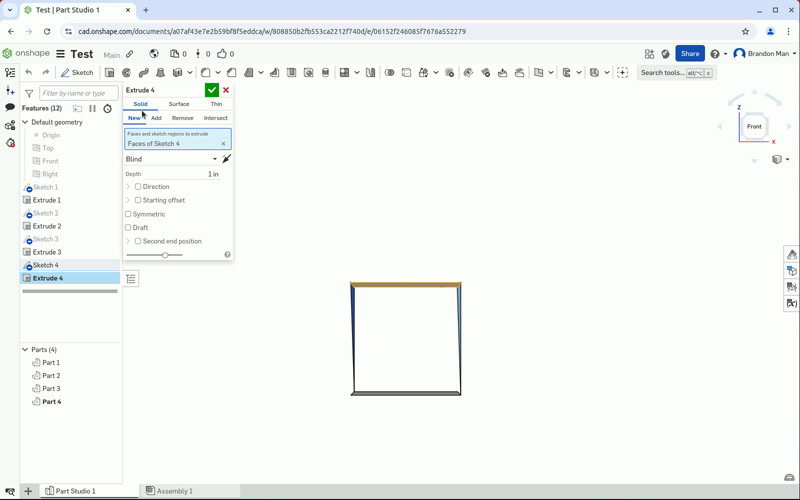
mouse_move(137, 120)
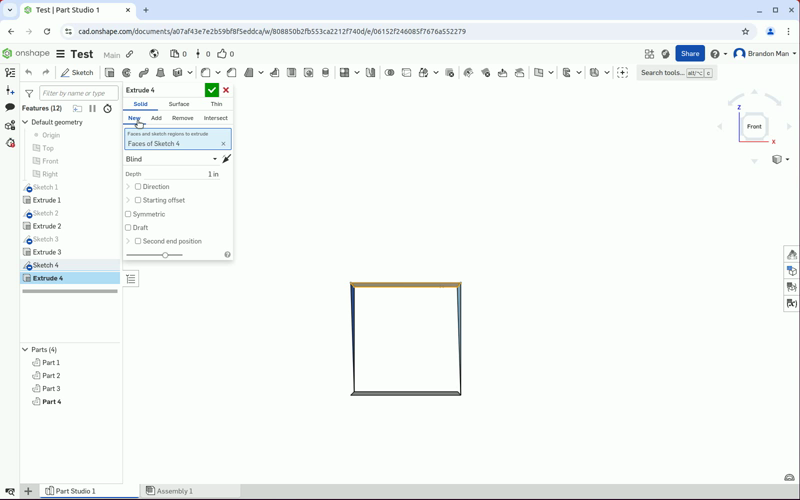
click(137, 120)
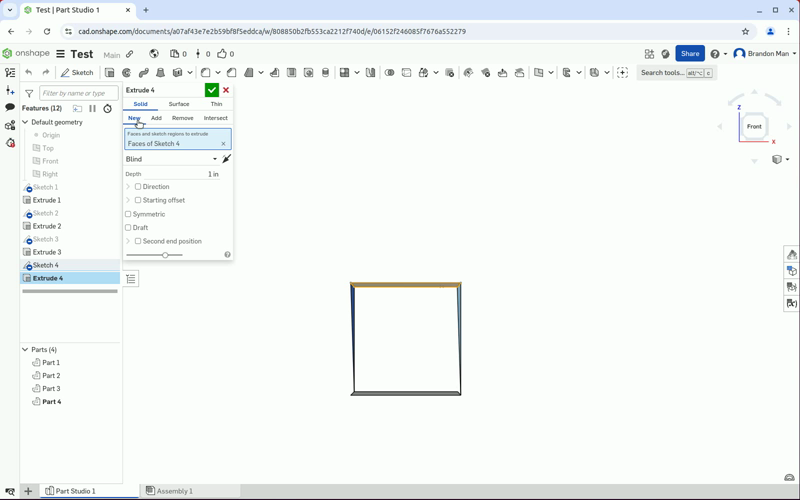
key(tab, 4)
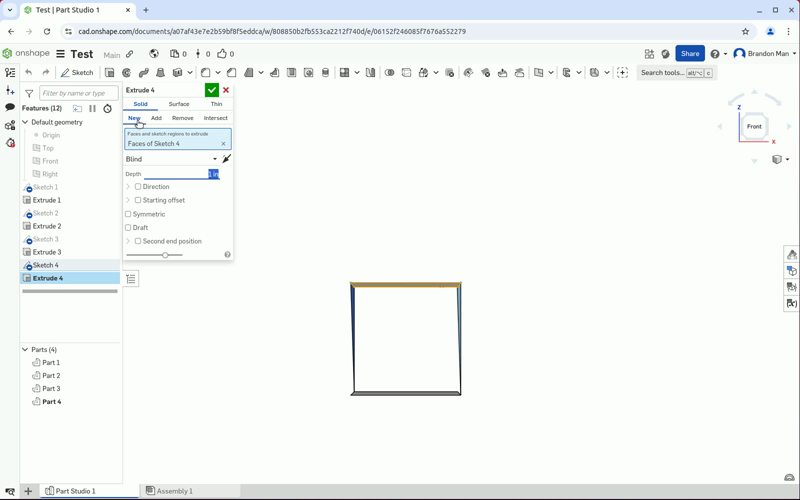
text(0.722)
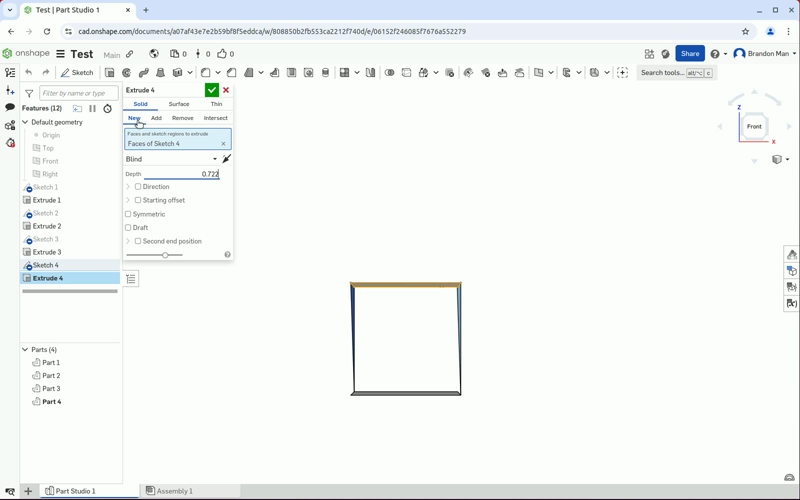
key(enter)
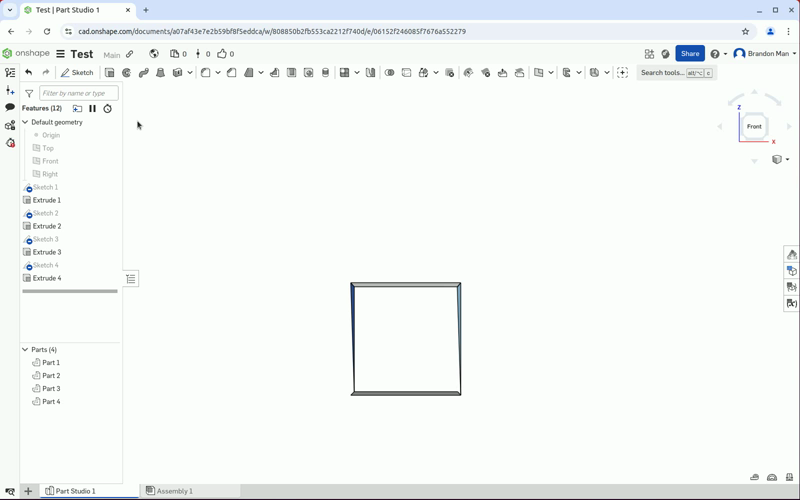
key(shift+h)
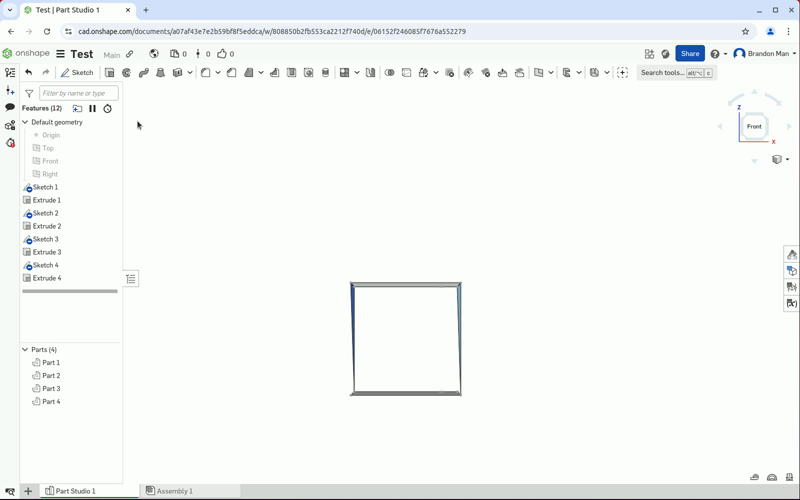
key(shift+h)
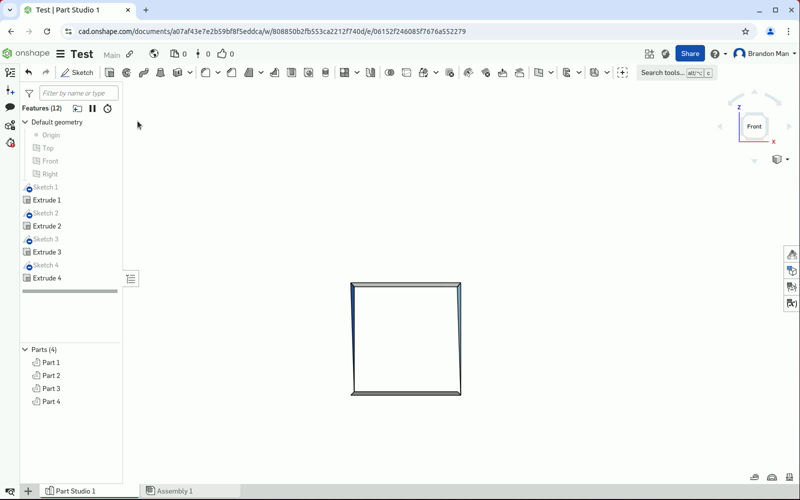
mouse_move(73, 189)
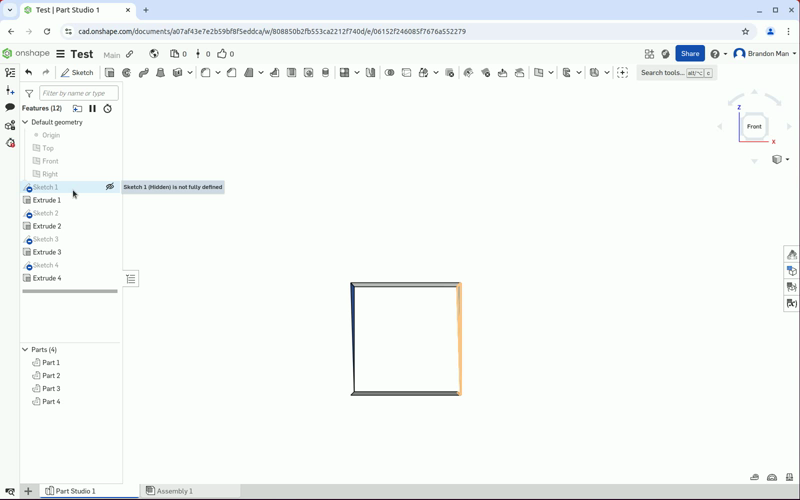
click(73, 189)
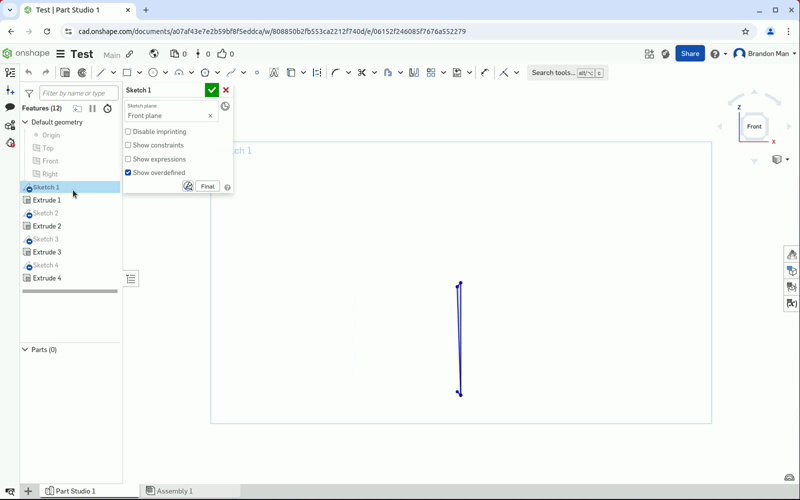
mouse_move(229, 92)
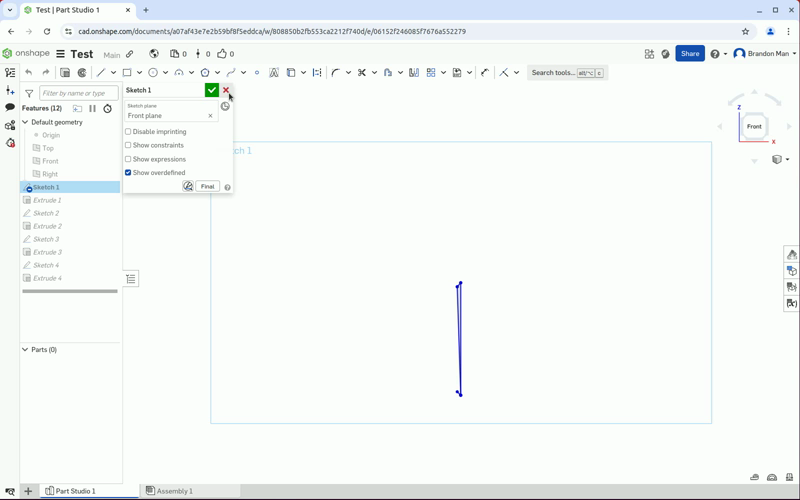
click(229, 92)
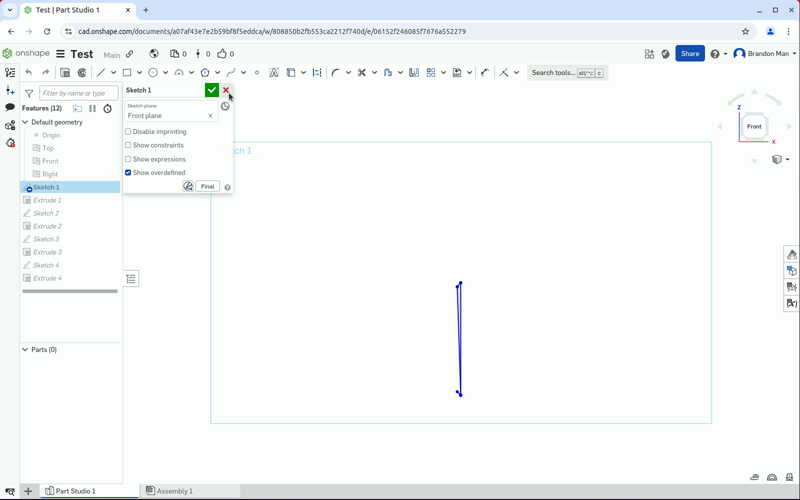
key(shift+s)
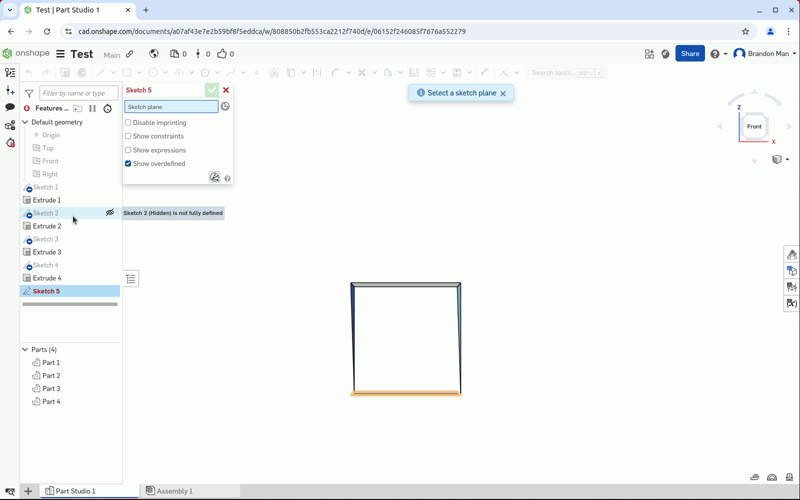
scroll(3)
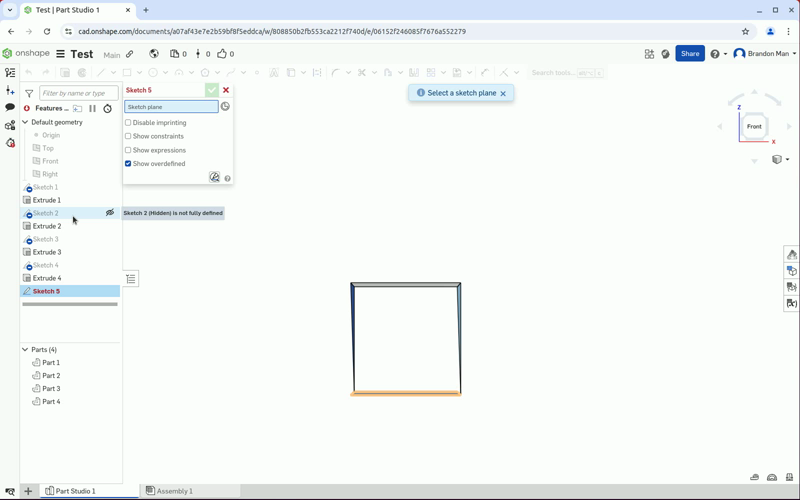
mouse_move(73, 163)
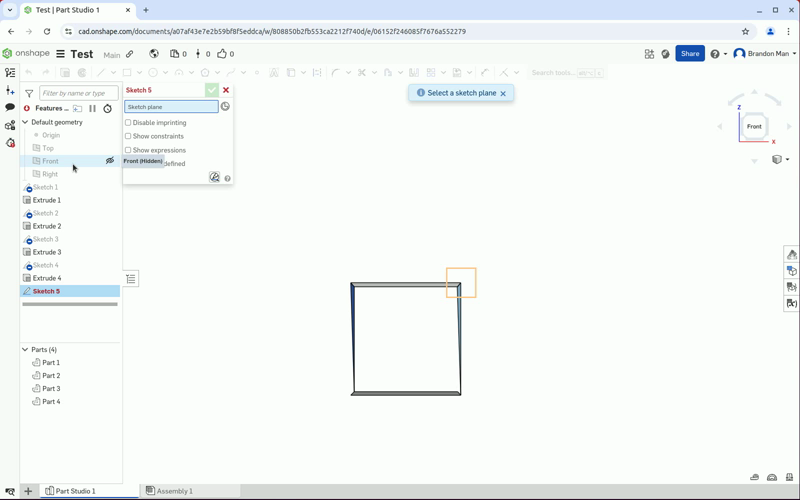
click(73, 163)
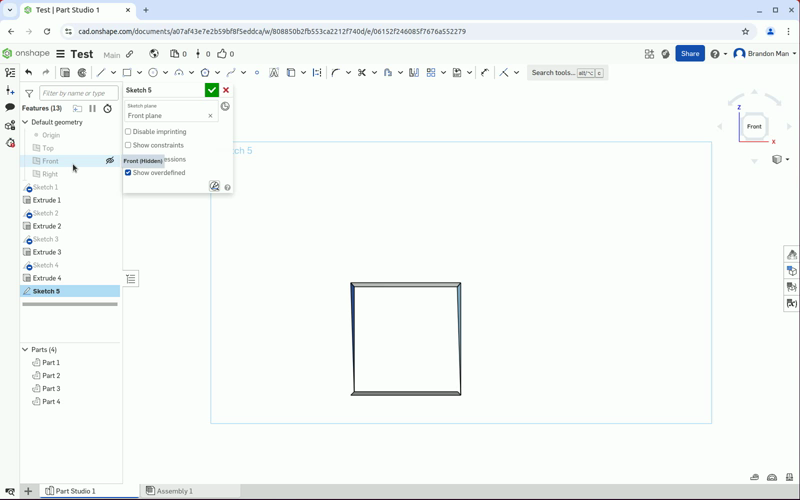
mouse_move(73, 352)
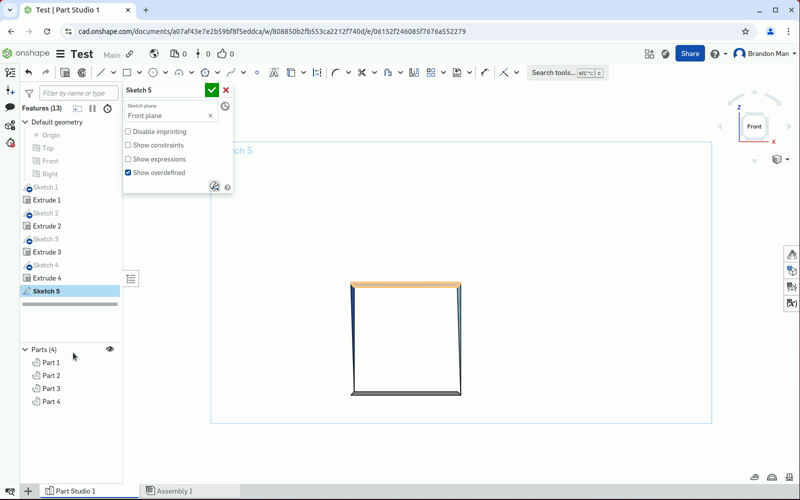
key(y)
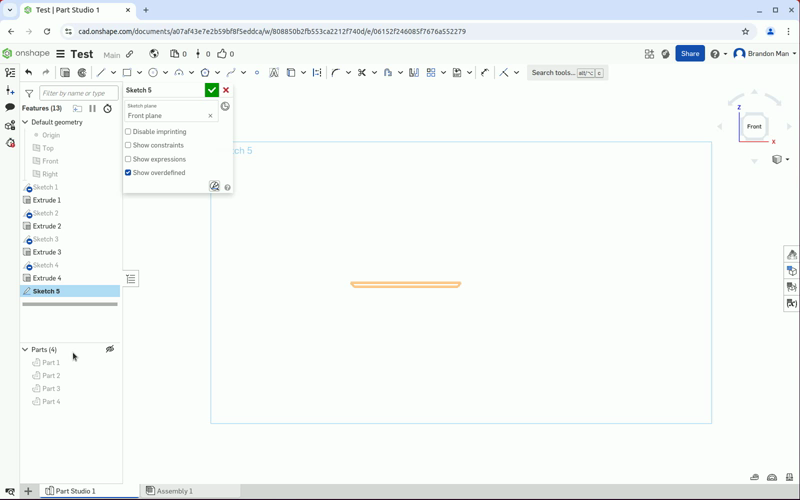
key(l)
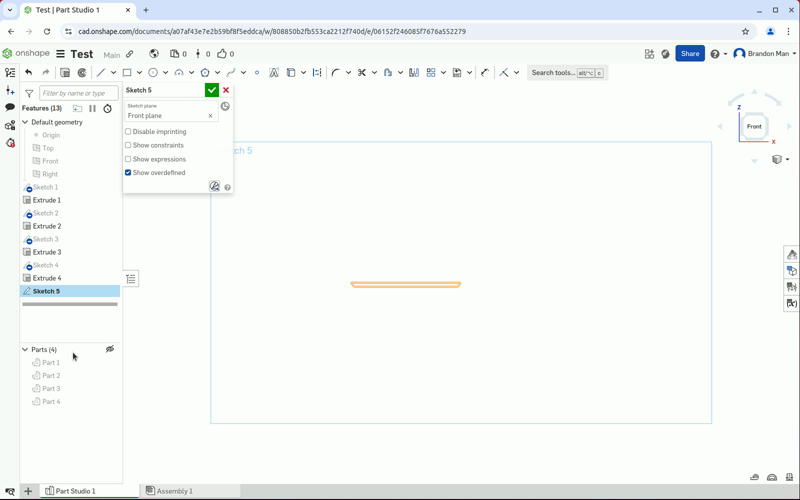
key_down(shift)
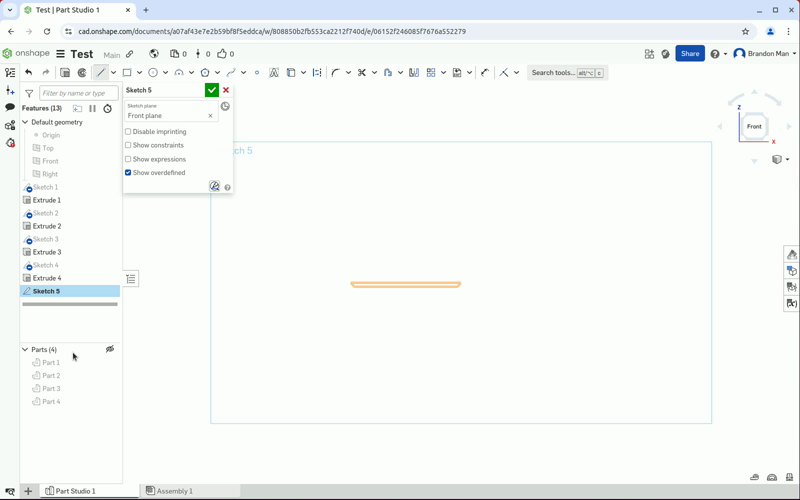
mouse_move(439, 391)
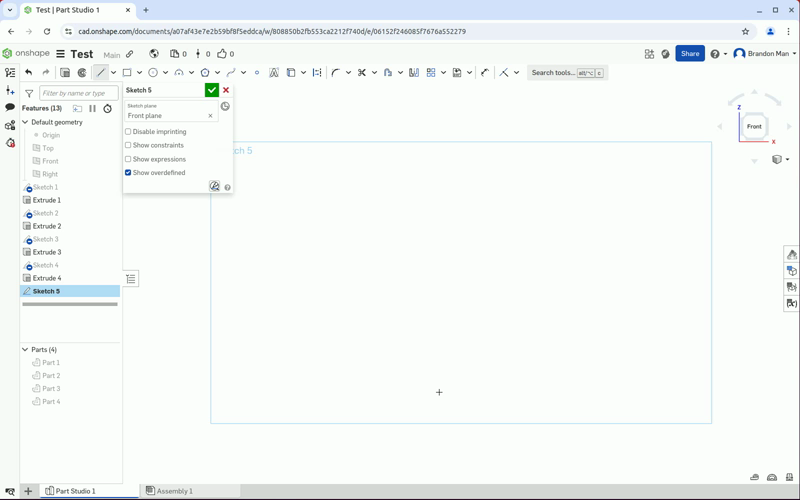
click(439, 391)
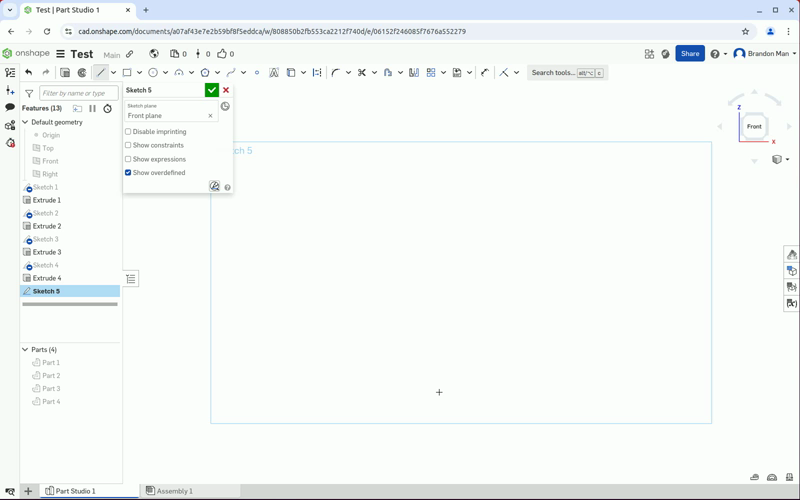
key_up(shift)
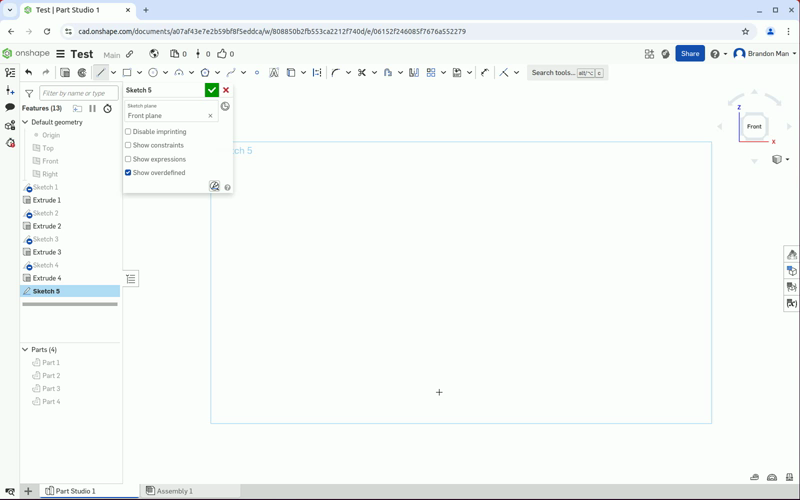
key_down(shift)
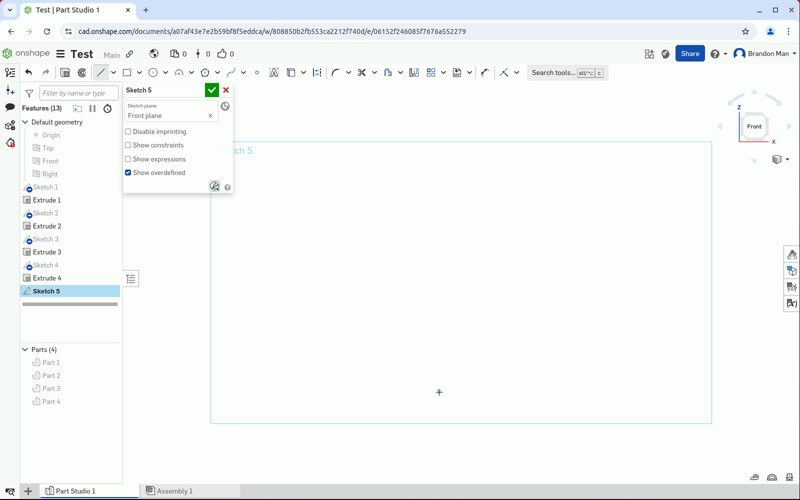
mouse_move(469, 391)
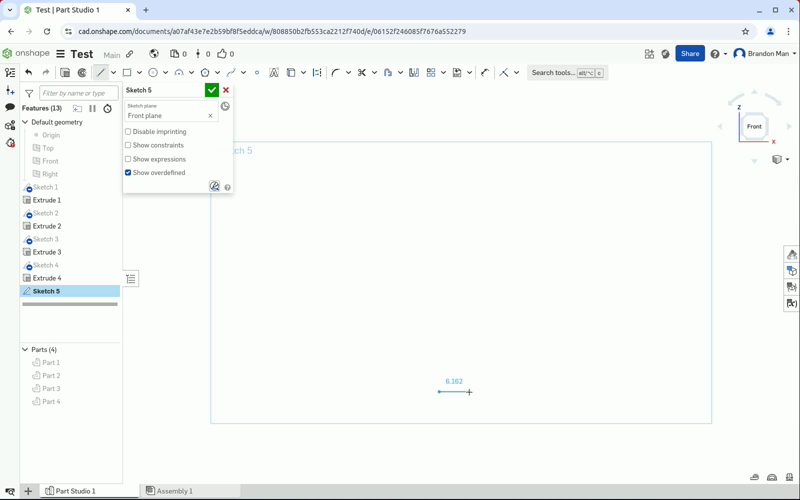
mouse_move(443, 391)
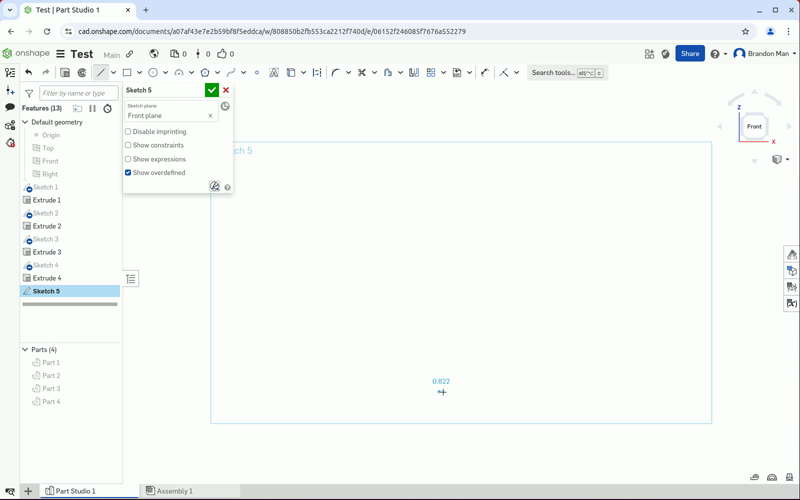
scroll(6)
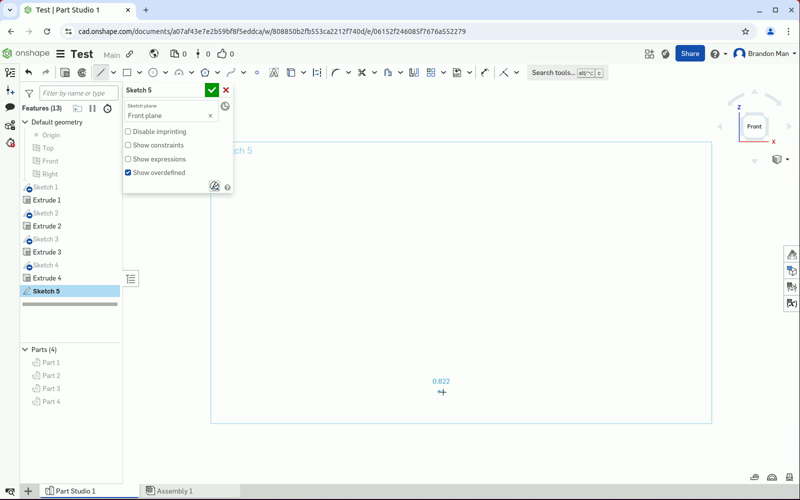
scroll(6)
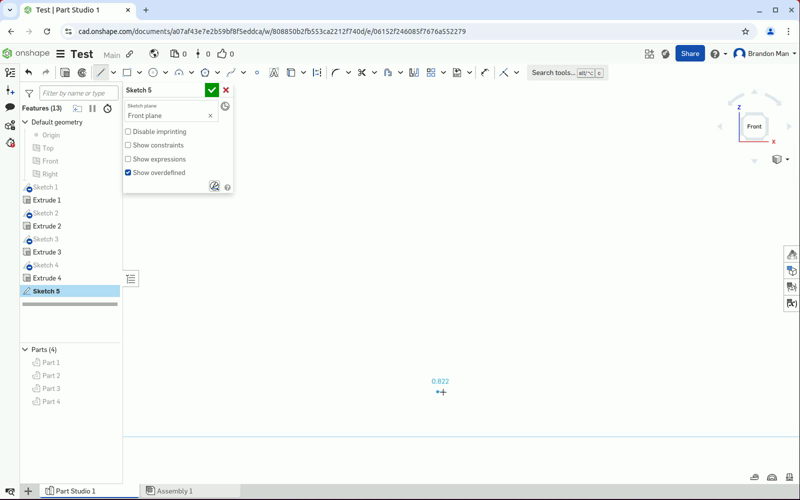
scroll(6)
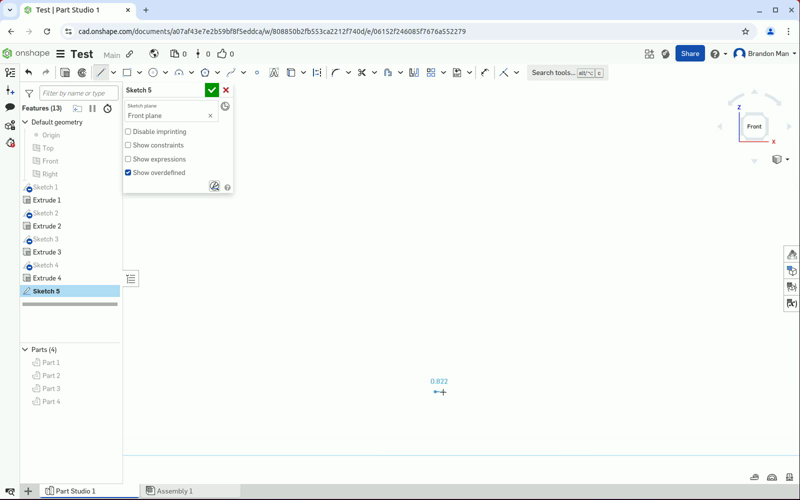
scroll(6)
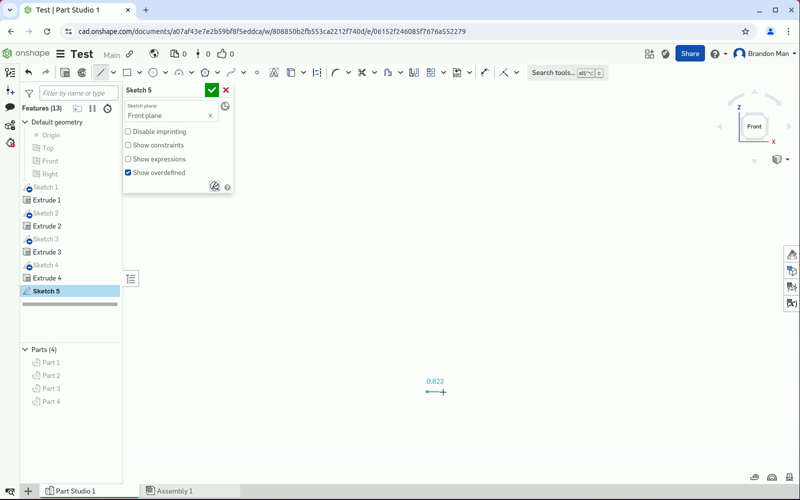
scroll(6)
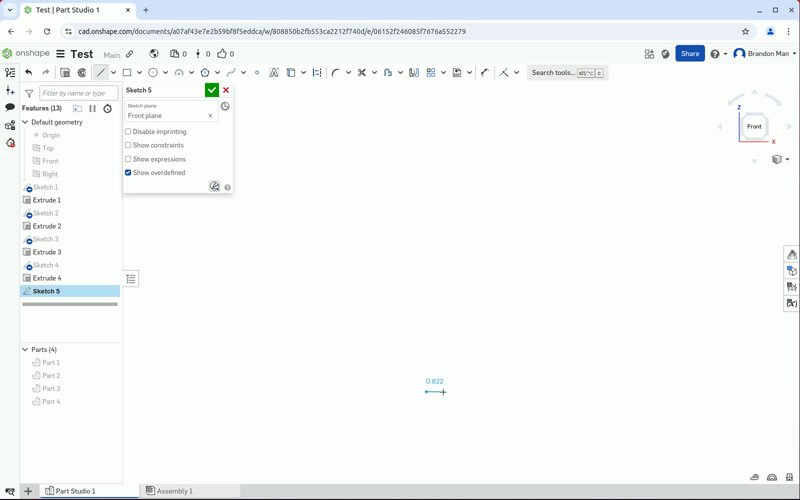
scroll(6)
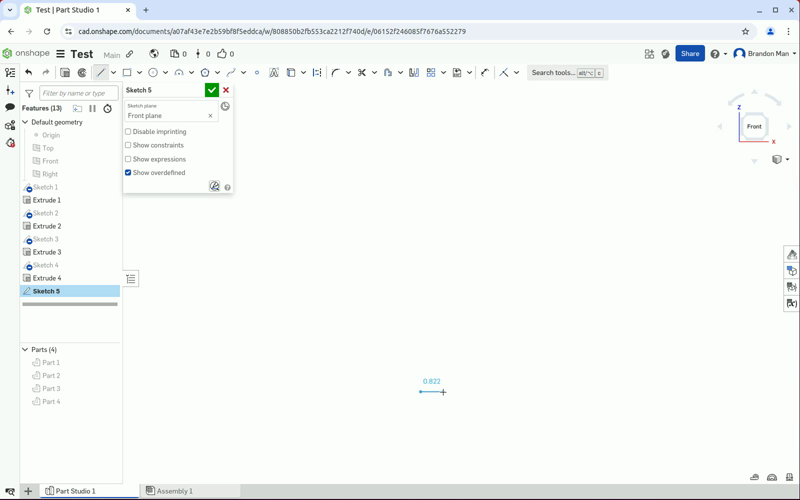
scroll(6)
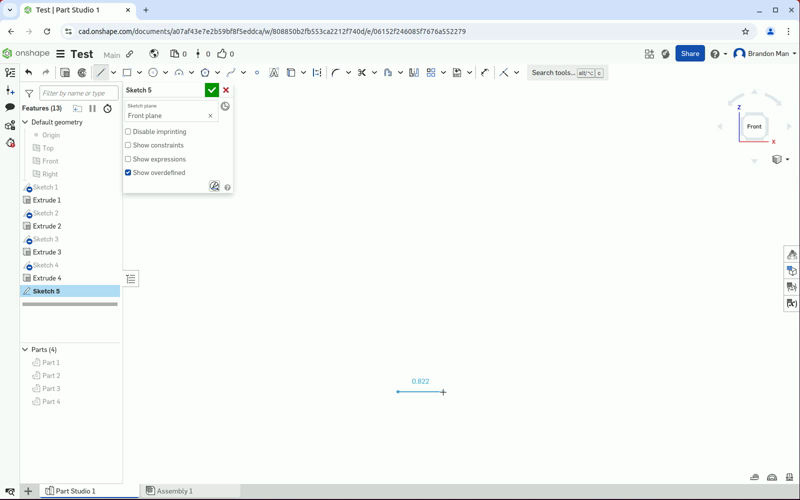
click(443, 391)
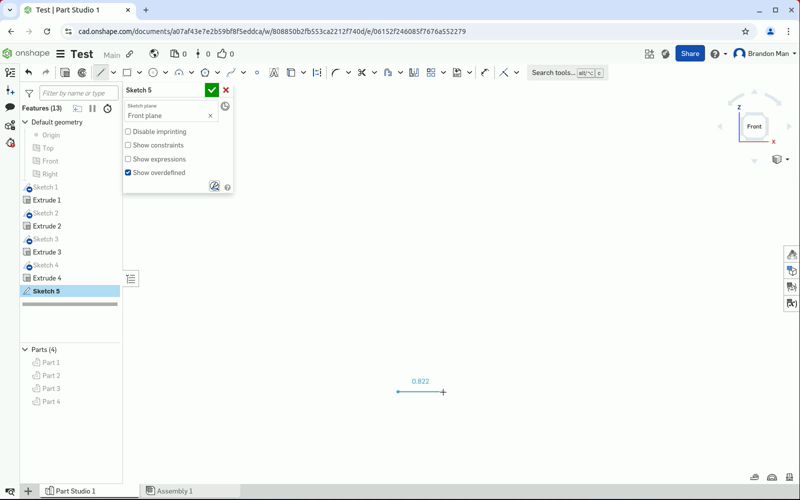
scroll(-6)
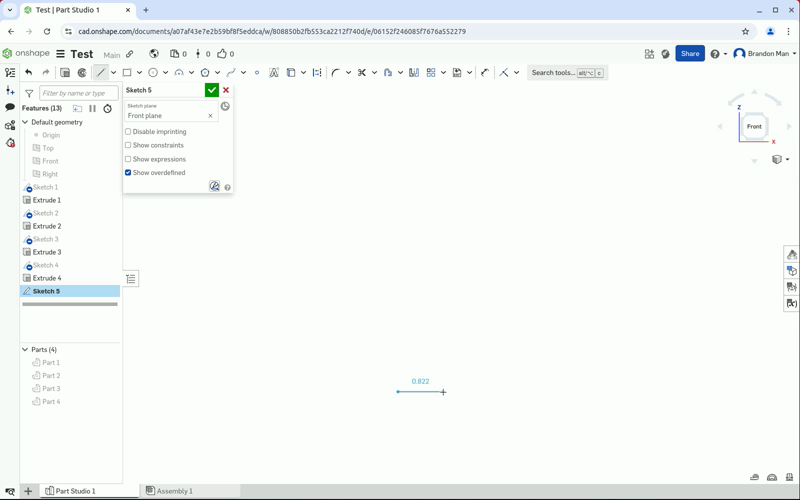
scroll(-6)
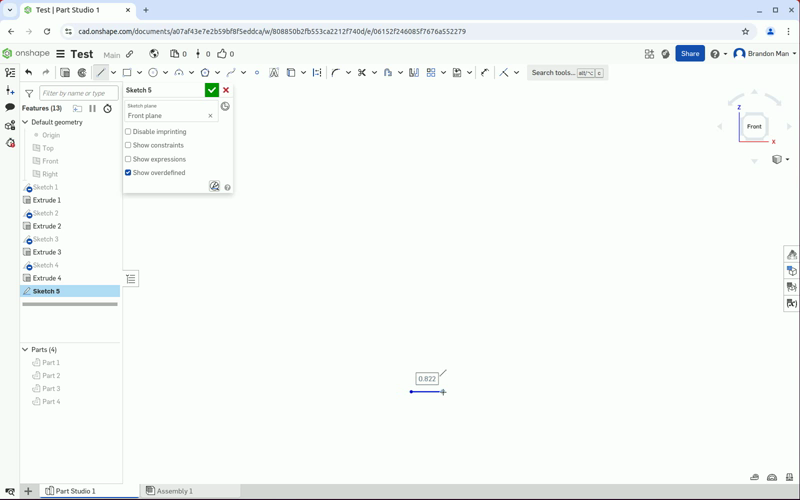
scroll(-6)
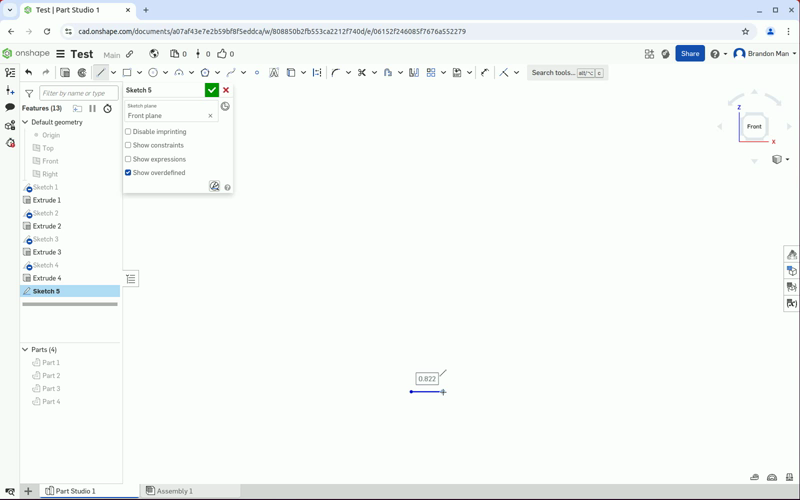
scroll(-6)
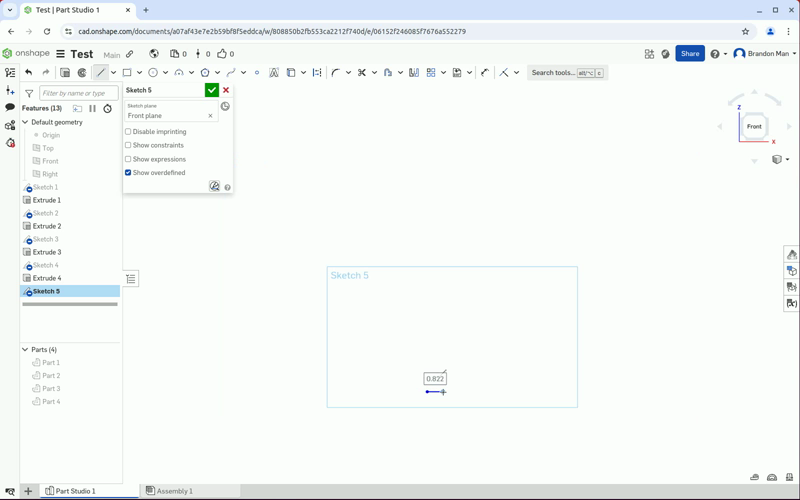
scroll(-6)
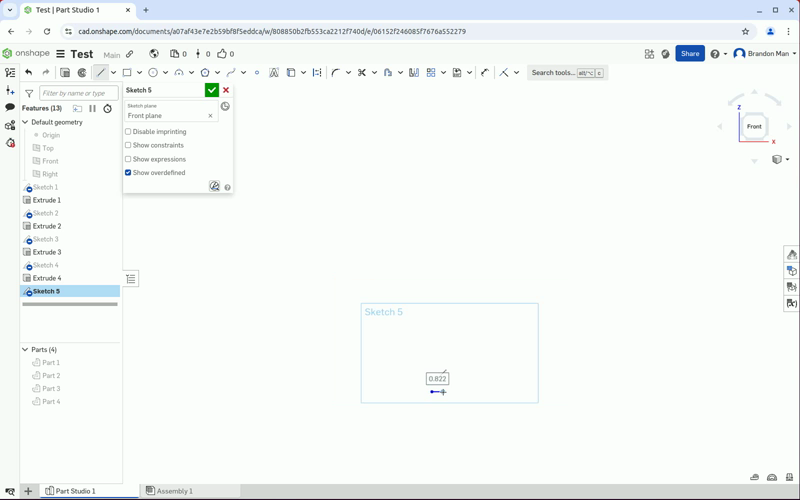
scroll(-6)
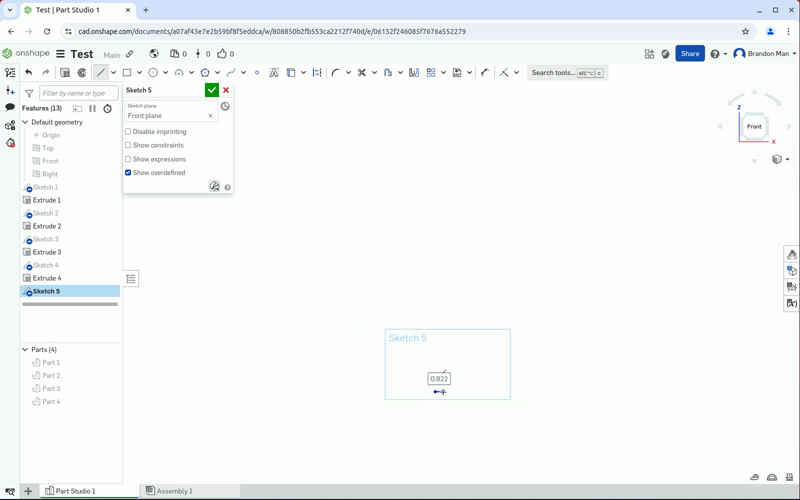
scroll(-6)
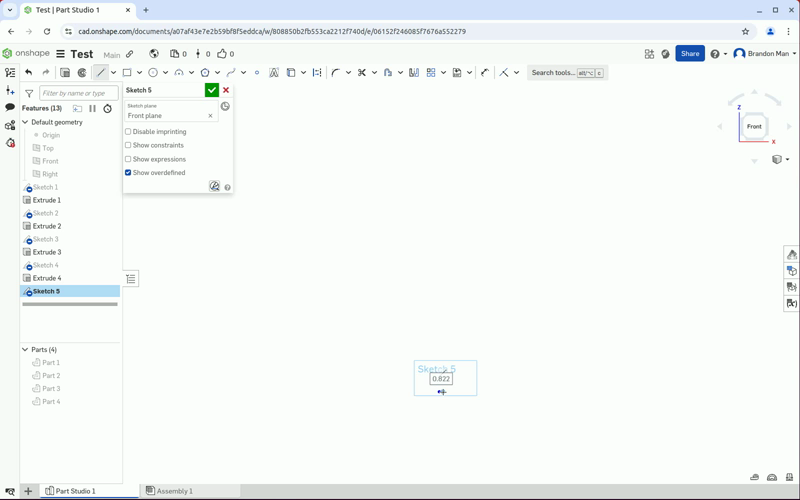
key_up(shift)
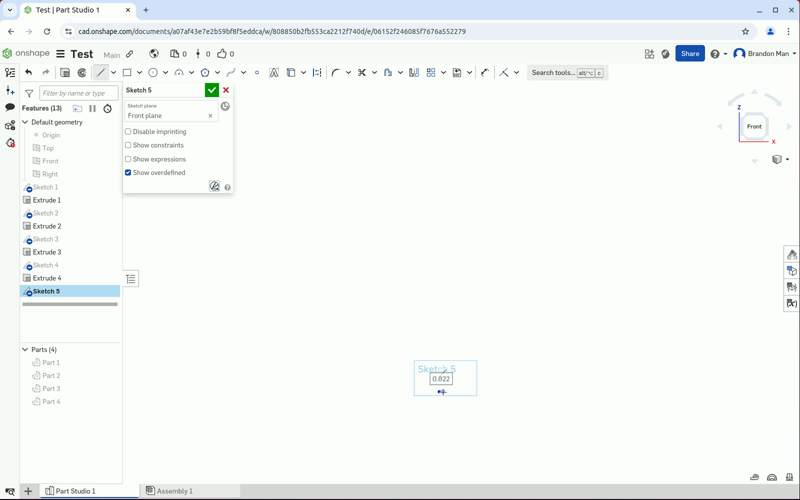
key_down(shift)
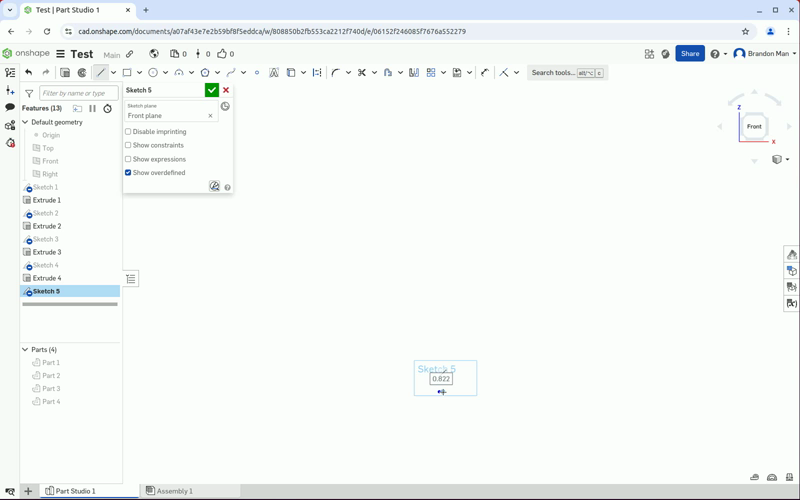
mouse_move(443, 286)
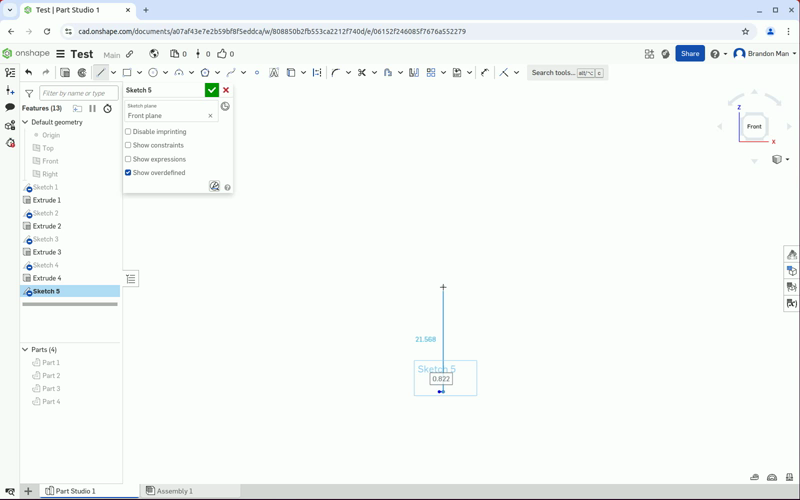
click(443, 286)
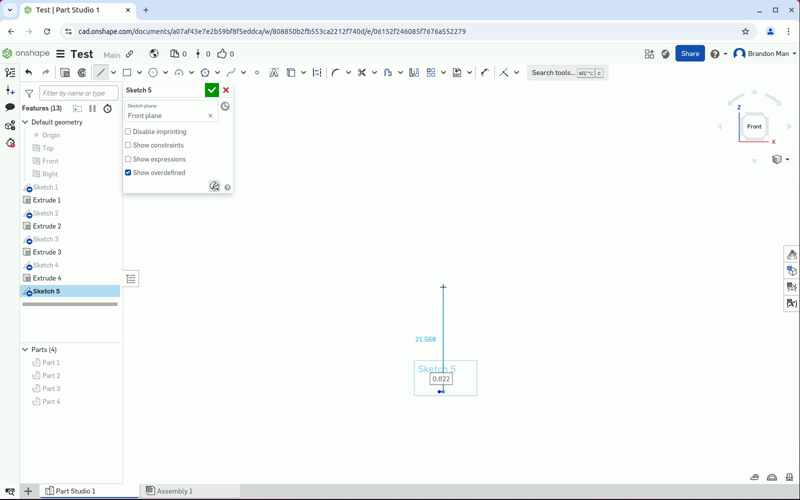
key_up(shift)
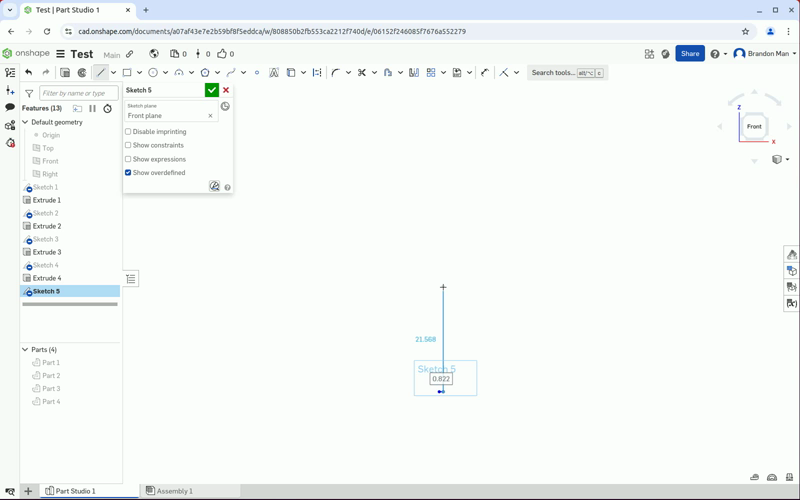
key_down(shift)
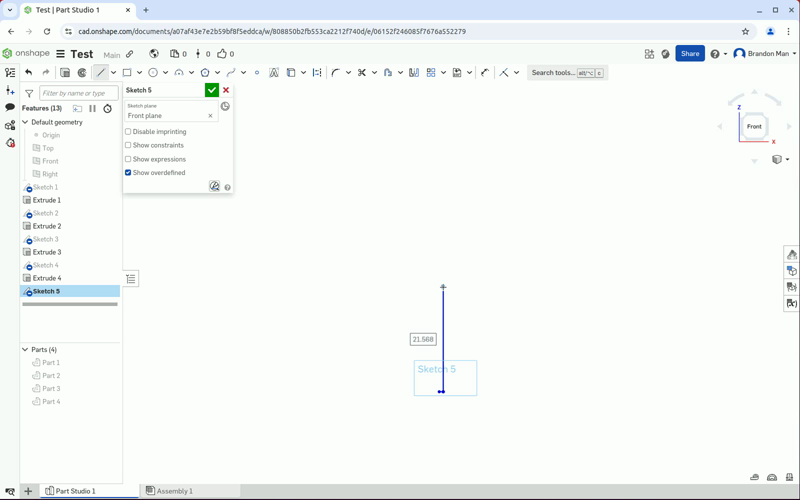
mouse_move(473, 286)
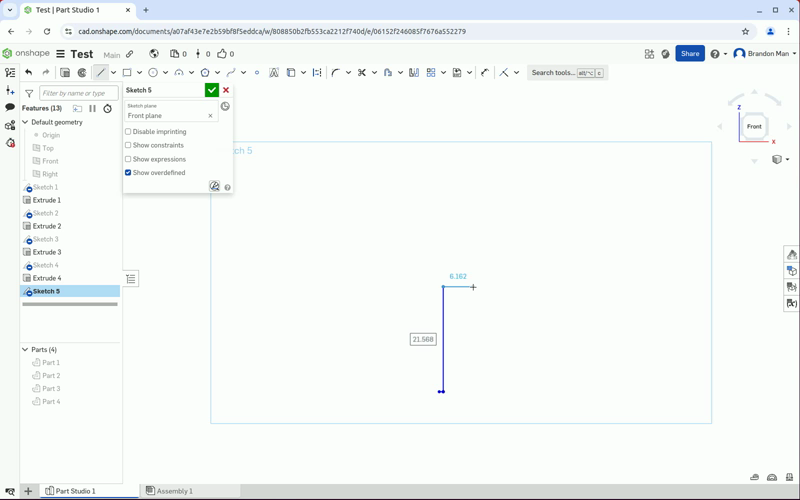
mouse_move(439, 286)
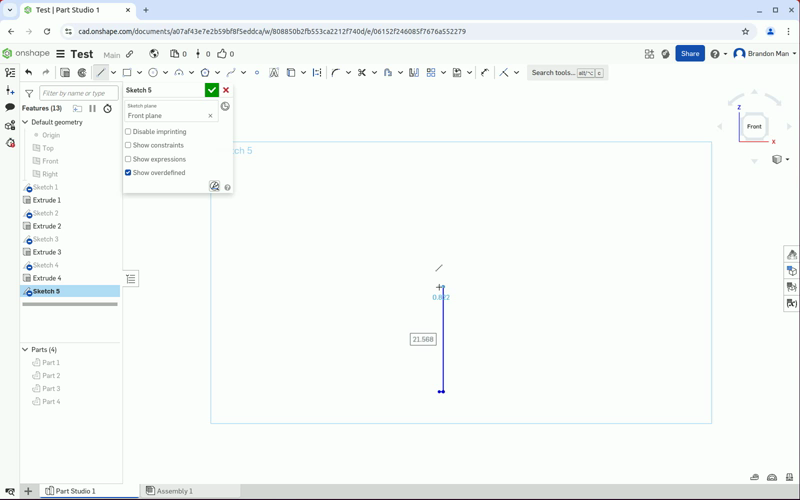
scroll(6)
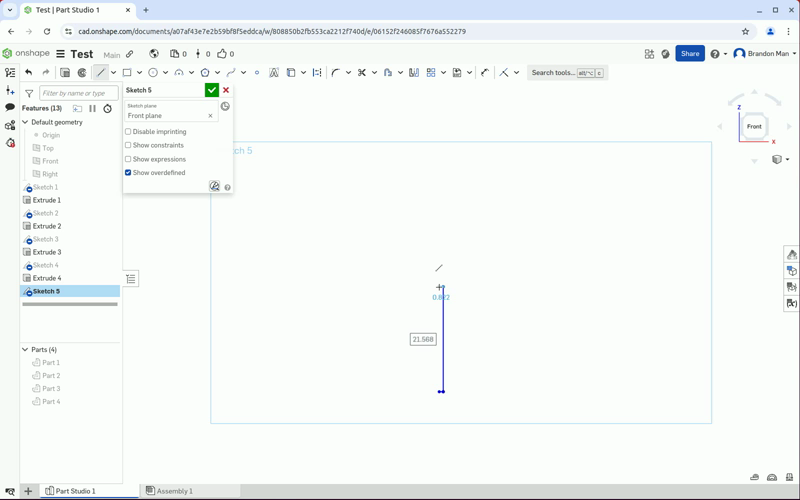
scroll(6)
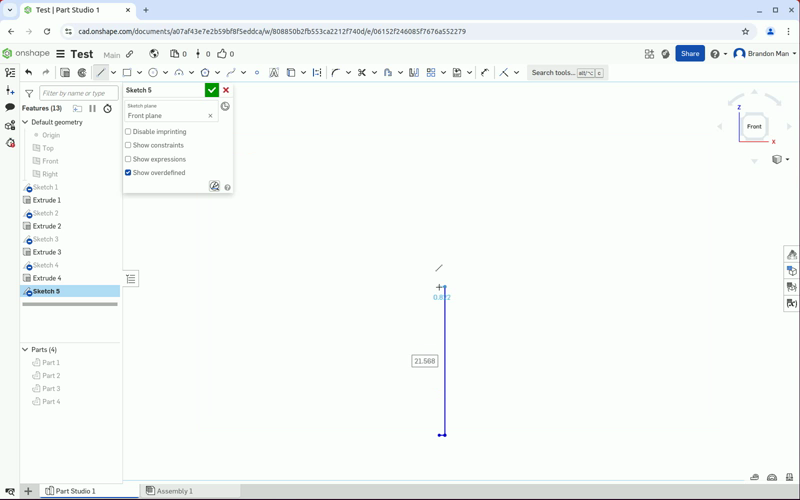
scroll(6)
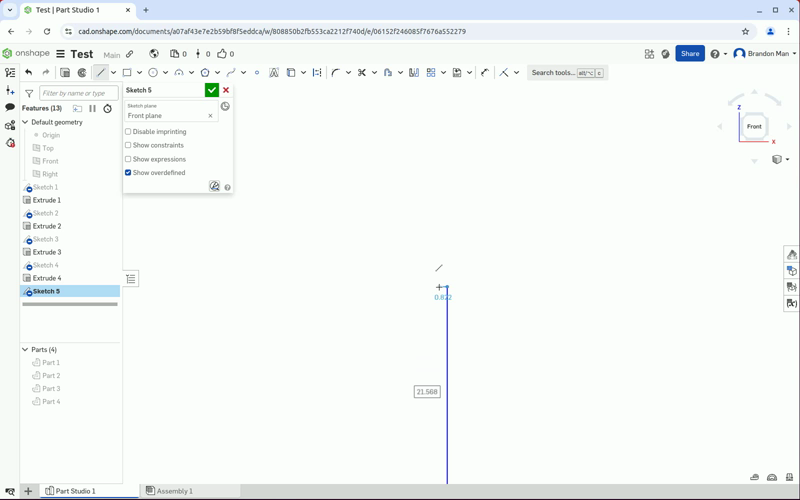
scroll(6)
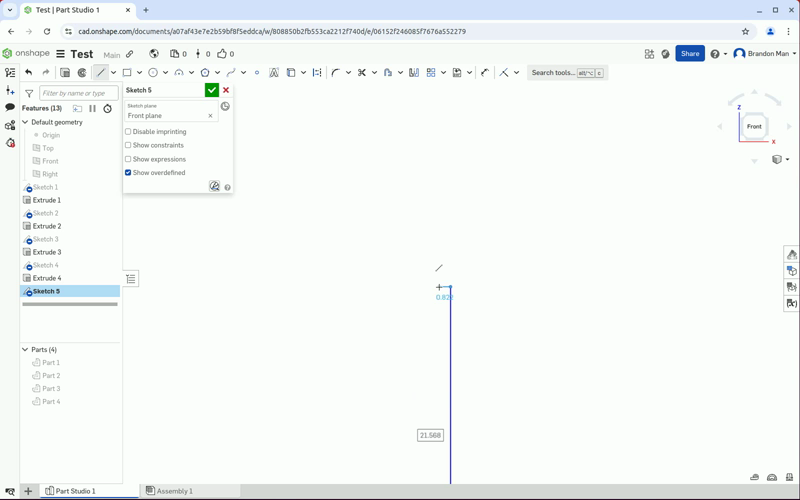
scroll(6)
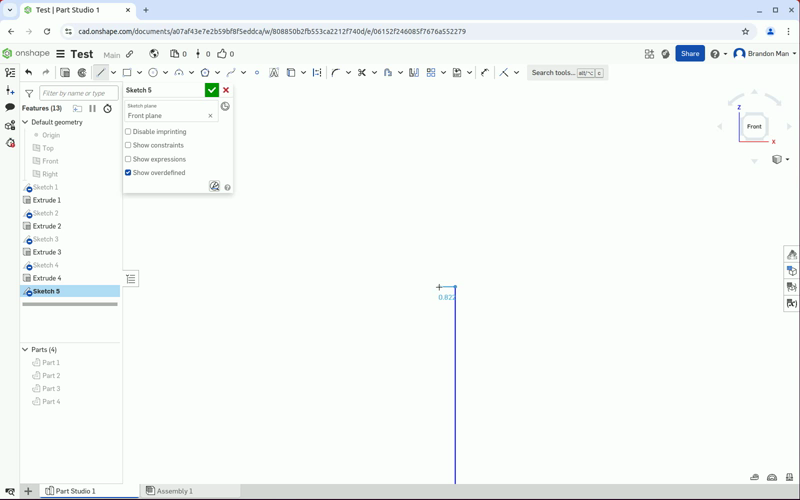
scroll(6)
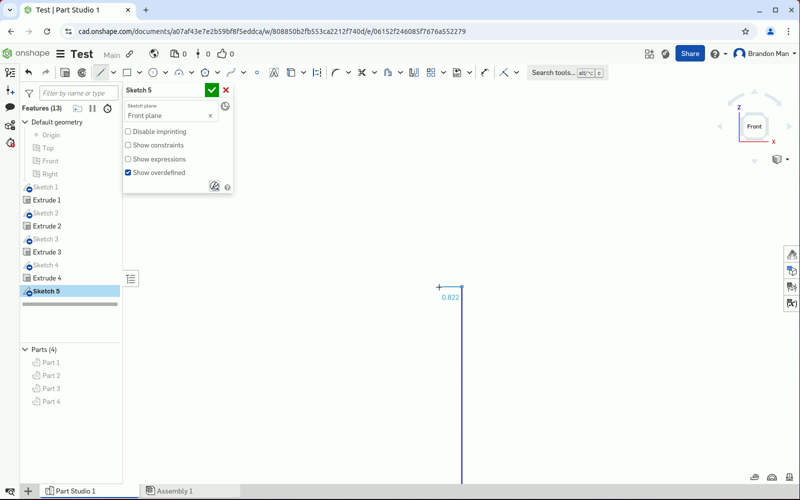
scroll(6)
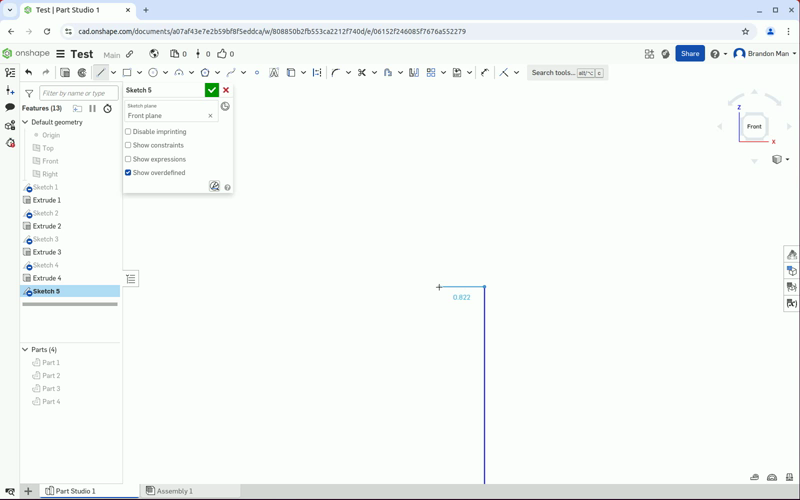
click(439, 286)
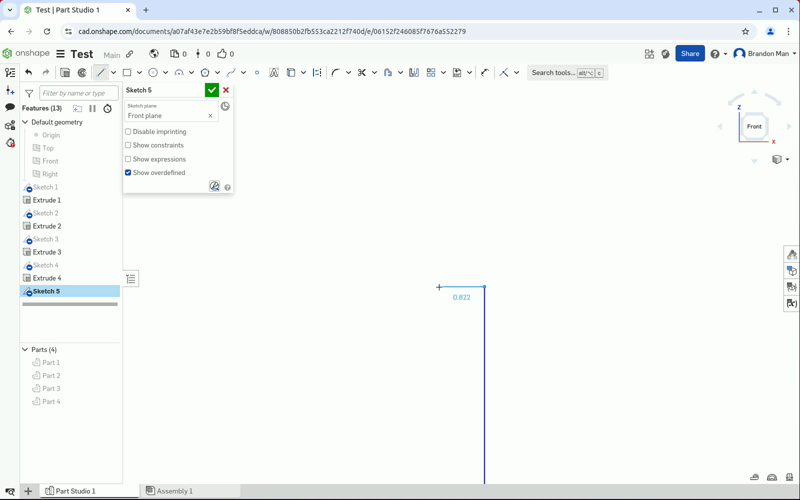
scroll(-6)
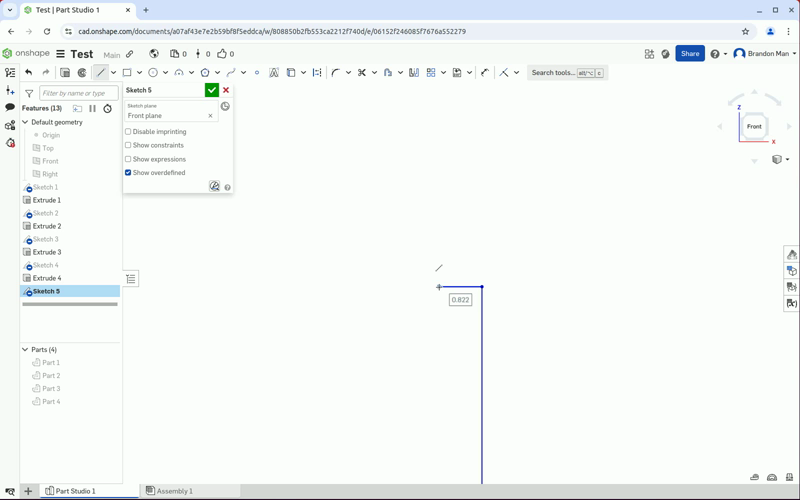
scroll(-6)
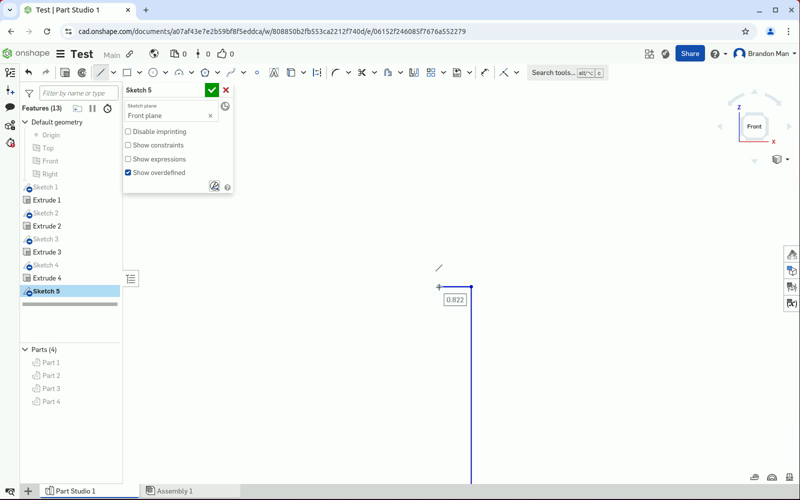
scroll(-6)
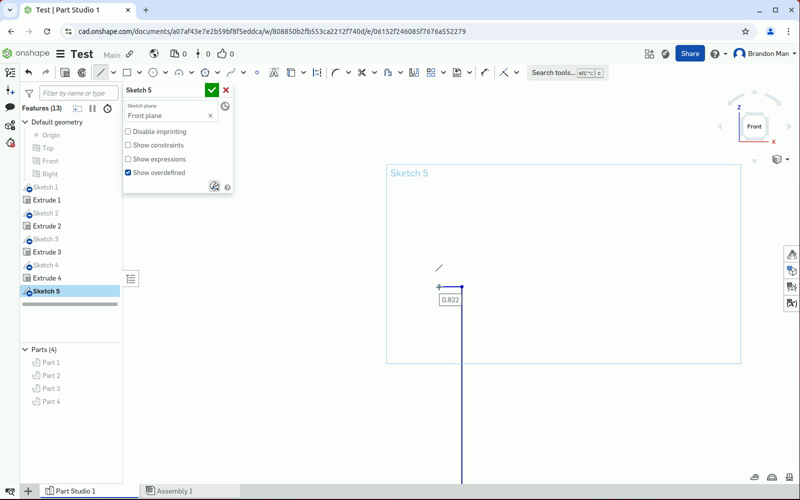
scroll(-6)
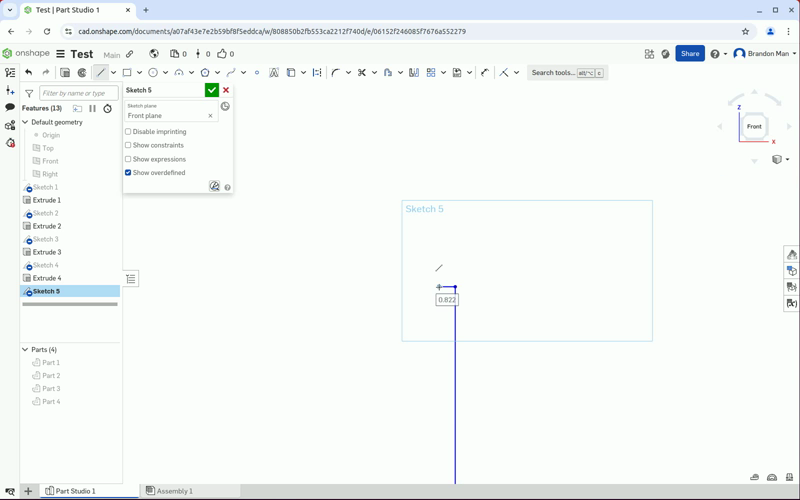
scroll(-6)
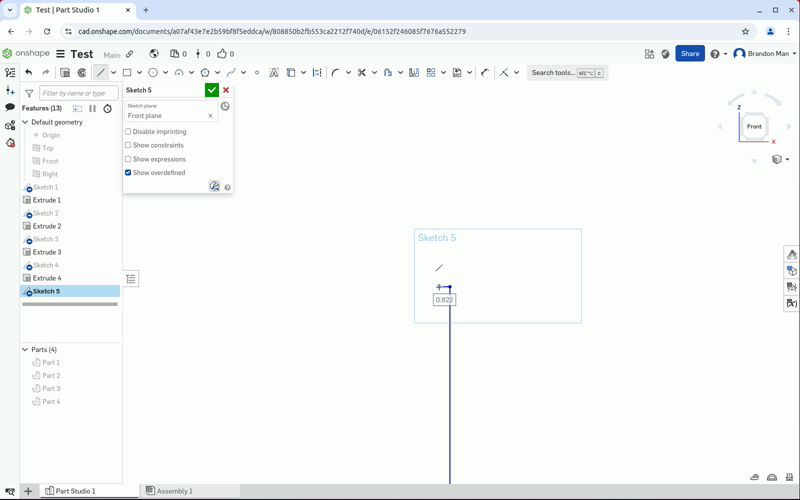
scroll(-6)
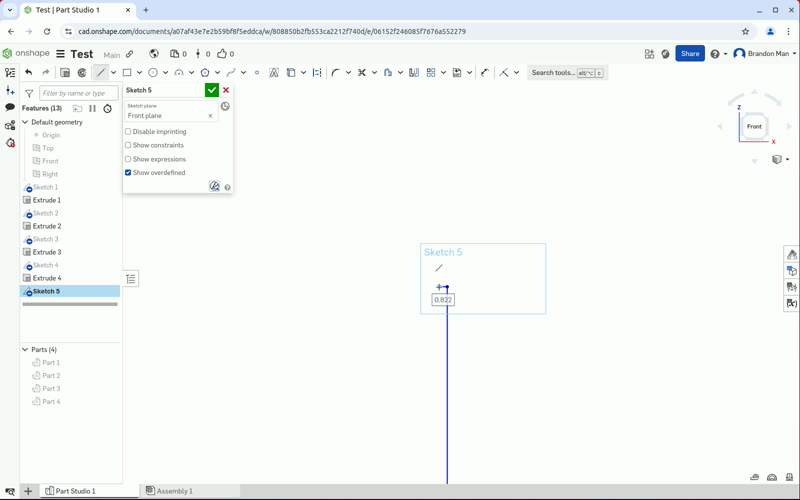
scroll(-6)
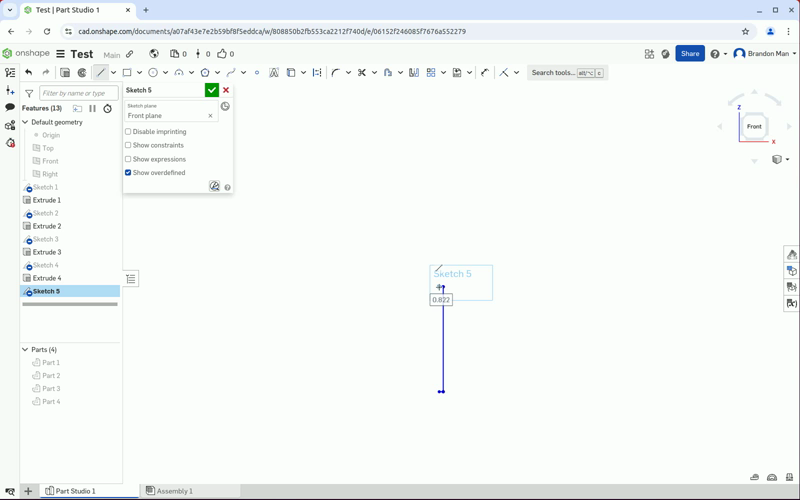
key_up(shift)
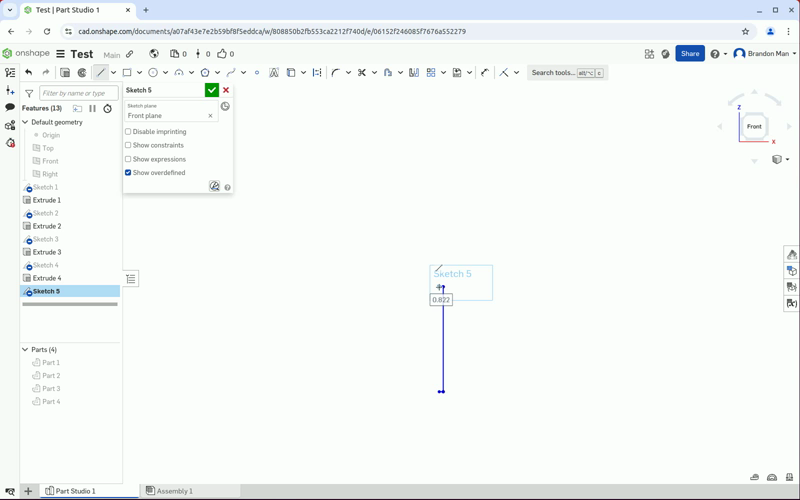
key_down(shift)
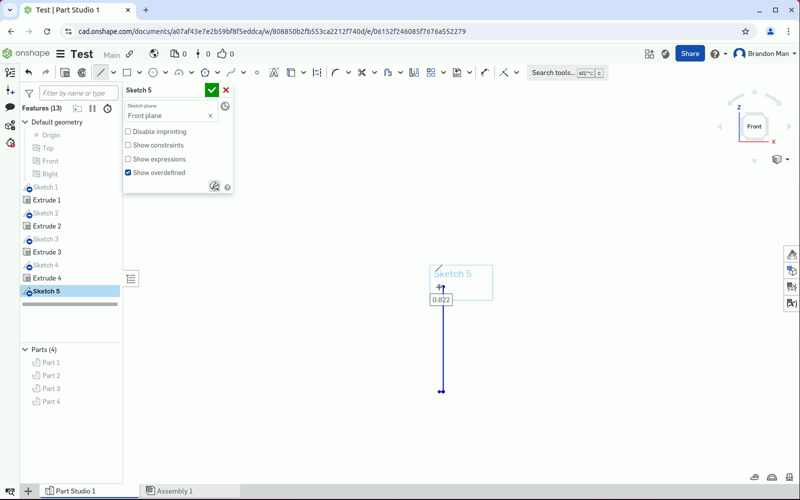
mouse_move(439, 391)
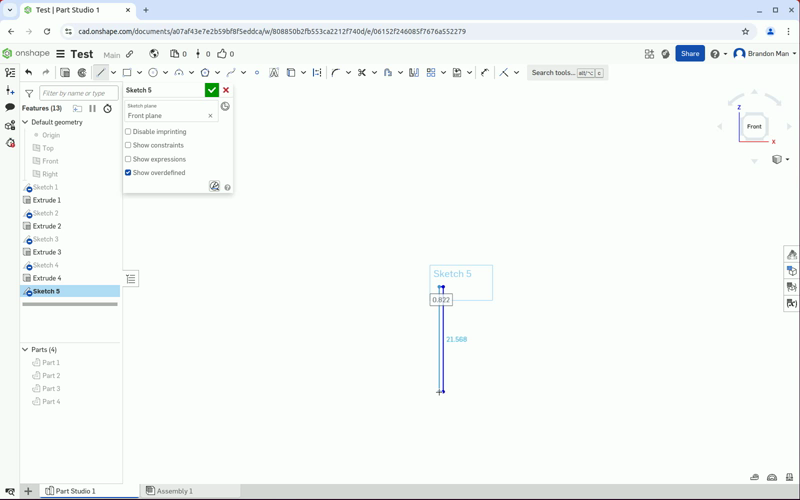
scroll(6)
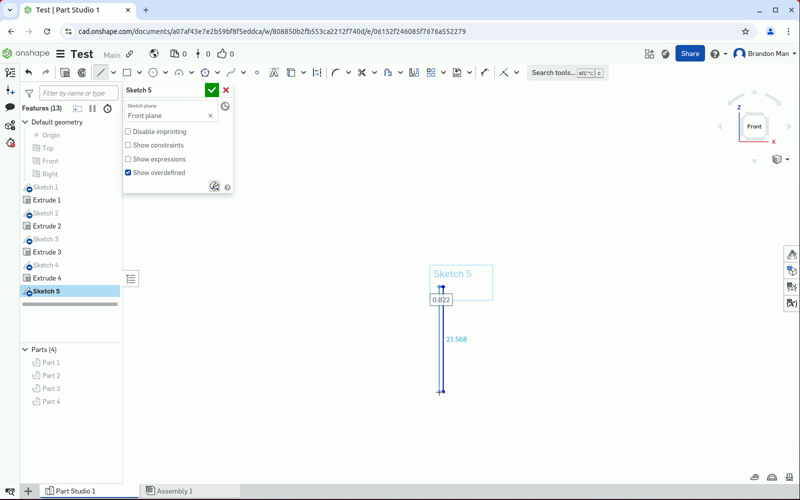
scroll(6)
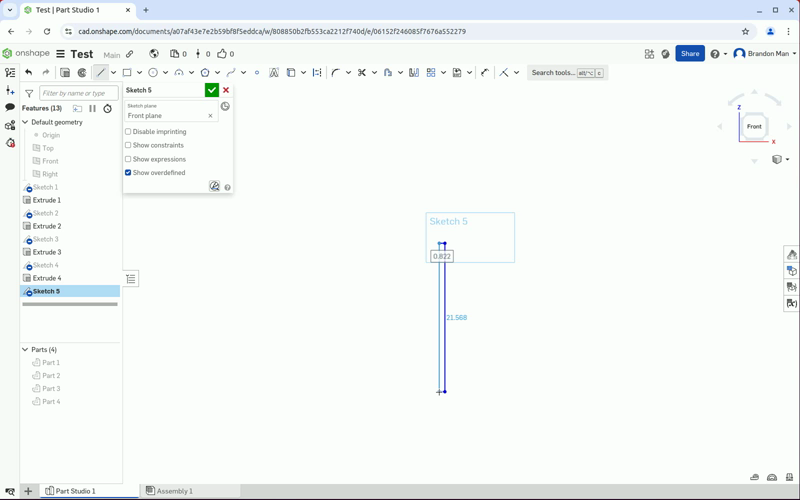
scroll(6)
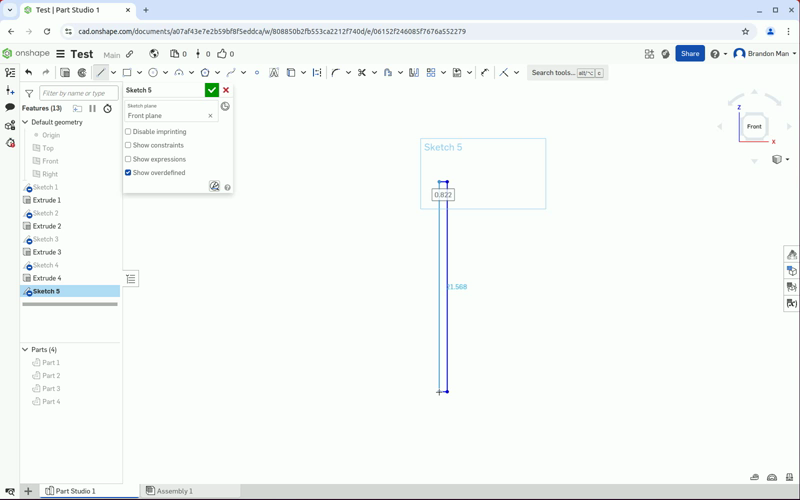
scroll(6)
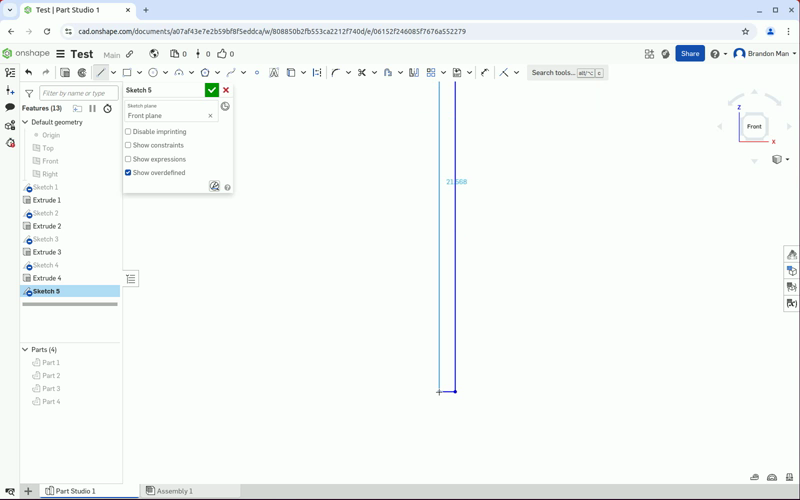
scroll(6)
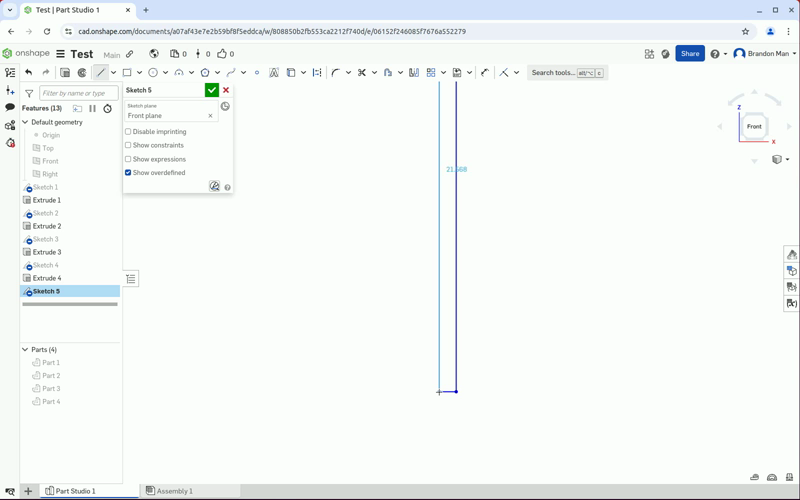
scroll(6)
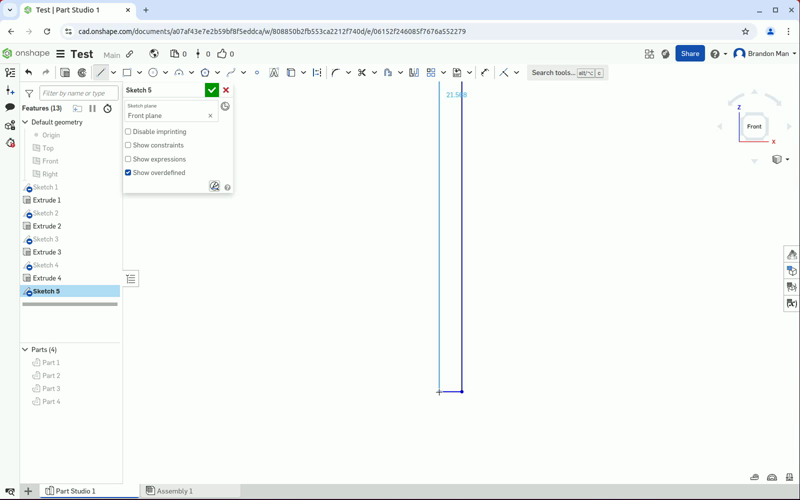
scroll(6)
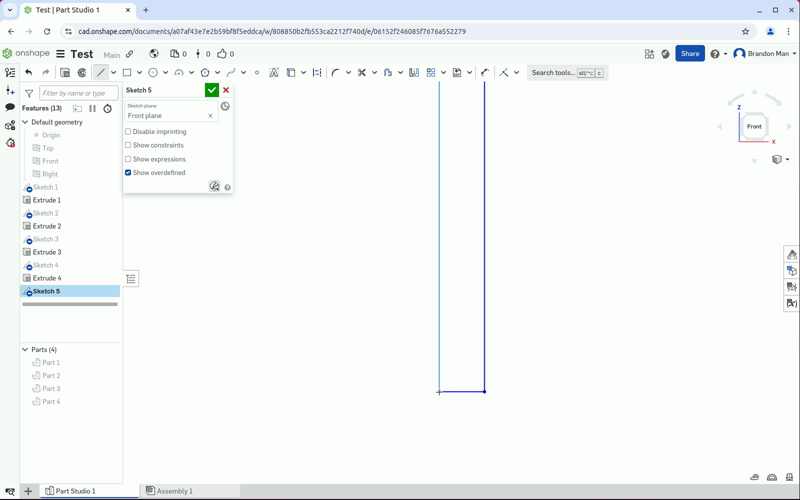
key_up(shift)
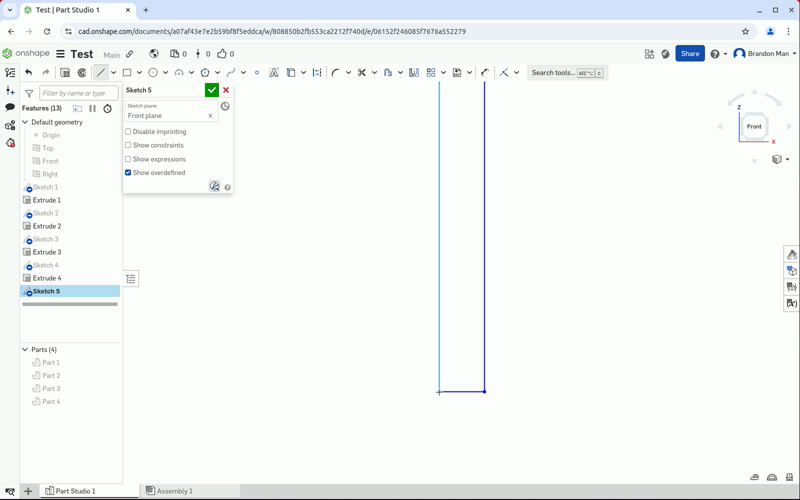
click(439, 391)
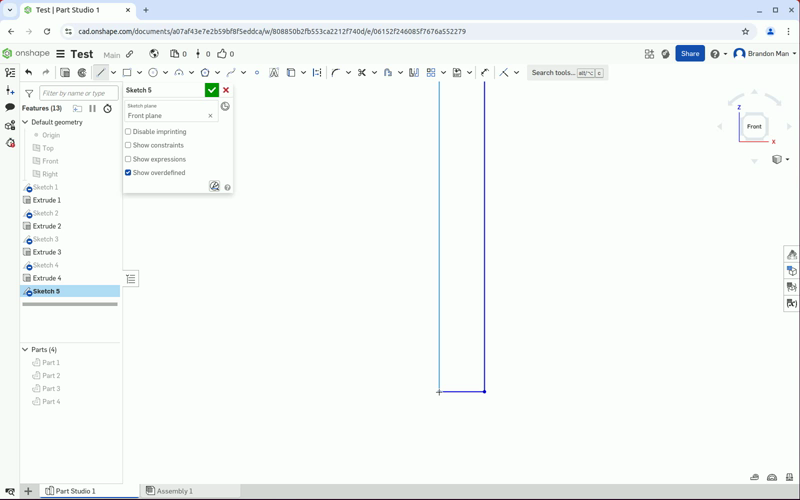
scroll(-6)
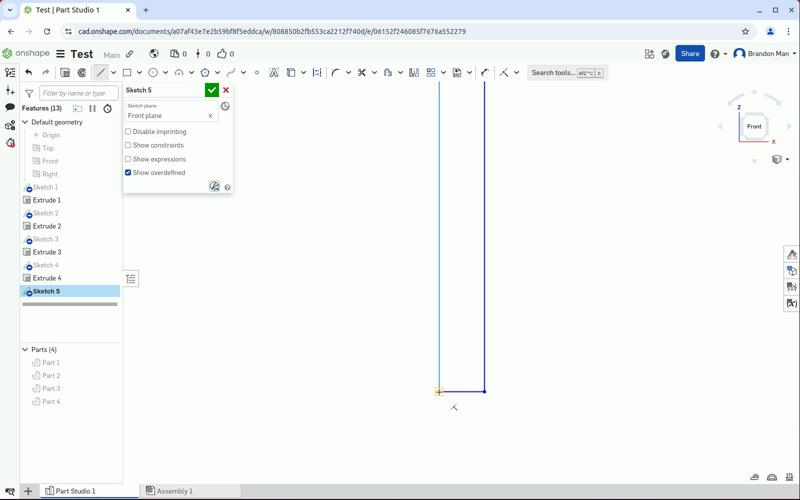
scroll(-6)
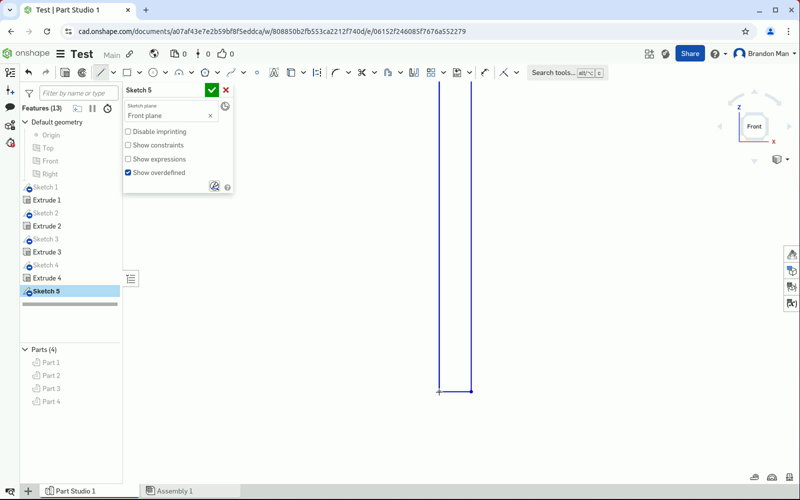
scroll(-6)
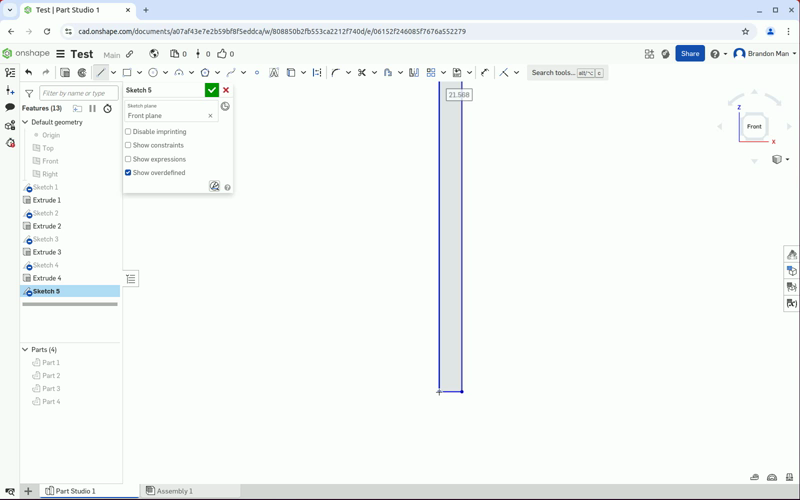
scroll(-6)
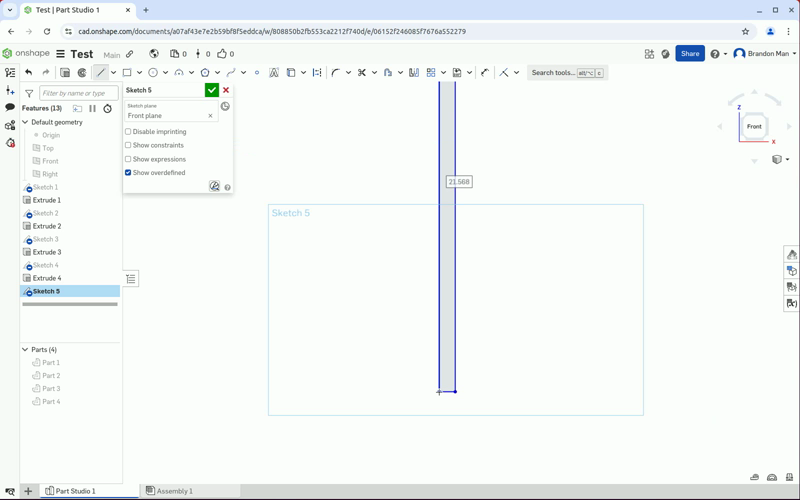
scroll(-6)
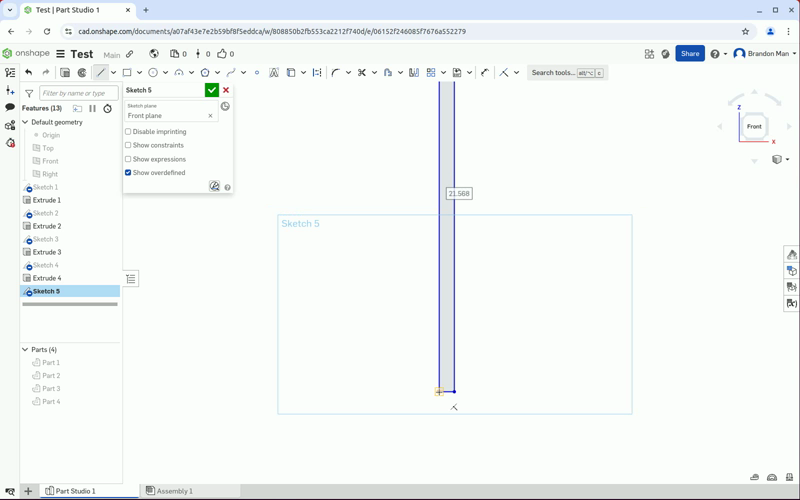
scroll(-6)
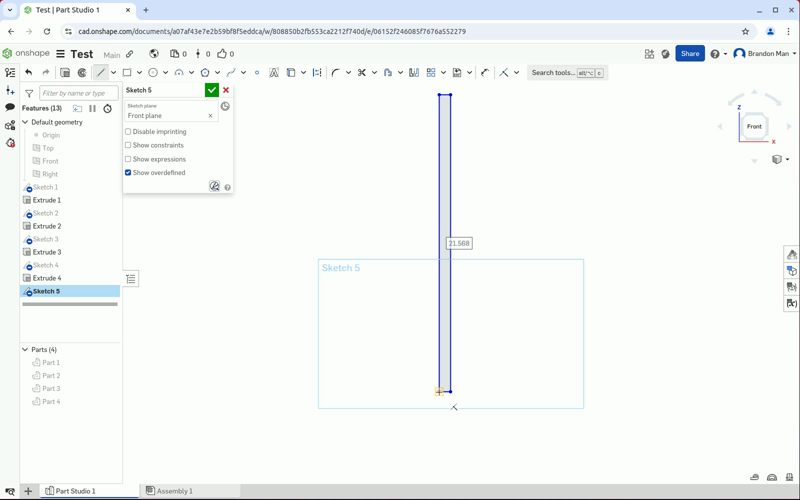
scroll(-6)
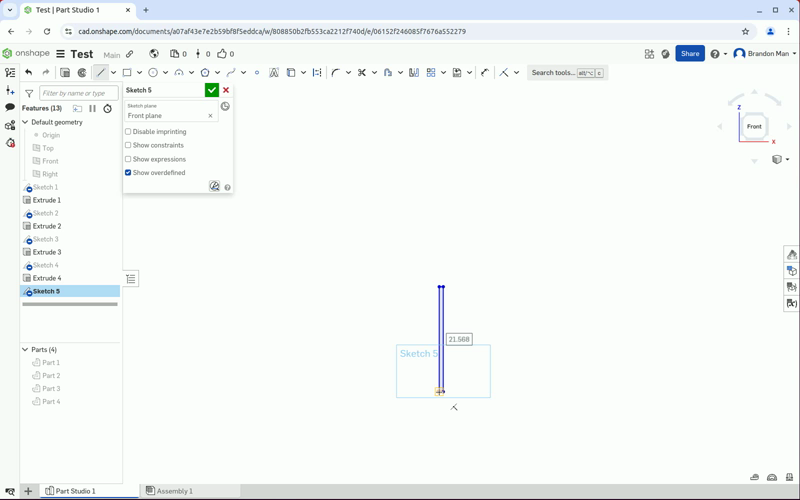
key(esc)
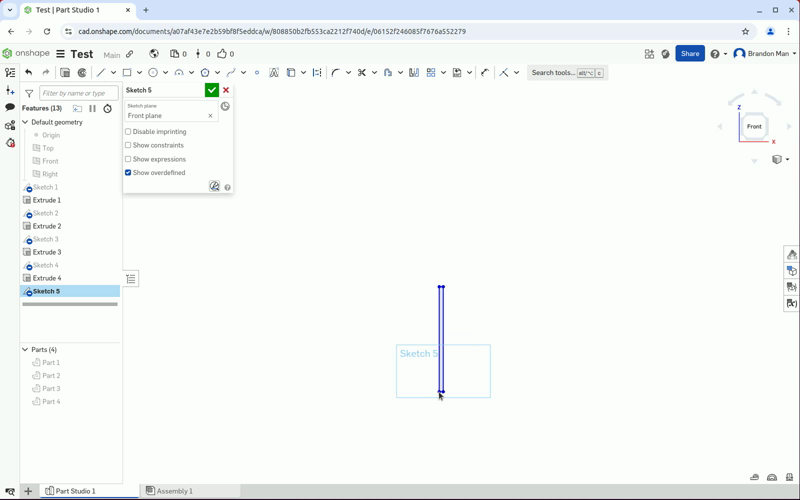
mouse_move(439, 299)
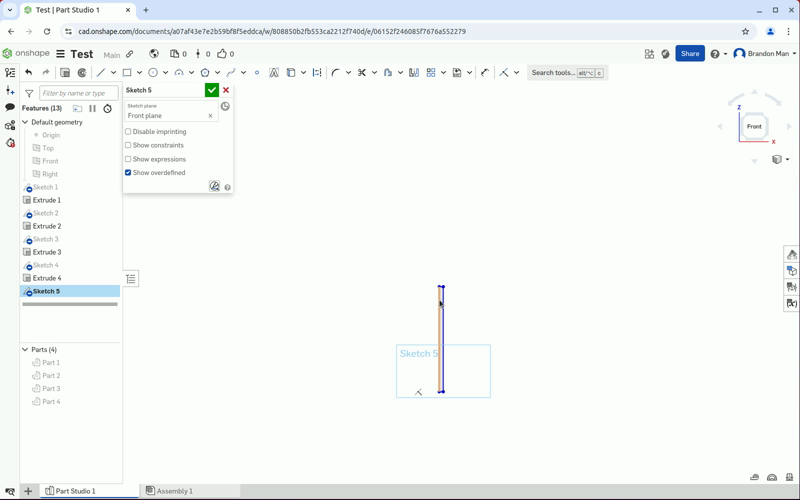
scroll(6)
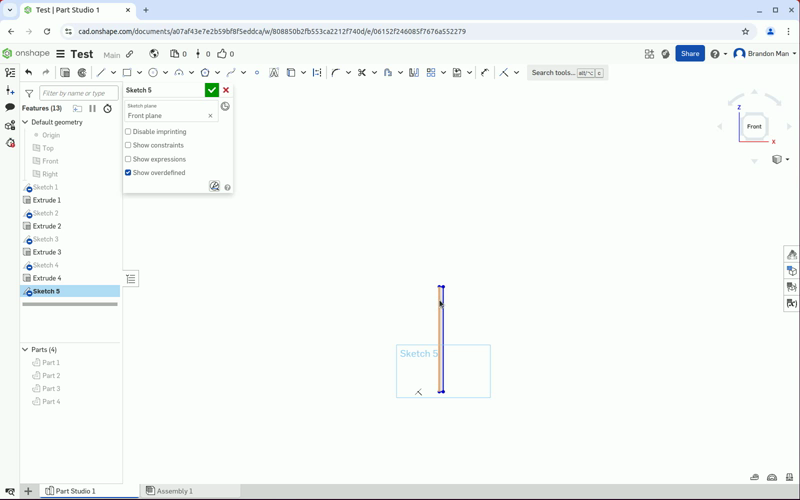
scroll(6)
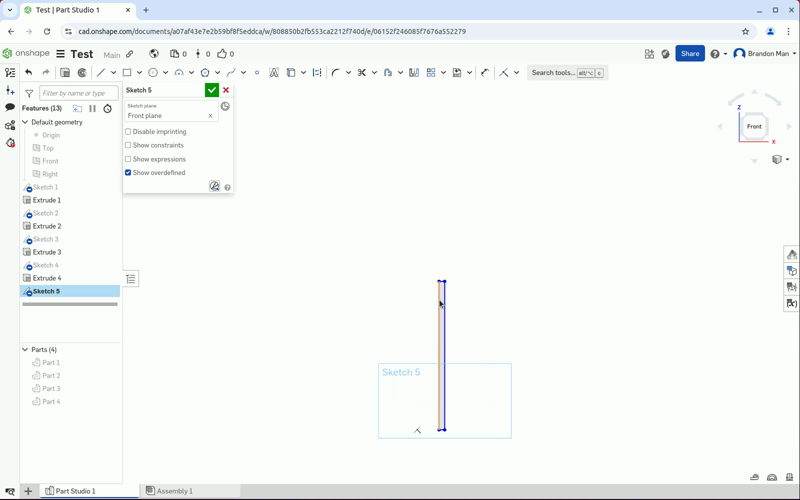
scroll(6)
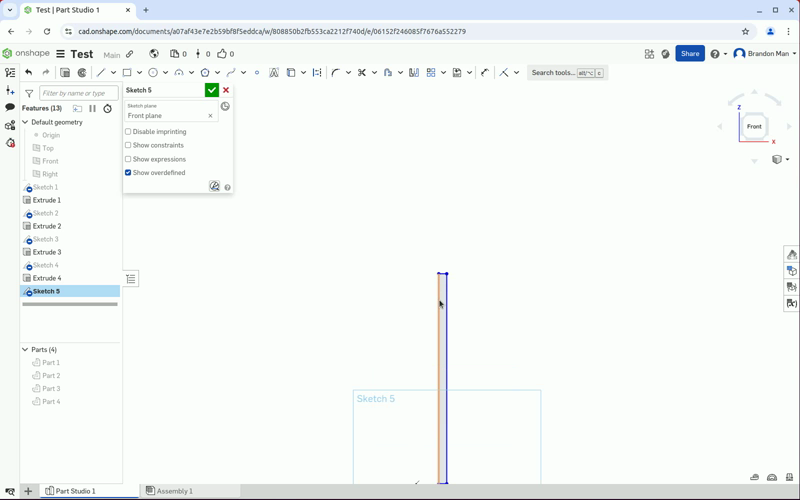
scroll(6)
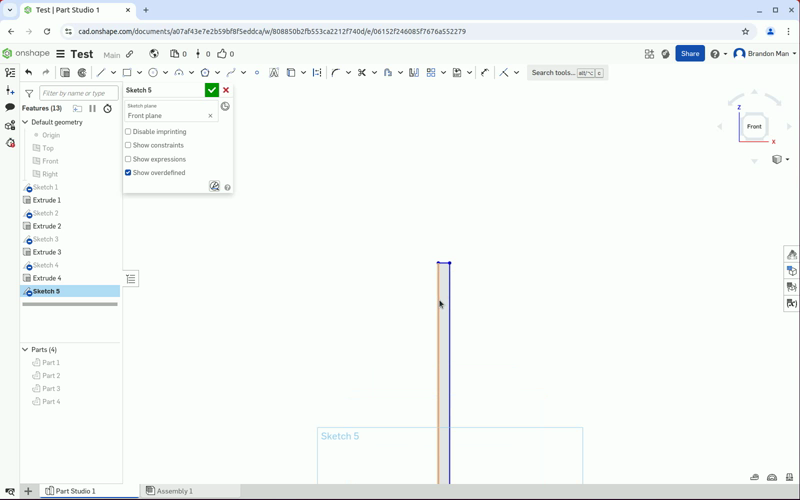
scroll(6)
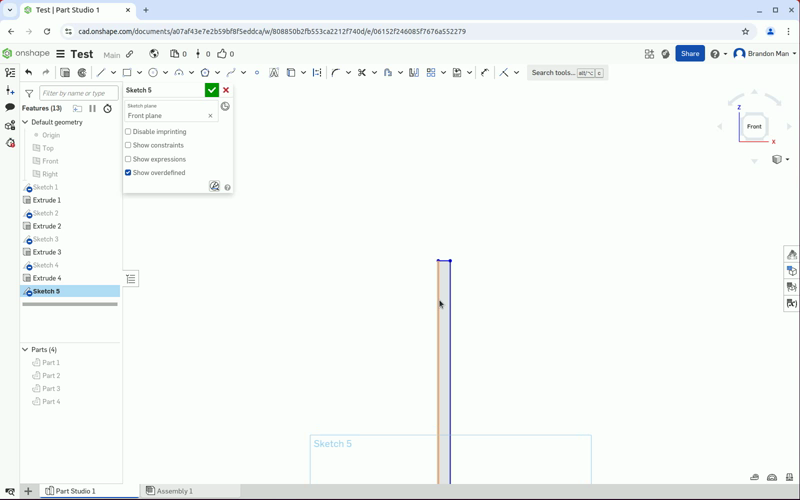
scroll(6)
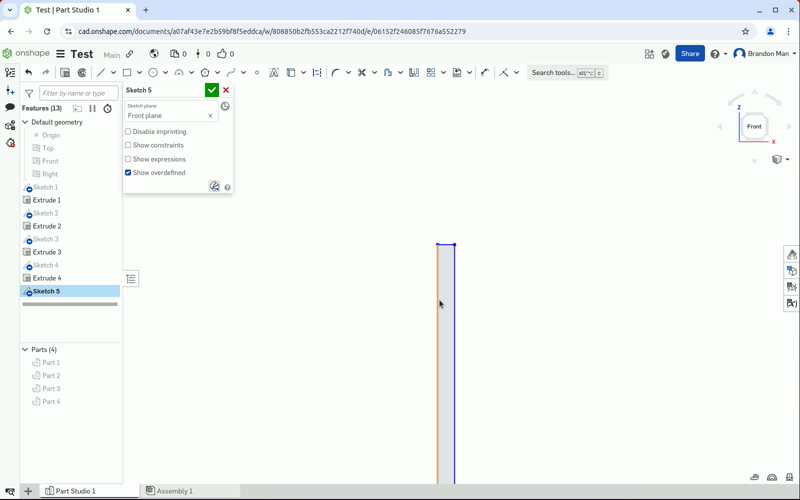
scroll(6)
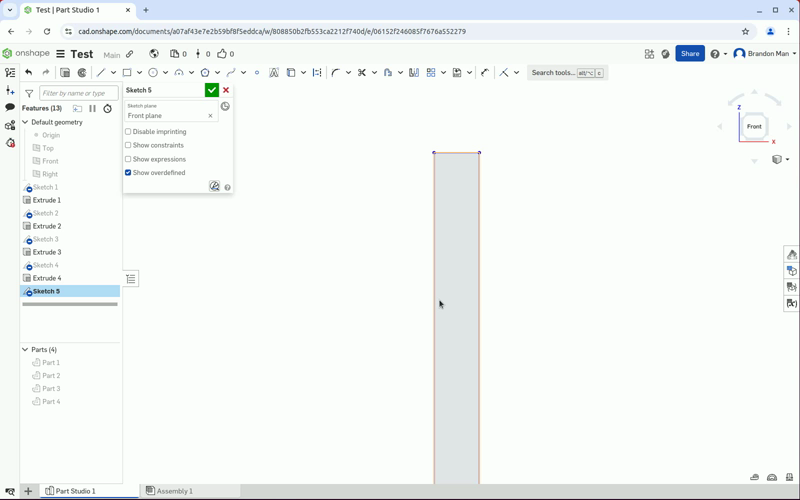
click(439, 299)
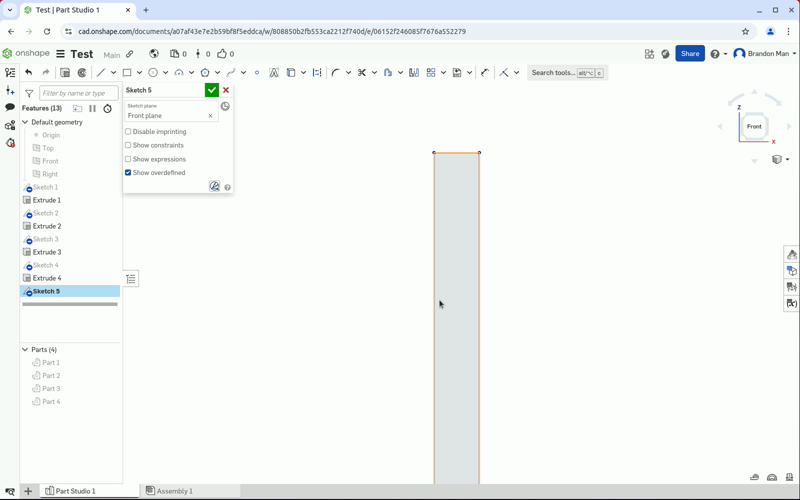
scroll(-6)
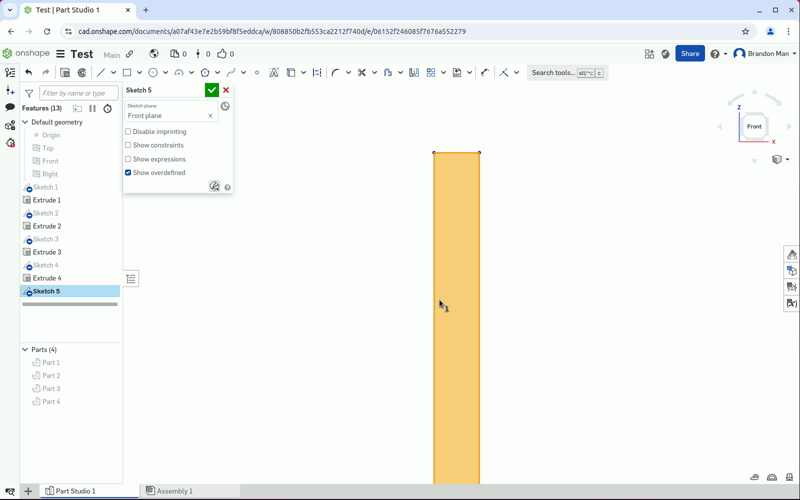
scroll(-6)
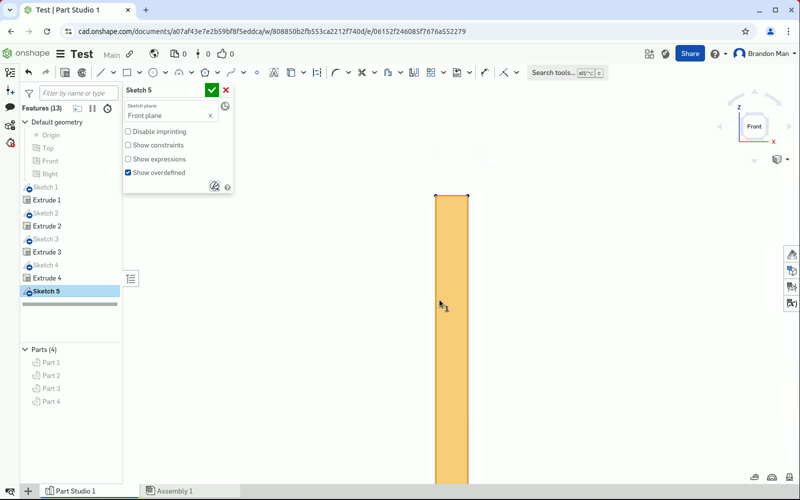
scroll(-6)
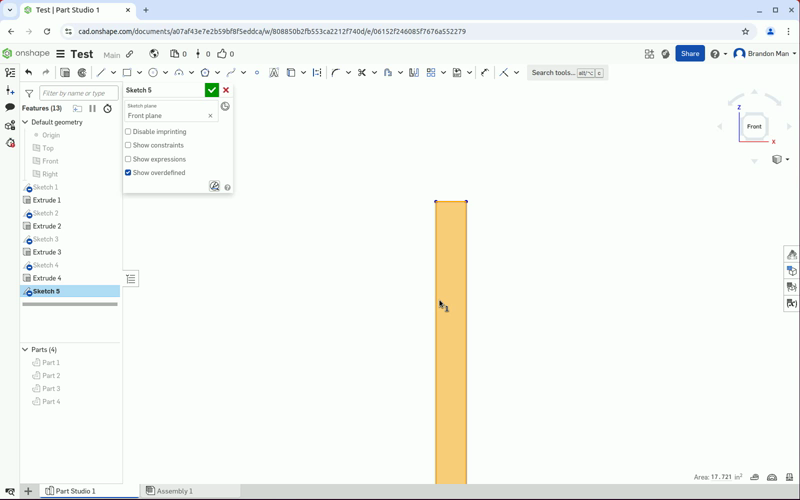
scroll(-6)
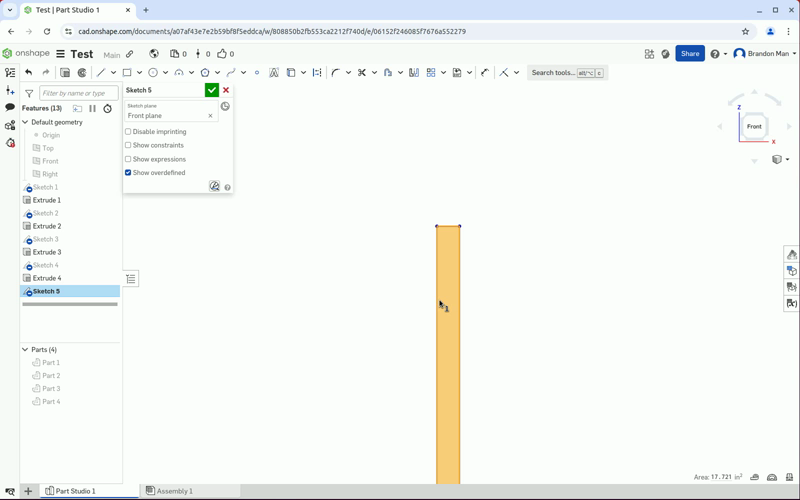
scroll(-6)
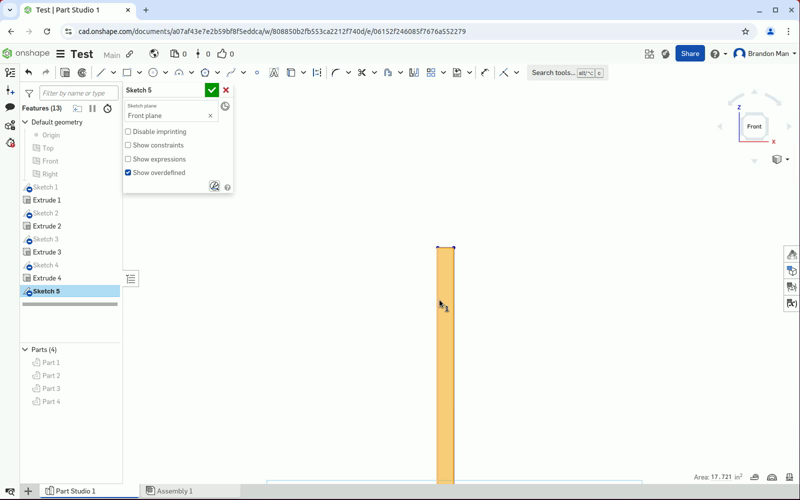
scroll(-6)
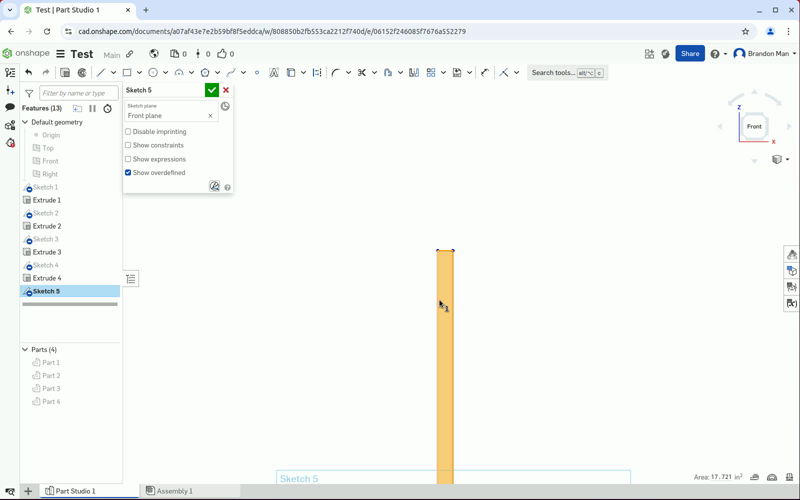
scroll(-6)
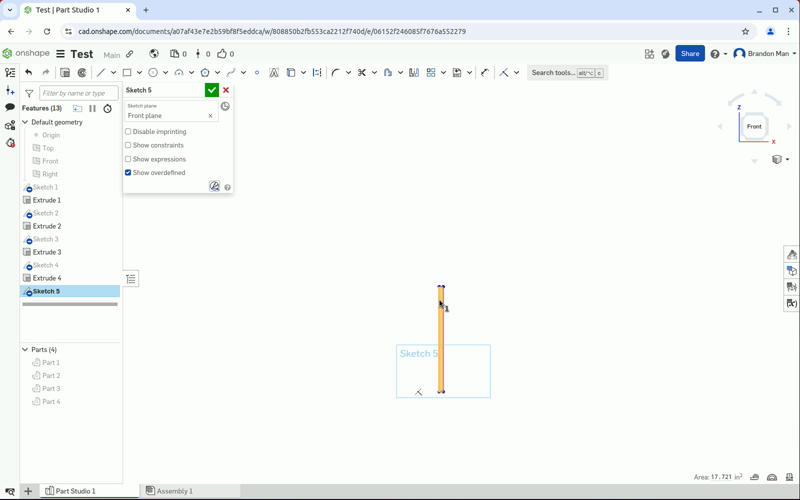
mouse_move(73, 352)
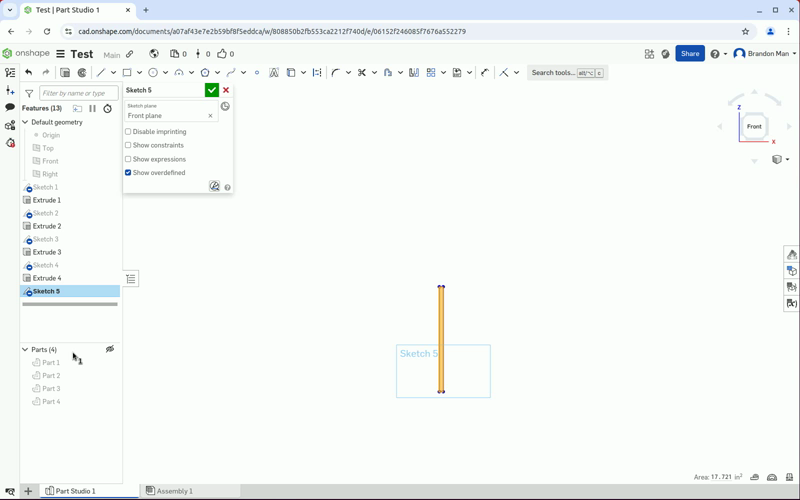
key(shift+y)
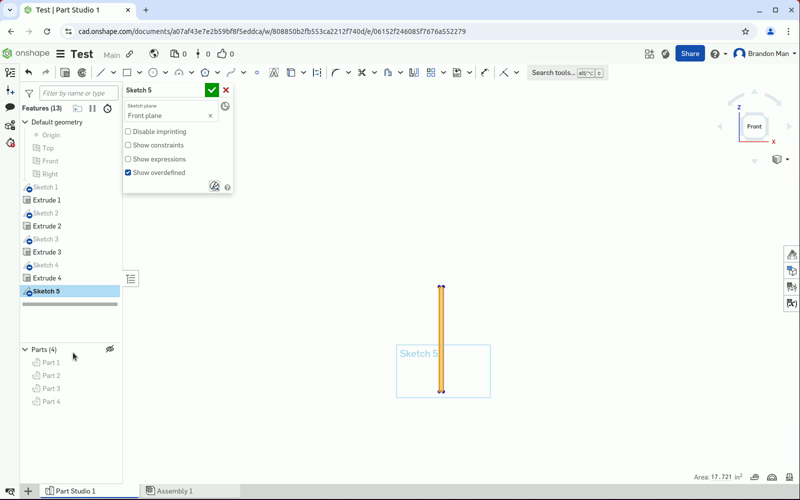
key(shift+e)
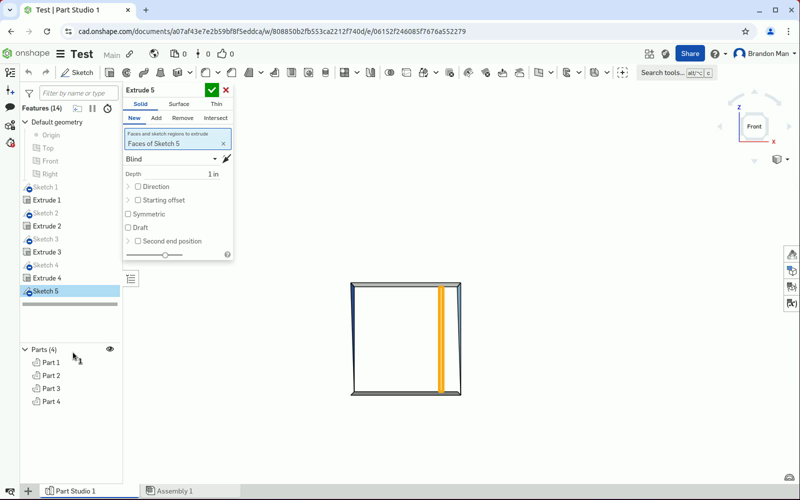
mouse_move(143, 106)
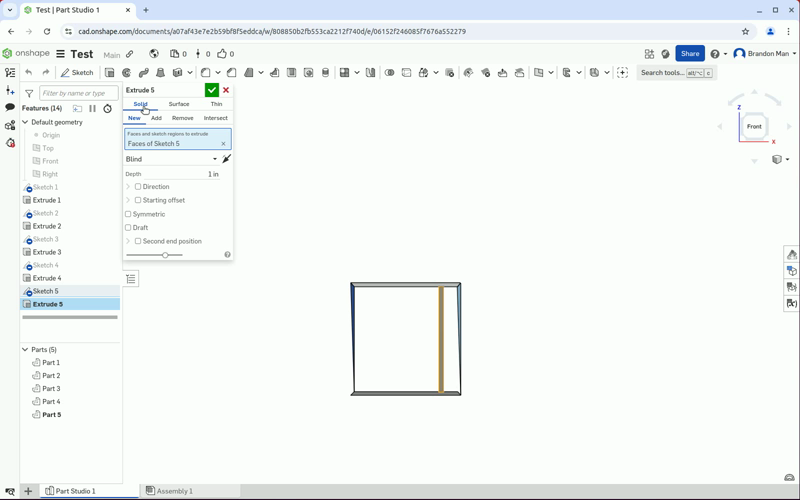
click(143, 106)
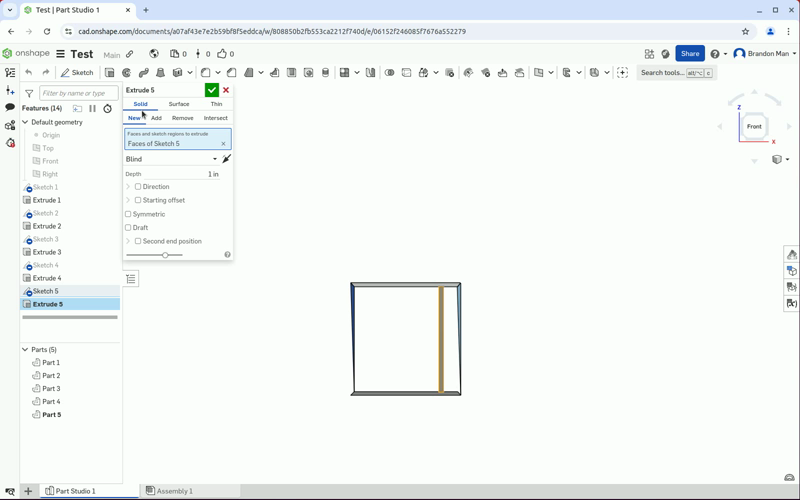
mouse_move(137, 120)
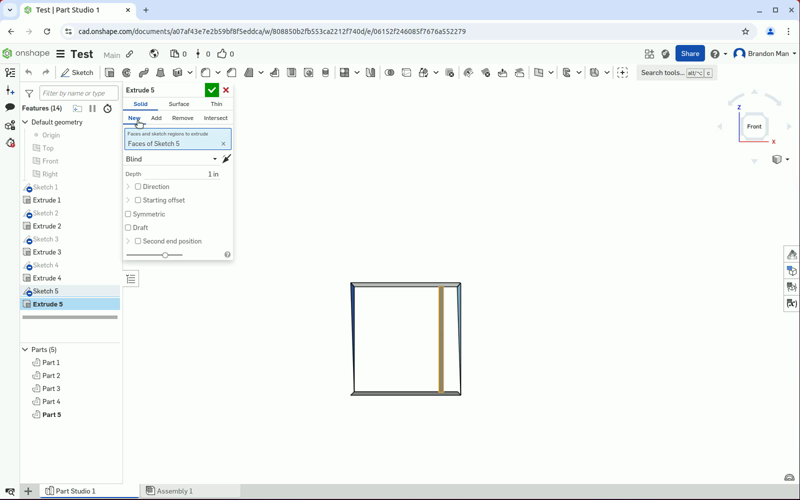
click(137, 120)
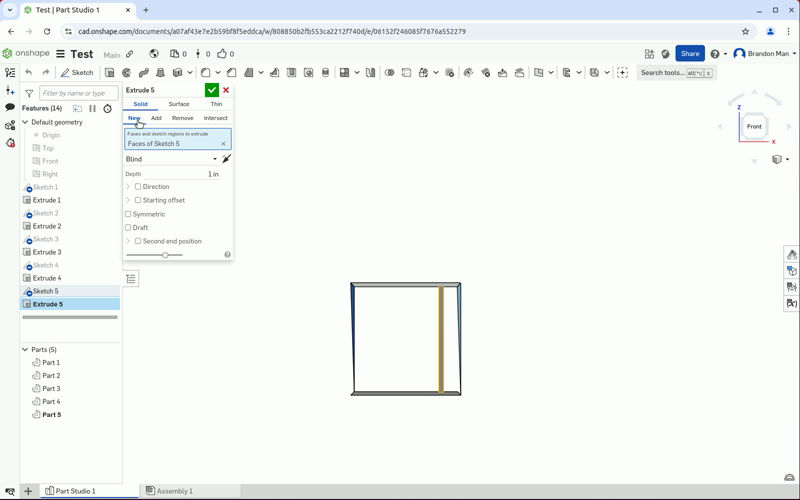
key(tab, 4)
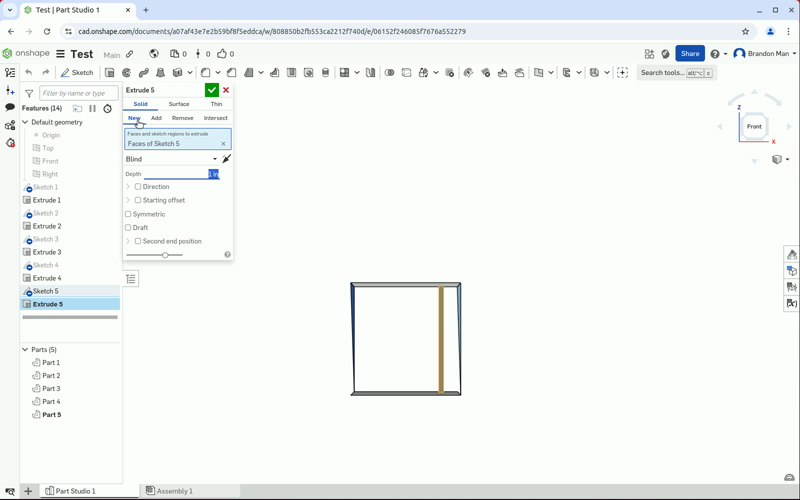
text(0.722)
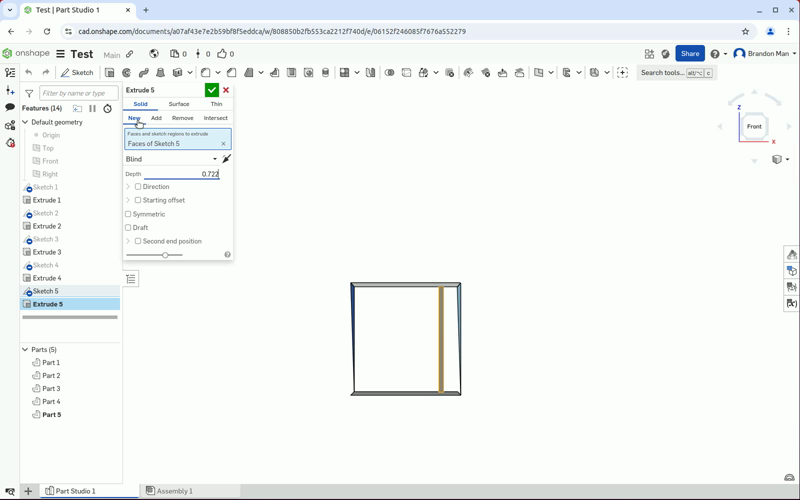
key(enter)
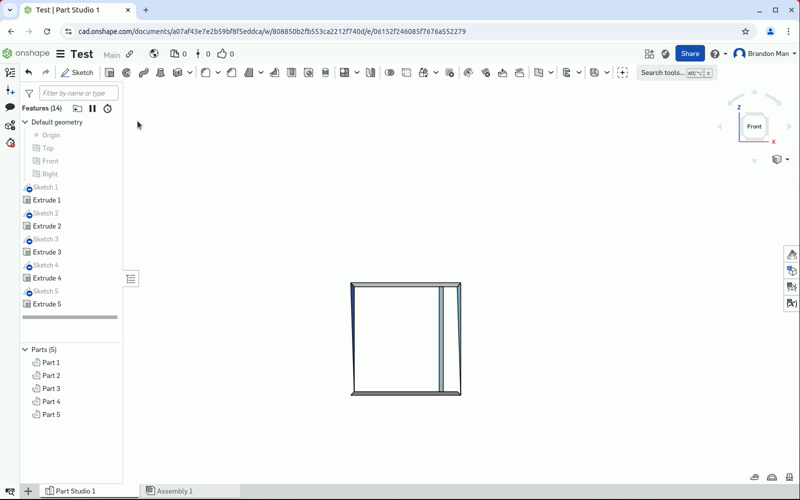
key(shift+h)
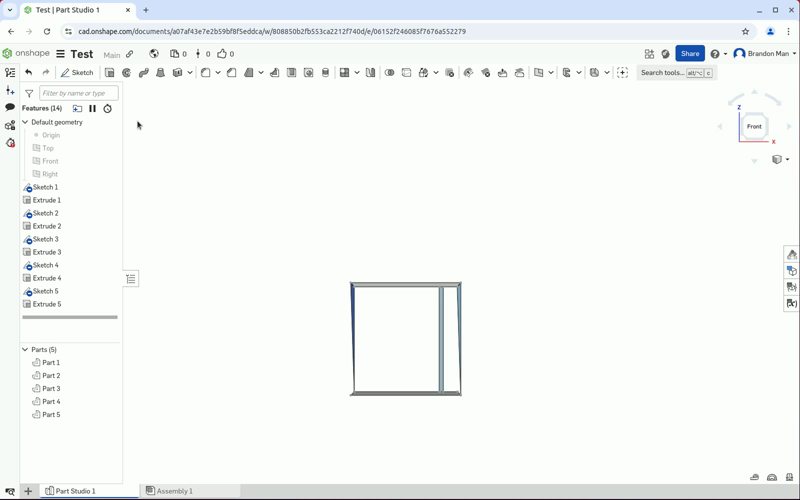
key(shift+h)
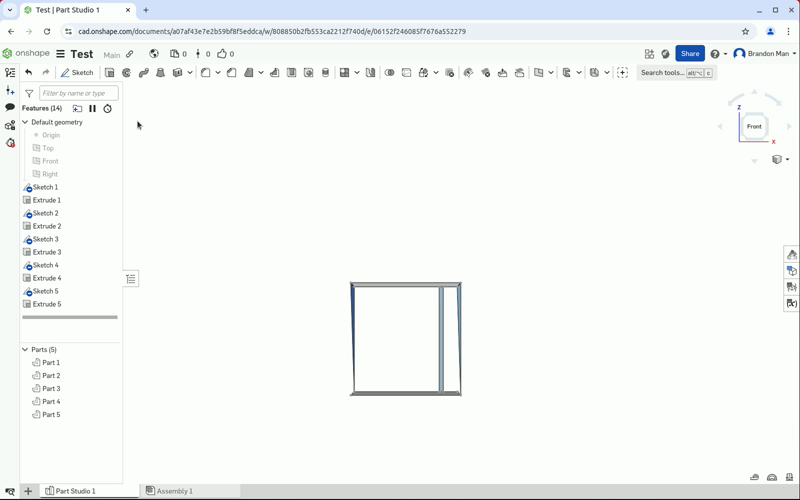
key(shift+7)
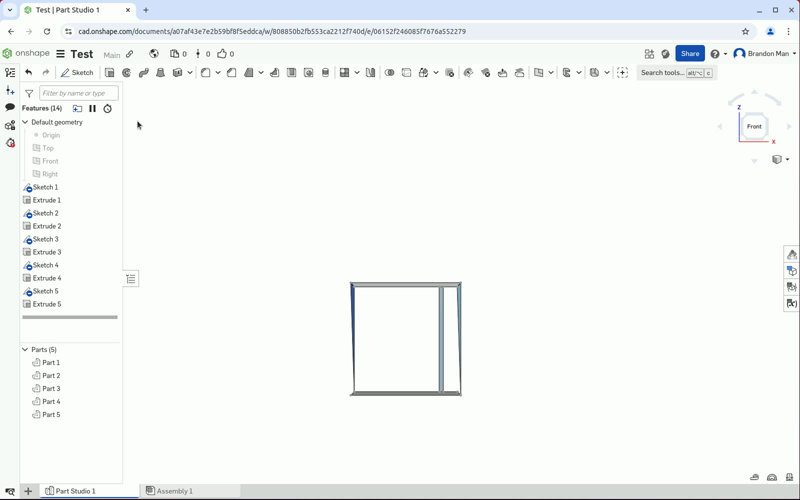
key(left, 2)
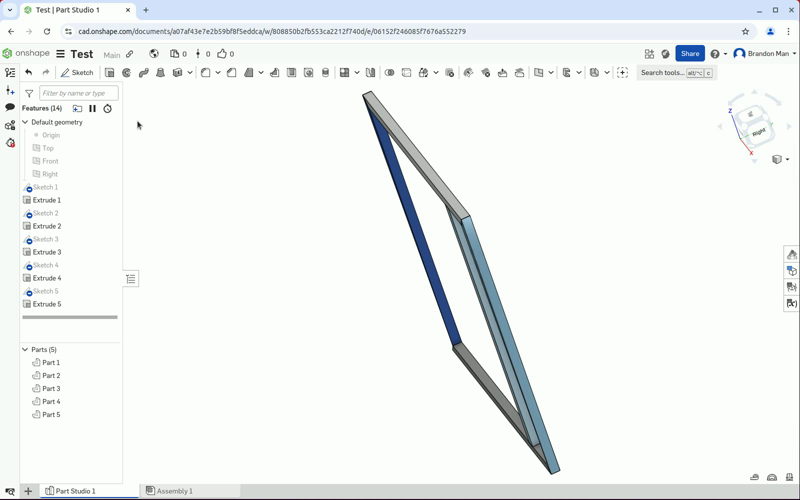
key(down, 2)
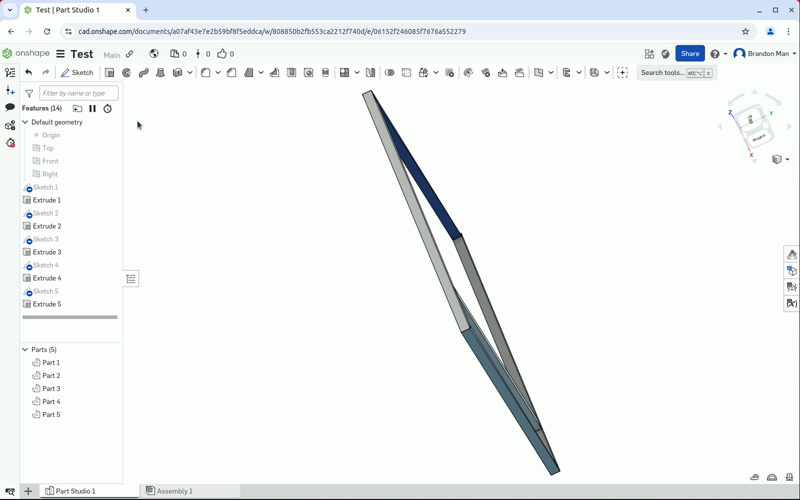
key(up, 2)
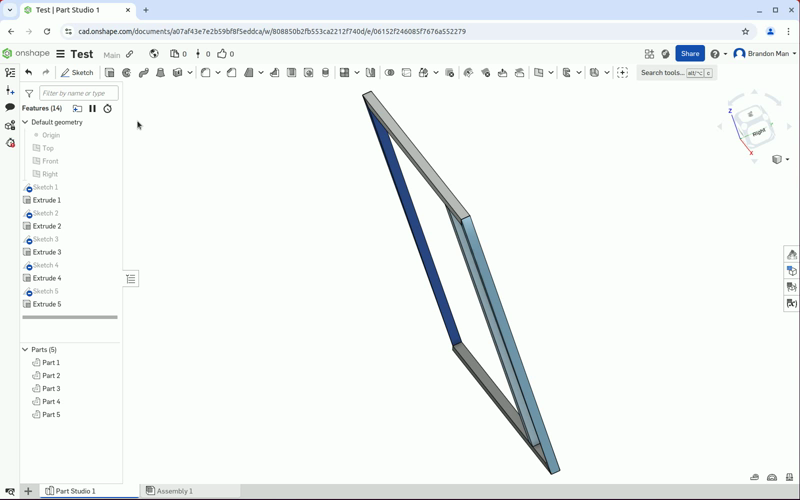
key(right, 2)
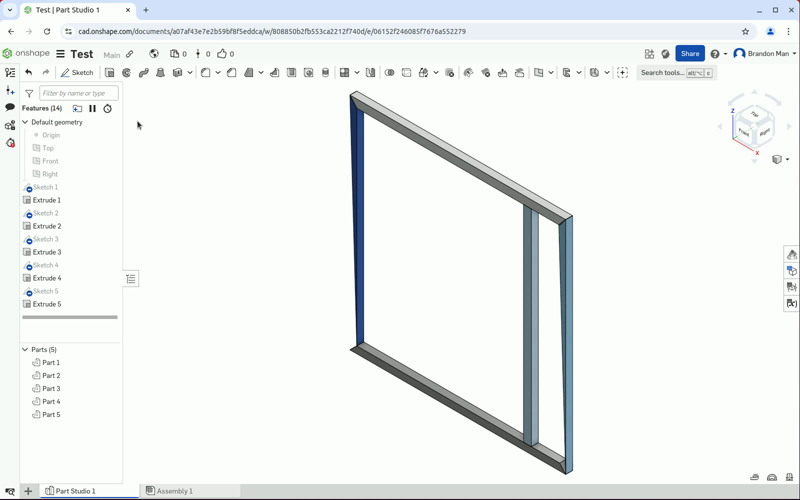
mouse_move(73, 189)
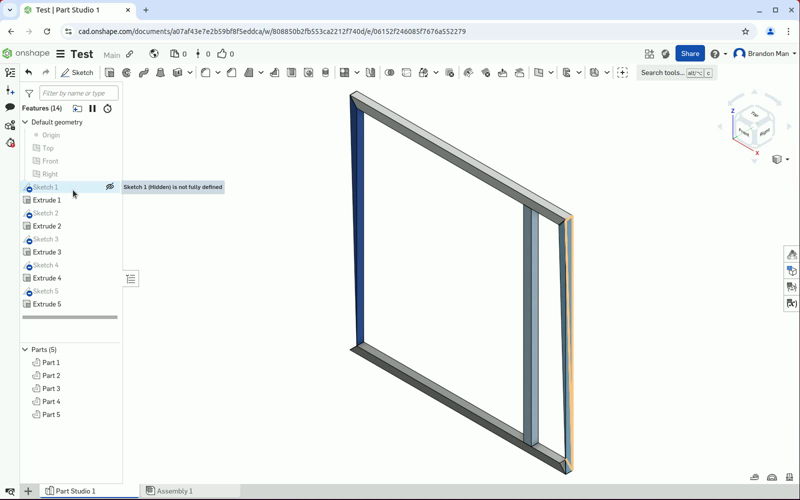
click(73, 189)